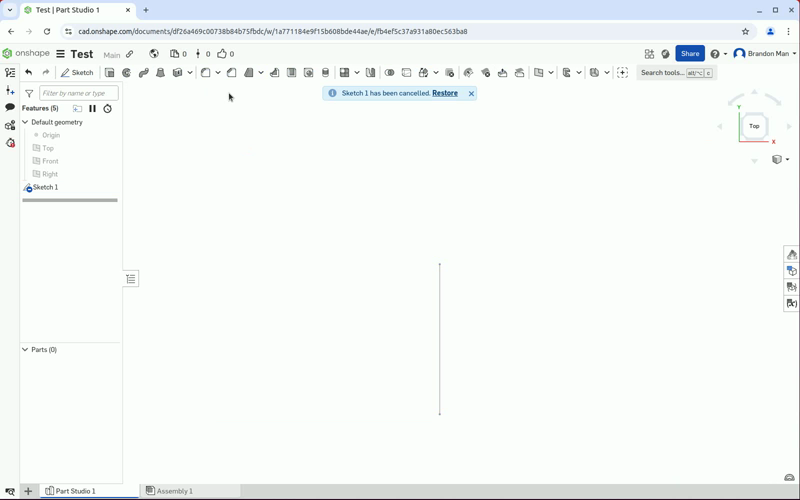
key(shift+h)
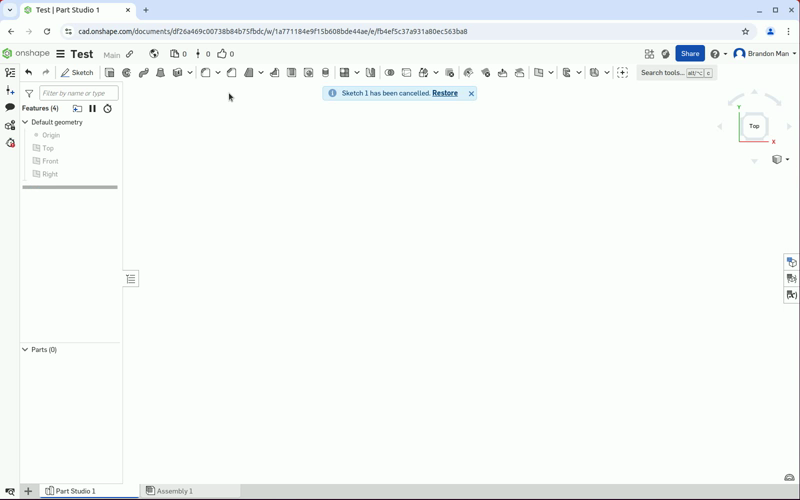
mouse_move(73, 352)
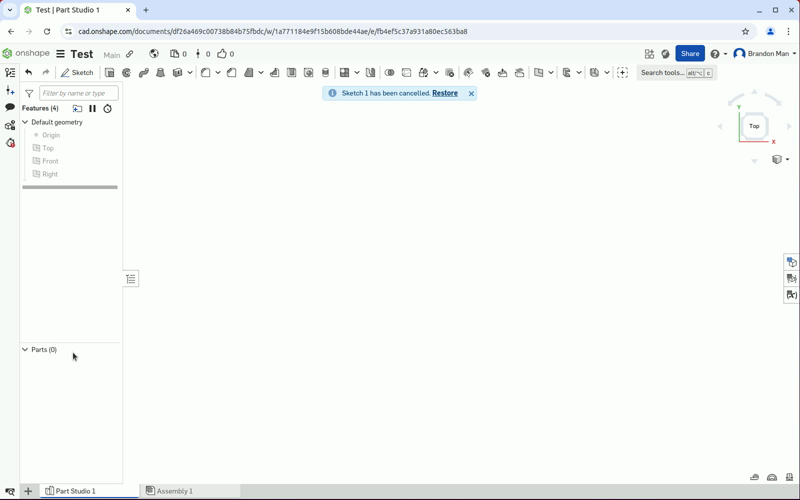
key(y)
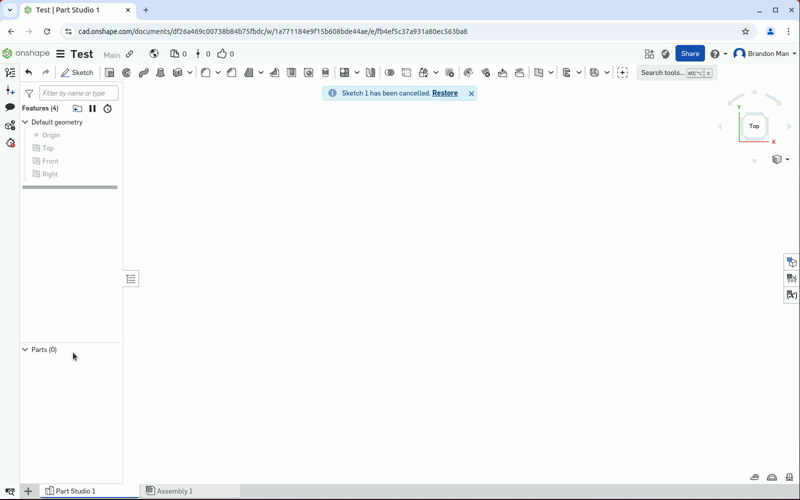
key(shift+p)
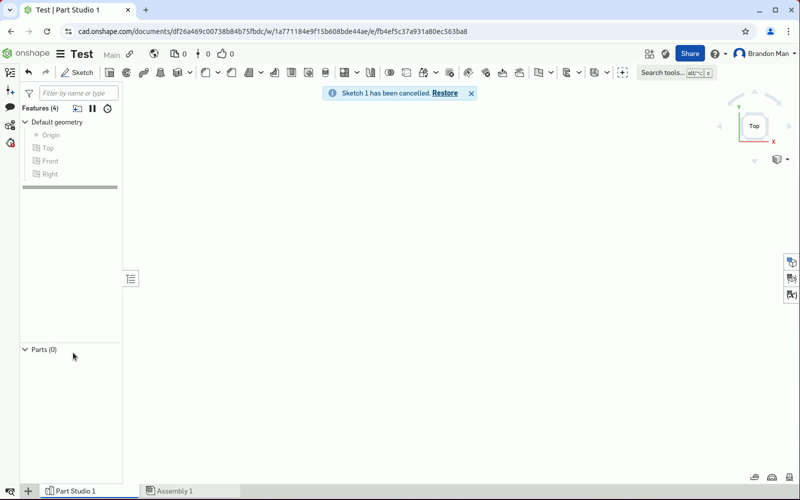
key(space)
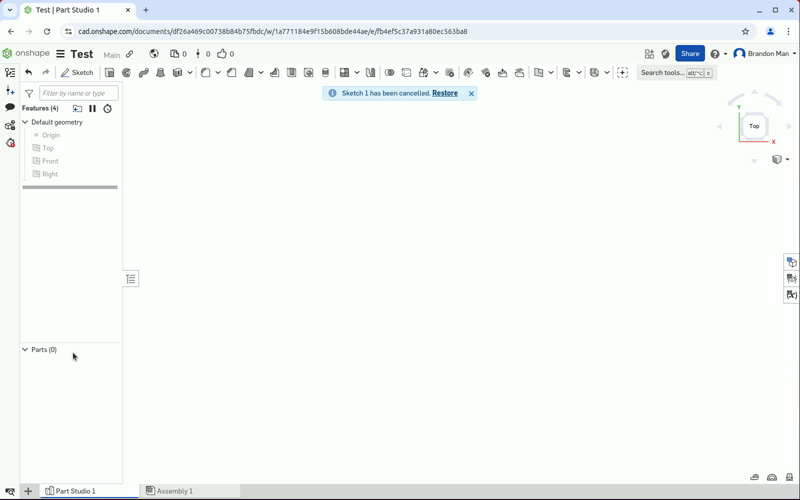
key_down(shift)
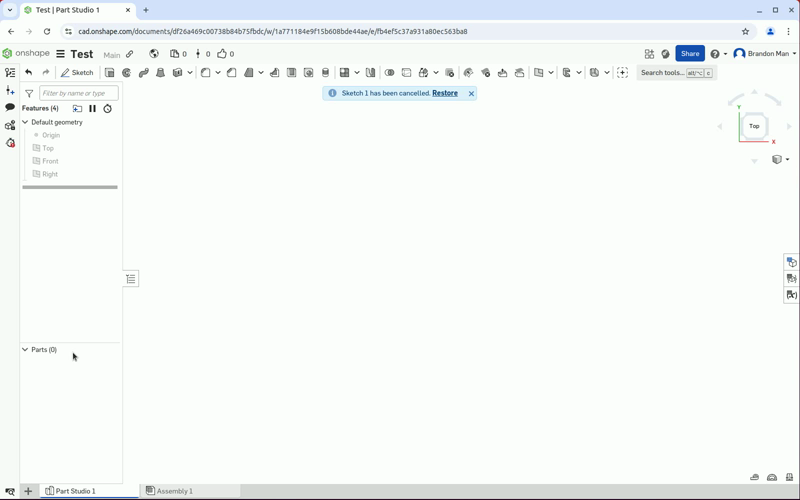
key(up)
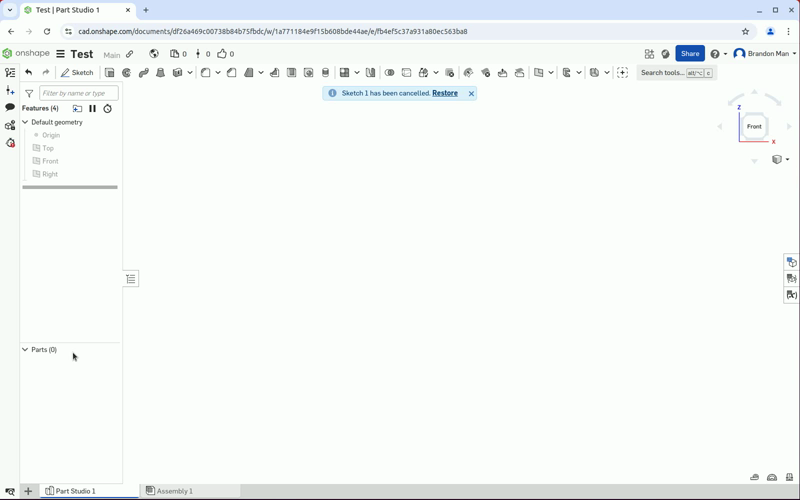
key_up(shift)
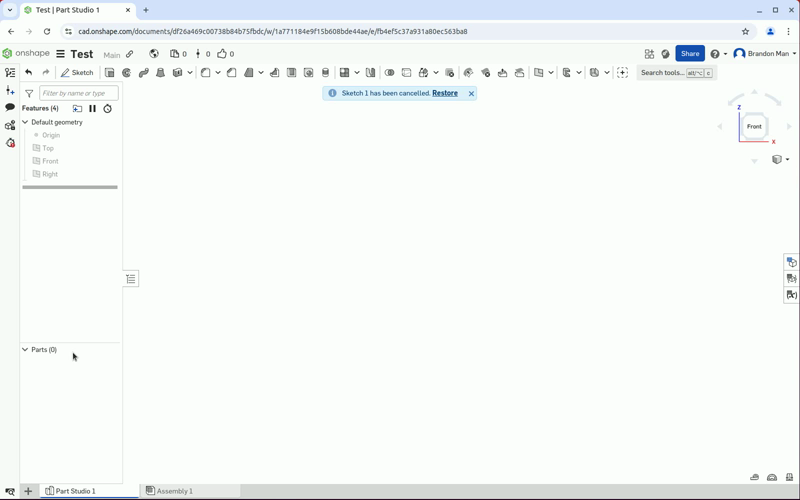
mouse_move(73, 352)
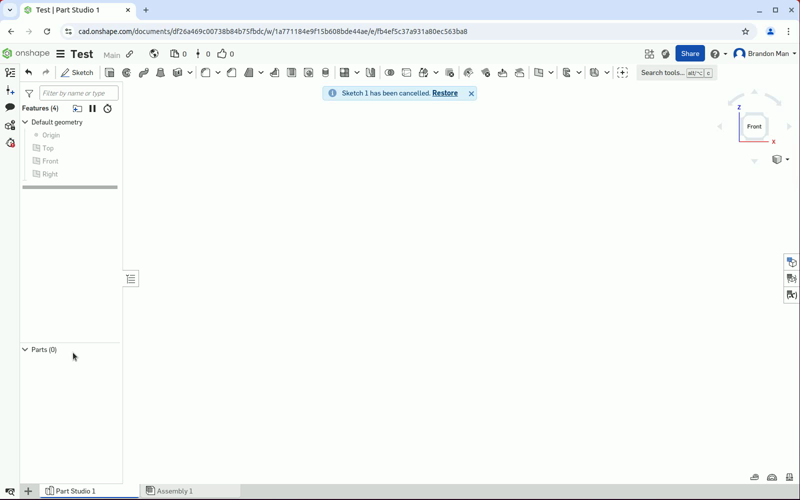
key(shift+y)
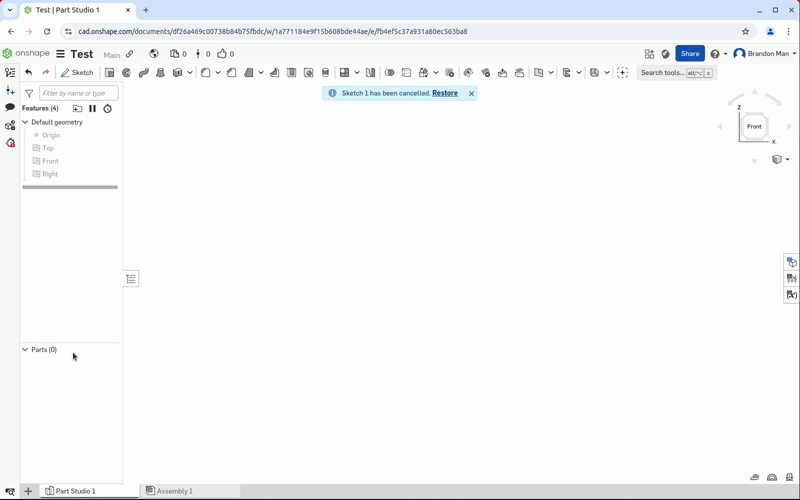
key(shift+s)
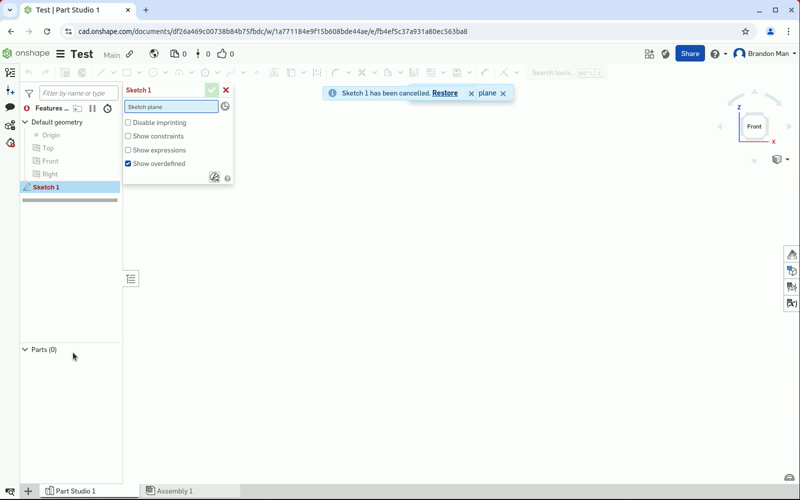
mouse_move(73, 163)
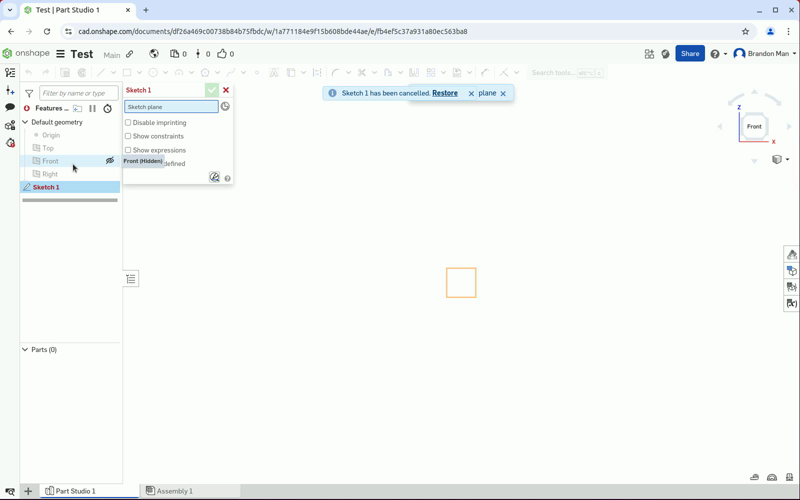
click(73, 163)
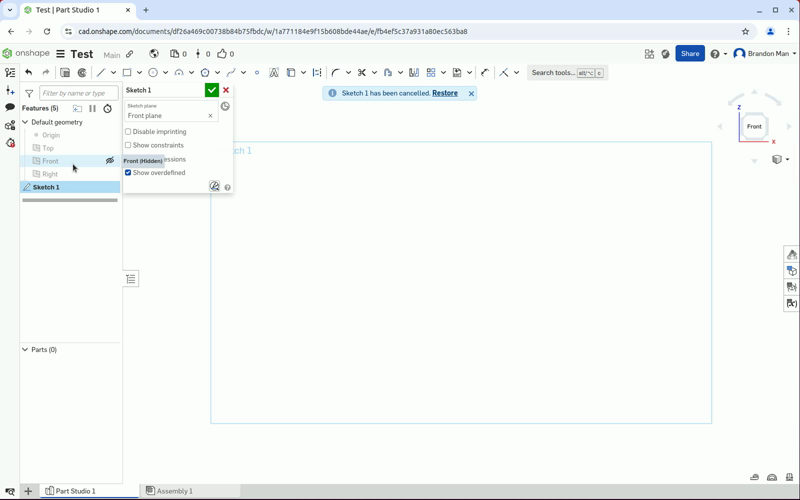
mouse_move(73, 352)
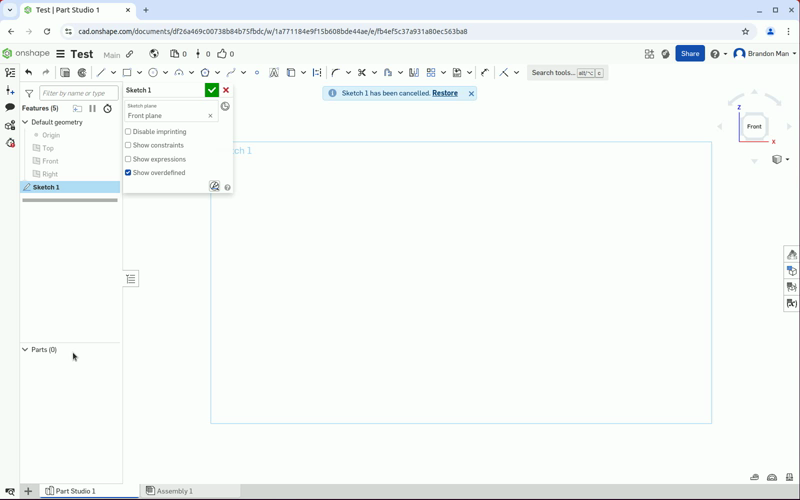
key(y)
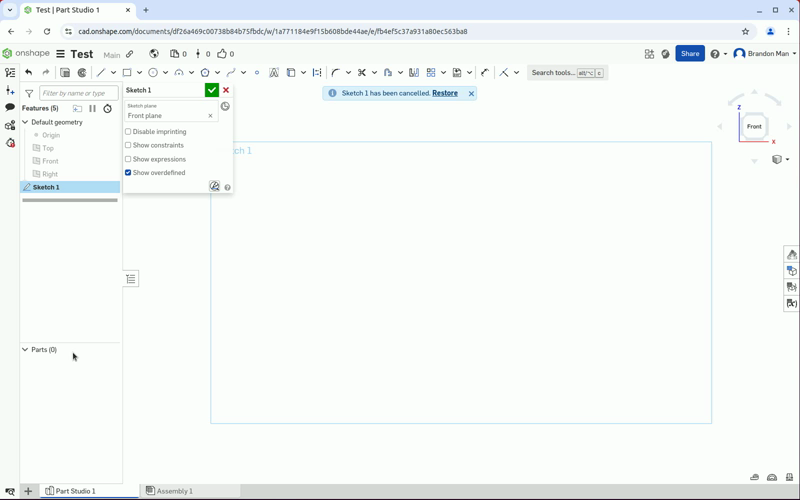
key(l)
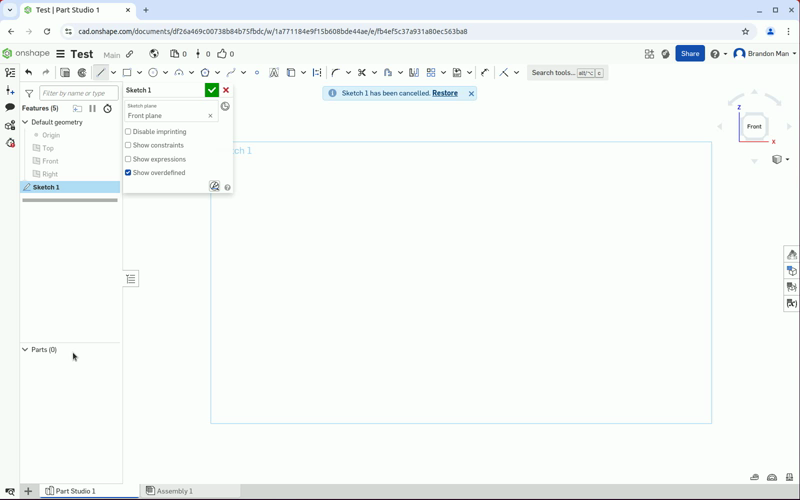
key_down(shift)
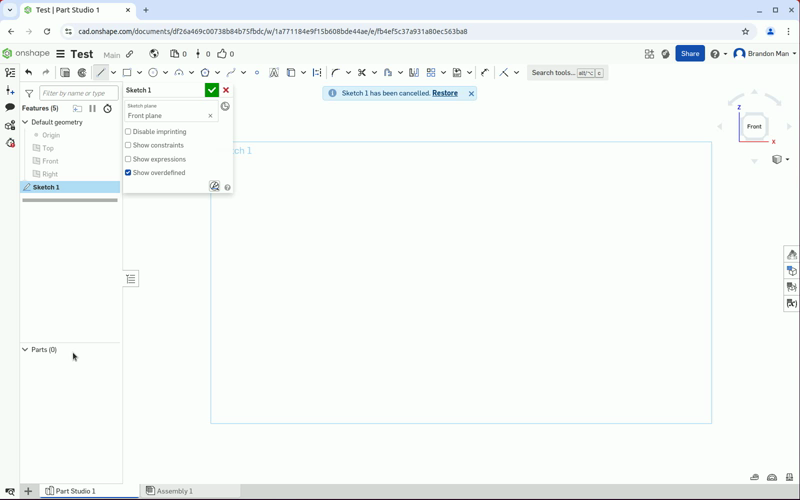
mouse_move(497, 218)
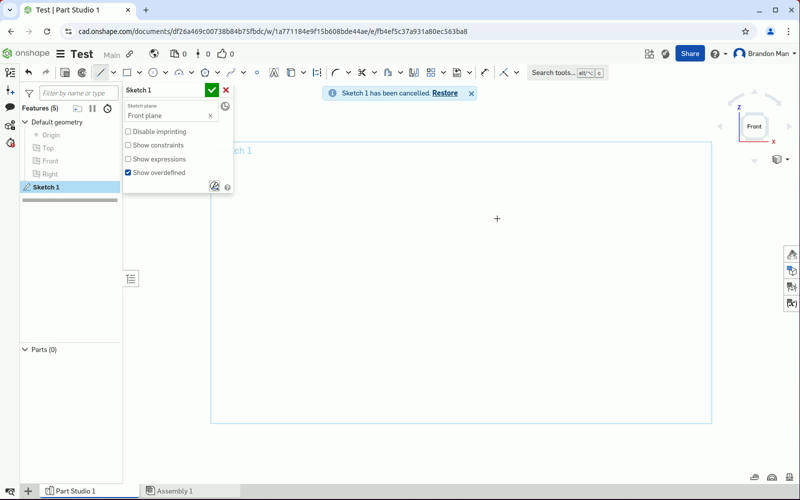
click(497, 218)
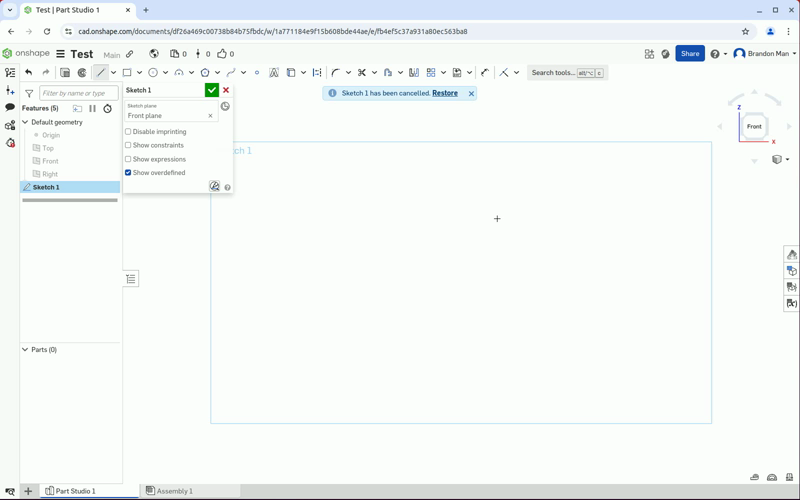
key_up(shift)
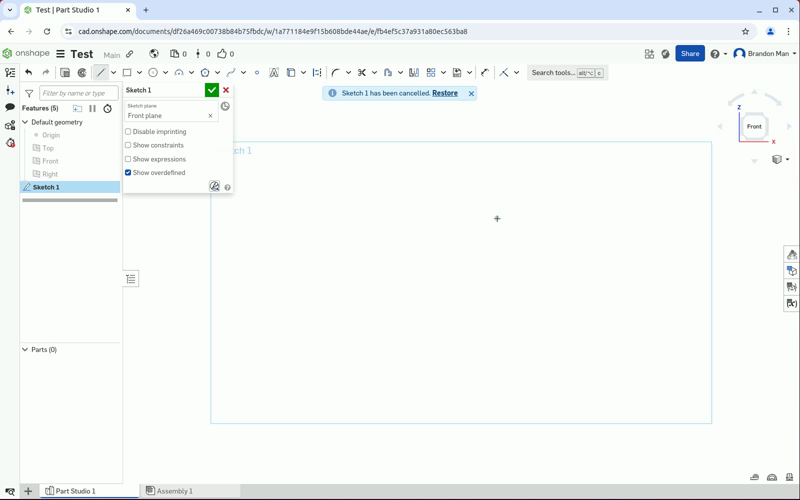
key_down(shift)
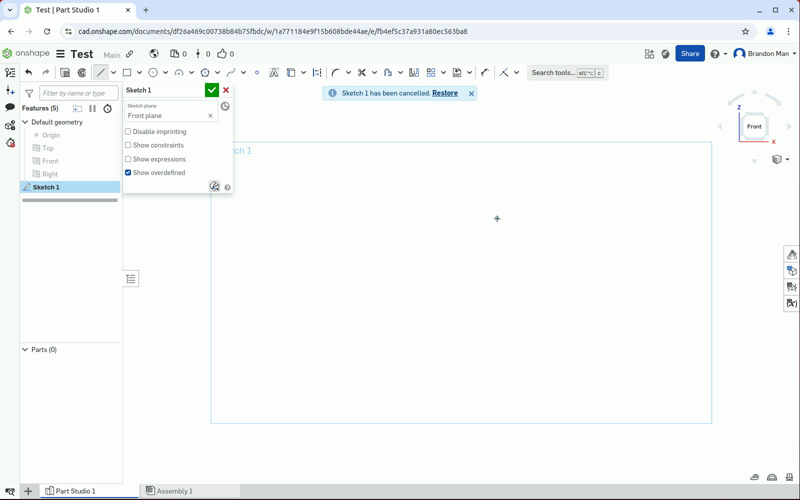
mouse_move(527, 218)
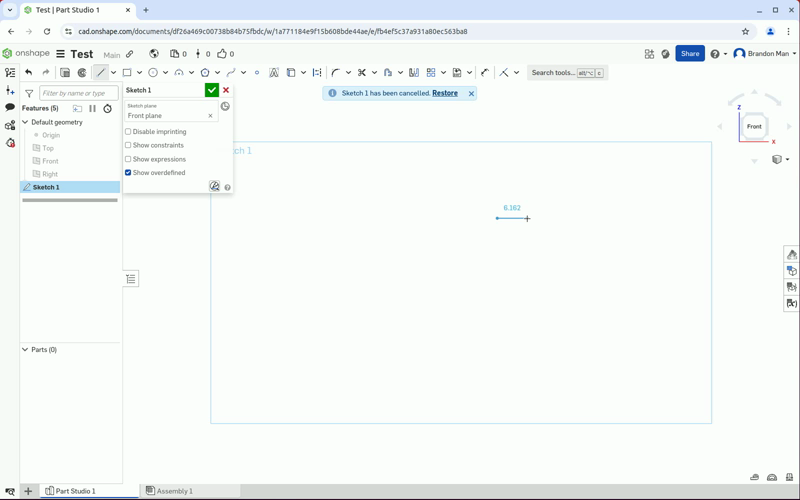
mouse_move(507, 218)
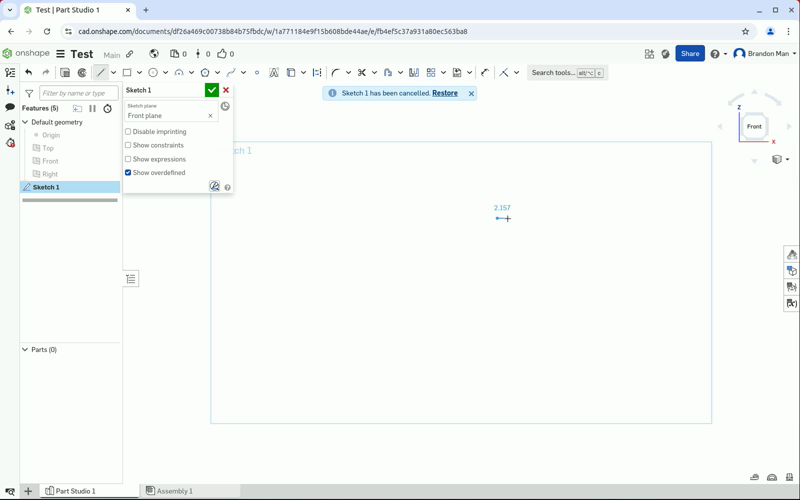
click(507, 218)
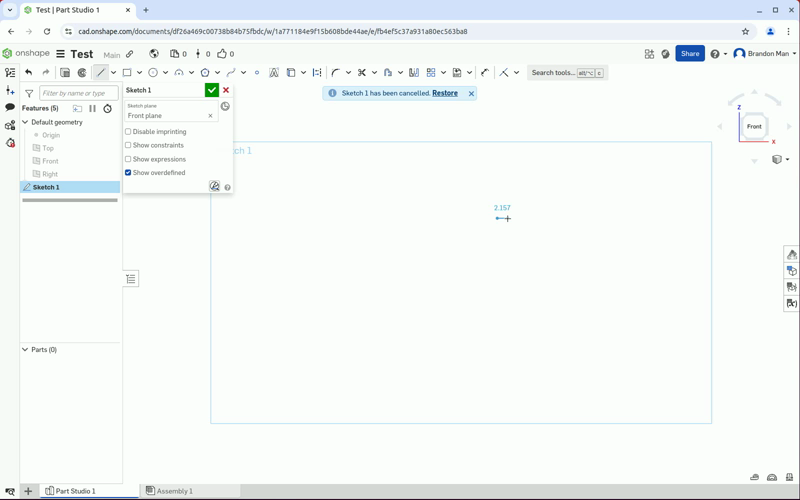
key_up(shift)
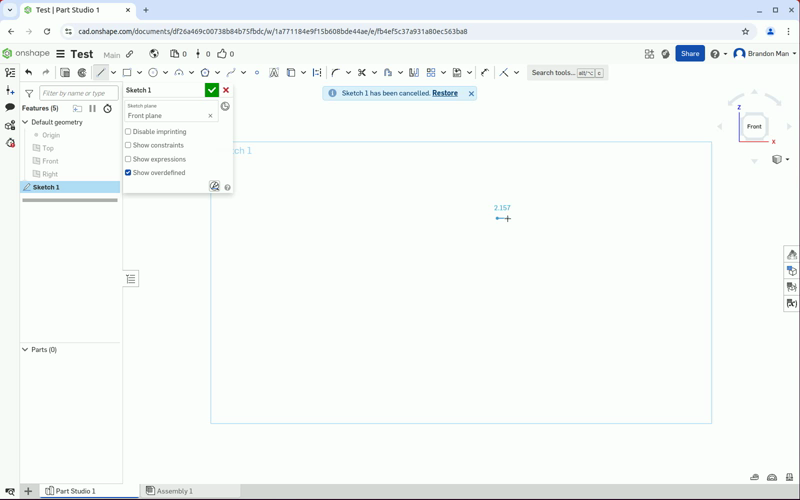
key_down(shift)
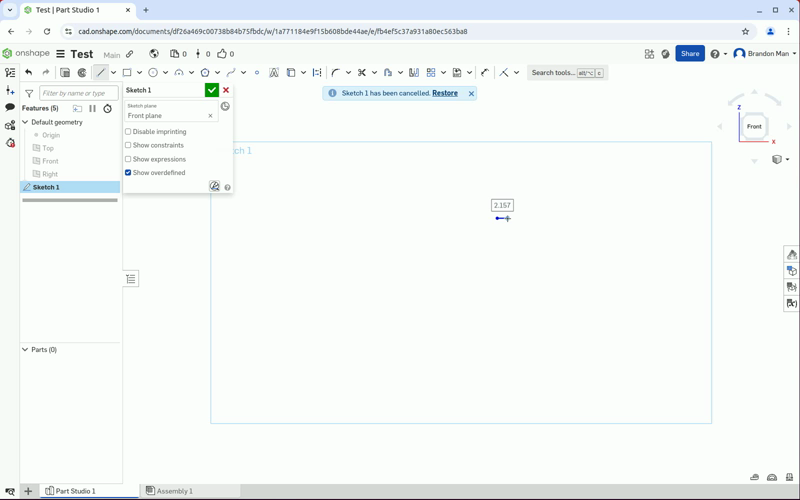
mouse_move(537, 218)
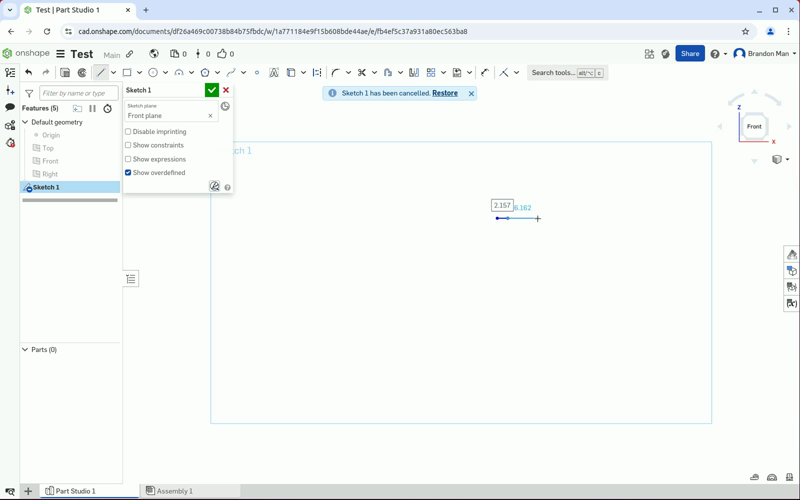
mouse_move(507, 188)
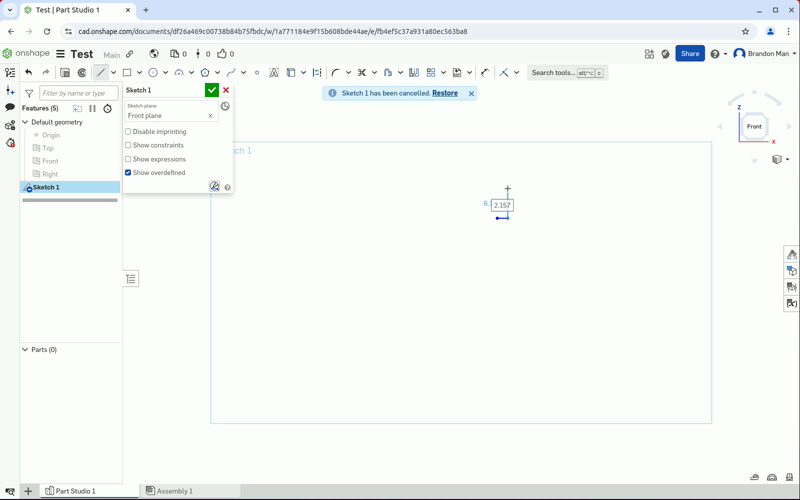
click(507, 188)
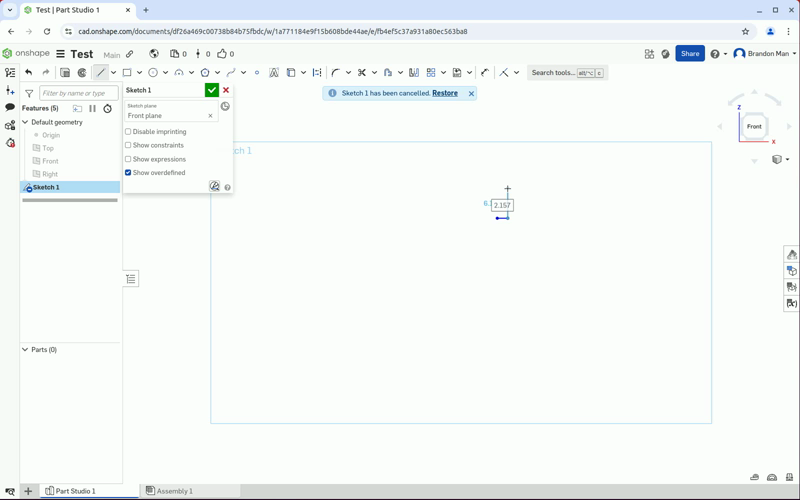
key_up(shift)
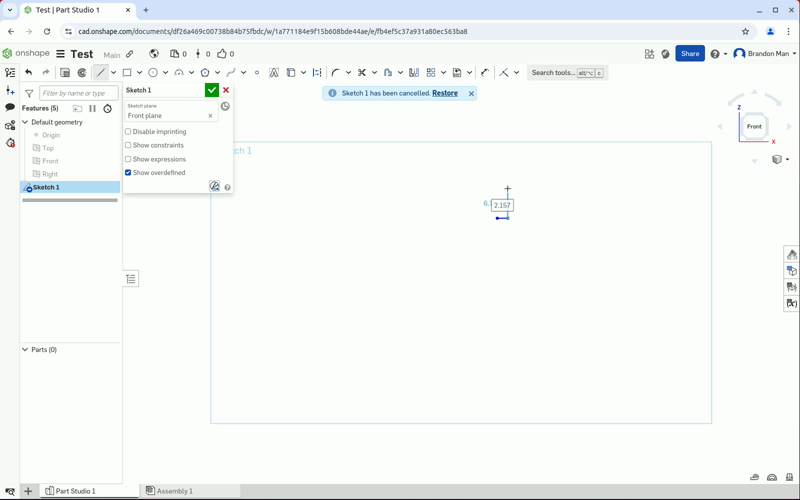
key_down(shift)
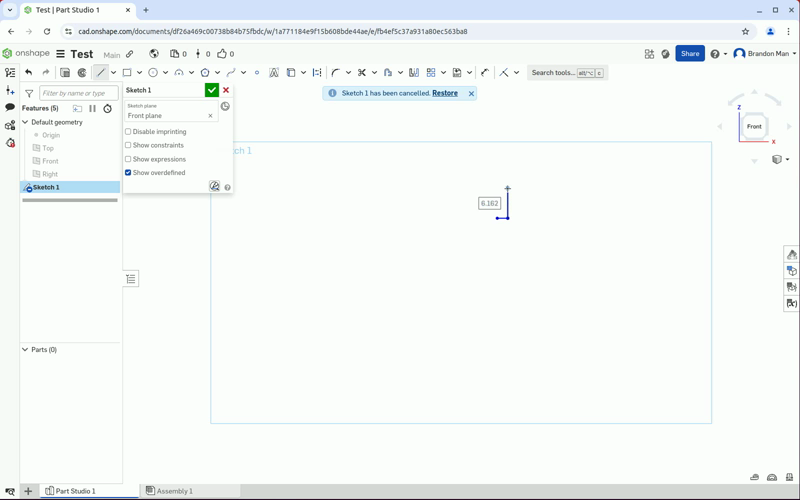
mouse_move(537, 188)
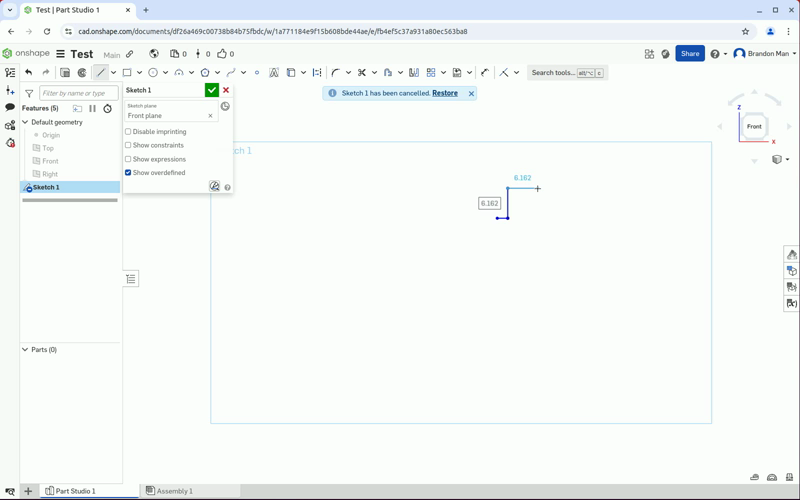
mouse_move(497, 188)
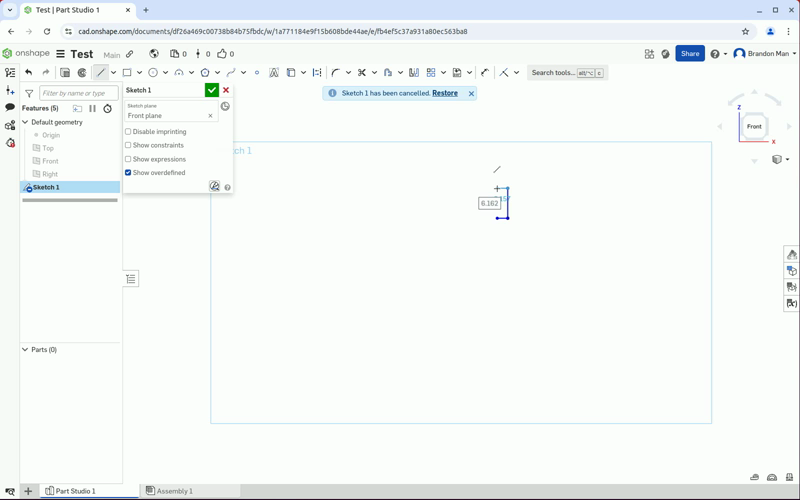
click(497, 188)
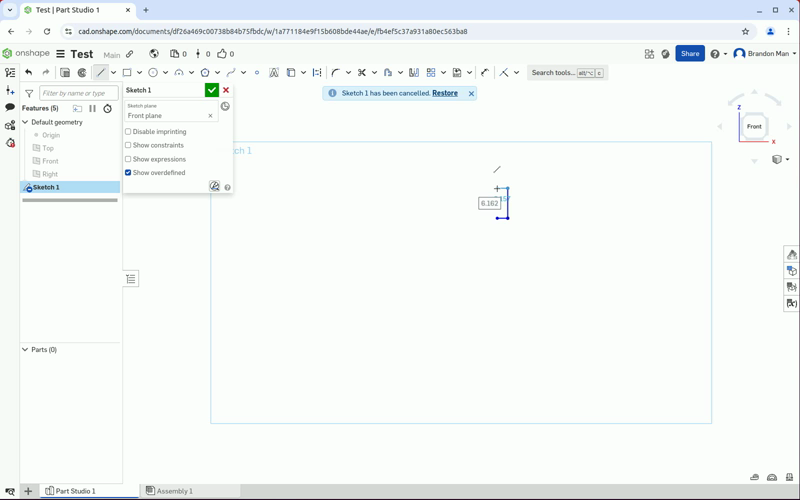
key_up(shift)
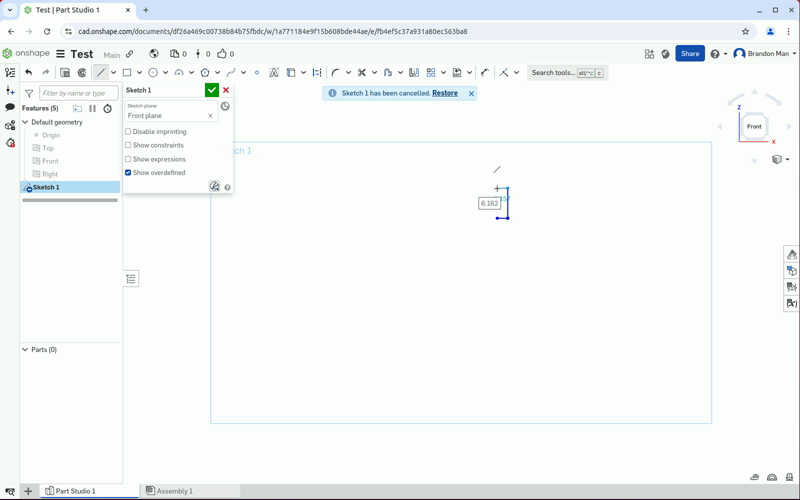
mouse_move(527, 188)
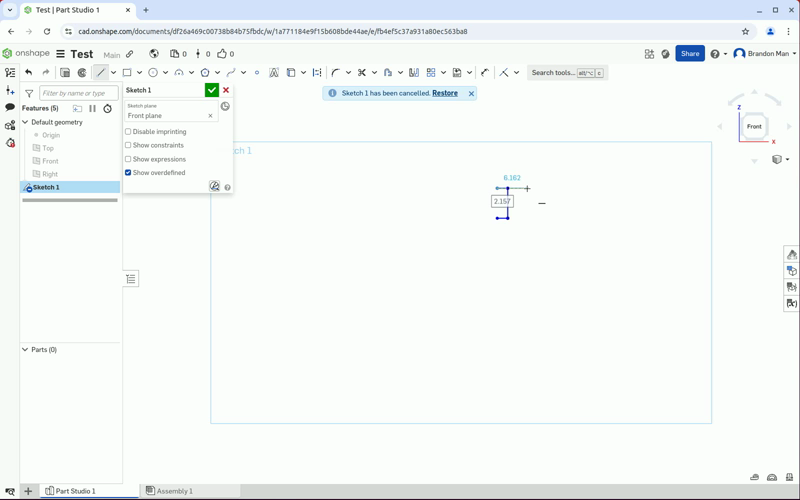
key_down(shift)
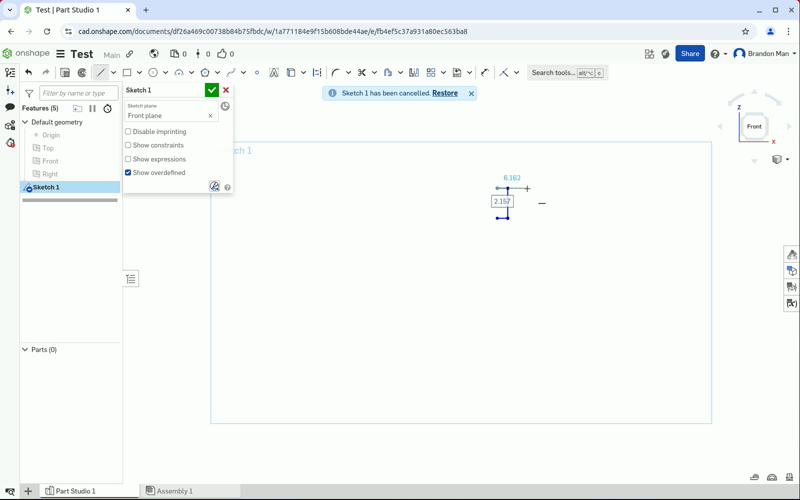
mouse_move(497, 218)
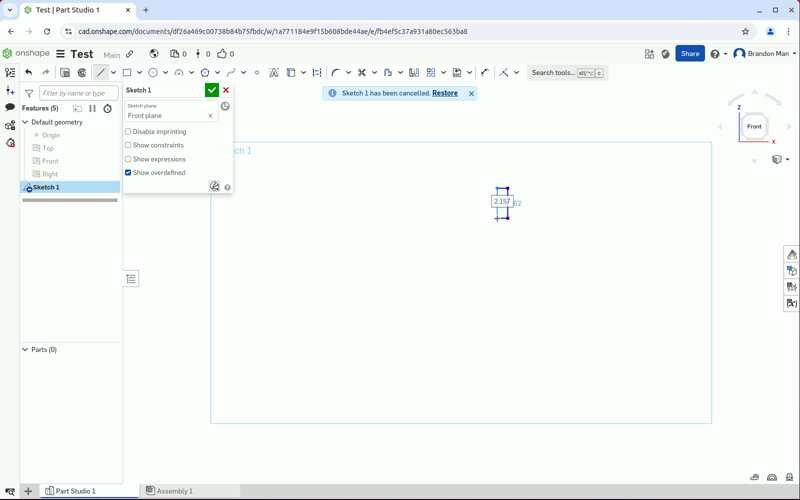
key_up(shift)
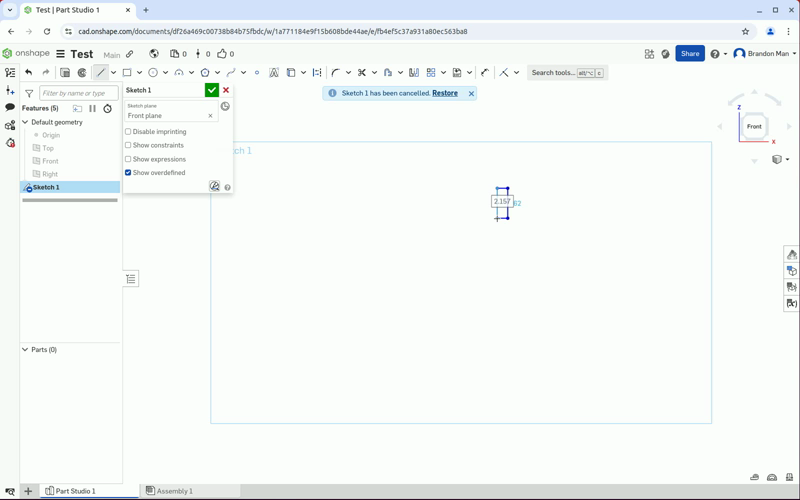
click(497, 218)
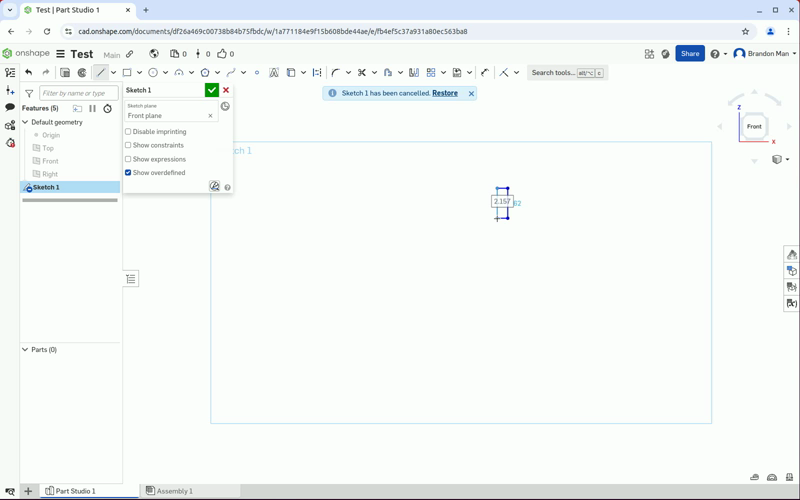
key(esc)
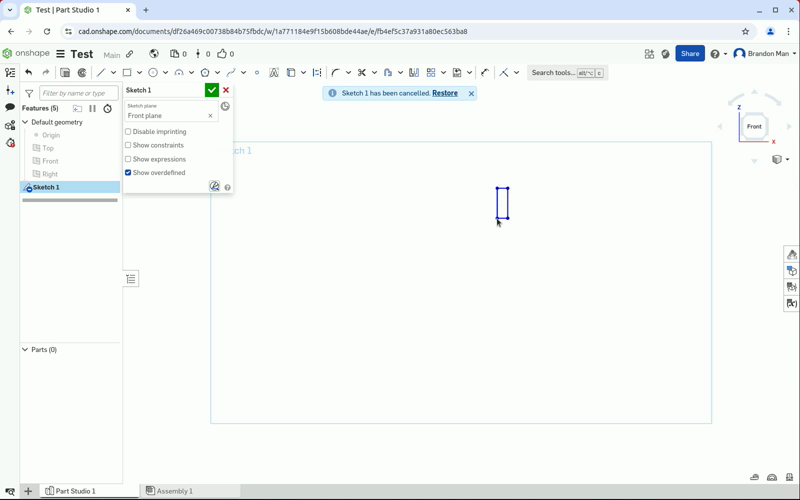
mouse_move(507, 215)
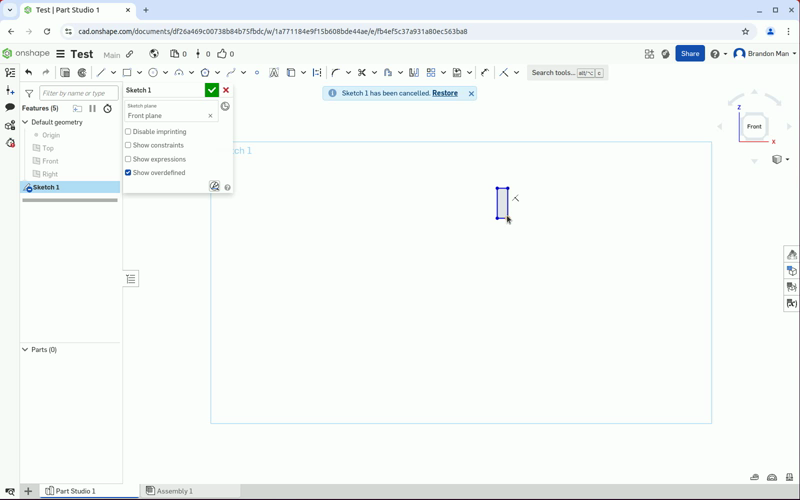
scroll(6)
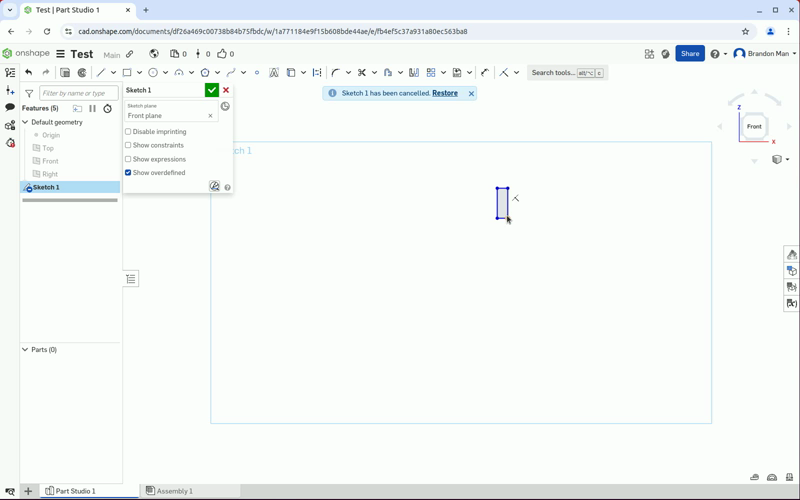
scroll(6)
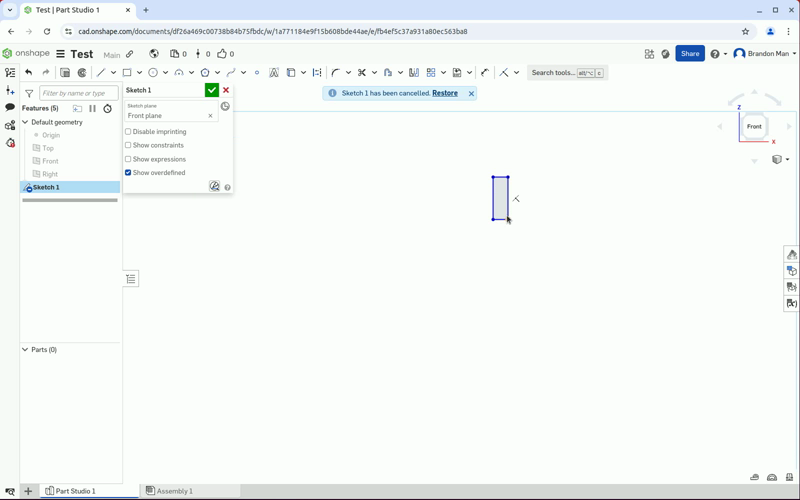
scroll(6)
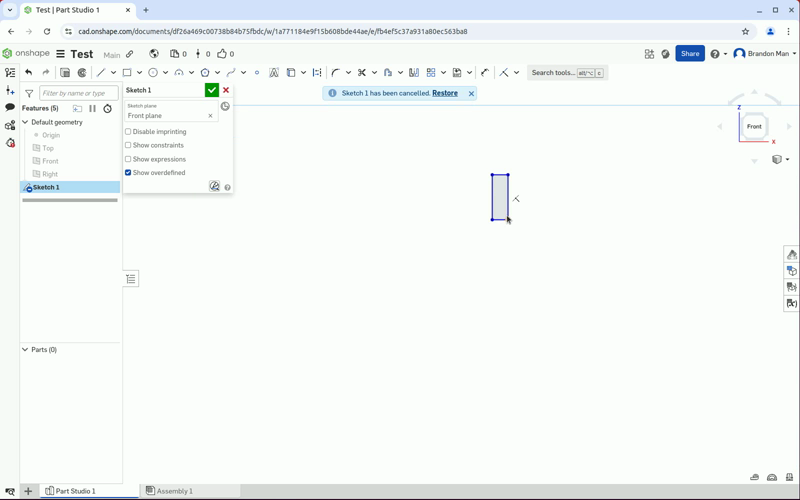
scroll(6)
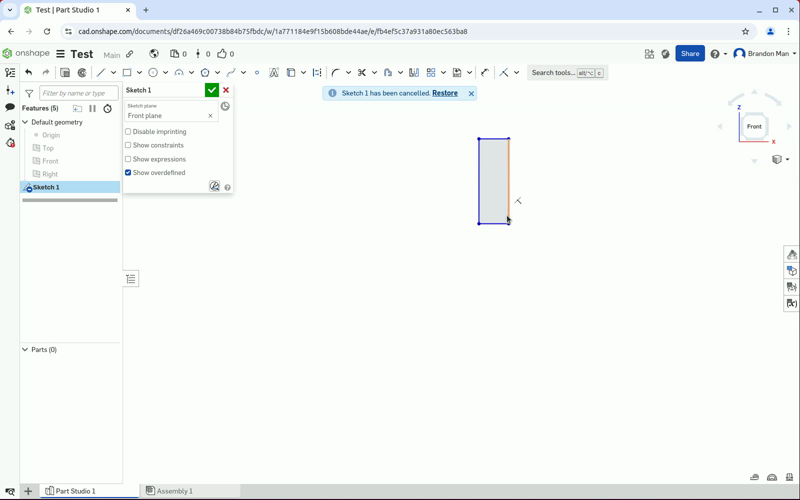
scroll(6)
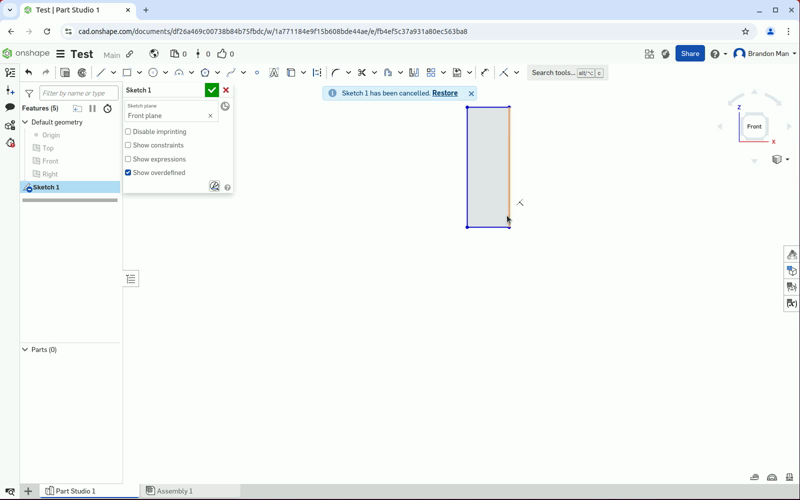
scroll(6)
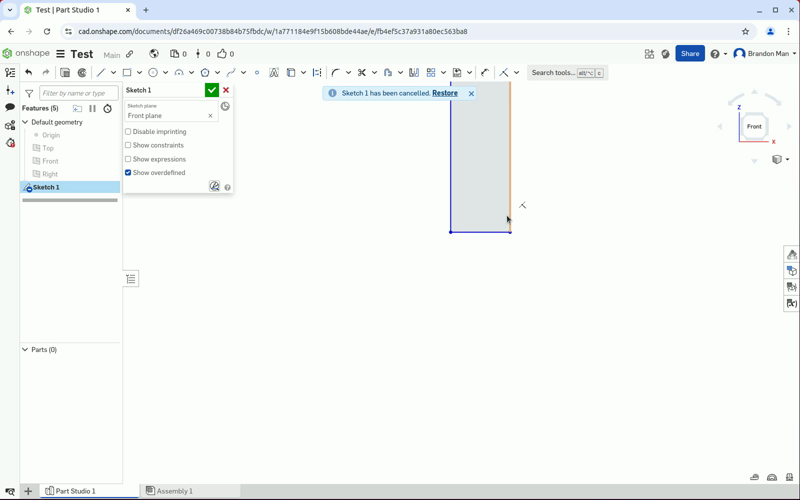
scroll(6)
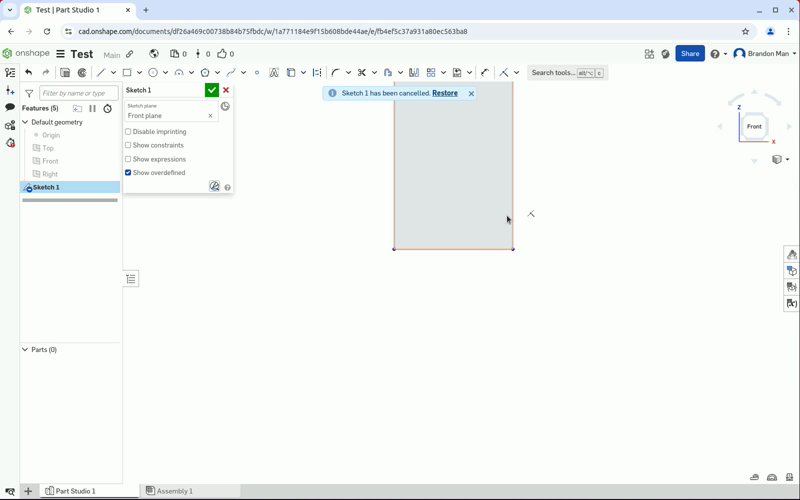
click(507, 215)
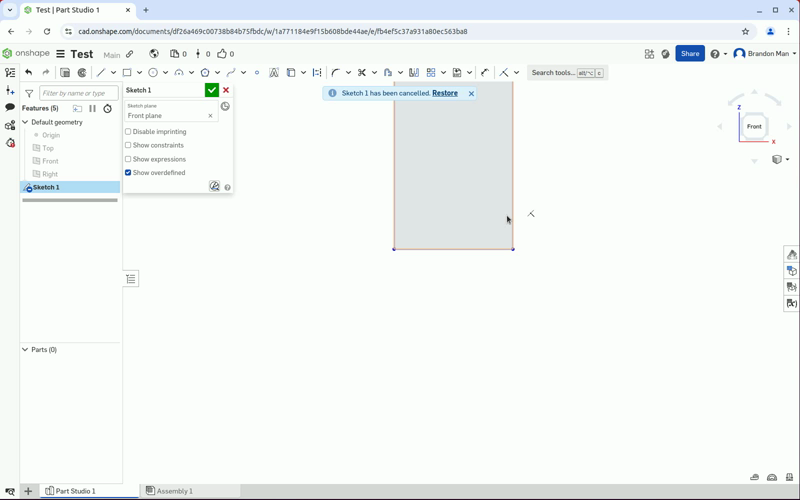
scroll(-6)
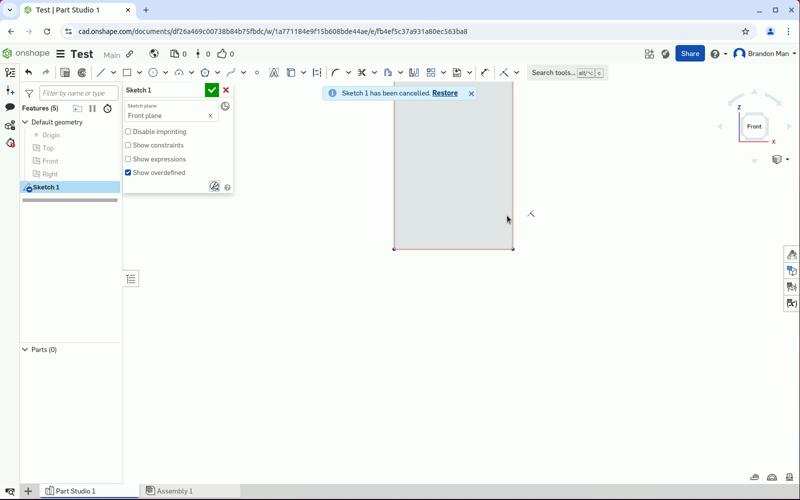
scroll(-6)
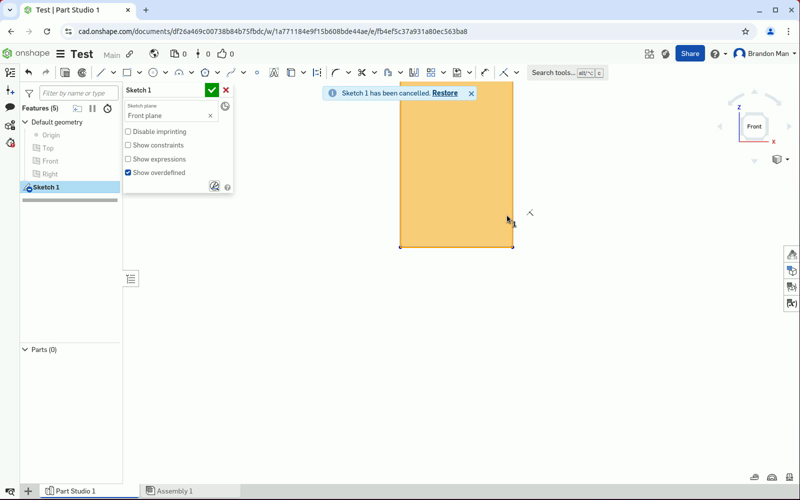
scroll(-6)
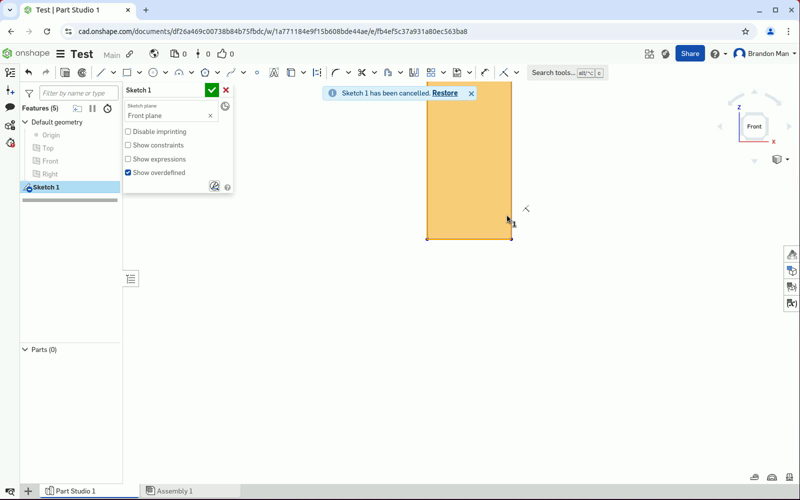
scroll(-6)
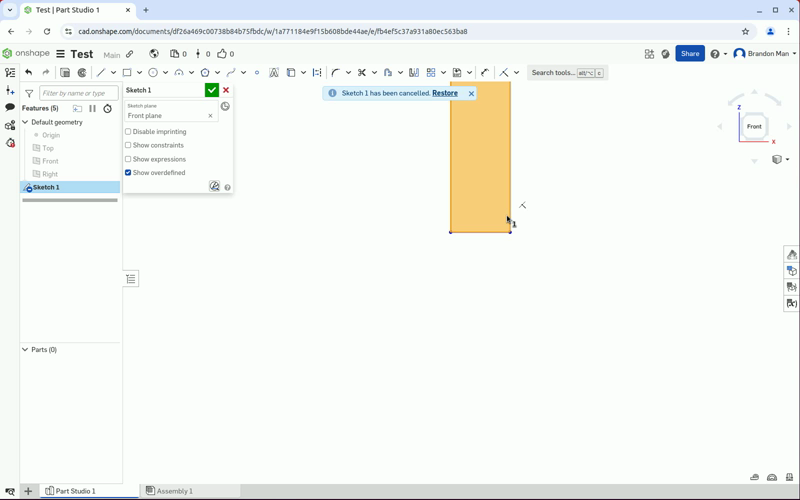
scroll(-6)
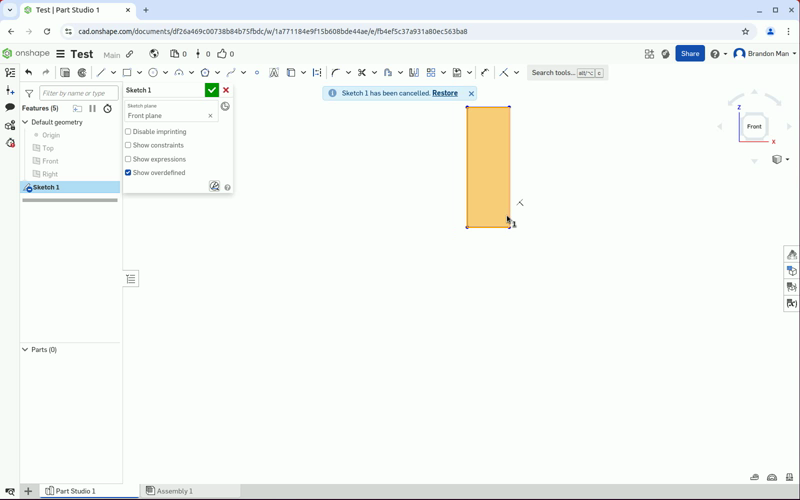
scroll(-6)
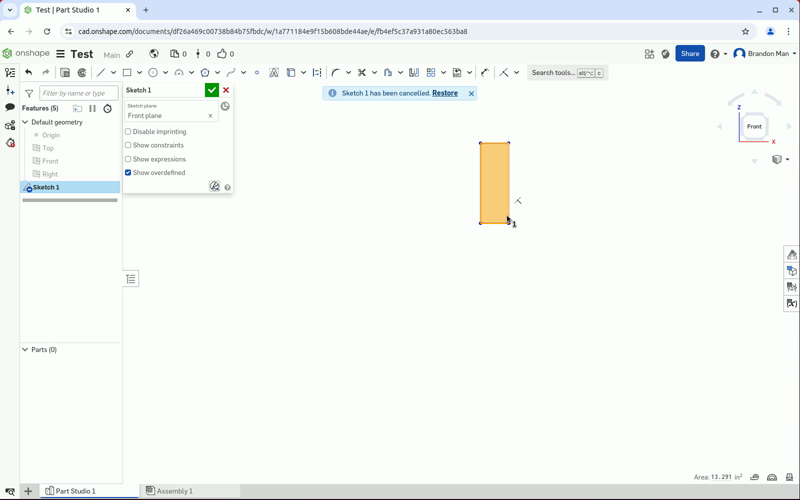
scroll(-6)
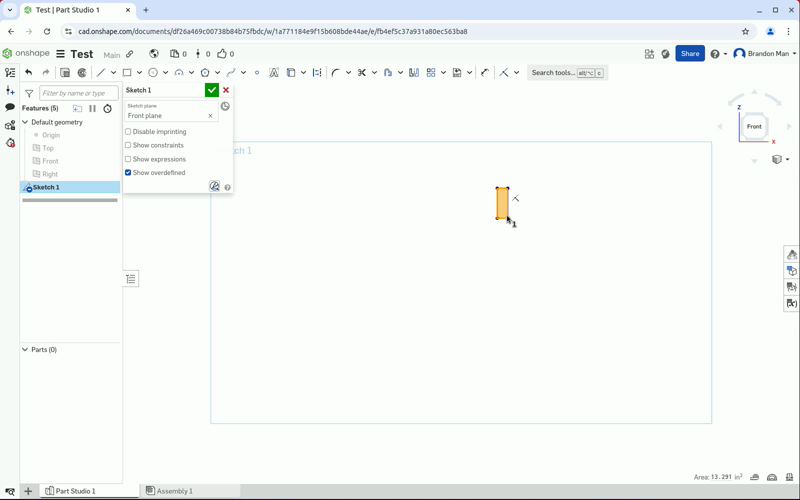
mouse_move(73, 352)
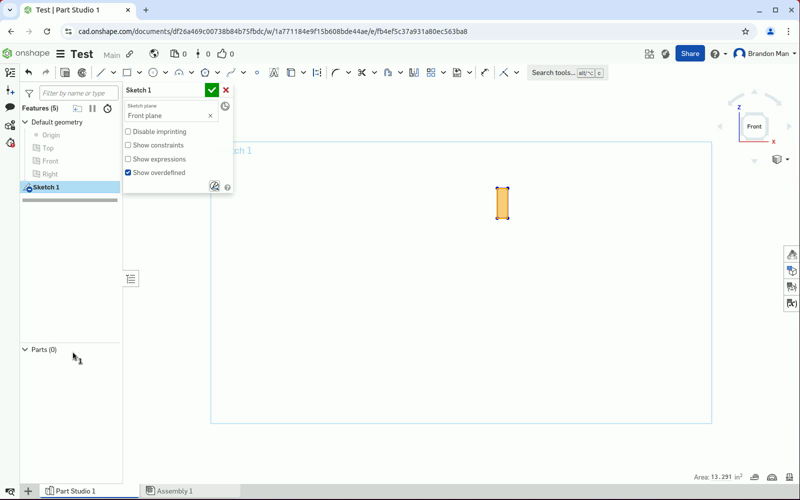
key(shift+y)
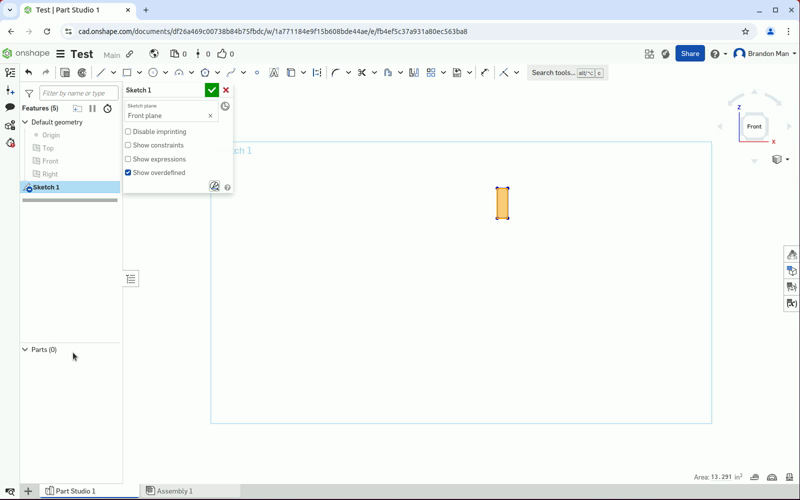
key(shift+e)
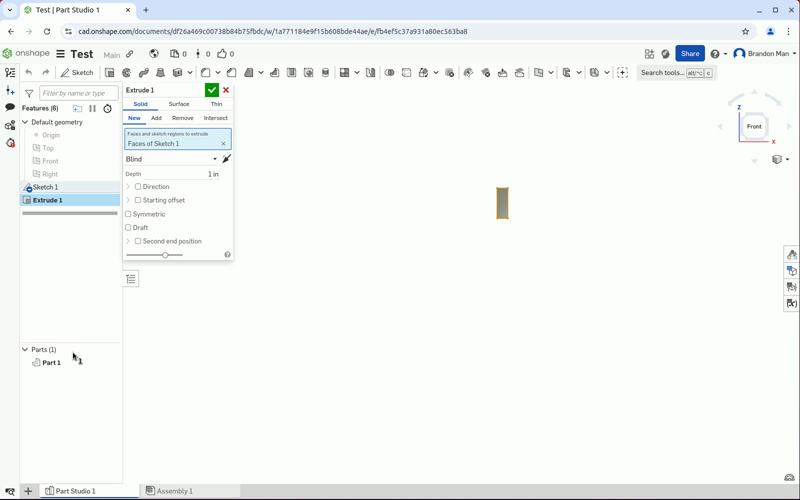
mouse_move(143, 106)
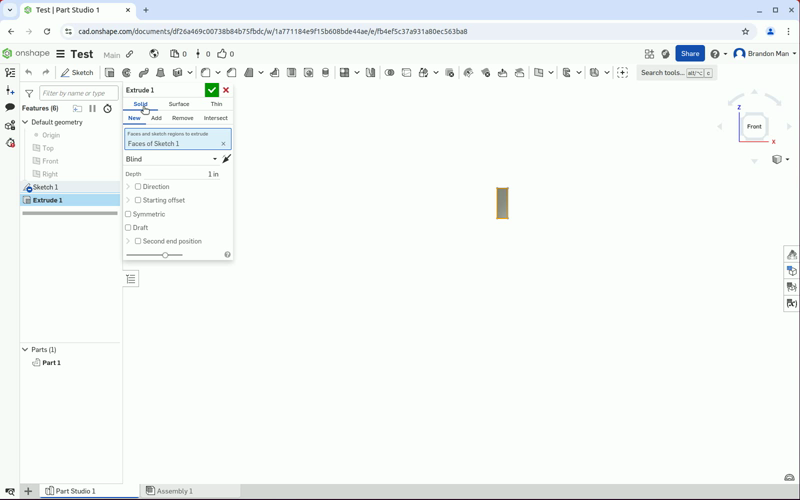
click(143, 106)
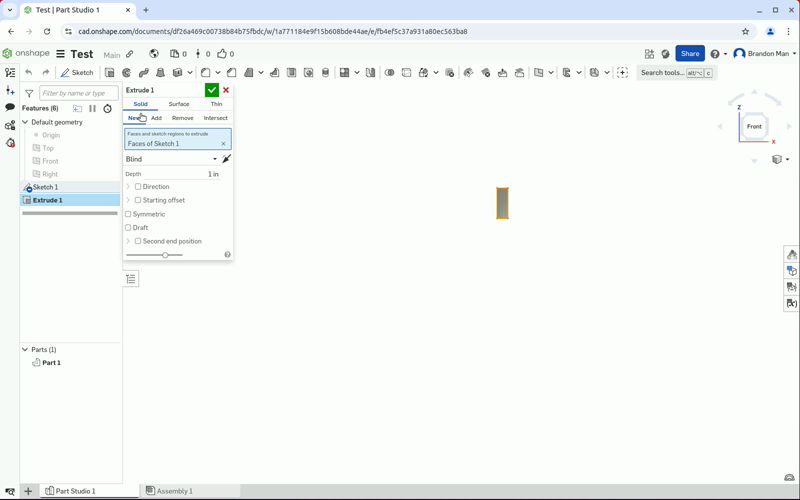
mouse_move(137, 120)
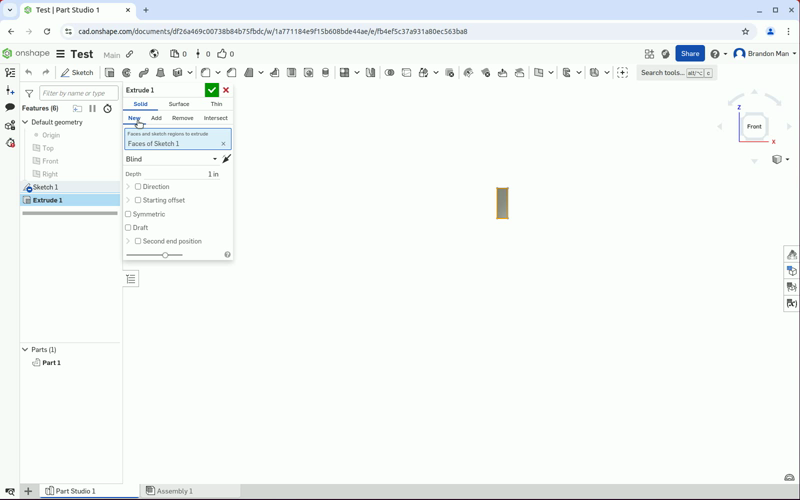
click(137, 120)
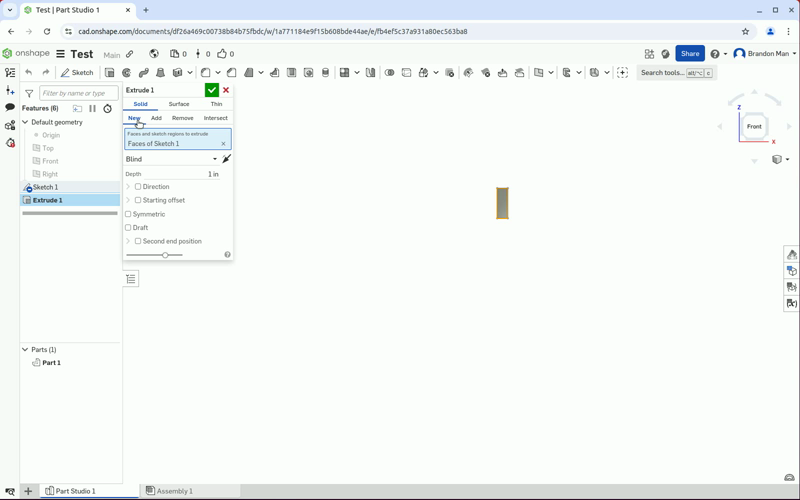
key(tab, 4)
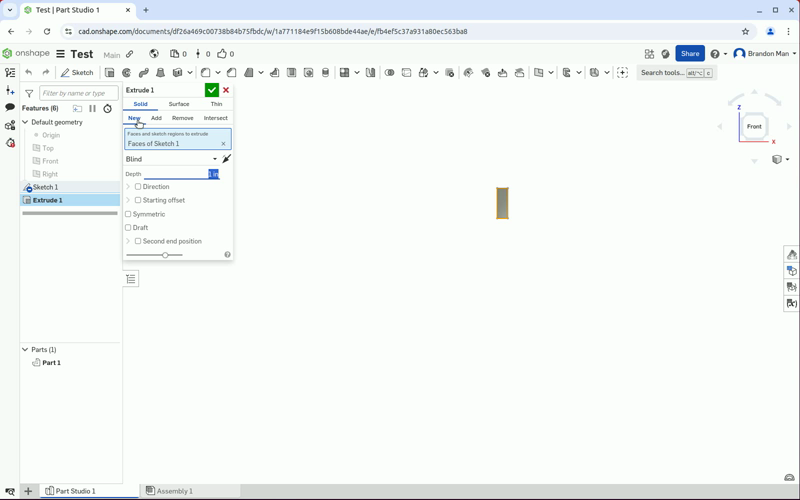
text(23.108)
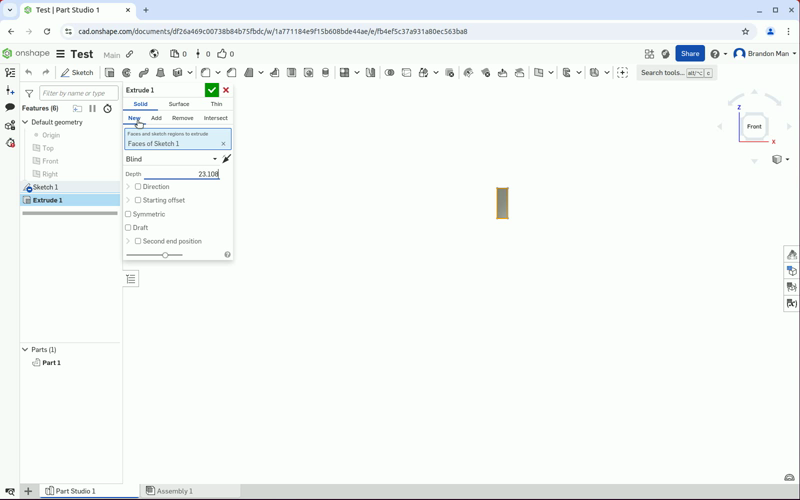
key(enter)
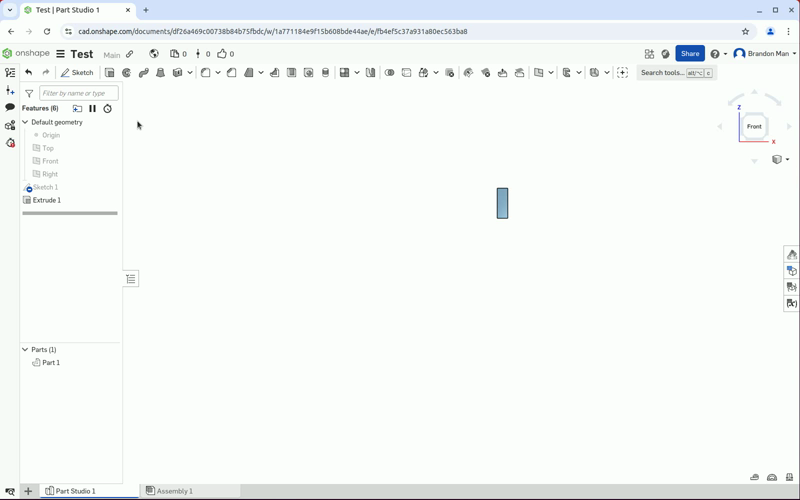
key(shift+h)
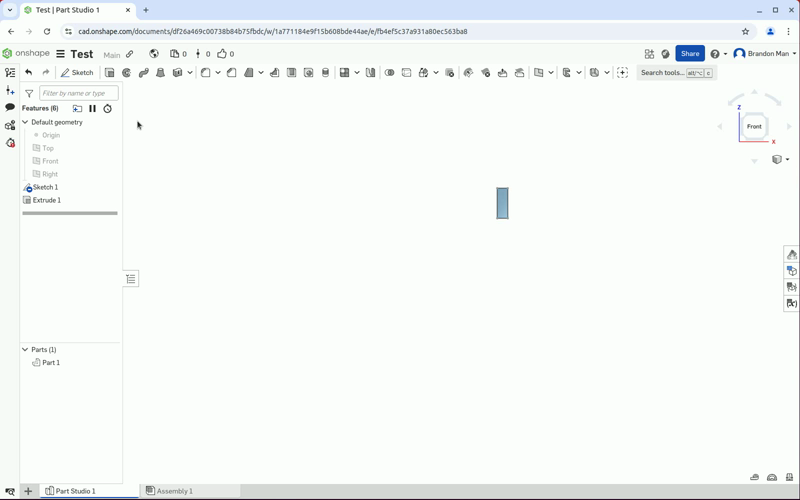
key(shift+h)
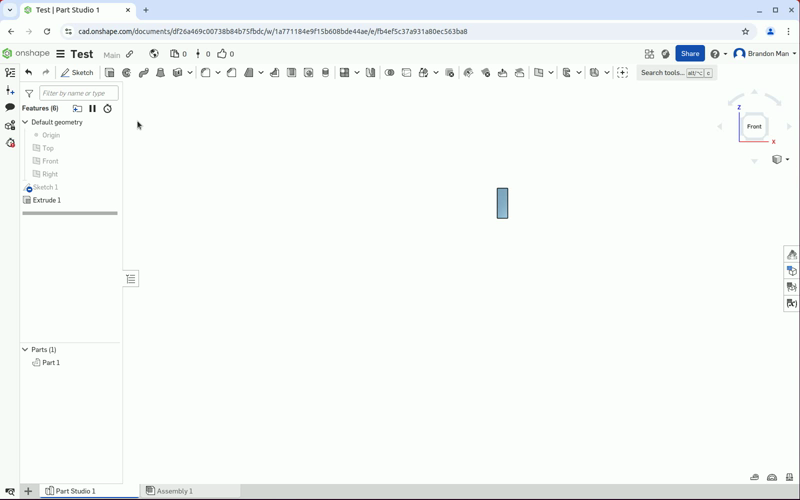
mouse_move(73, 189)
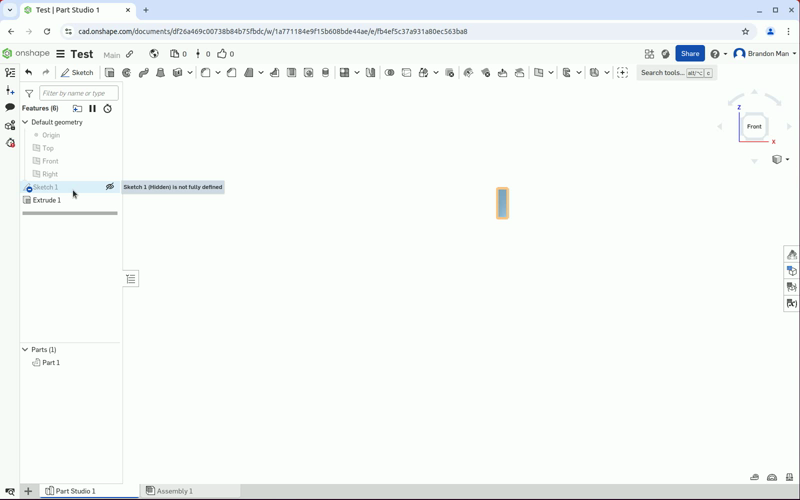
click(73, 189)
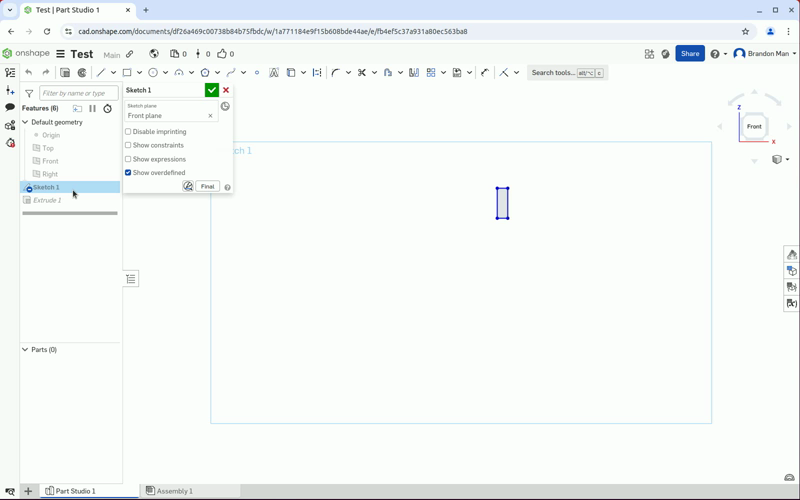
mouse_move(229, 92)
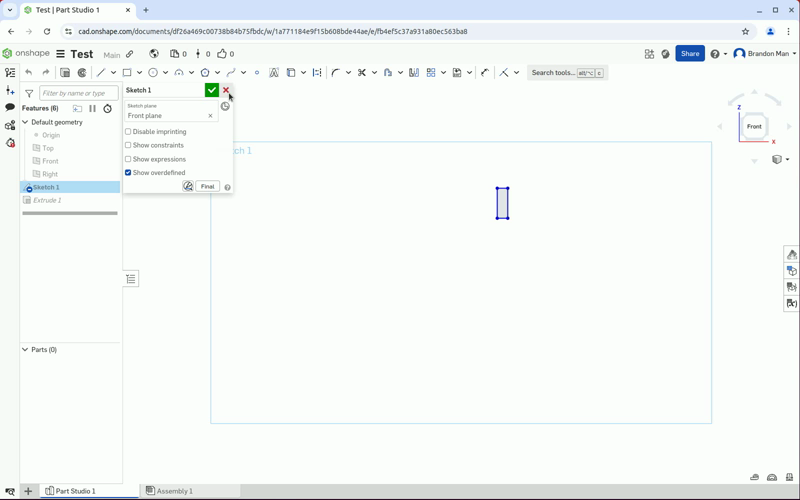
click(229, 92)
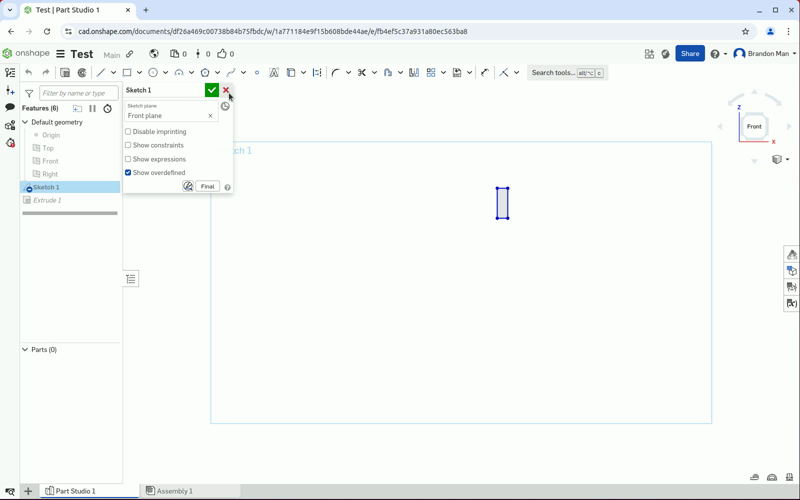
key(shift+s)
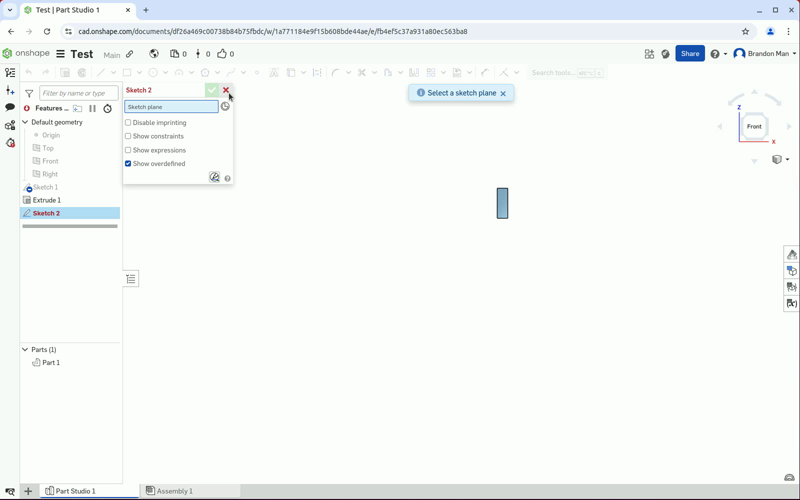
mouse_move(73, 163)
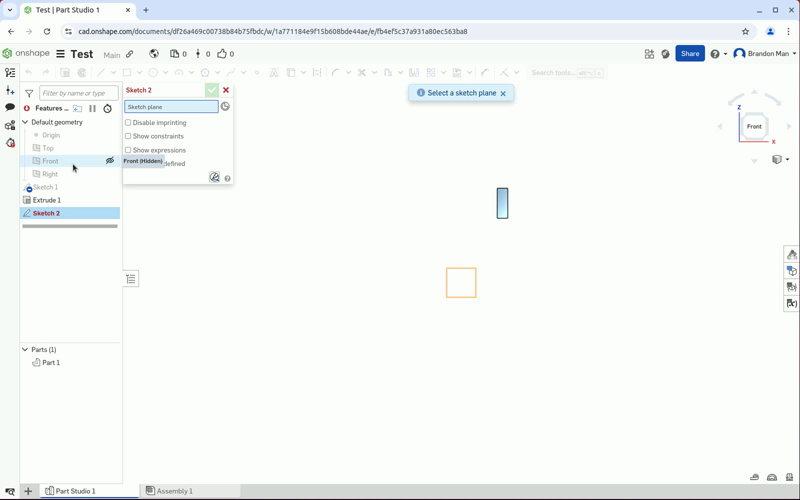
click(73, 163)
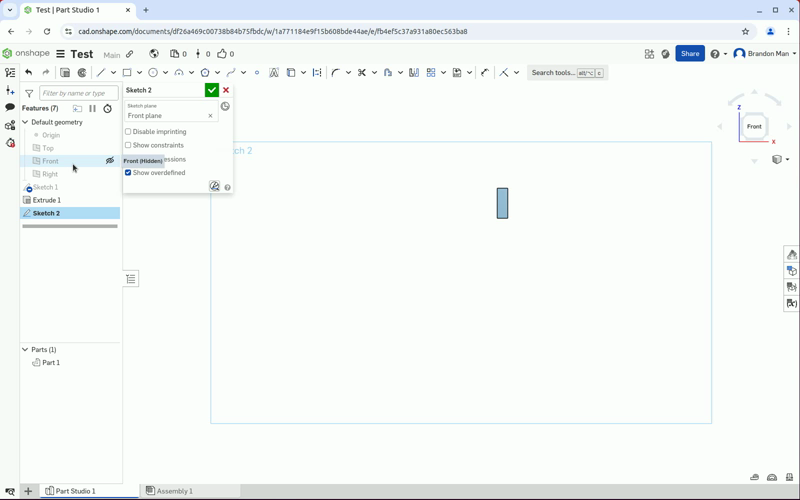
mouse_move(73, 352)
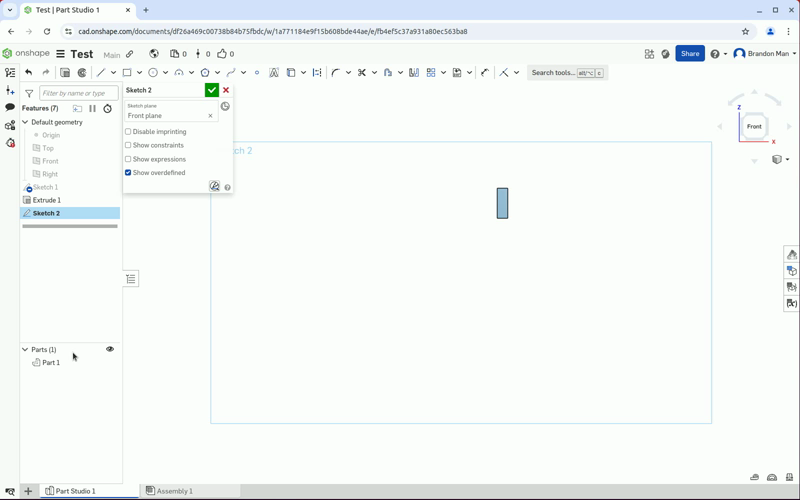
key(y)
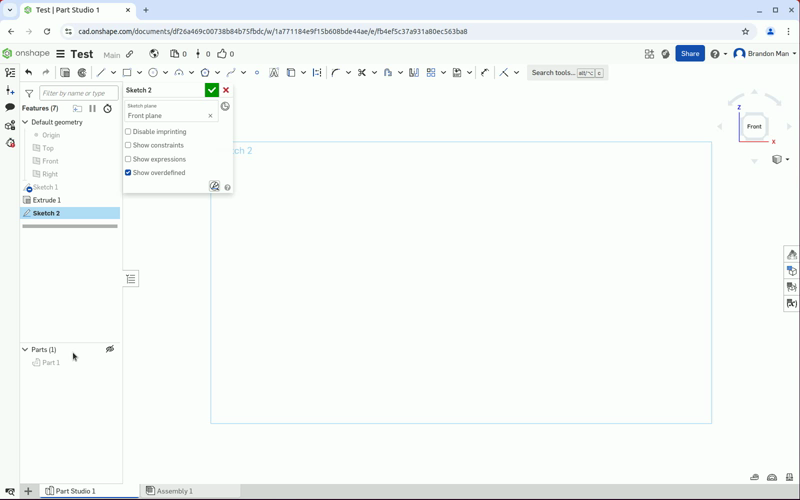
key(l)
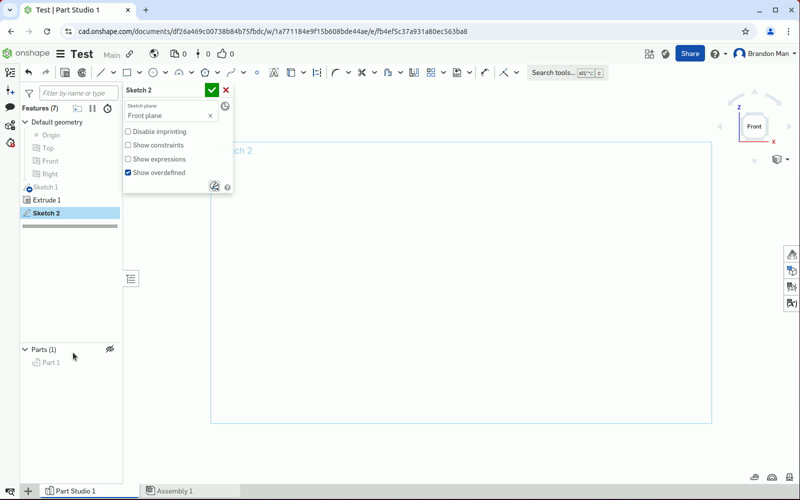
key_down(shift)
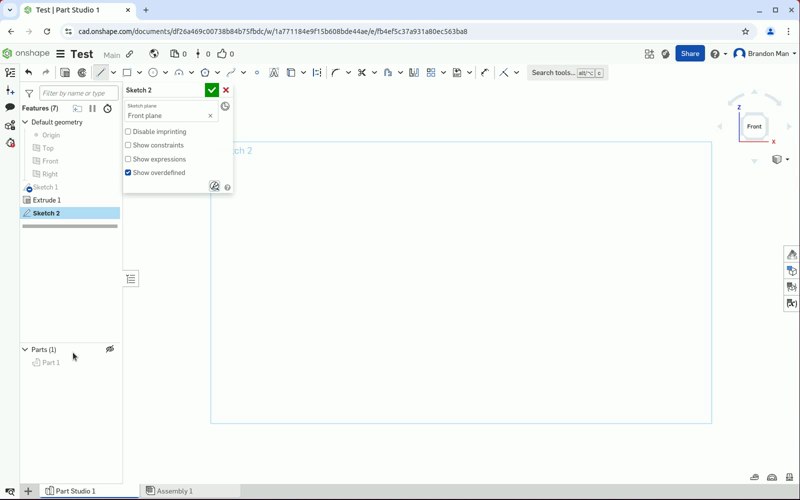
mouse_move(399, 301)
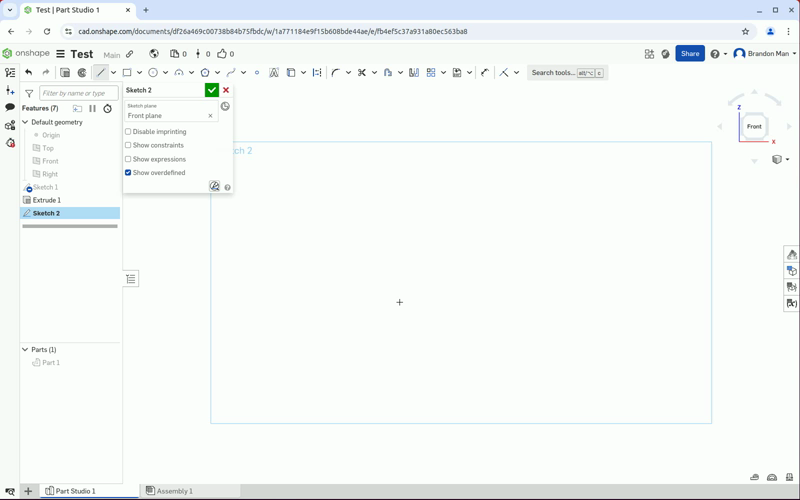
click(399, 301)
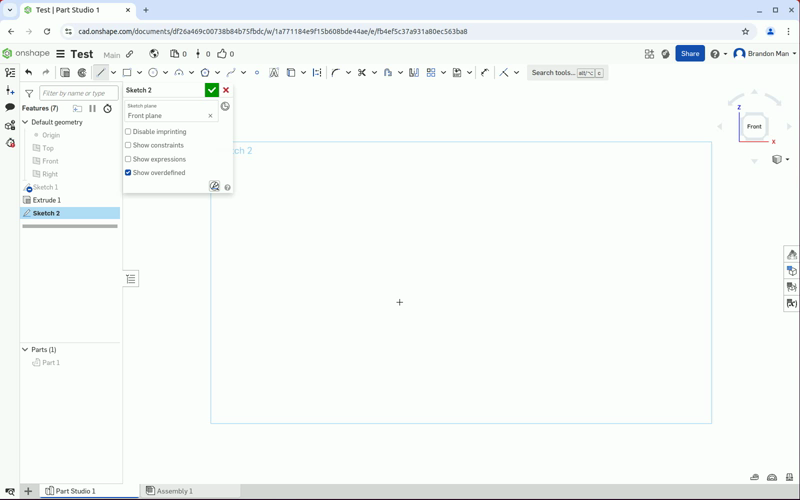
key_up(shift)
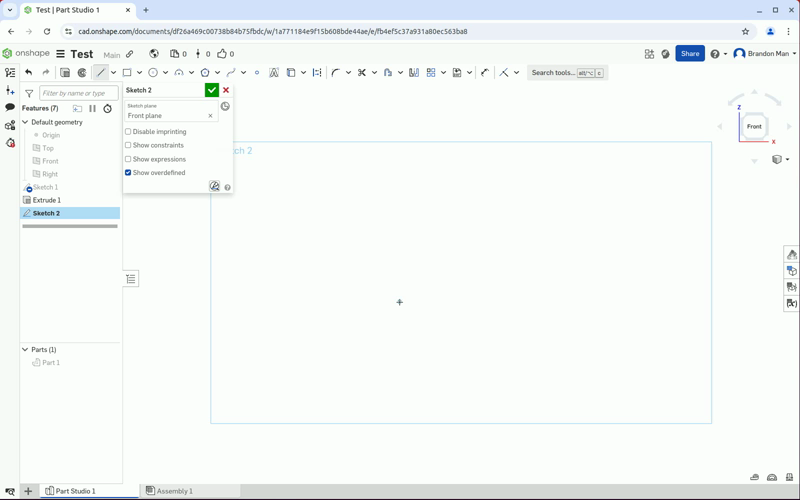
key_down(shift)
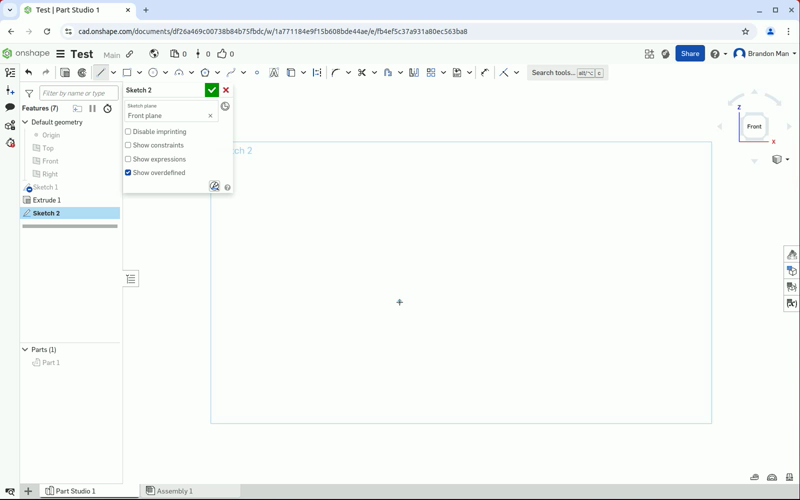
mouse_move(429, 301)
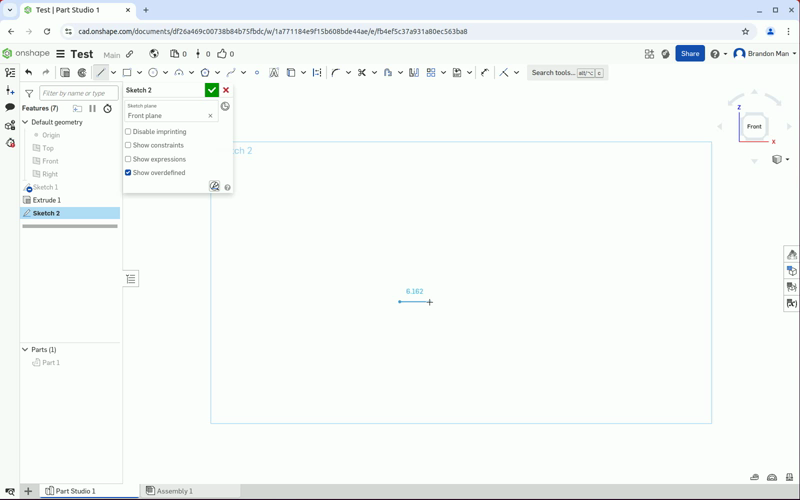
mouse_move(430, 301)
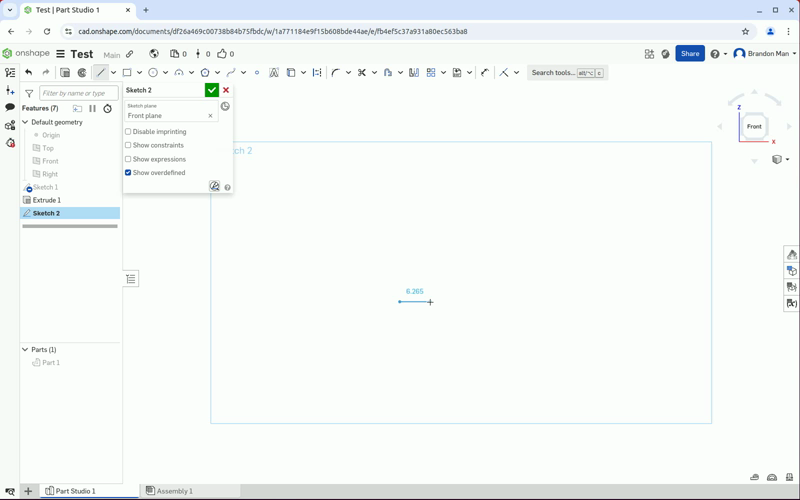
click(430, 301)
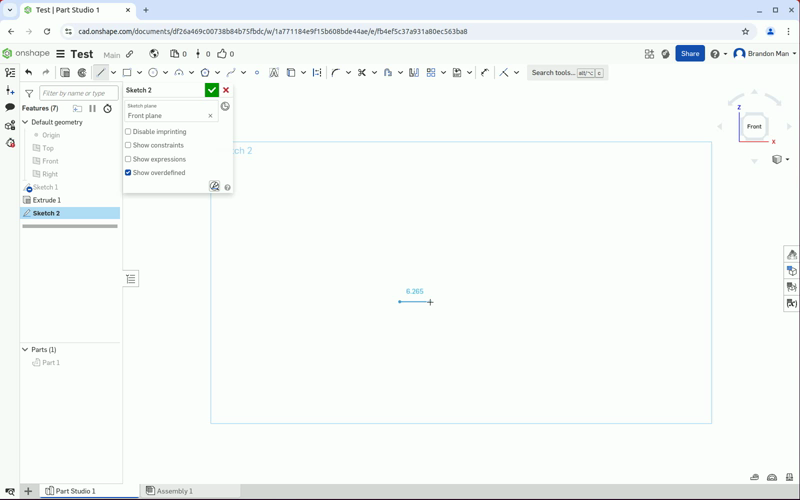
key_up(shift)
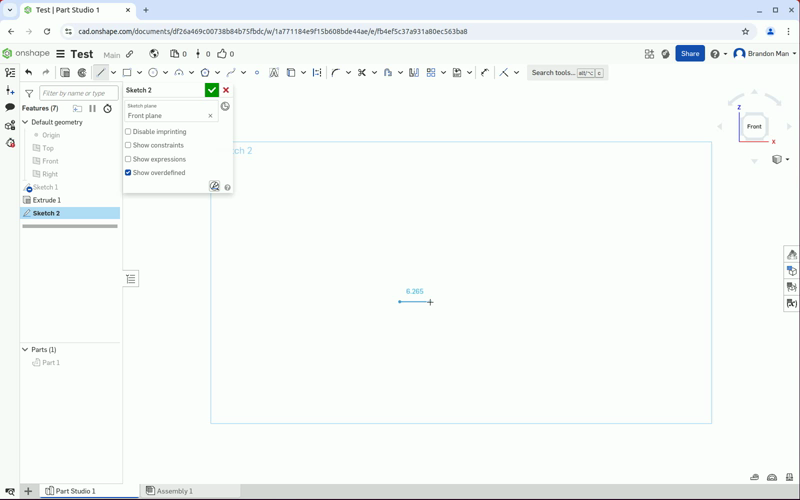
key_down(shift)
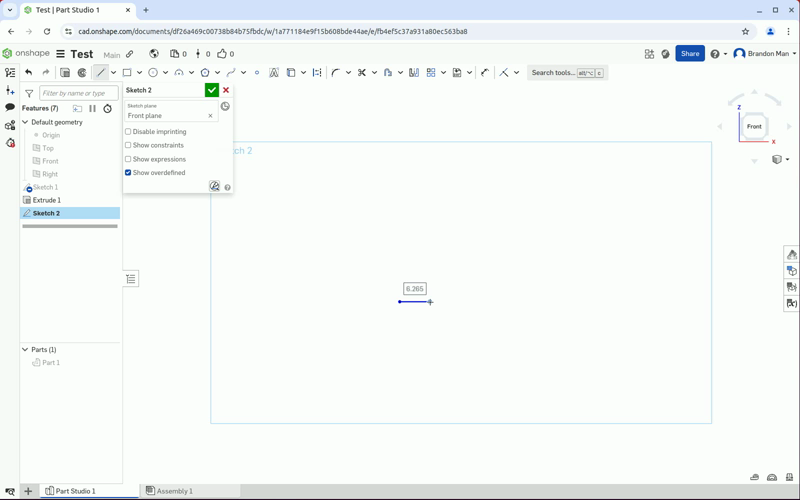
mouse_move(460, 301)
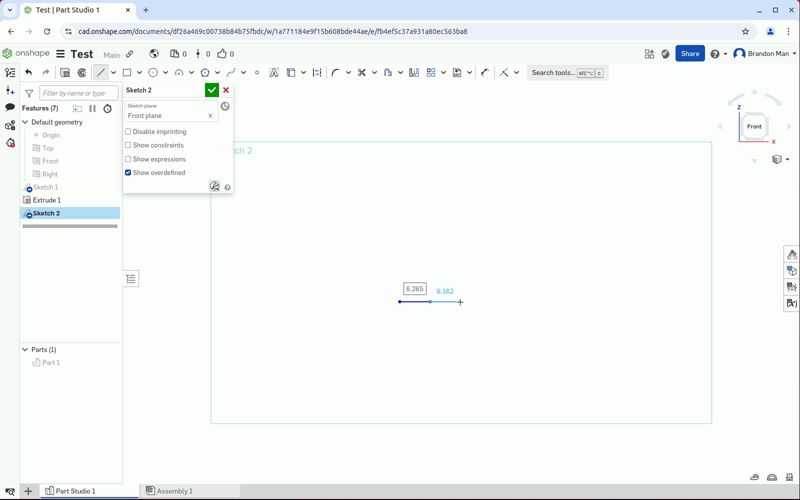
mouse_move(430, 267)
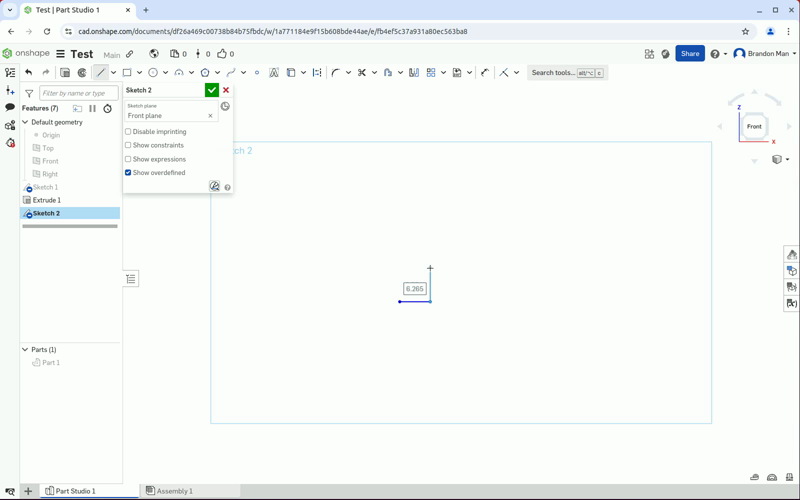
click(430, 267)
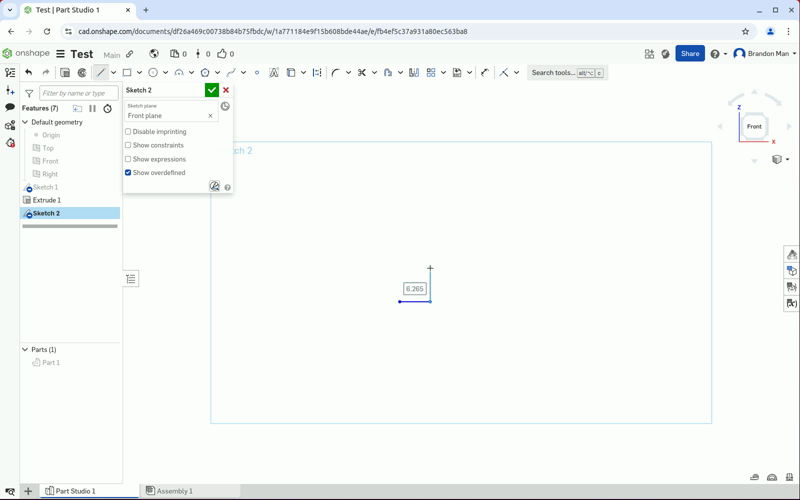
key_up(shift)
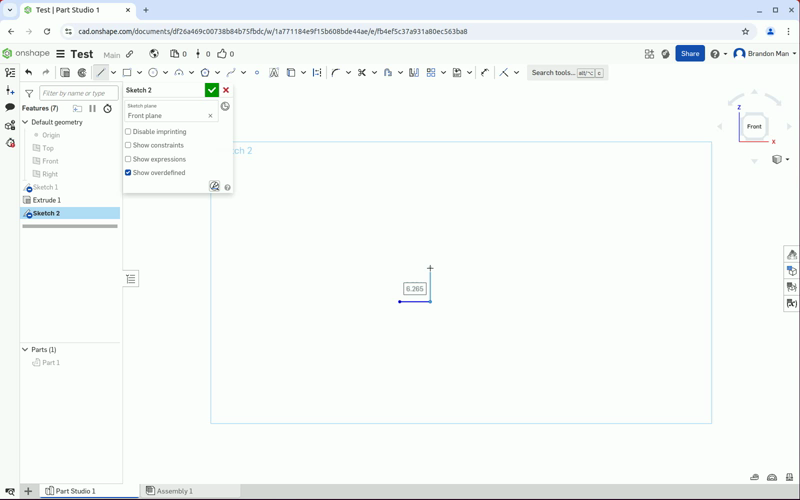
key_down(shift)
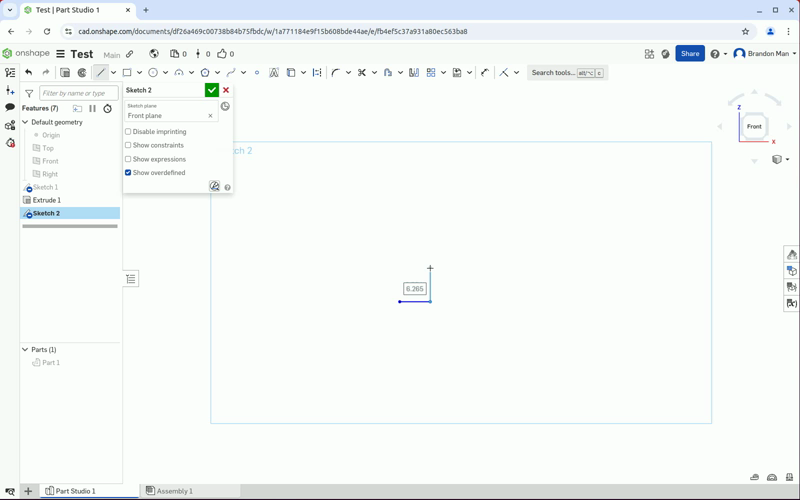
mouse_move(460, 267)
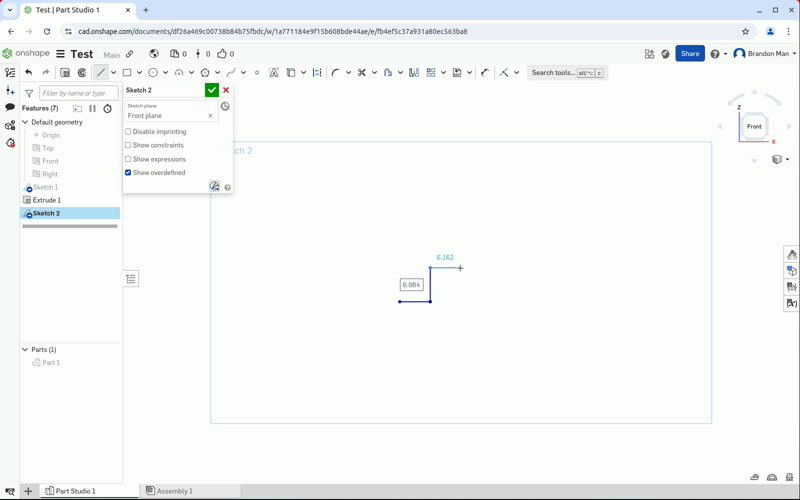
mouse_move(439, 267)
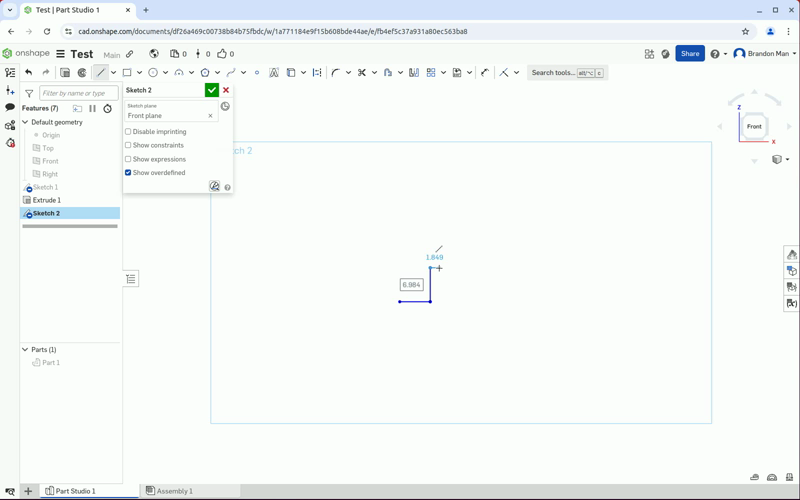
click(439, 267)
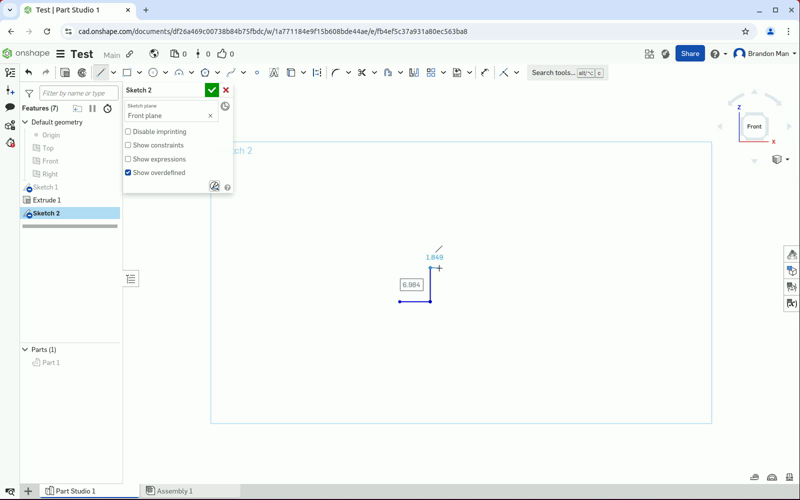
key_up(shift)
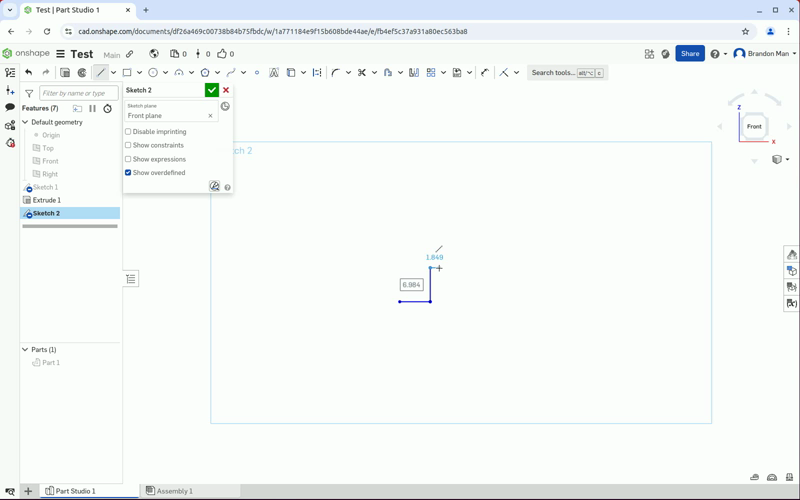
key_down(shift)
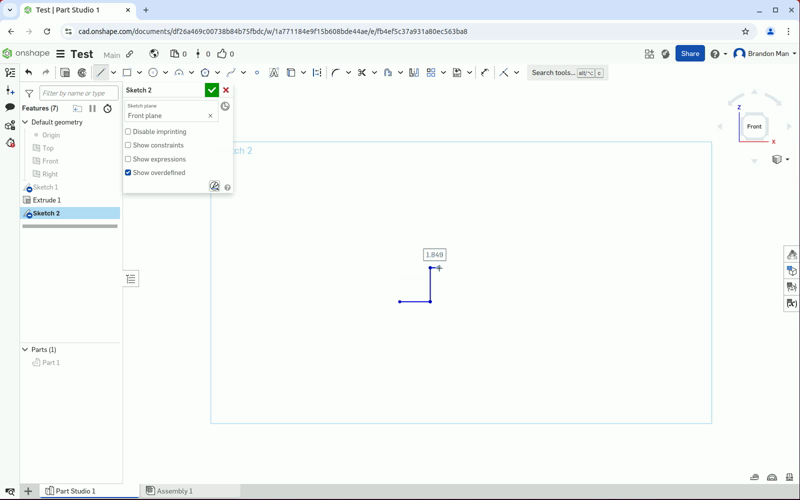
mouse_move(469, 267)
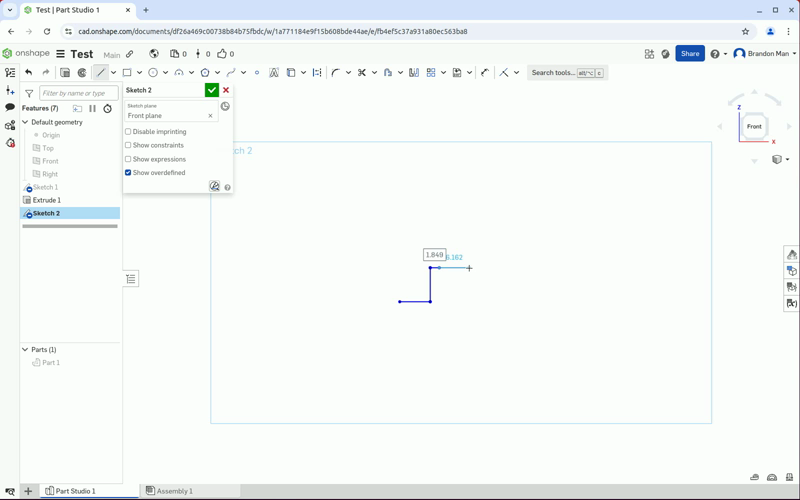
mouse_move(439, 301)
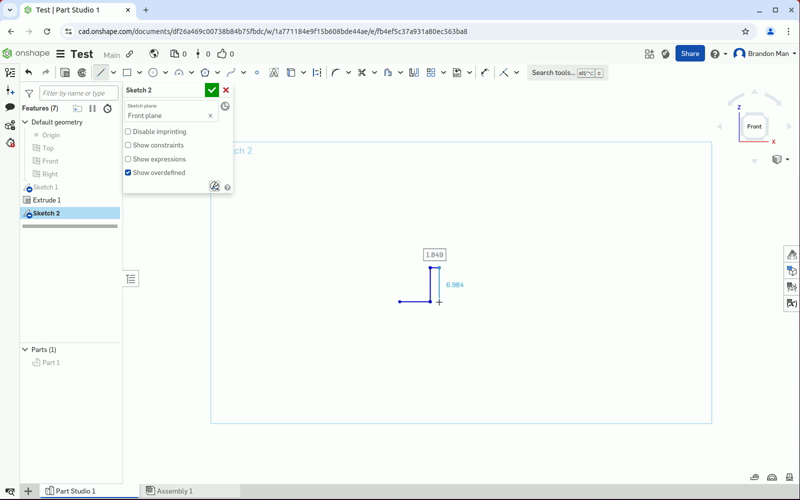
click(439, 301)
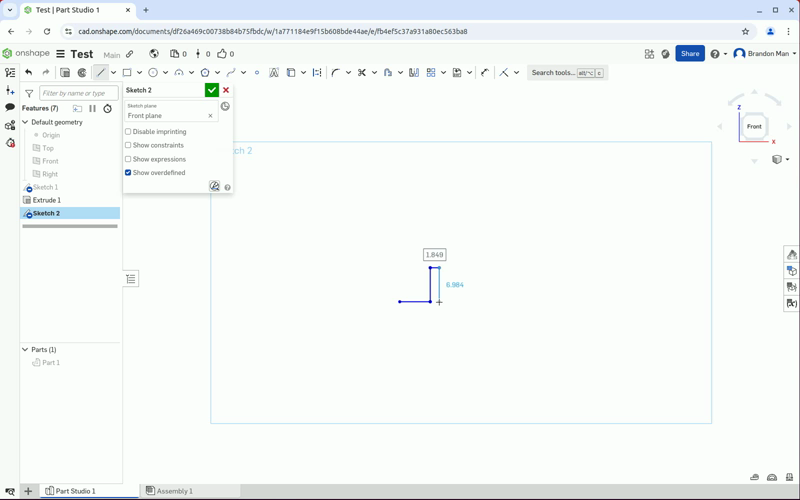
key_up(shift)
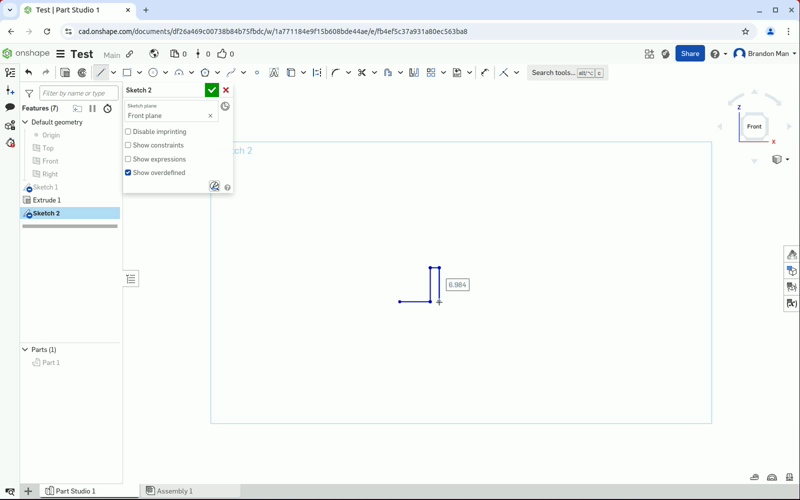
key_down(shift)
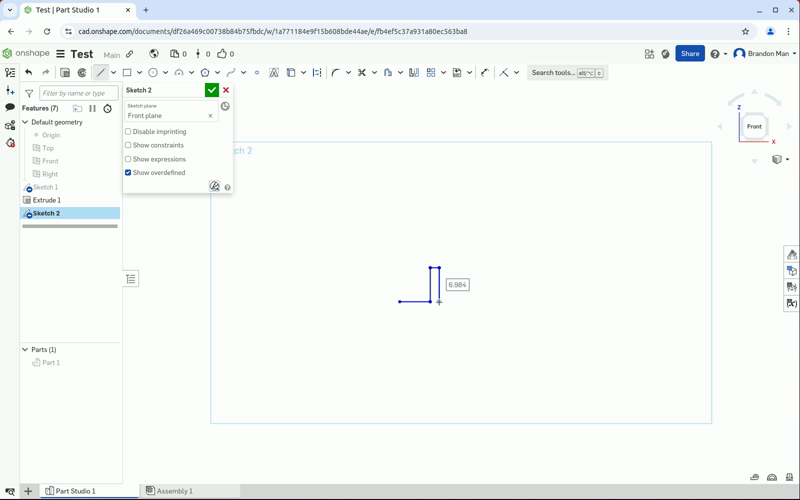
mouse_move(439, 221)
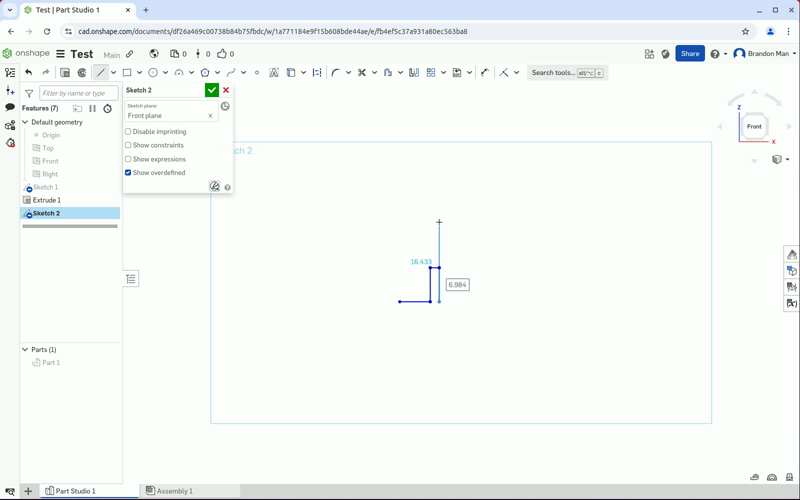
click(439, 221)
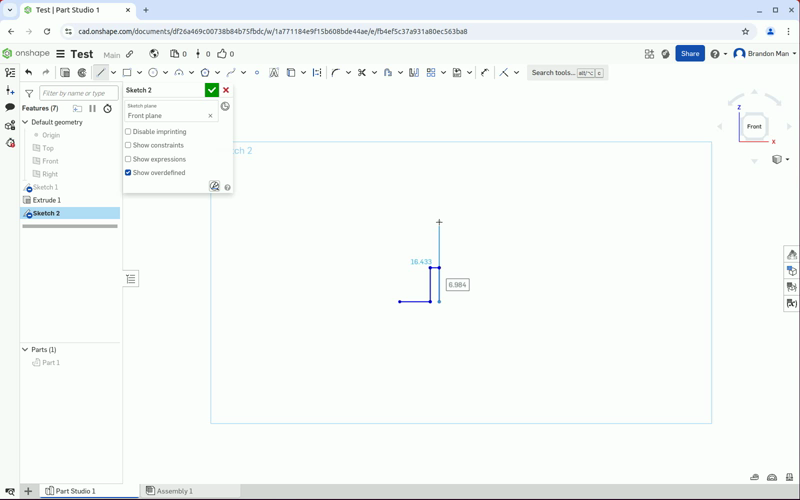
key_up(shift)
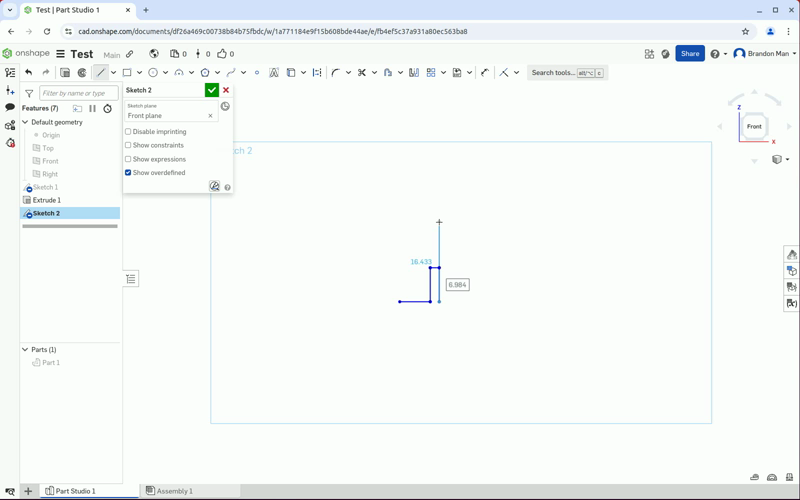
key_down(shift)
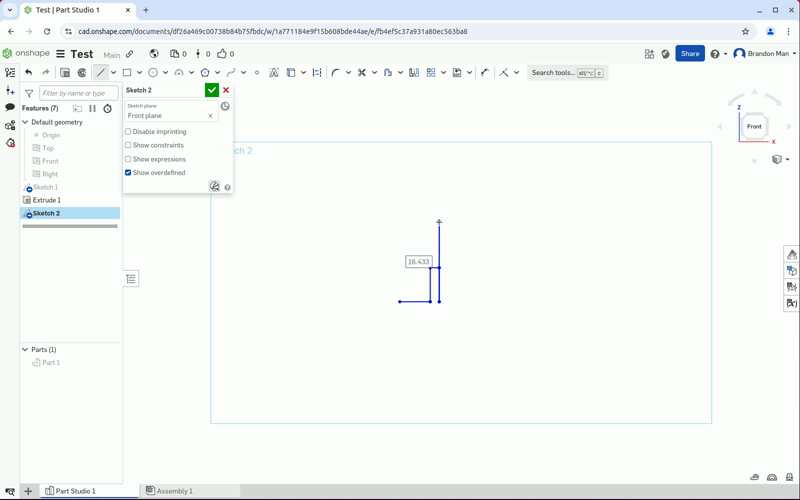
mouse_move(469, 221)
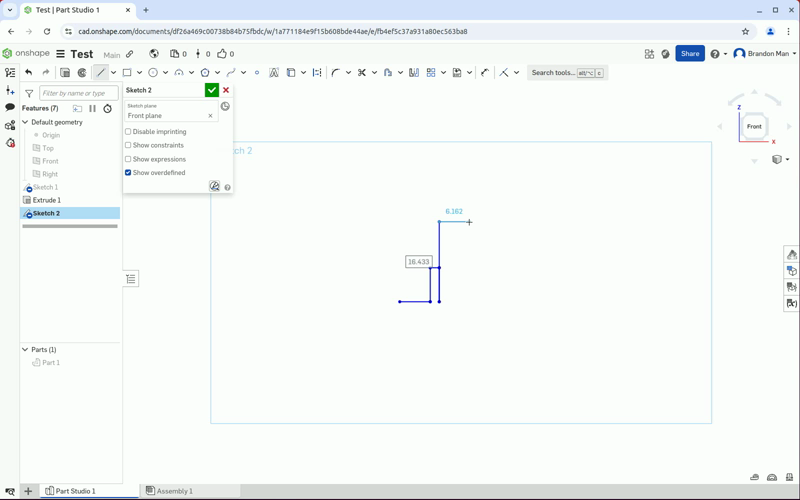
mouse_move(399, 221)
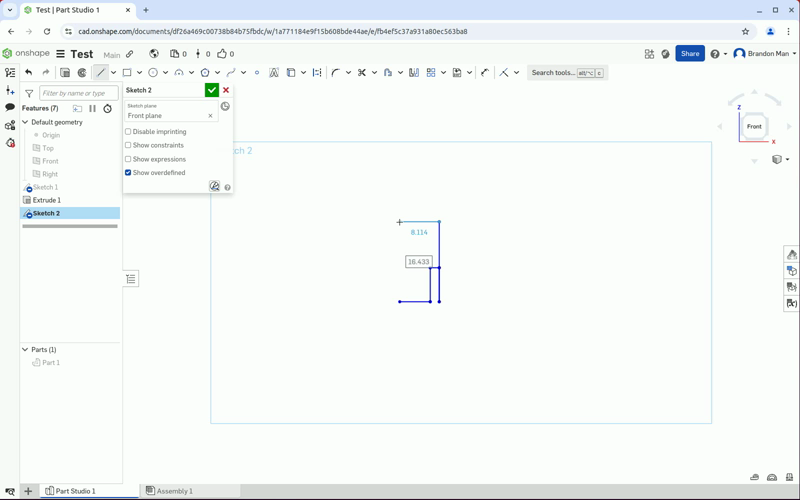
click(399, 221)
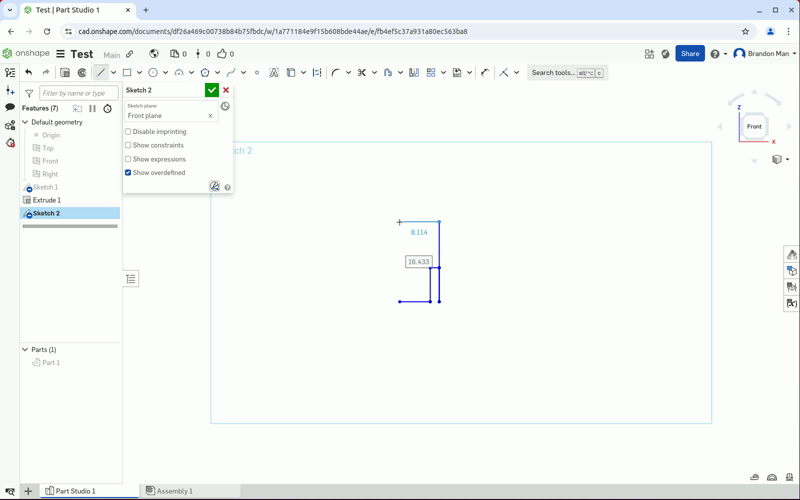
key_up(shift)
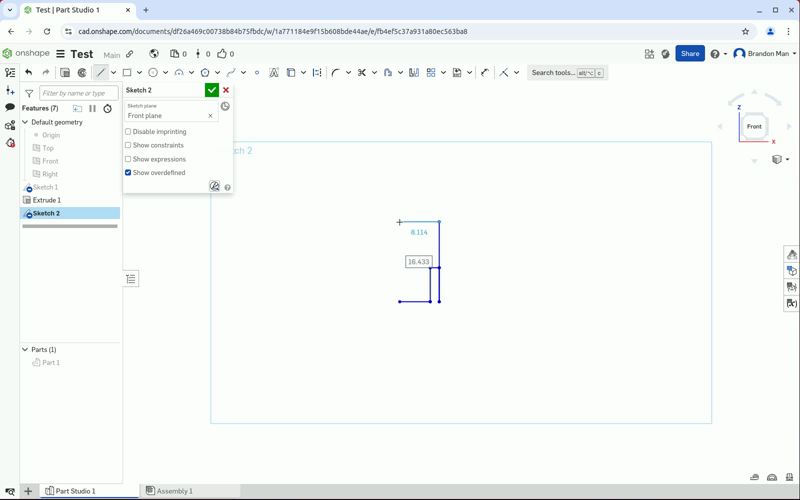
key_down(shift)
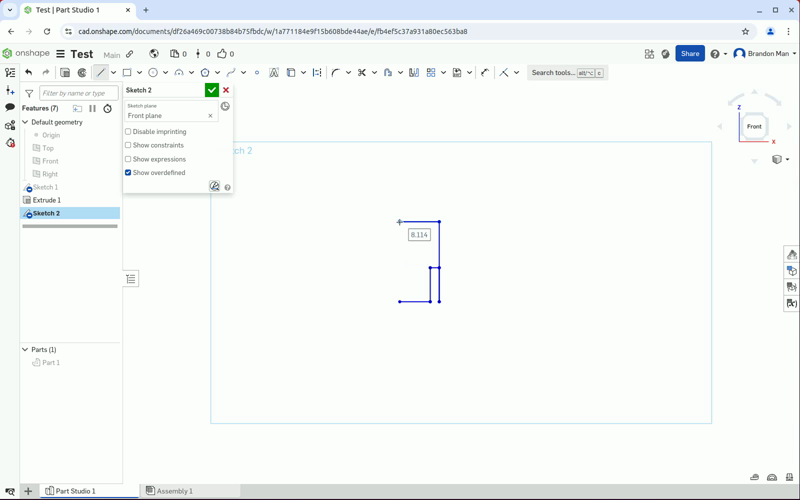
mouse_move(399, 301)
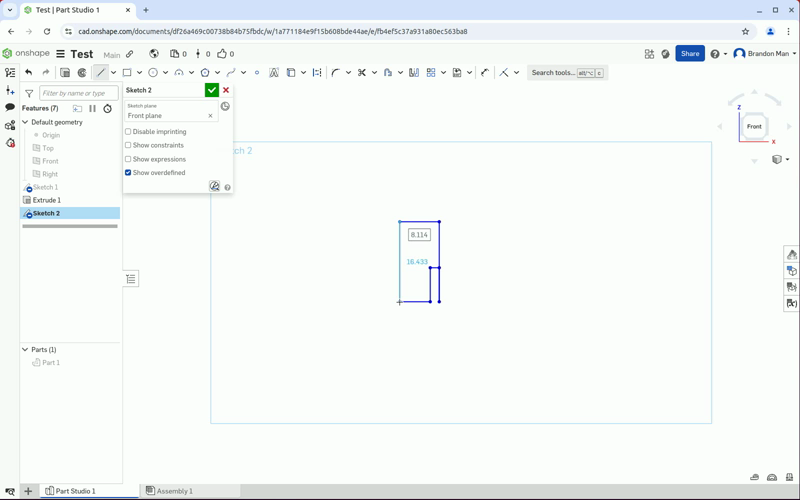
key_up(shift)
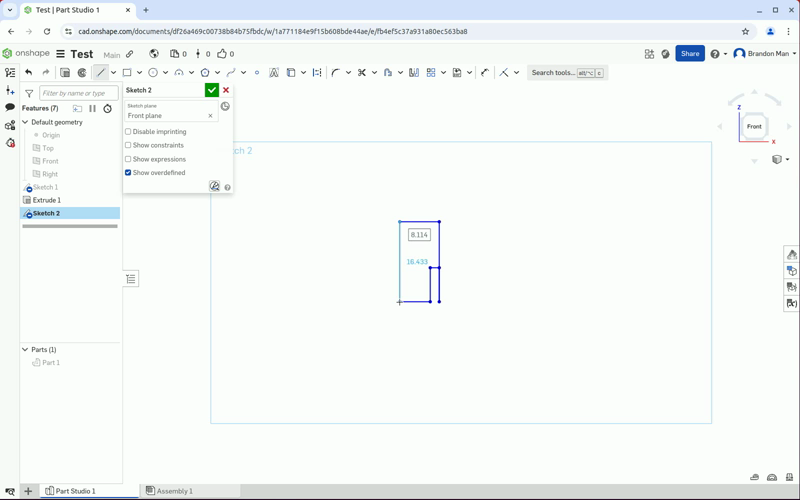
click(399, 301)
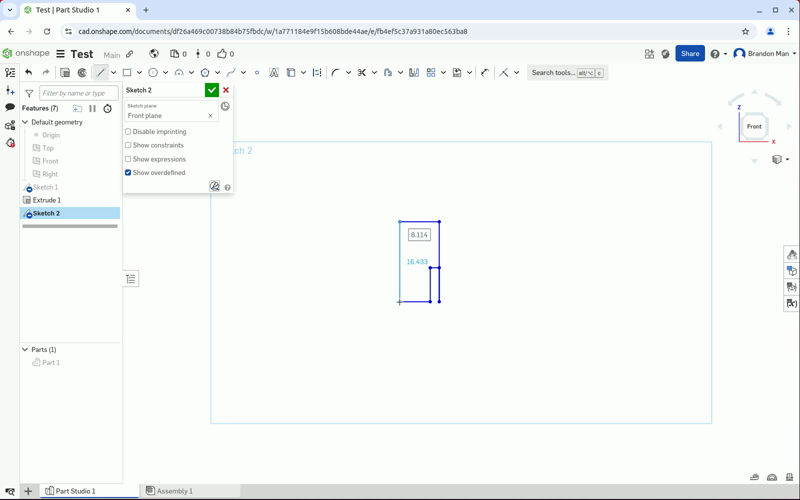
key(esc)
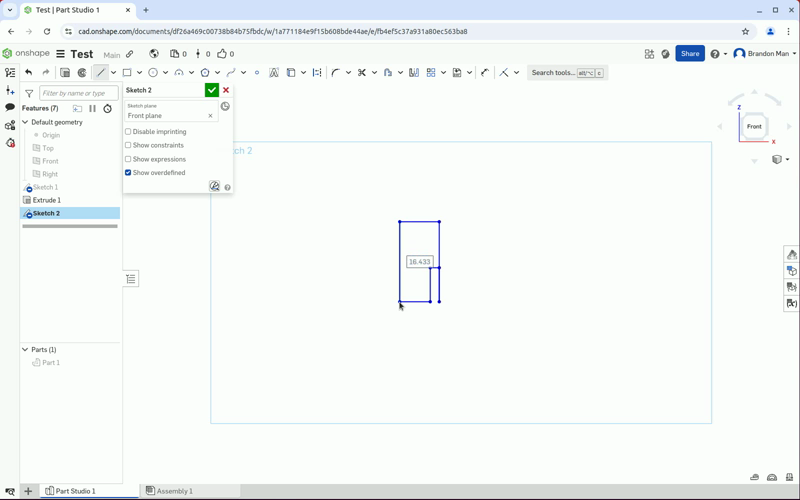
key(l)
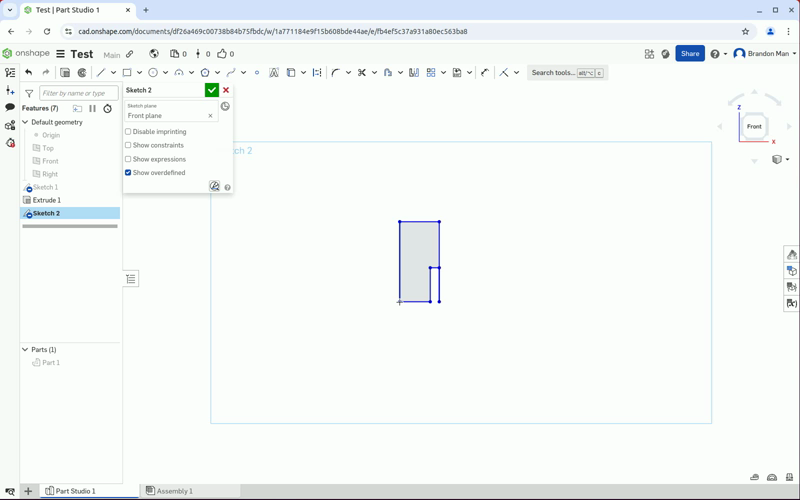
key_down(shift)
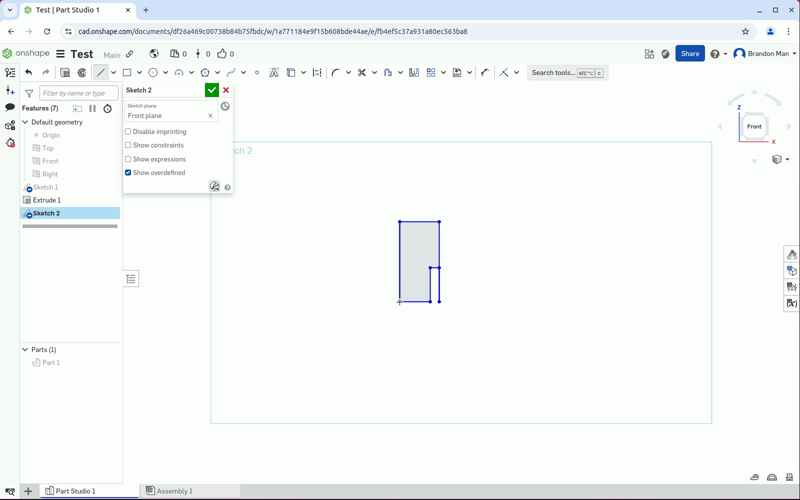
mouse_move(425, 253)
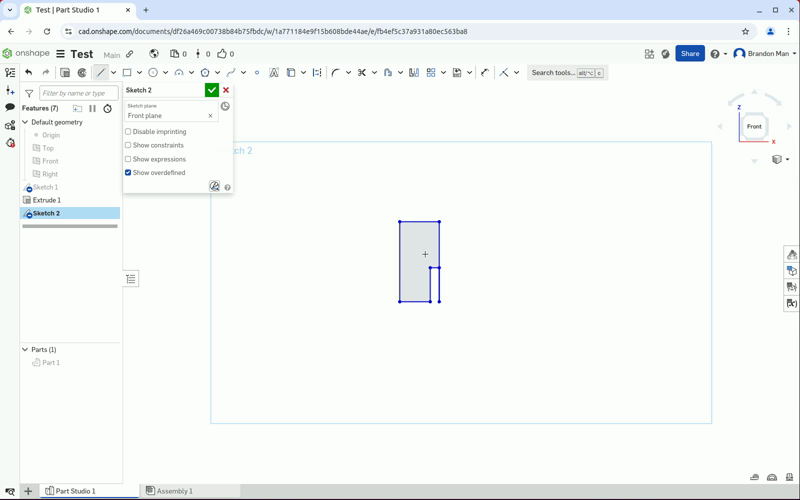
click(425, 253)
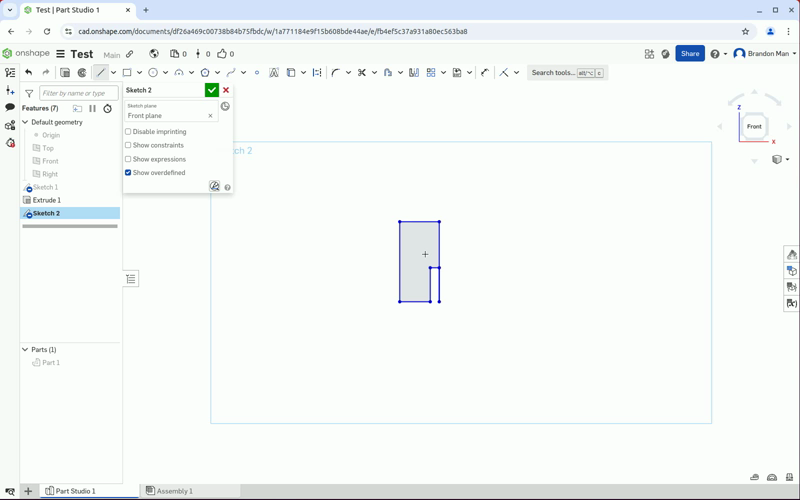
key_up(shift)
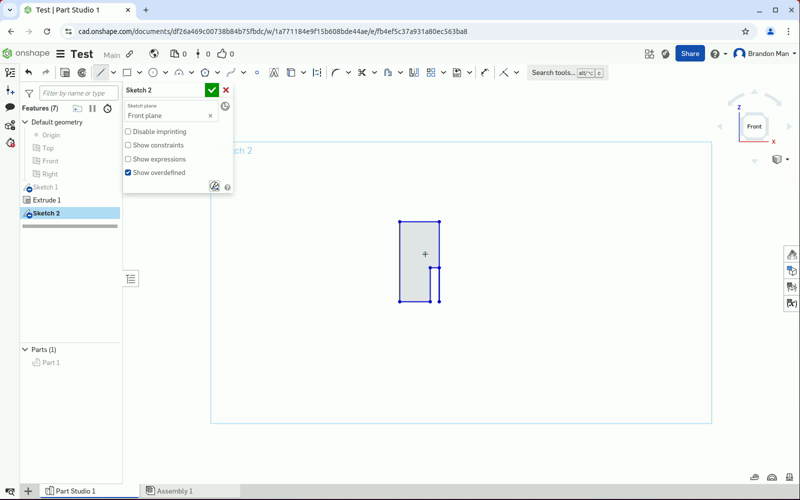
key_down(shift)
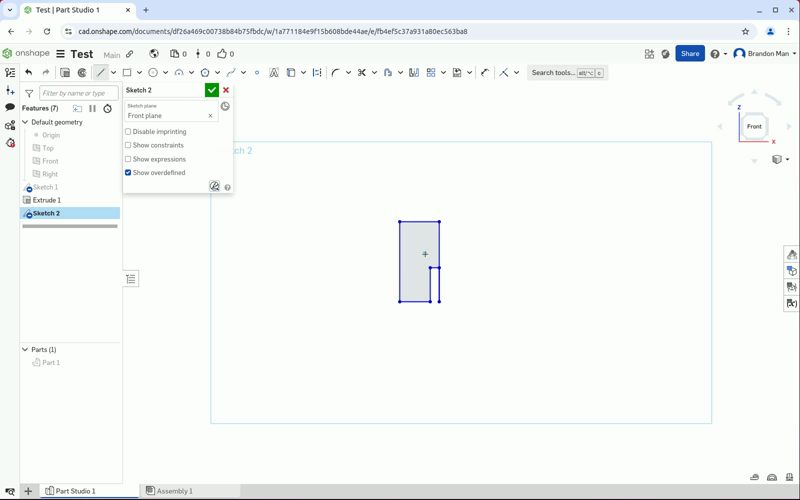
mouse_move(455, 253)
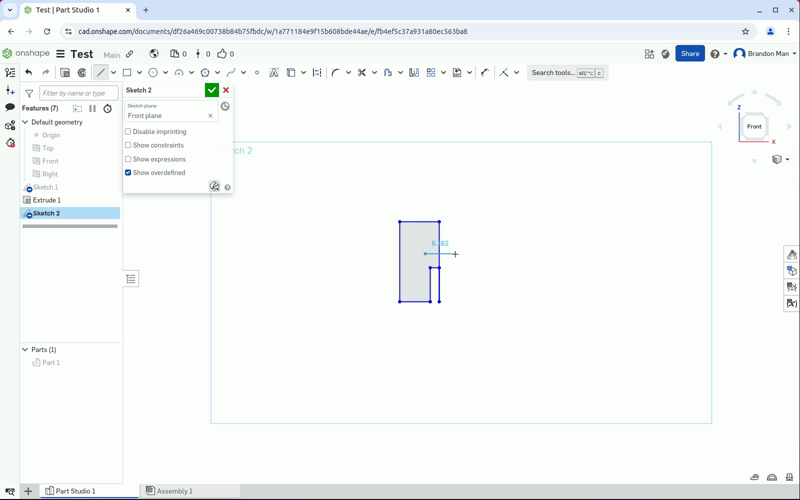
mouse_move(439, 253)
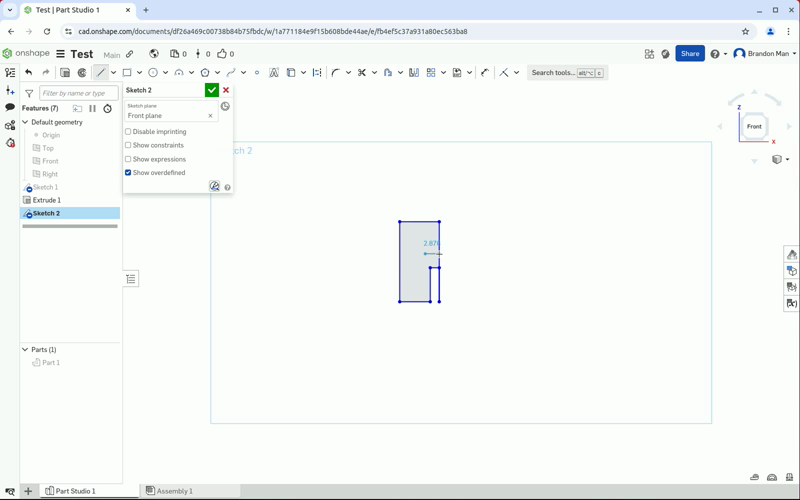
click(439, 253)
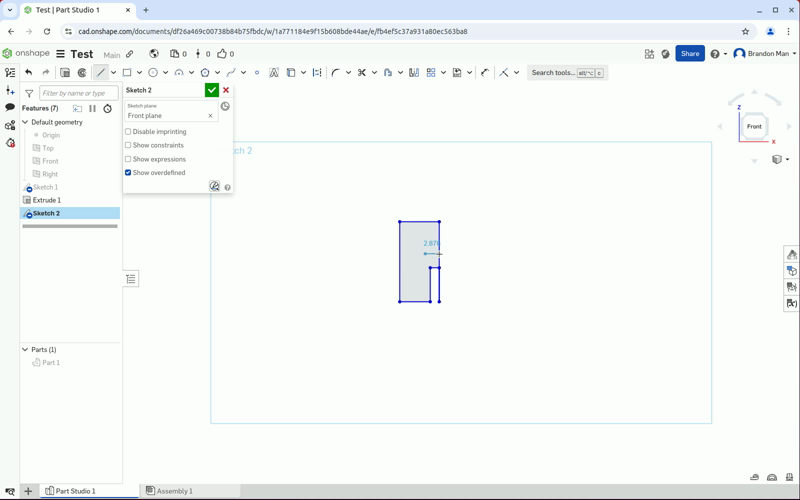
key_up(shift)
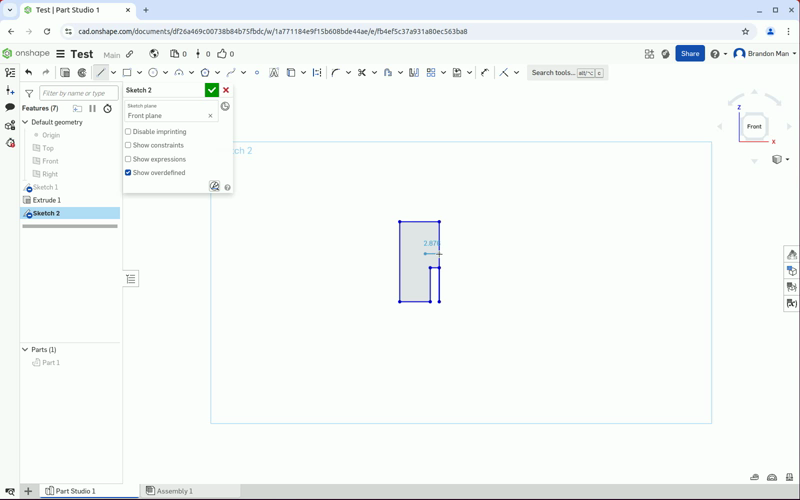
key_down(shift)
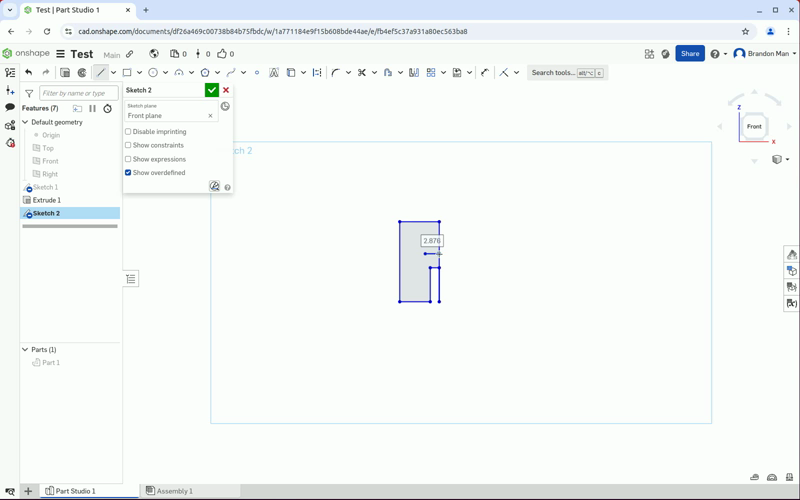
mouse_move(469, 253)
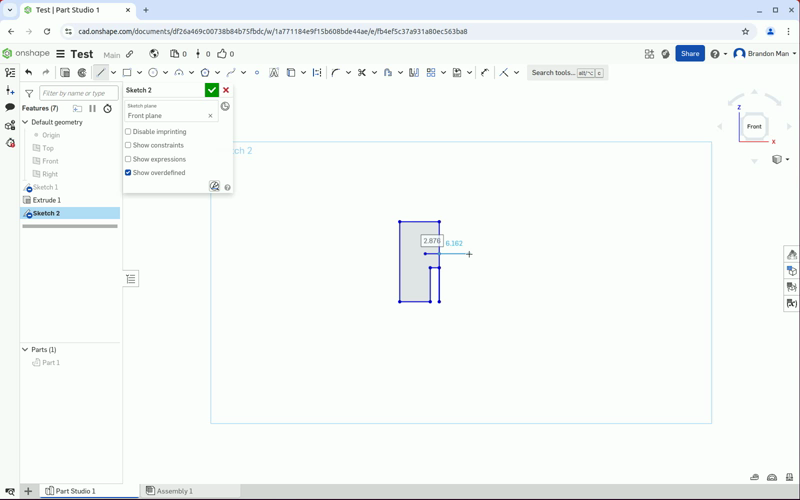
mouse_move(439, 236)
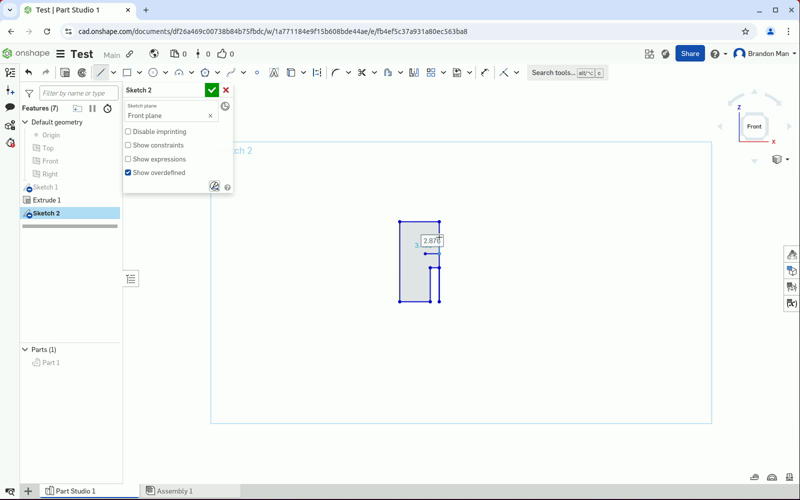
click(439, 236)
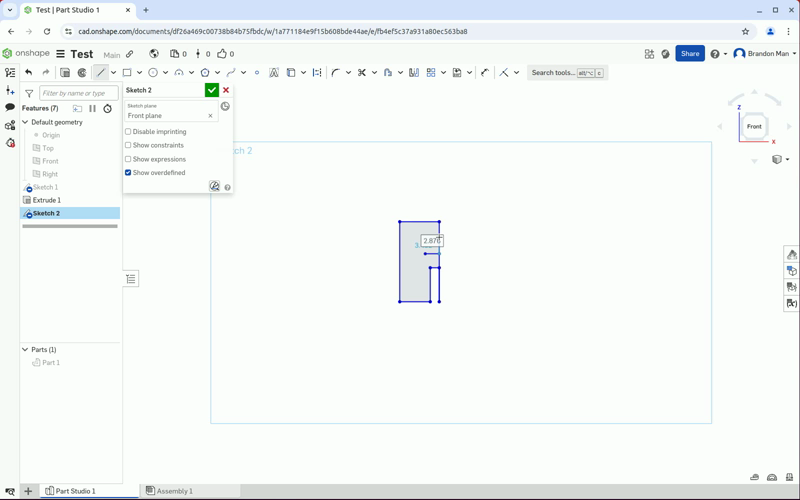
key_up(shift)
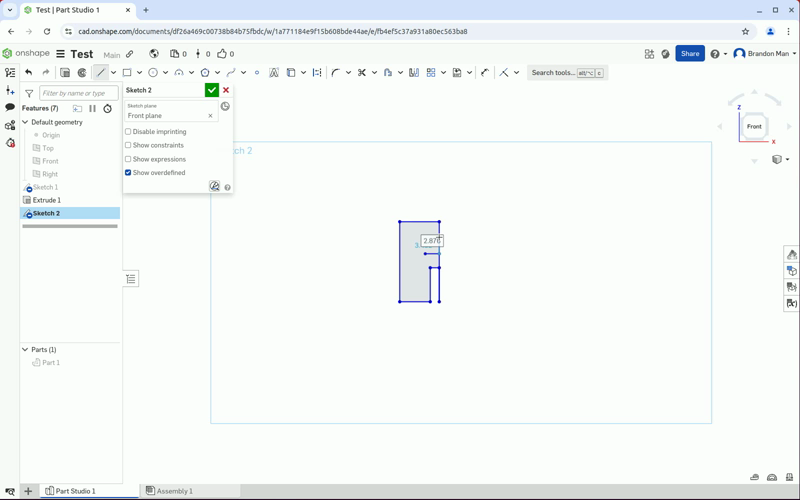
key_down(shift)
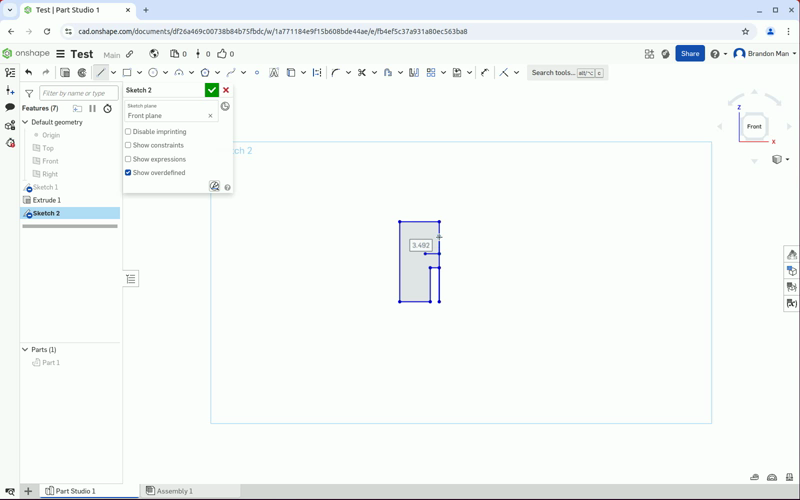
mouse_move(469, 236)
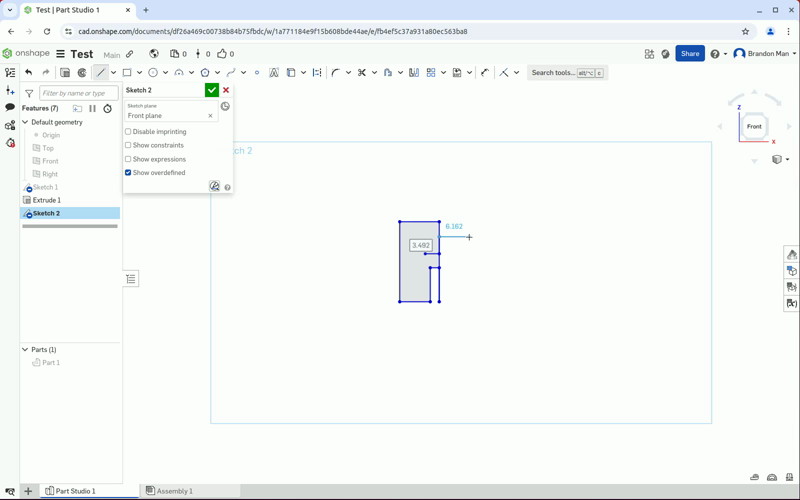
mouse_move(425, 236)
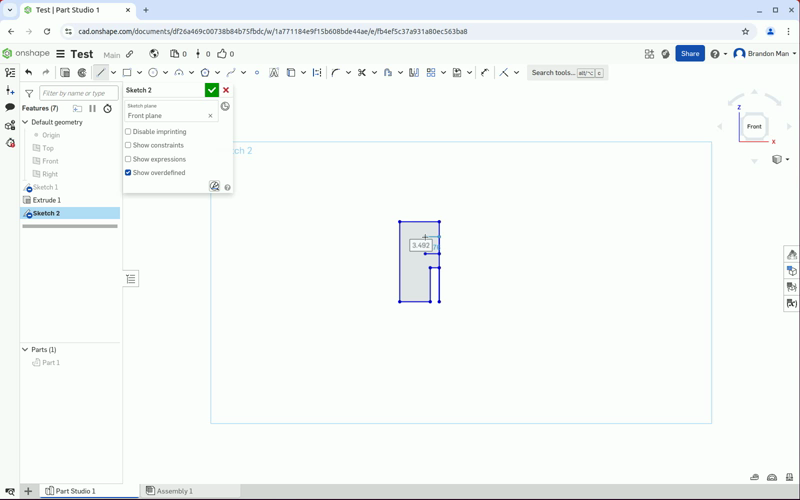
click(425, 236)
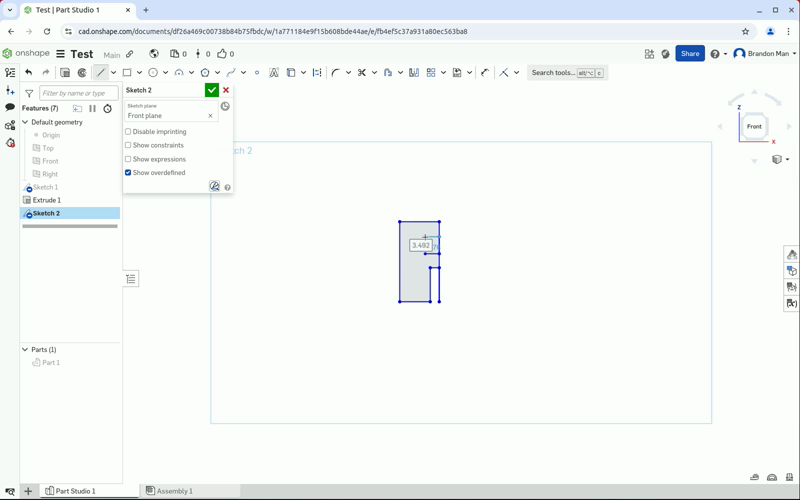
key_up(shift)
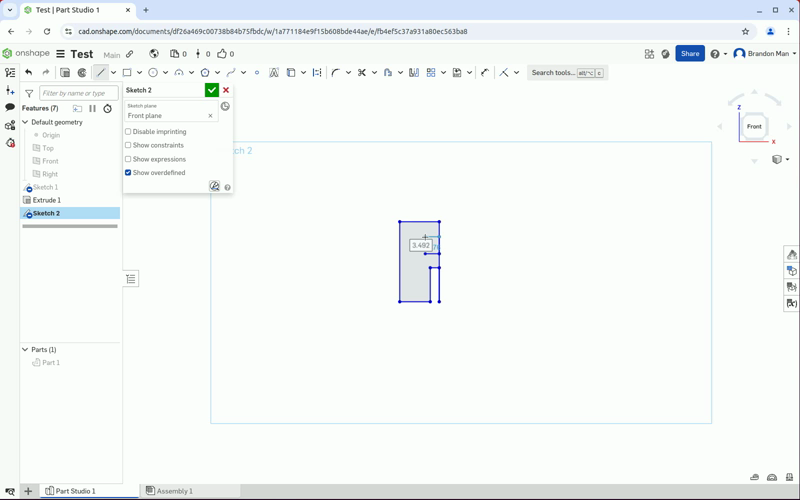
mouse_move(455, 236)
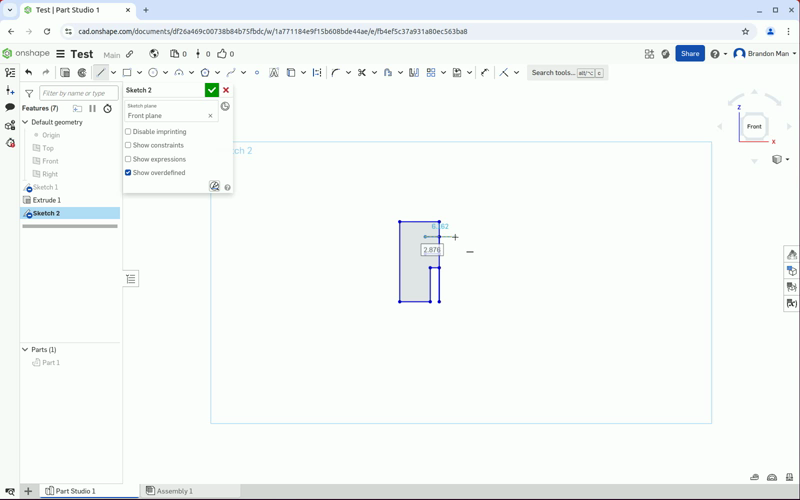
key_down(shift)
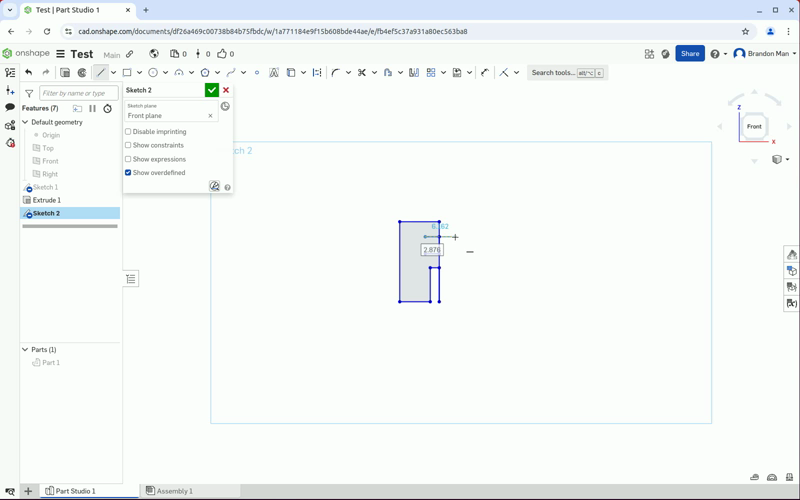
mouse_move(425, 253)
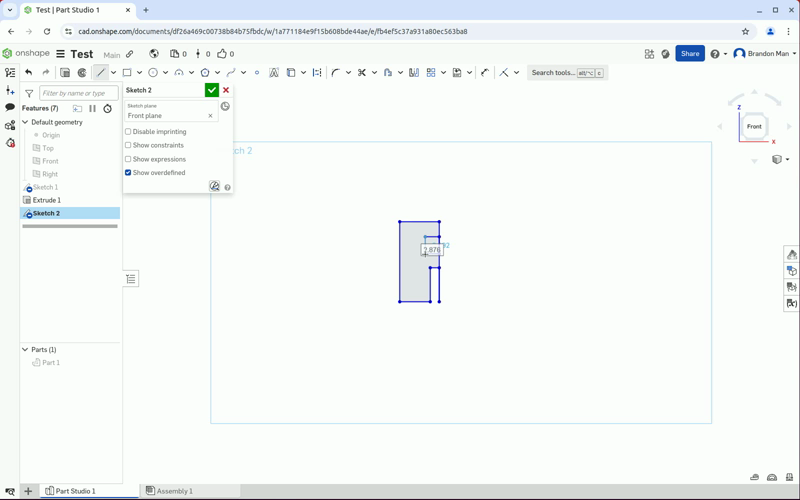
key_up(shift)
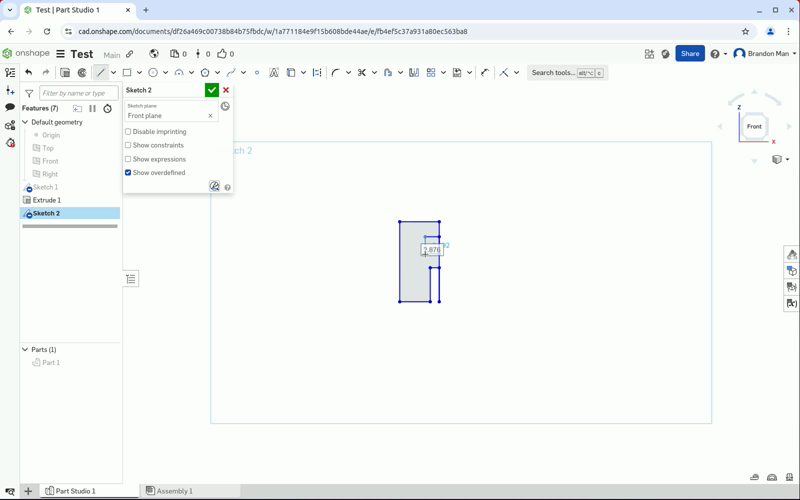
click(425, 253)
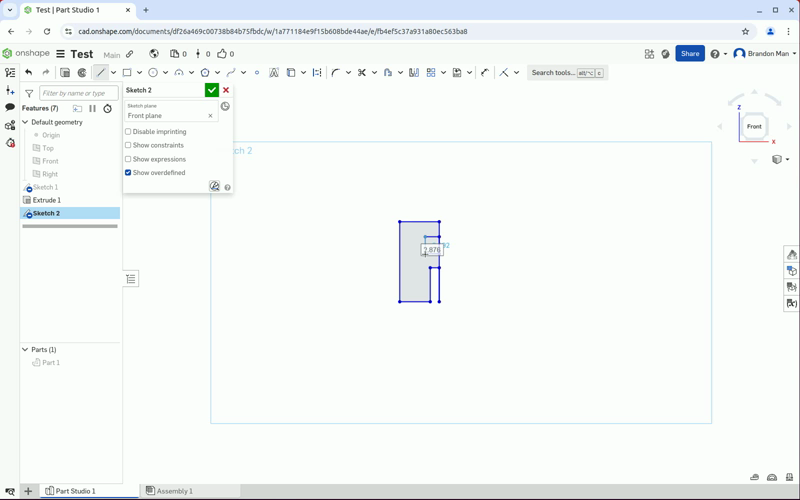
key(esc)
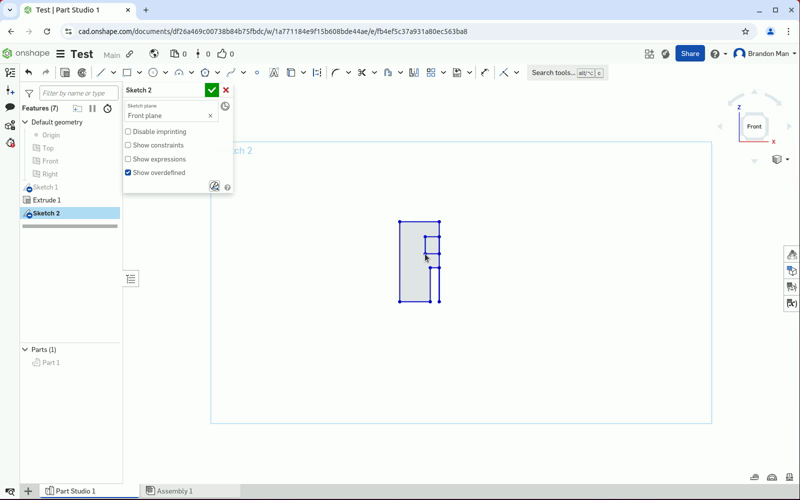
mouse_move(412, 299)
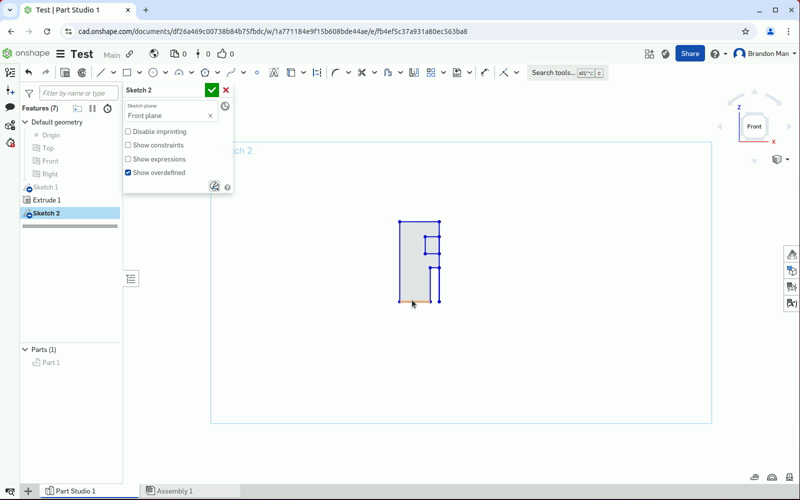
scroll(6)
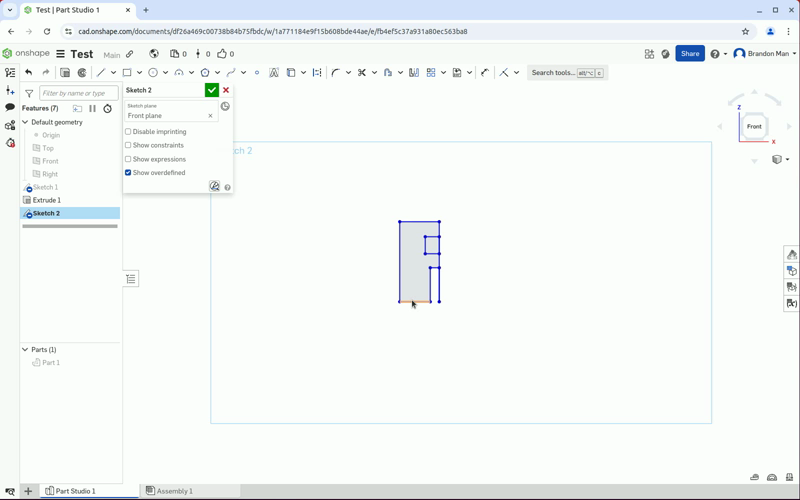
scroll(6)
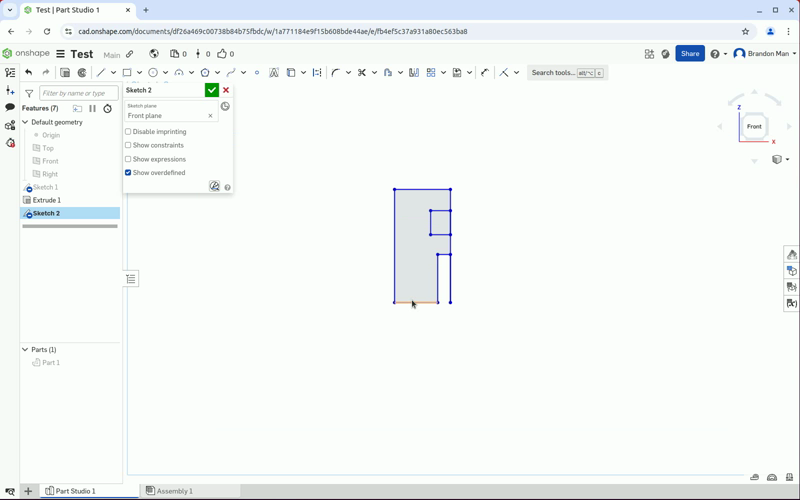
scroll(6)
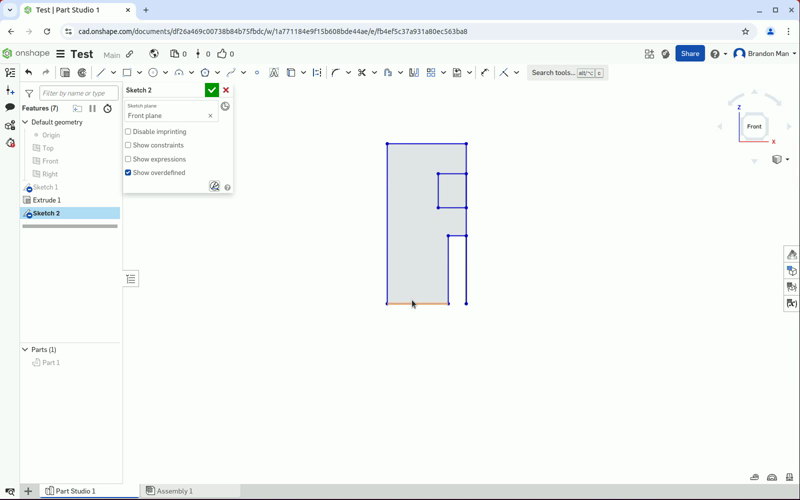
scroll(6)
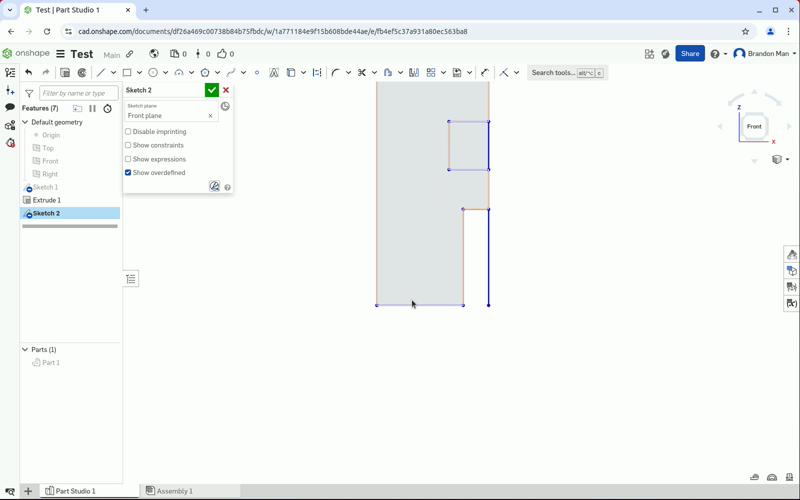
scroll(6)
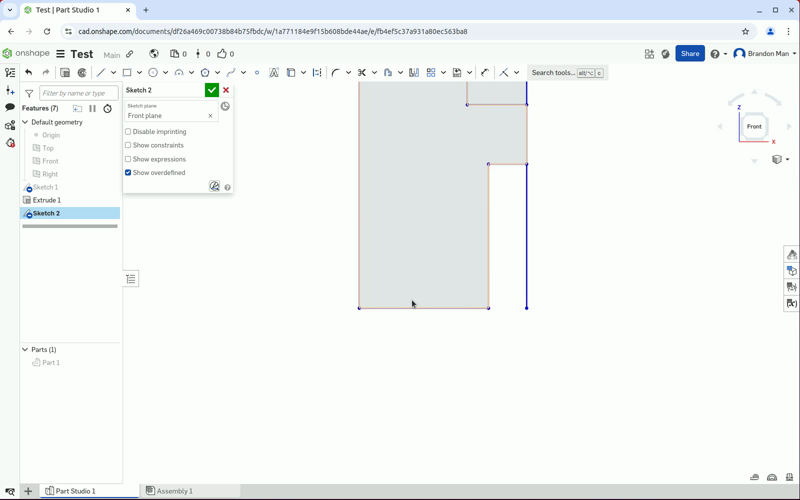
scroll(6)
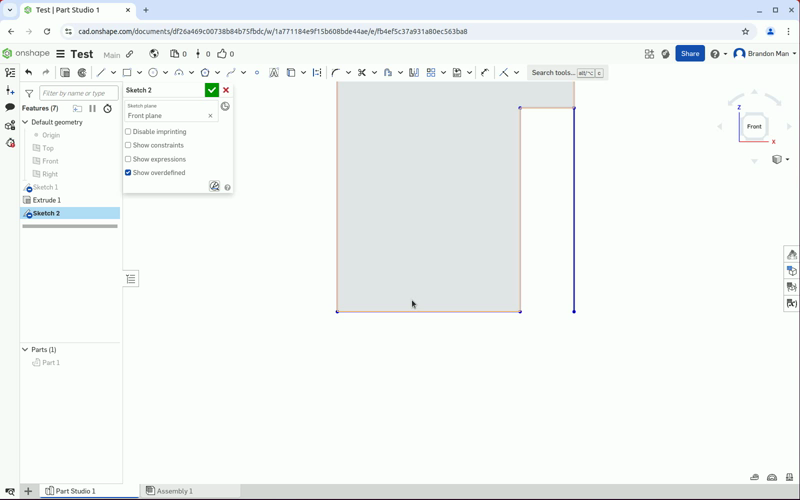
scroll(6)
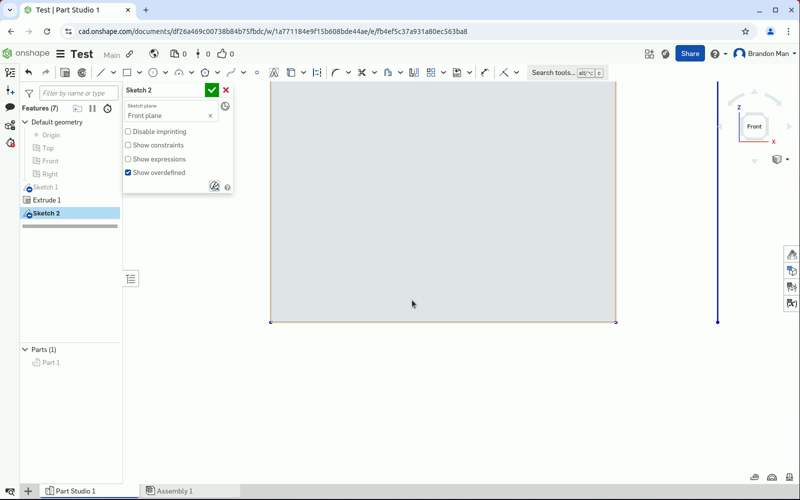
click(412, 299)
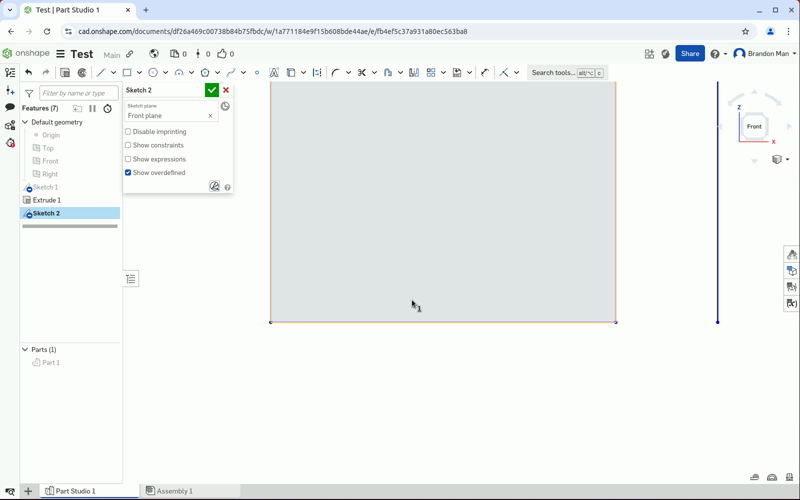
scroll(-6)
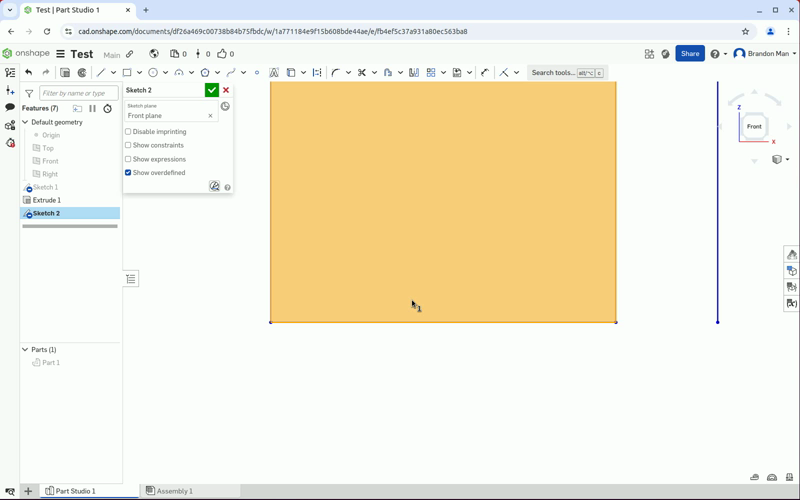
scroll(-6)
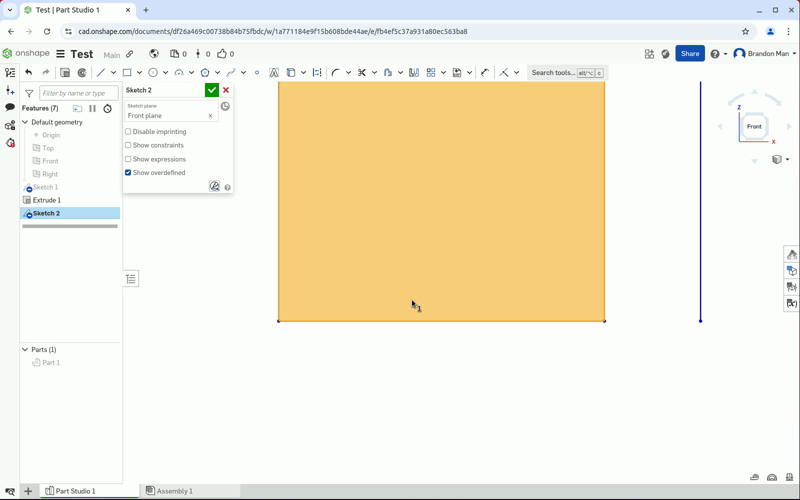
scroll(-6)
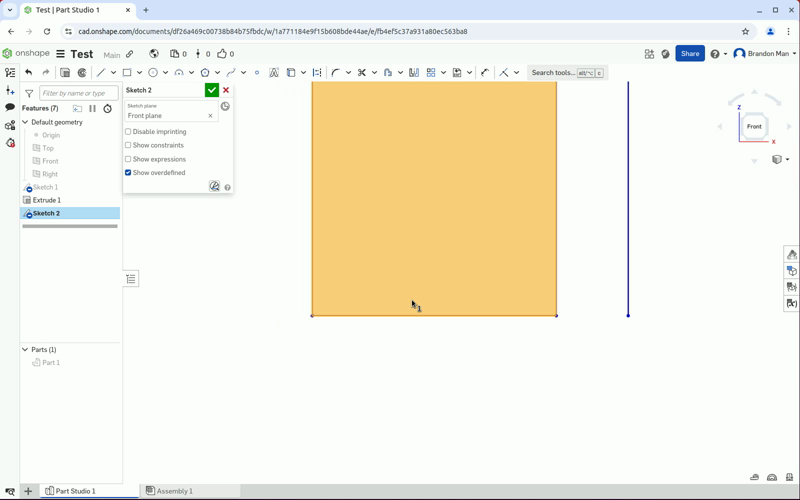
scroll(-6)
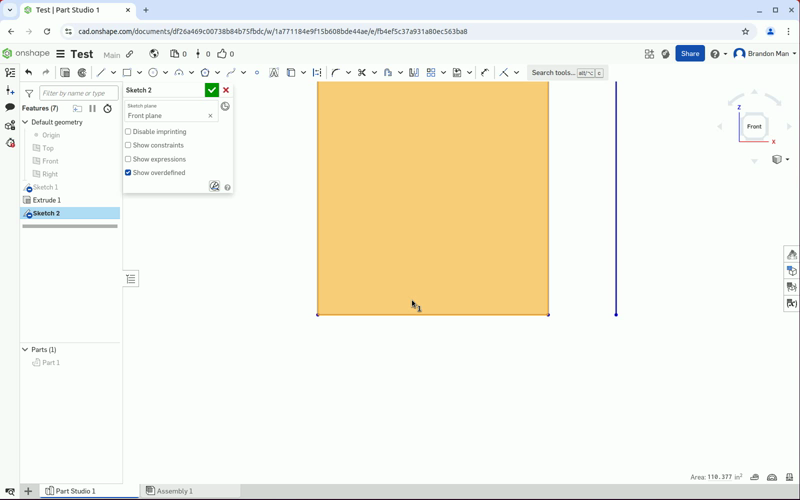
scroll(-6)
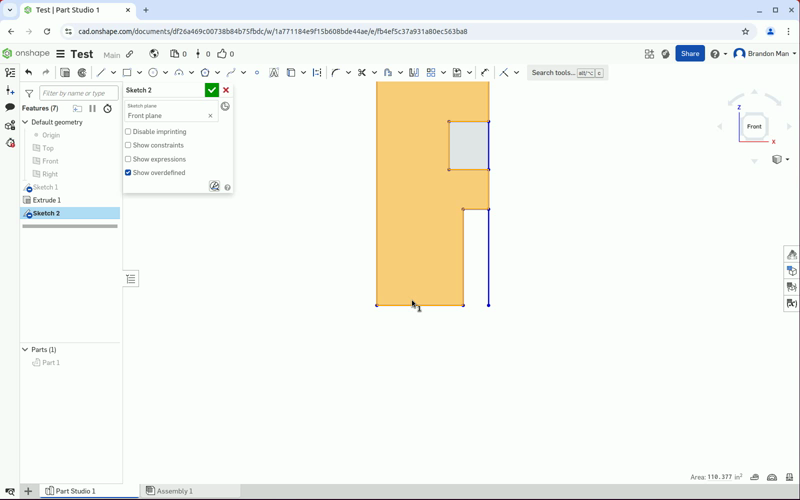
scroll(-6)
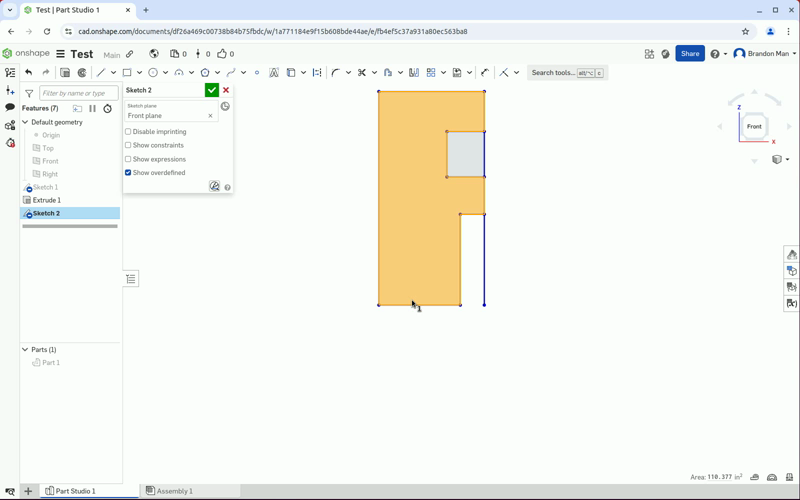
scroll(-6)
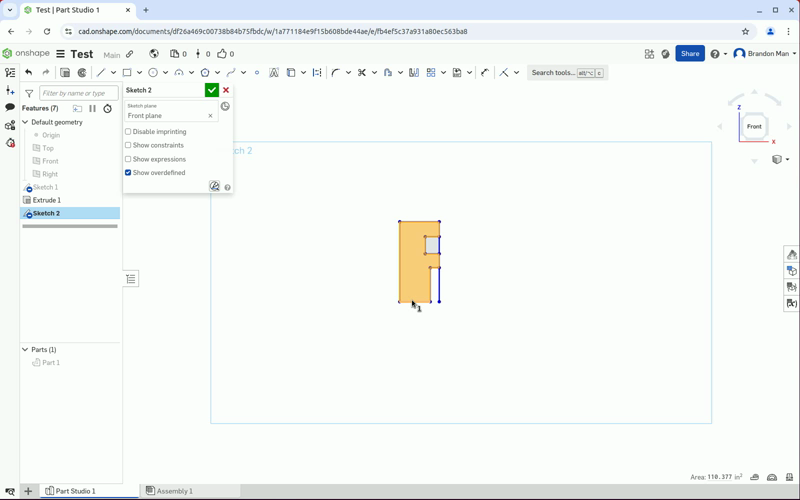
mouse_move(73, 352)
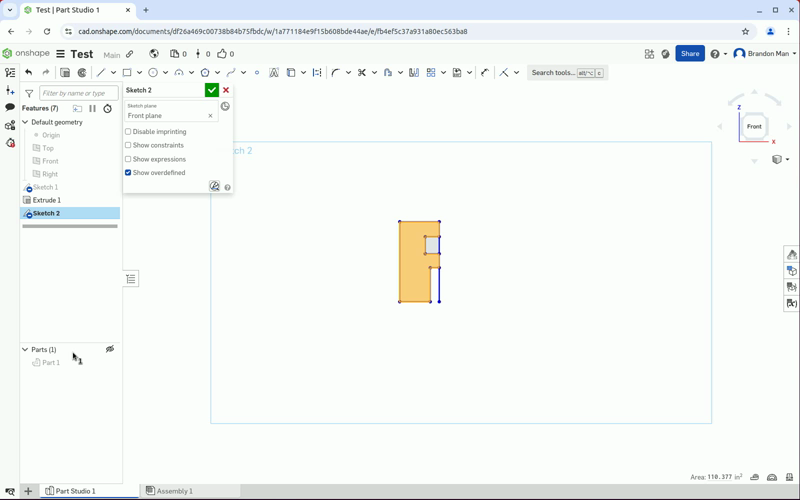
key(shift+y)
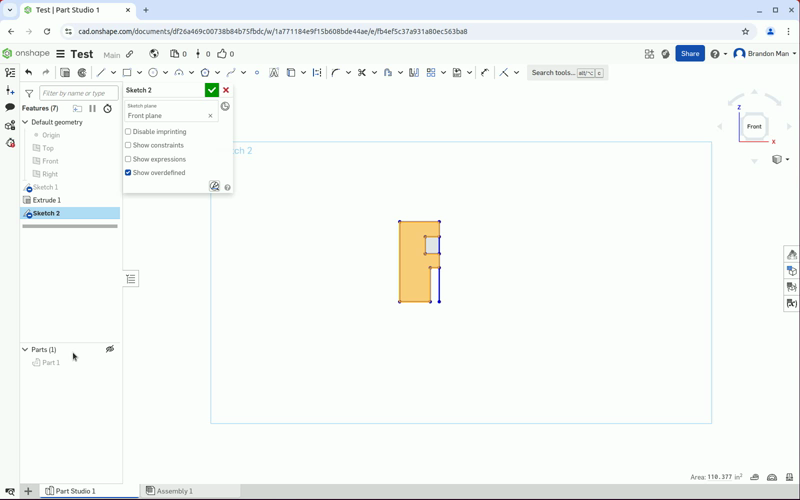
key(shift+e)
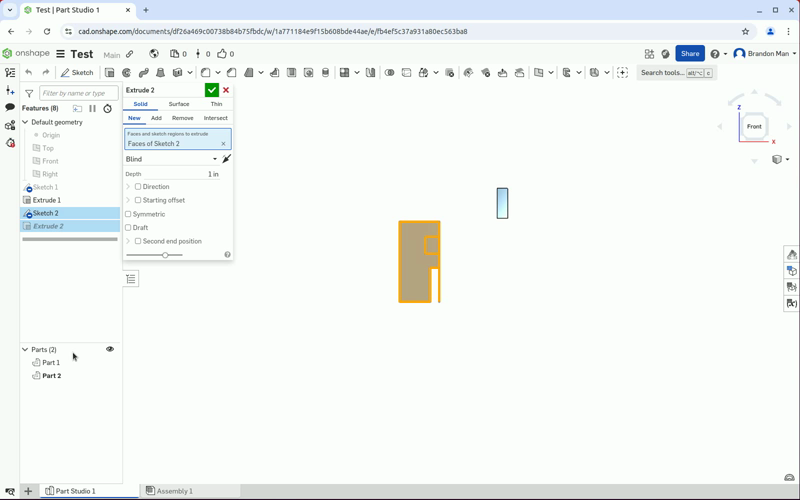
mouse_move(143, 106)
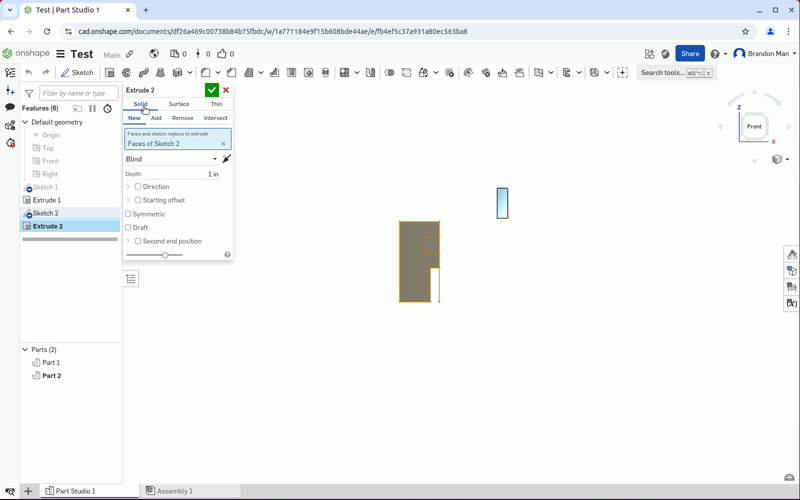
click(143, 106)
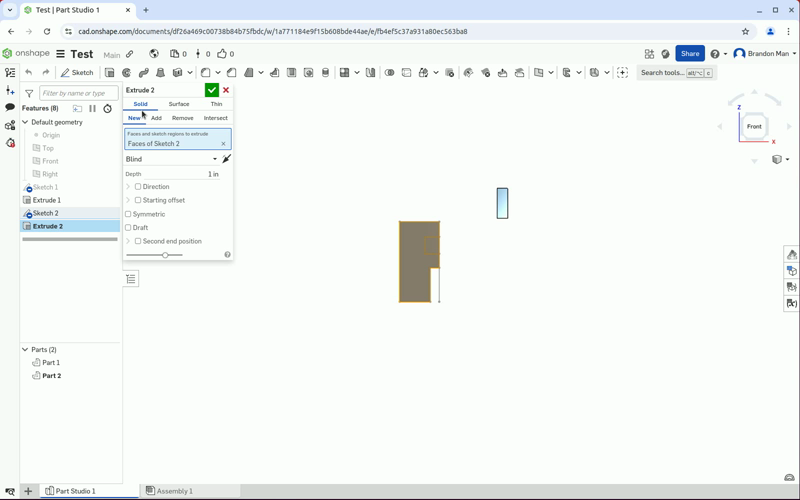
mouse_move(137, 120)
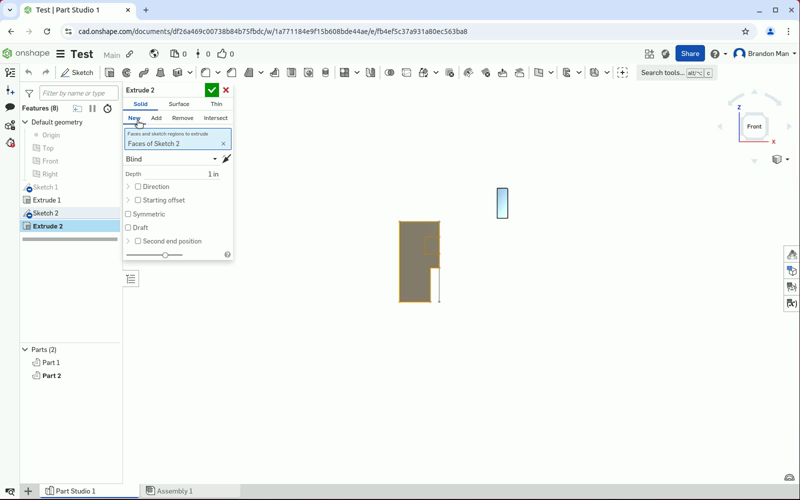
click(137, 120)
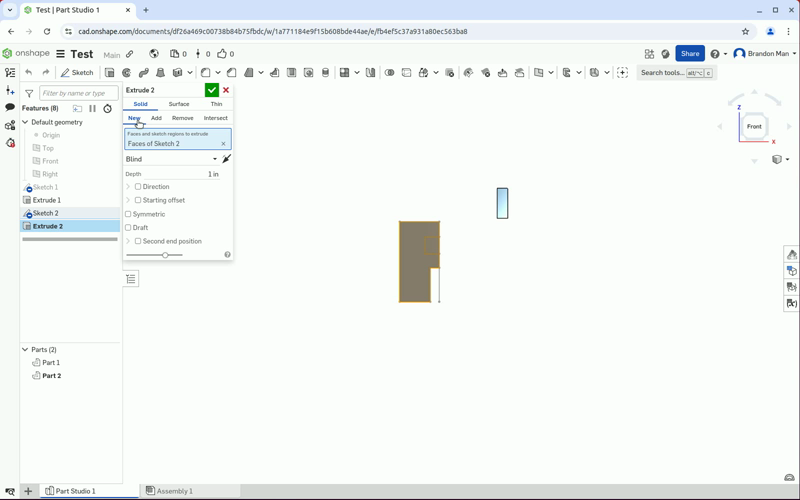
key(tab, 4)
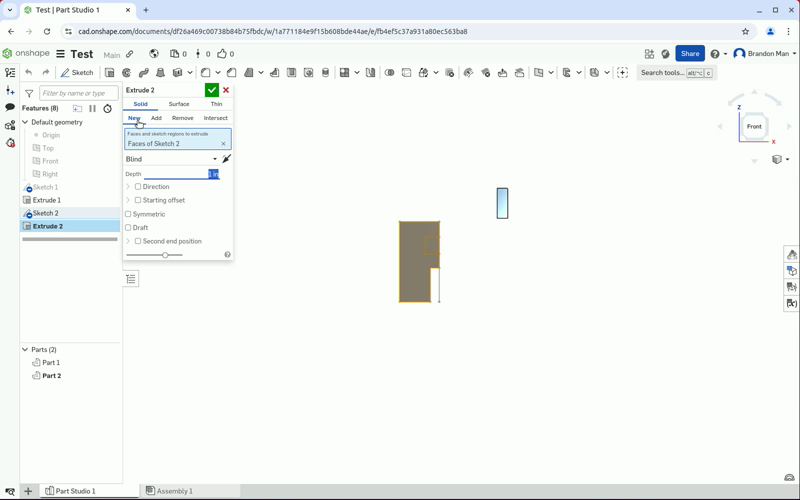
text(23.108)
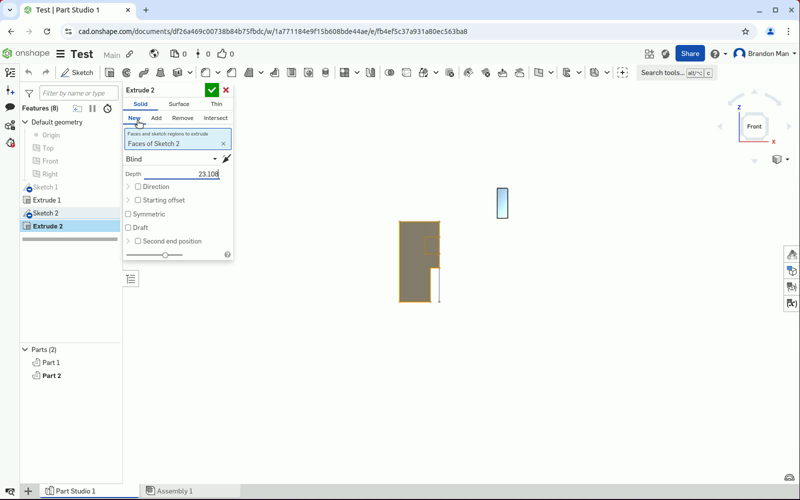
key(enter)
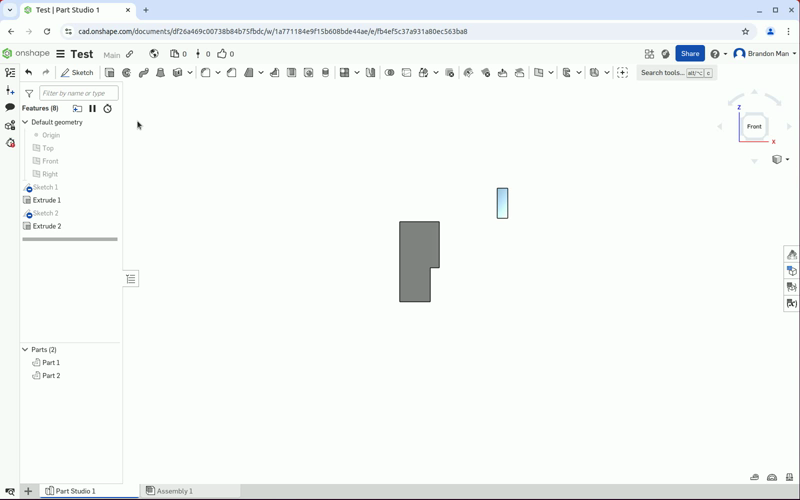
key(shift+h)
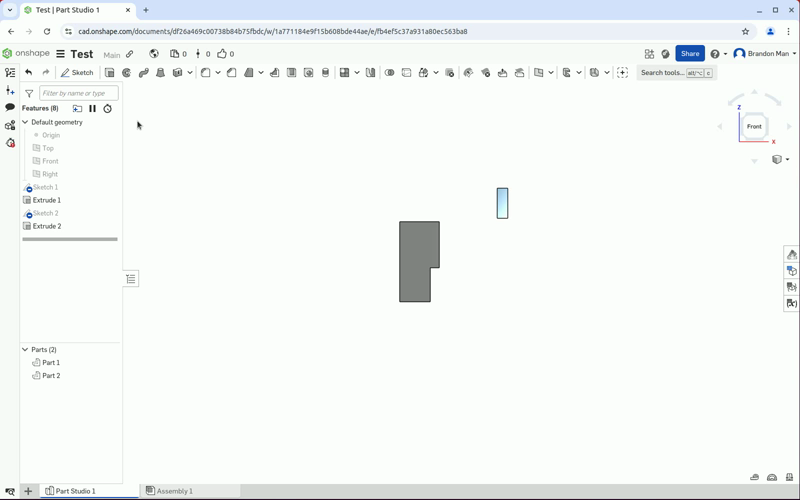
key(shift+h)
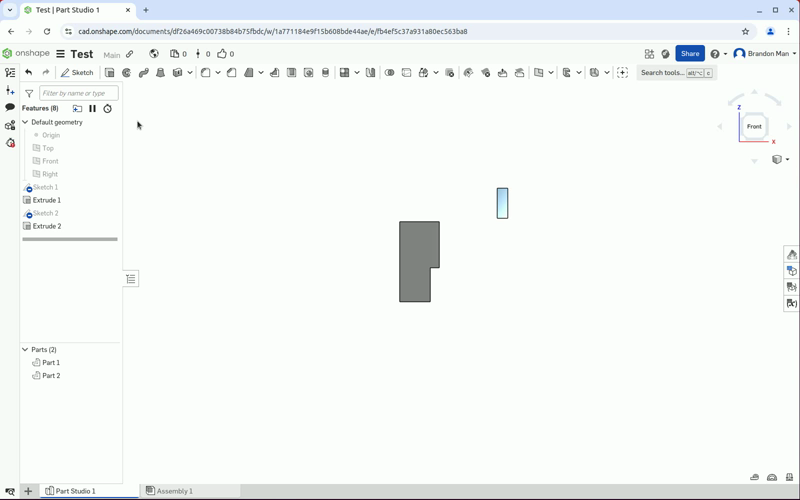
mouse_move(73, 189)
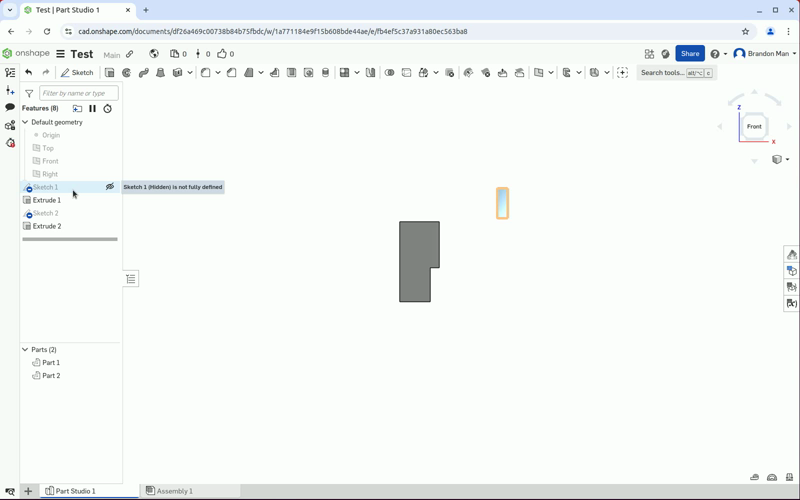
click(73, 189)
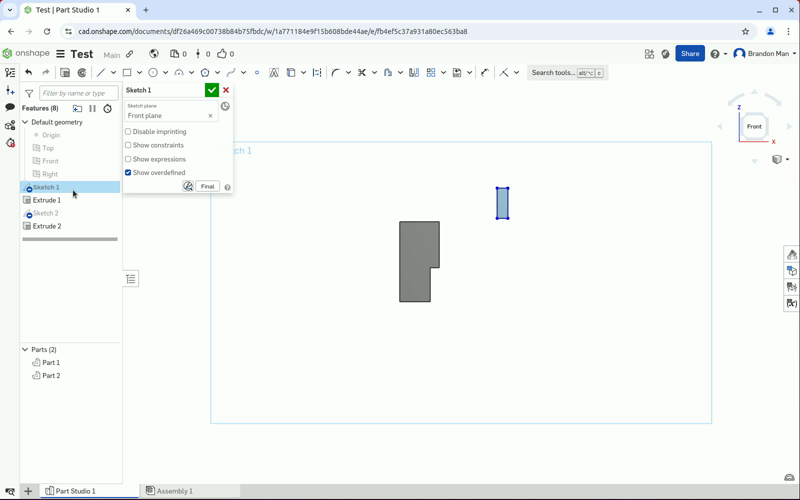
mouse_move(229, 92)
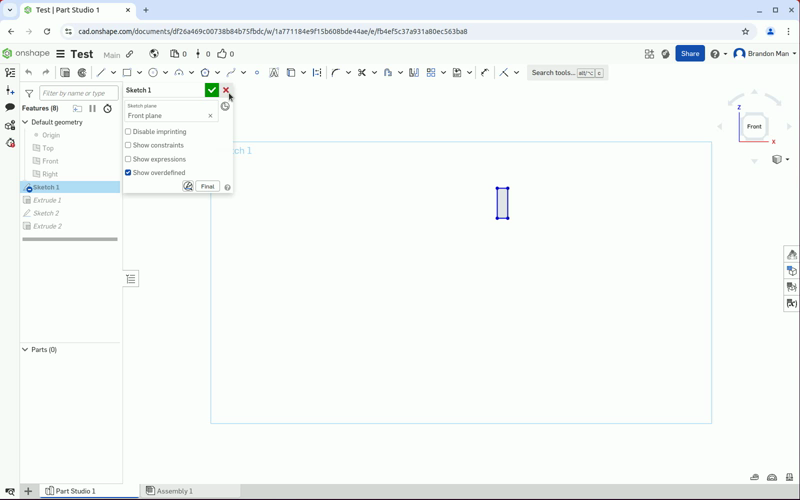
click(229, 92)
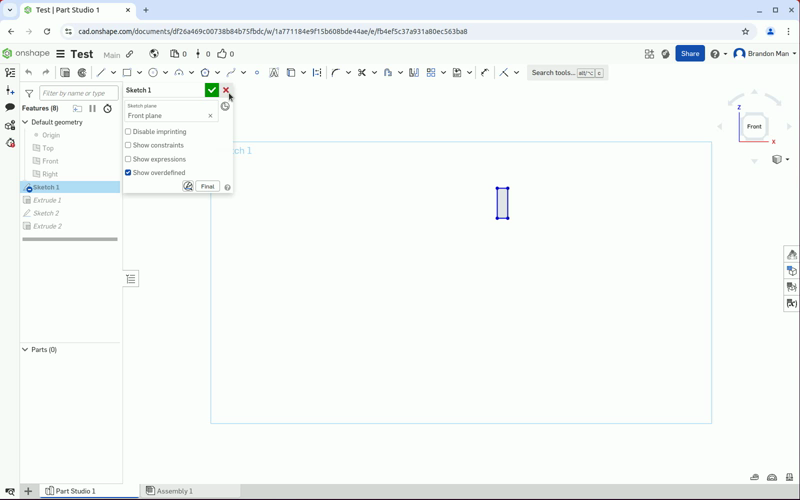
key(shift+s)
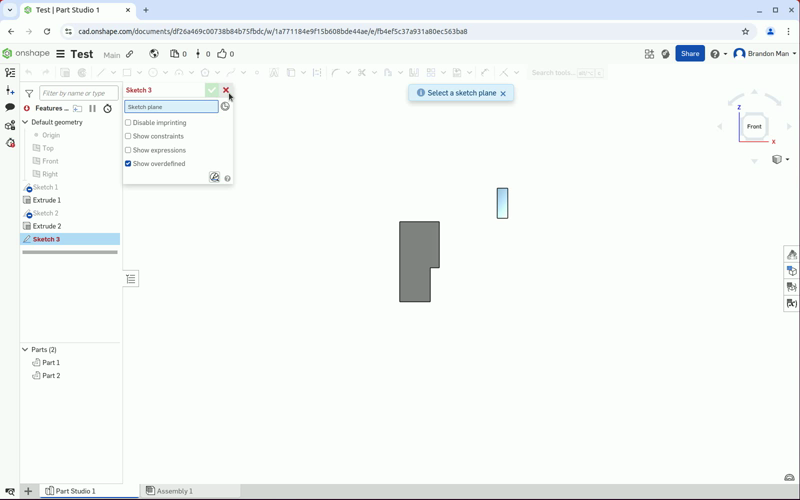
mouse_move(73, 163)
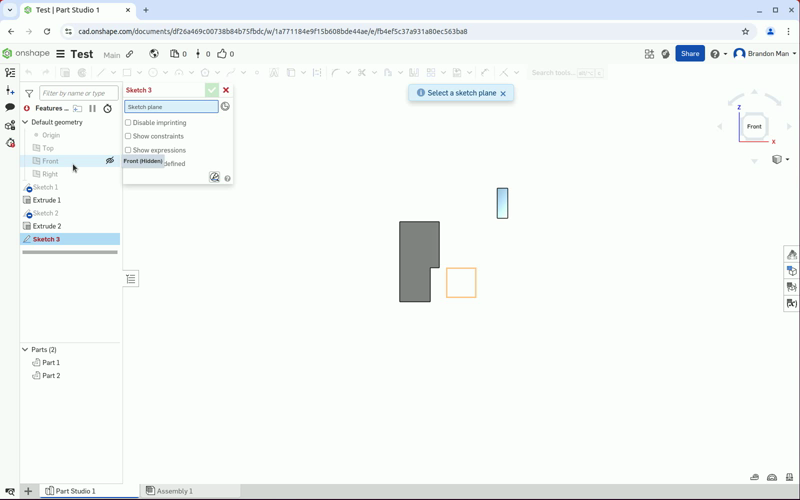
click(73, 163)
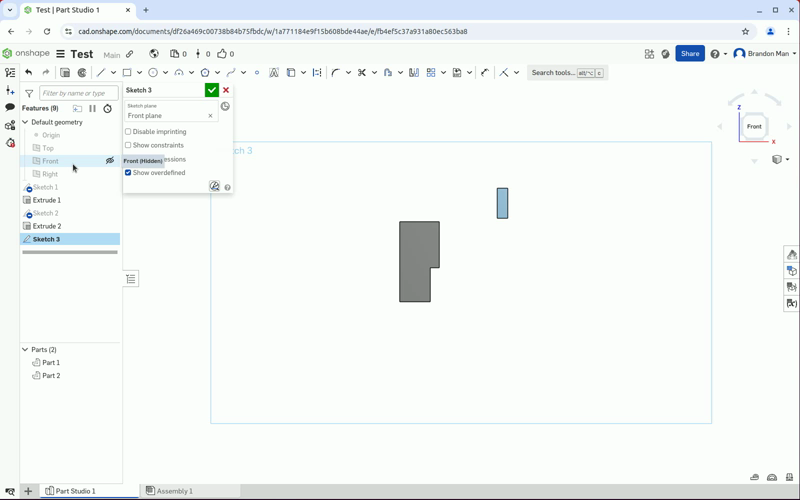
mouse_move(73, 352)
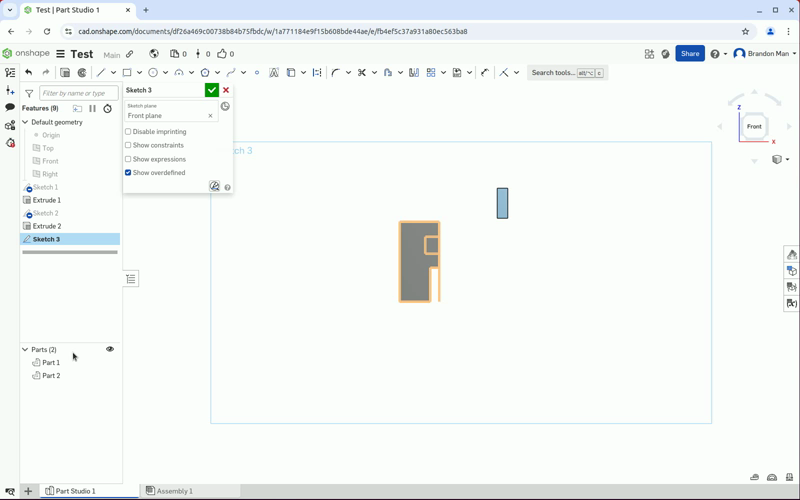
key(y)
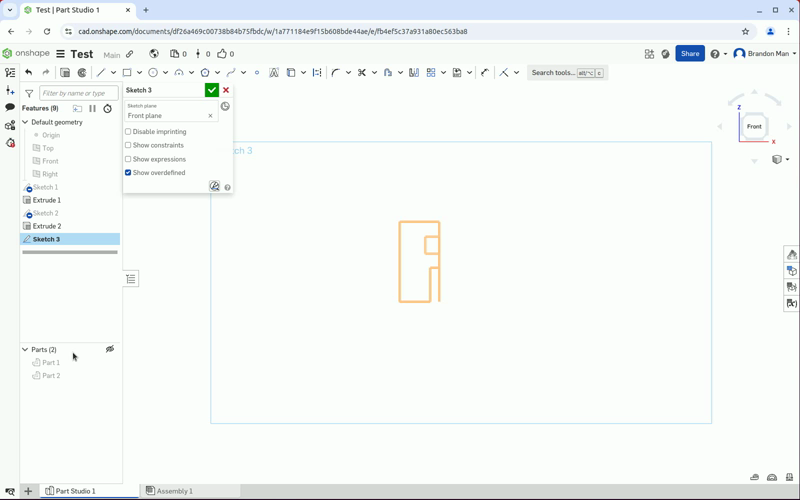
key(l)
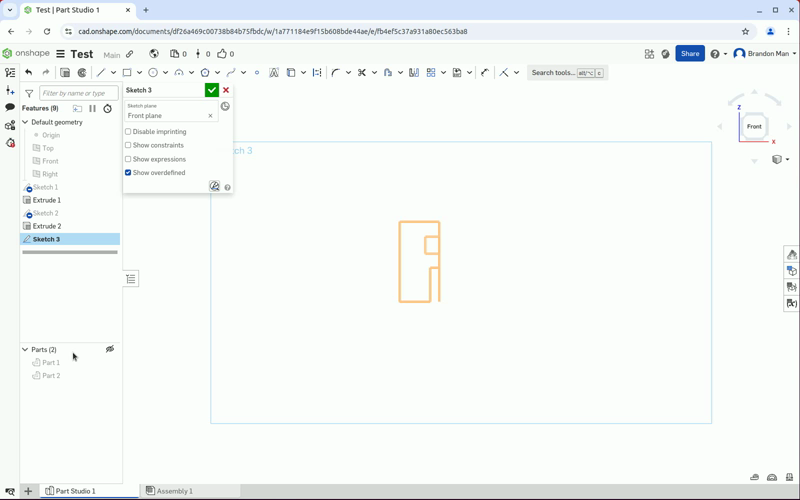
key_down(shift)
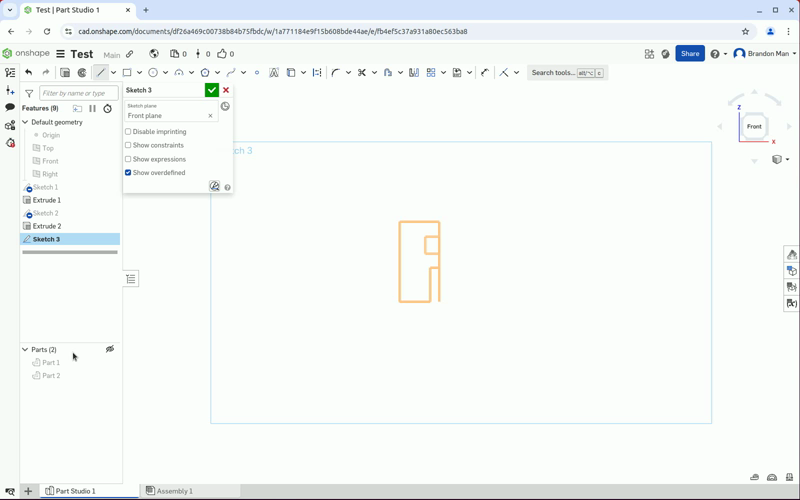
mouse_move(429, 304)
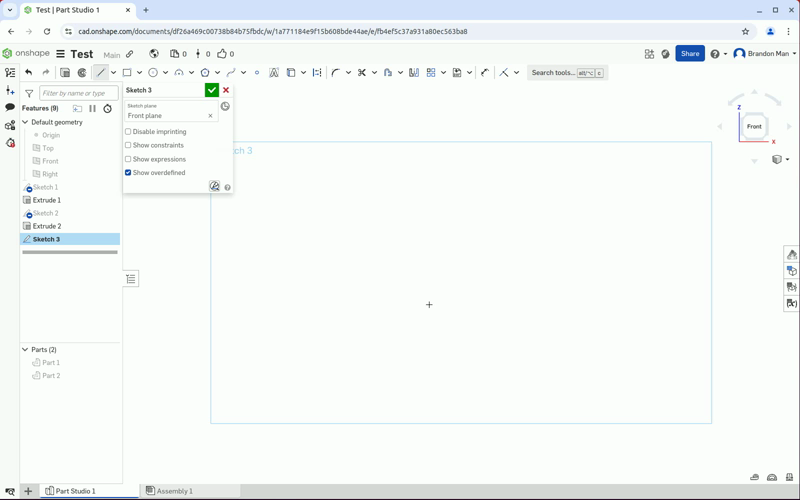
click(429, 304)
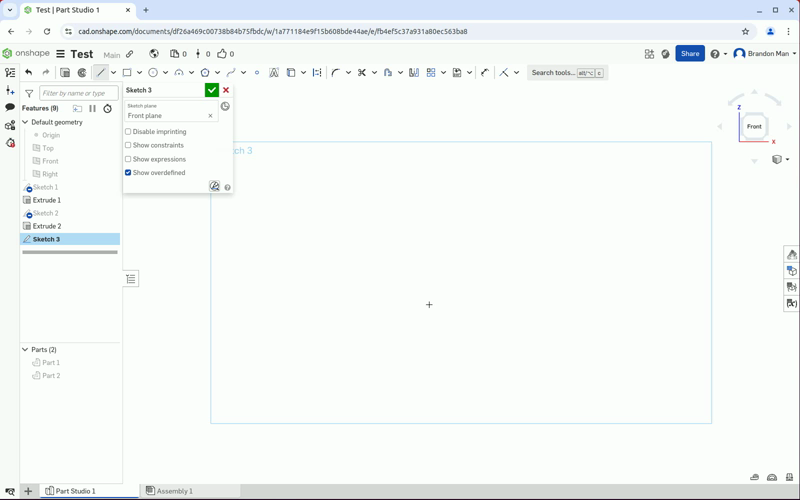
key_up(shift)
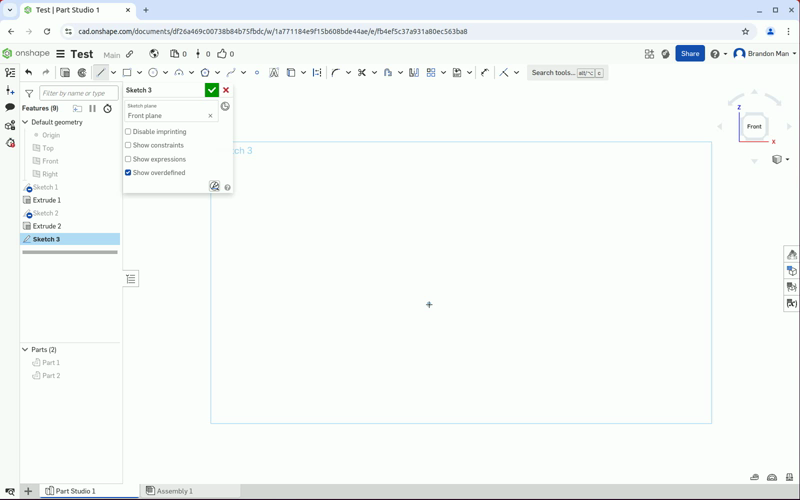
key_down(shift)
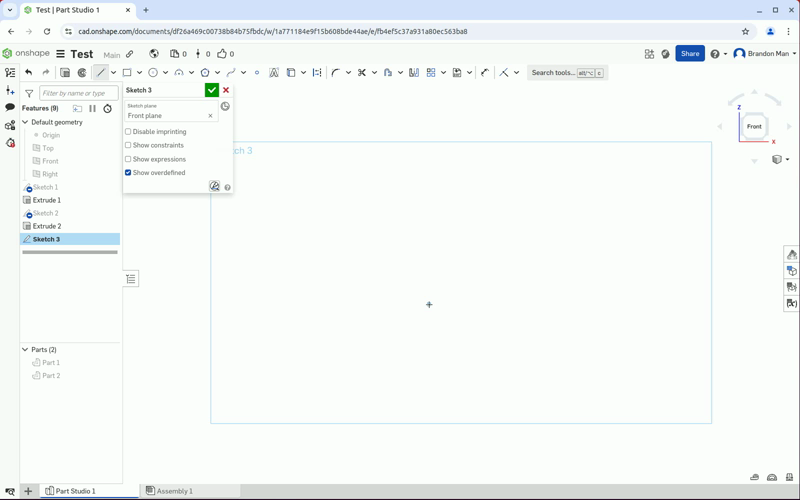
mouse_move(459, 304)
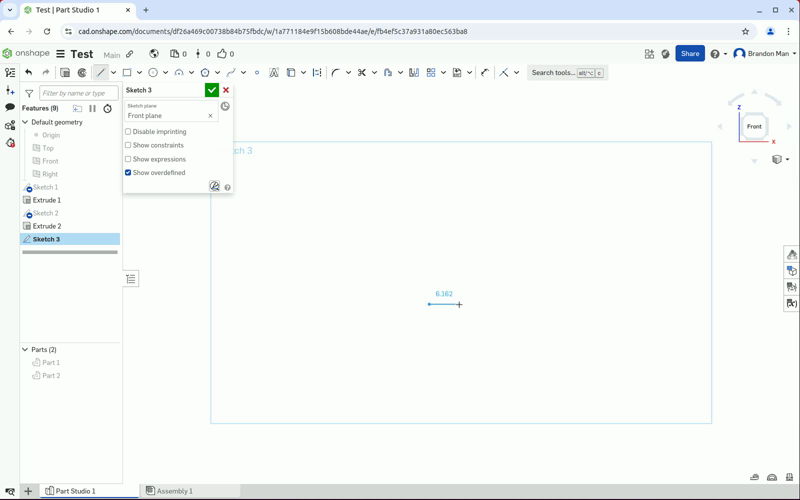
mouse_move(439, 304)
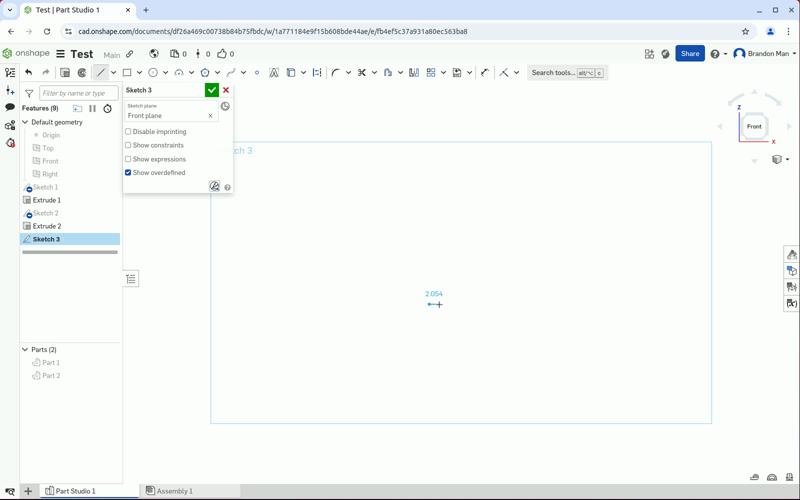
click(439, 304)
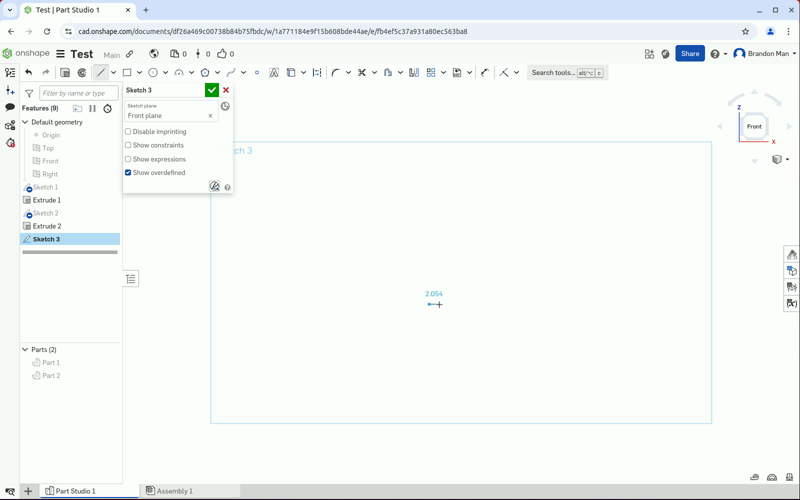
key_up(shift)
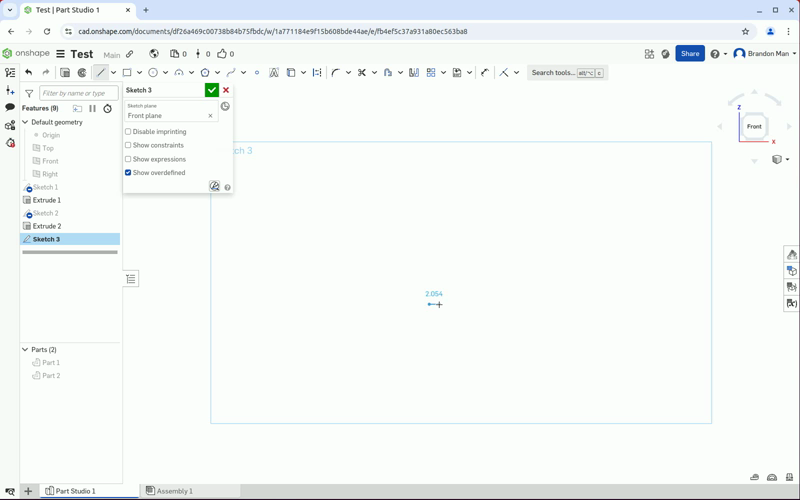
key_down(shift)
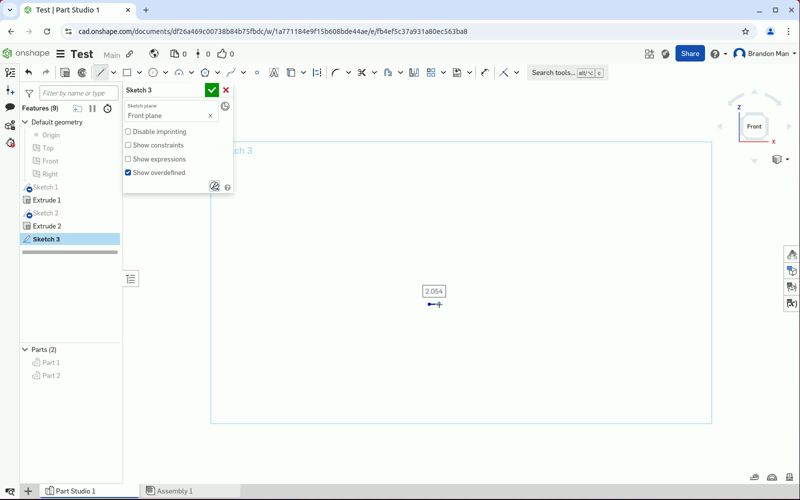
mouse_move(469, 304)
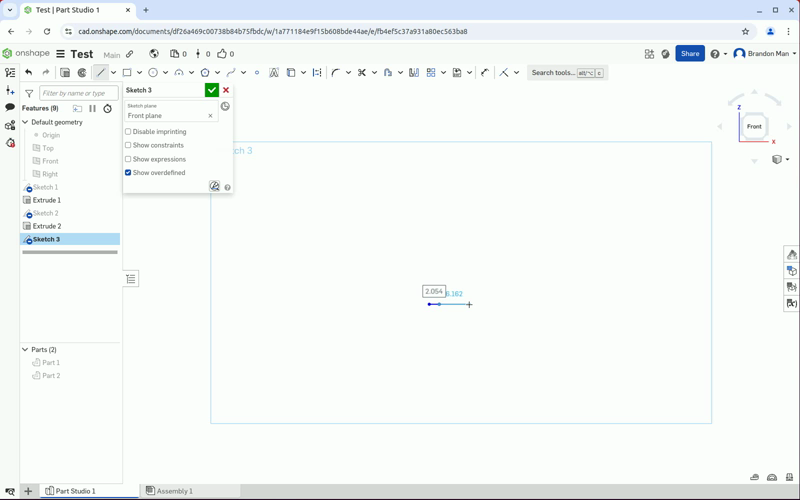
mouse_move(439, 301)
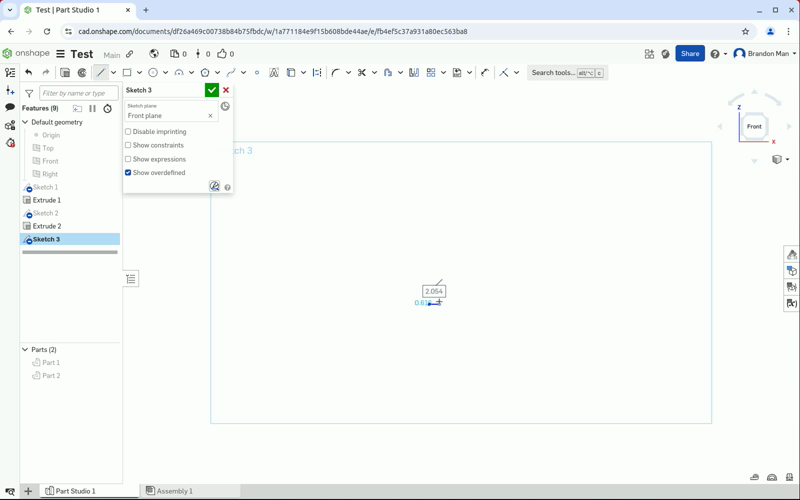
scroll(6)
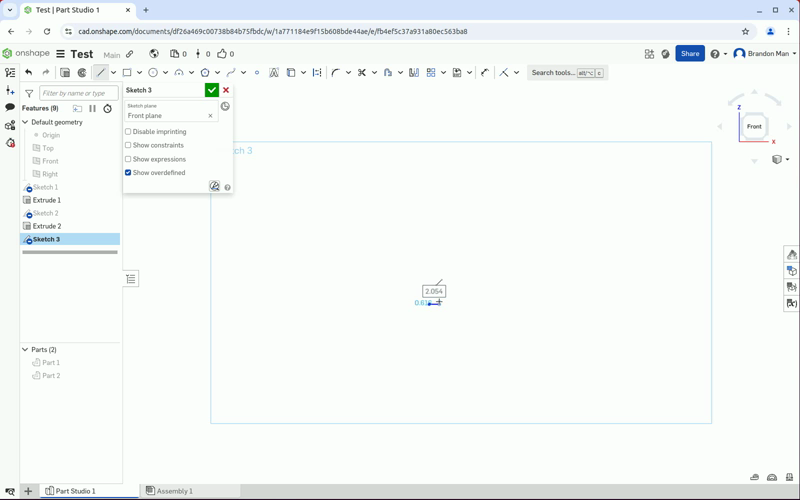
scroll(6)
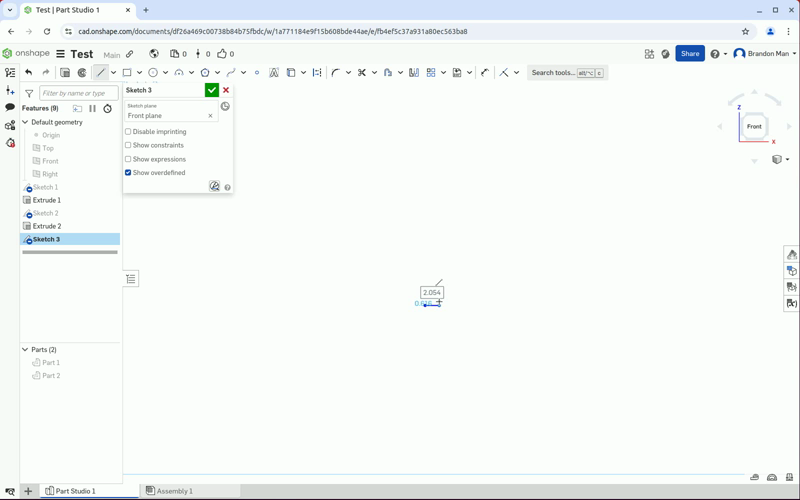
scroll(6)
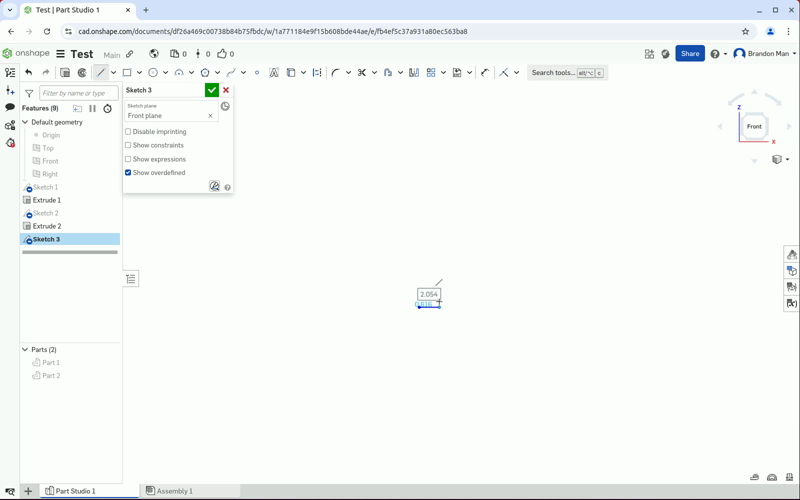
scroll(6)
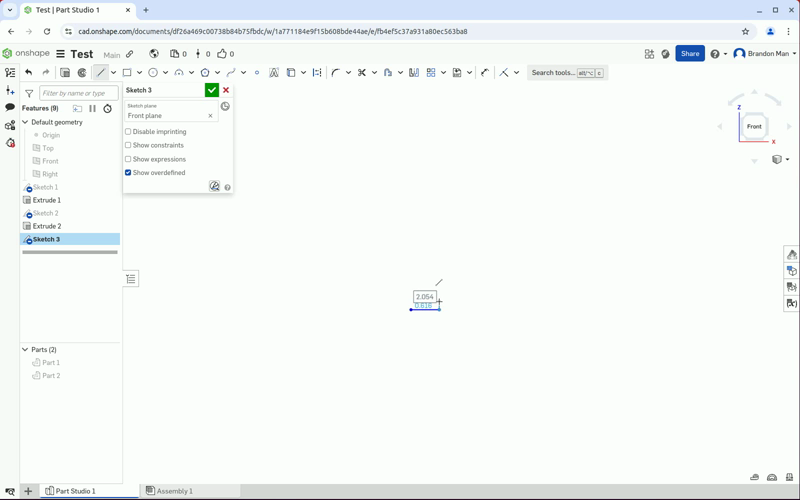
scroll(6)
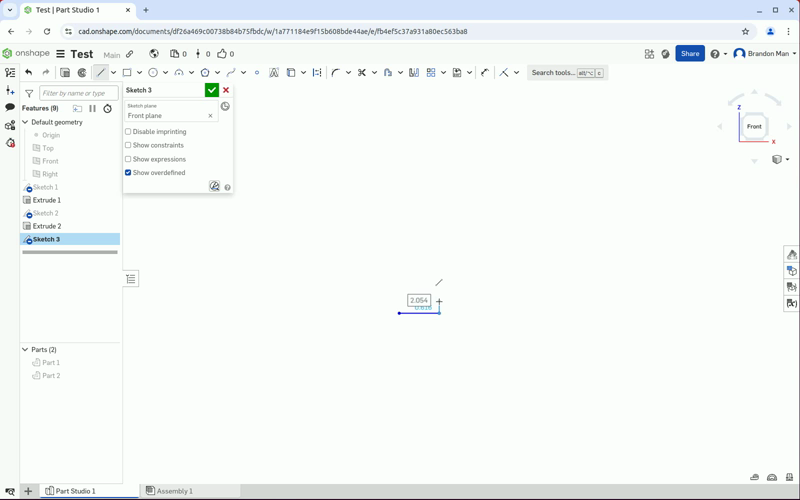
scroll(6)
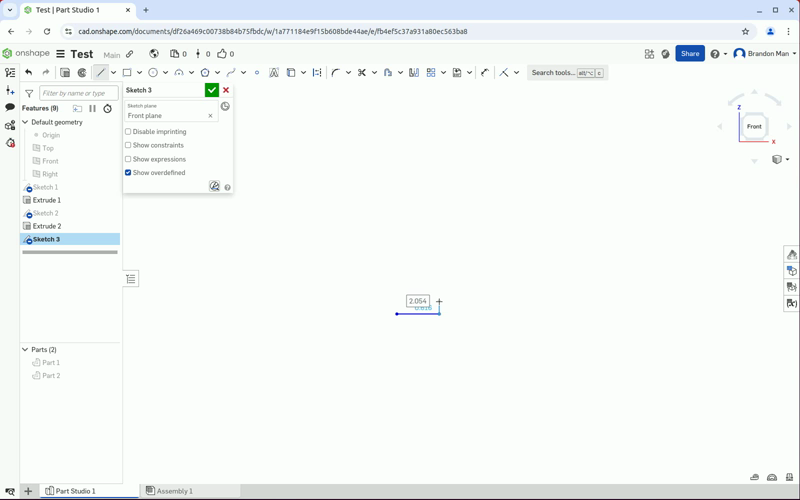
scroll(6)
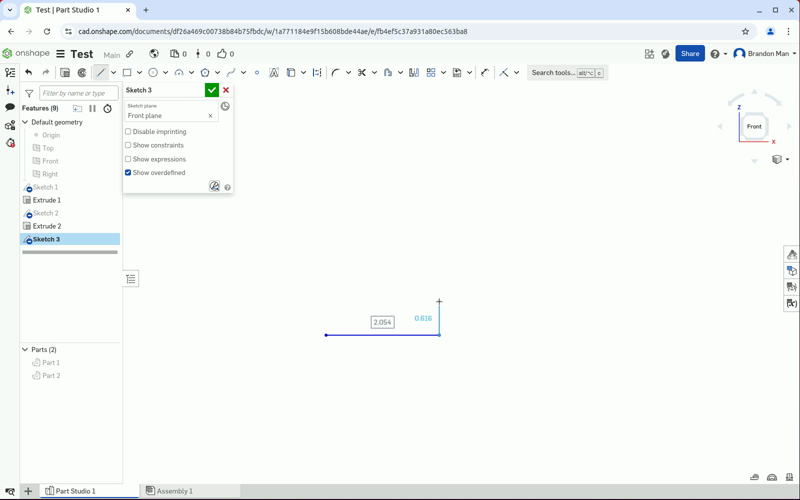
click(439, 301)
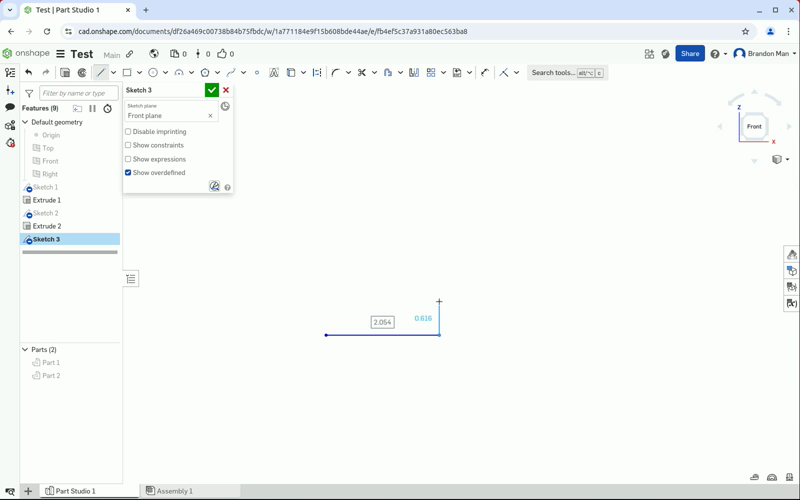
scroll(-6)
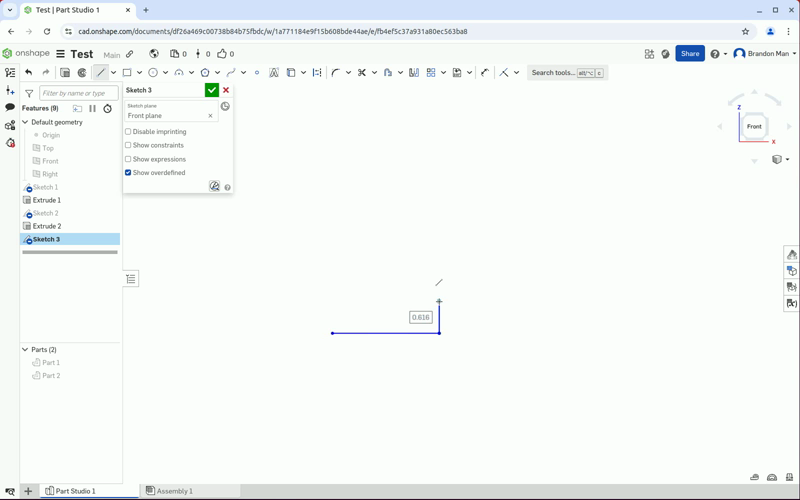
scroll(-6)
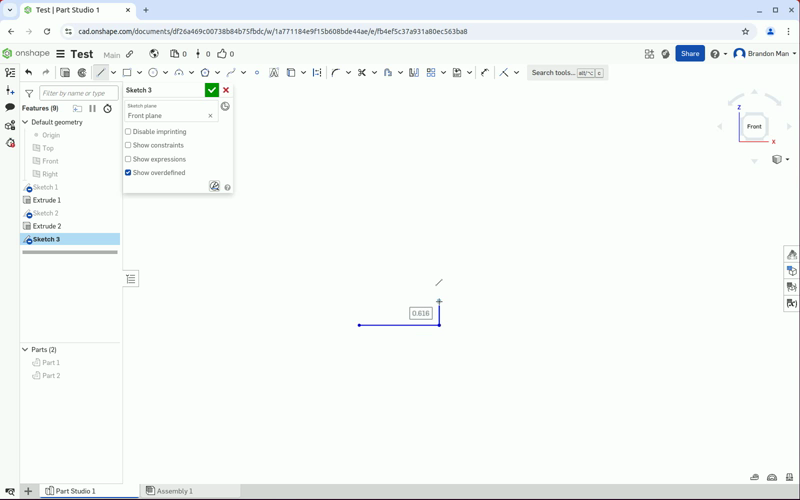
scroll(-6)
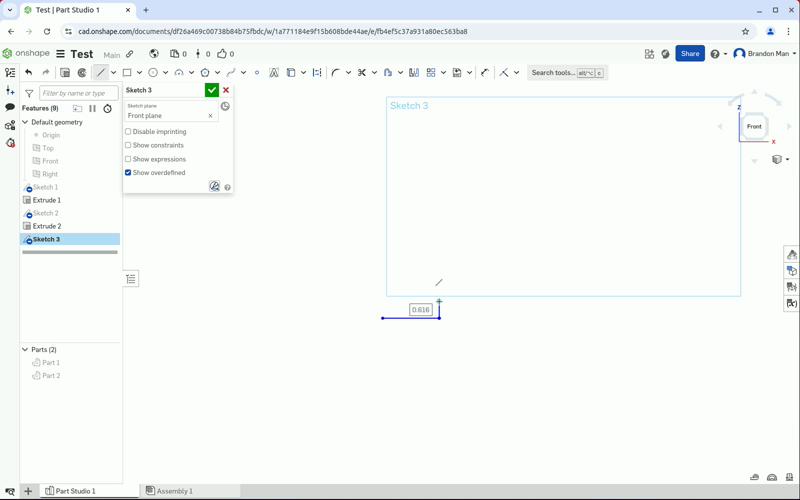
scroll(-6)
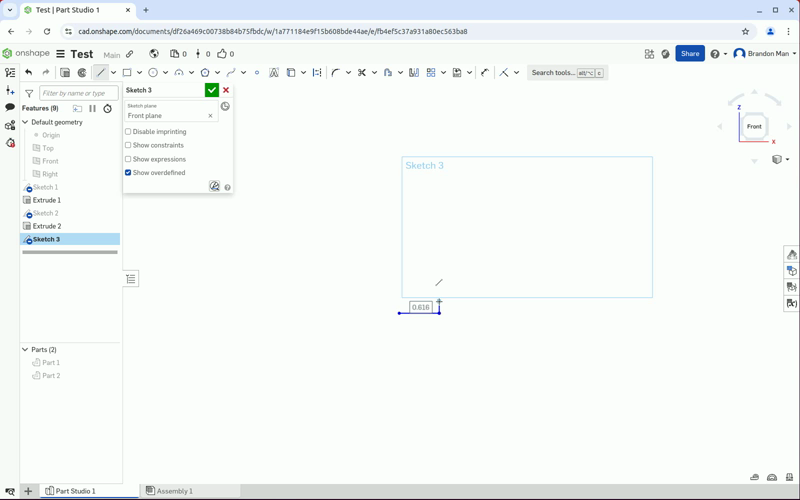
scroll(-6)
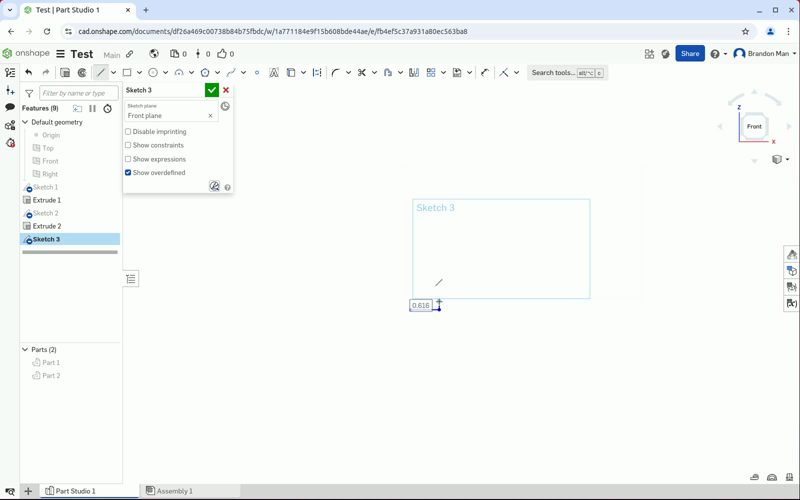
scroll(-6)
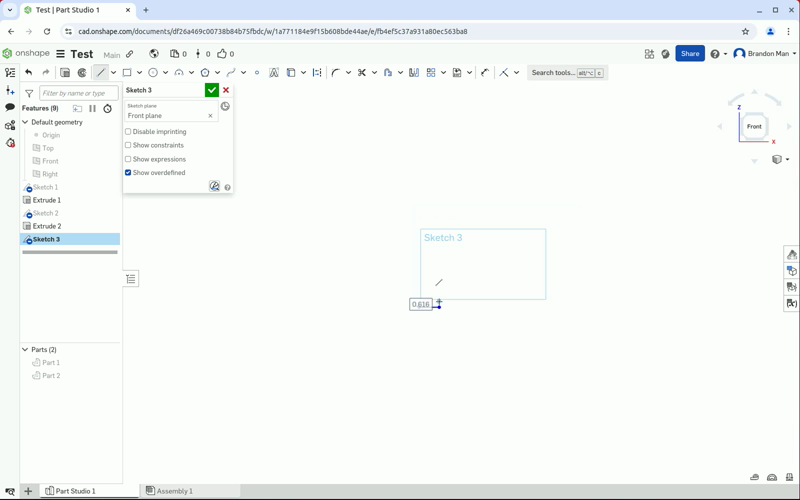
scroll(-6)
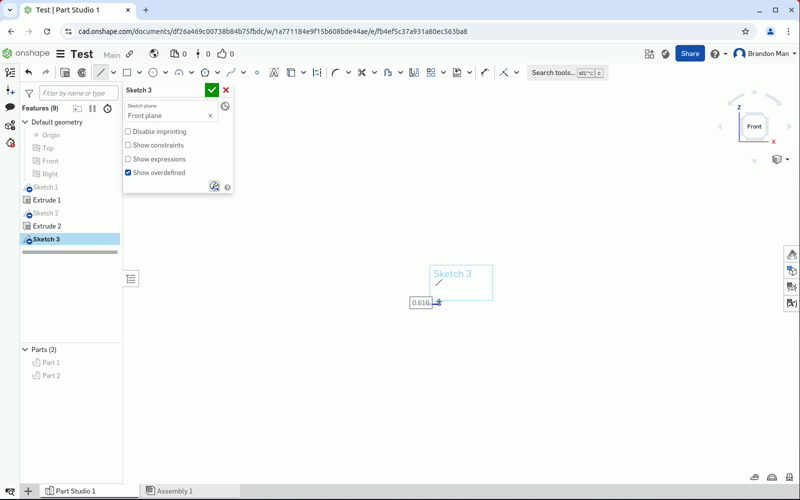
key_up(shift)
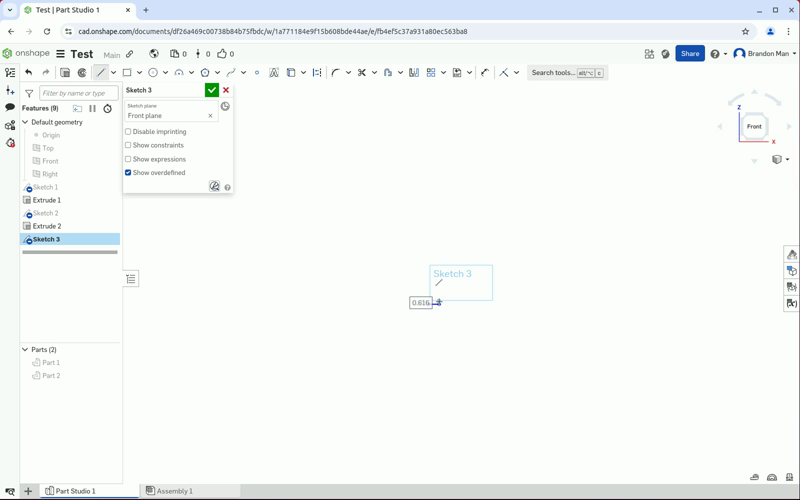
key_down(shift)
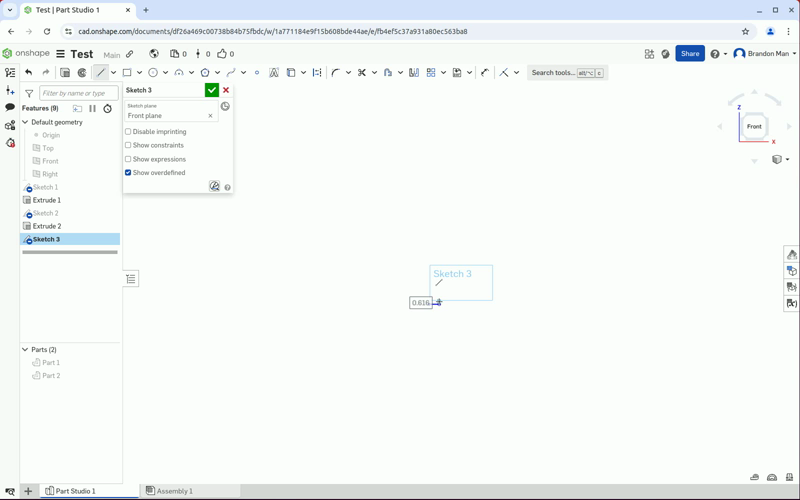
mouse_move(469, 301)
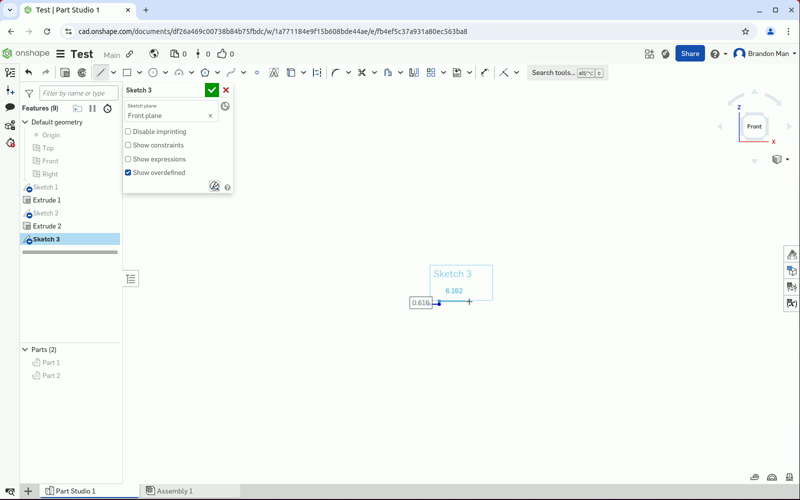
mouse_move(429, 301)
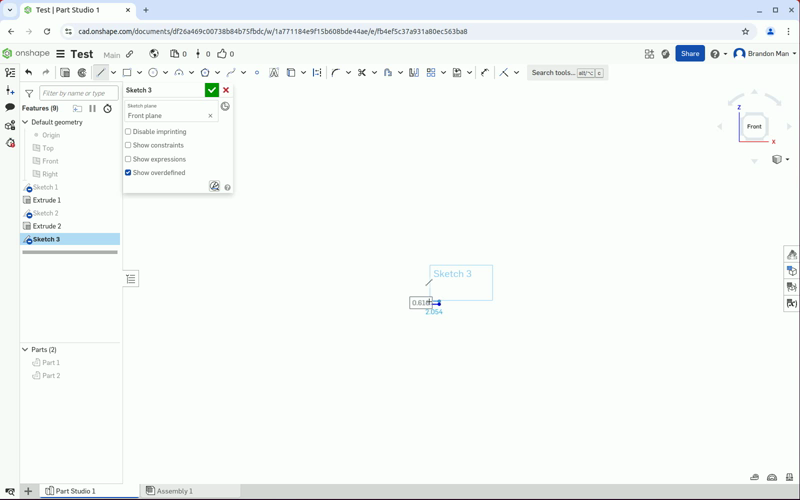
scroll(6)
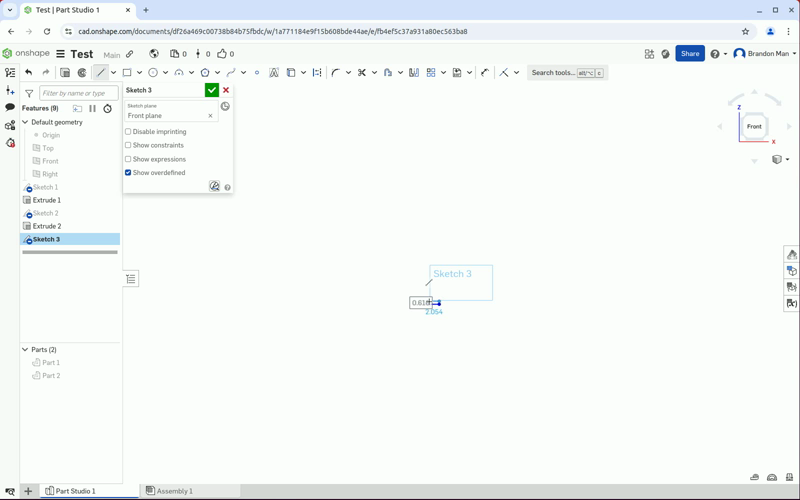
scroll(6)
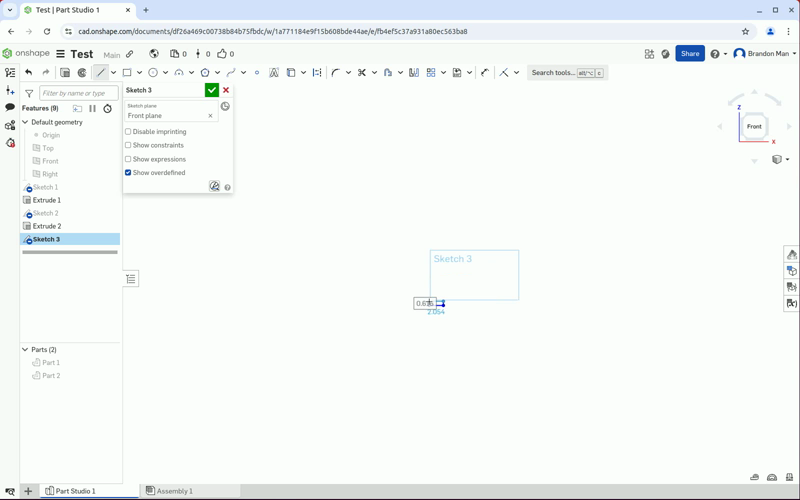
scroll(6)
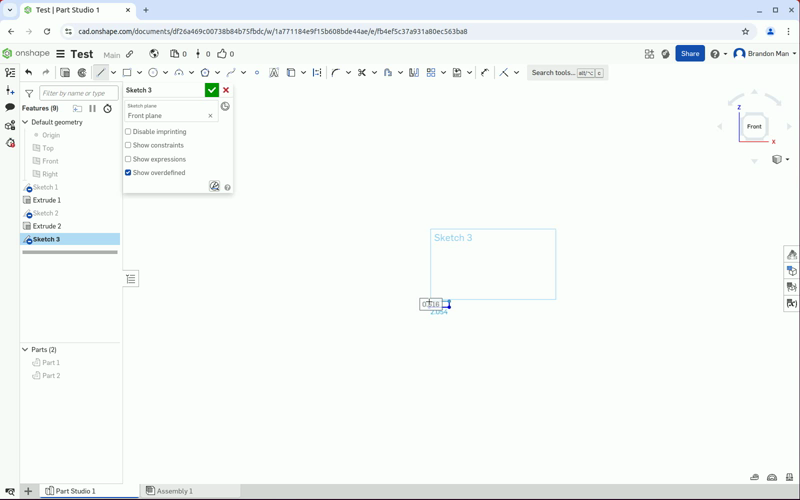
scroll(6)
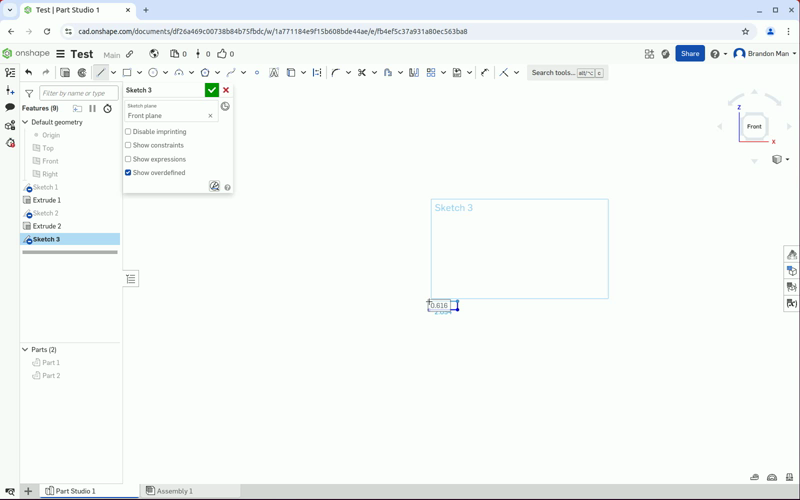
scroll(6)
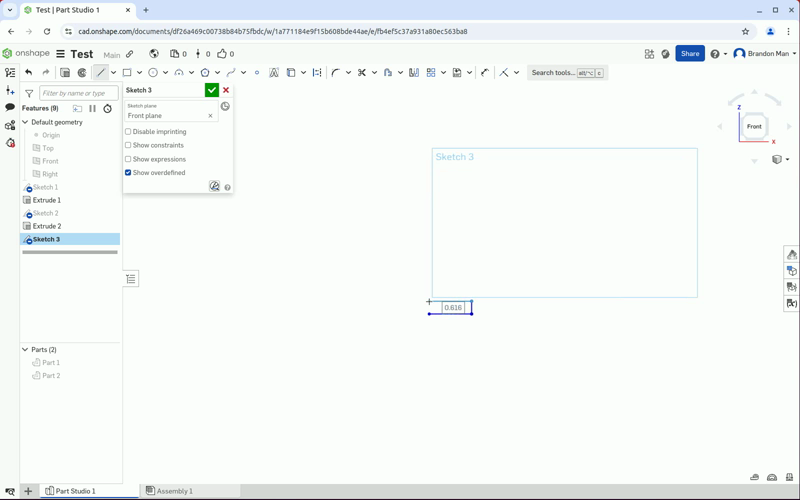
scroll(6)
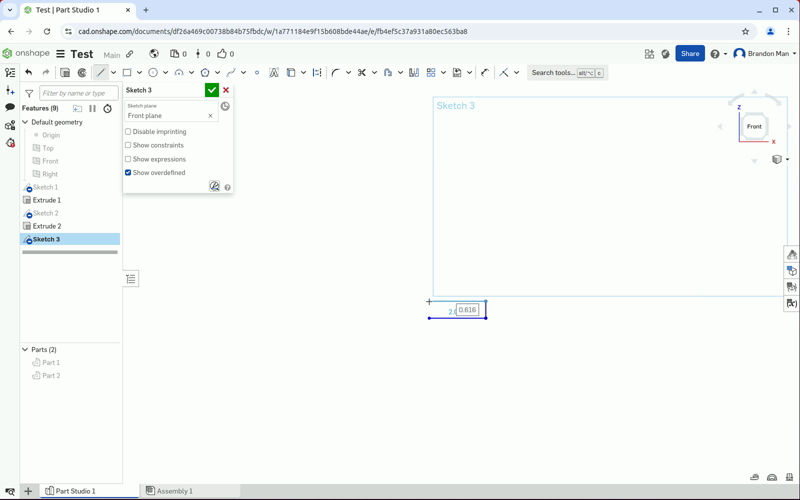
scroll(6)
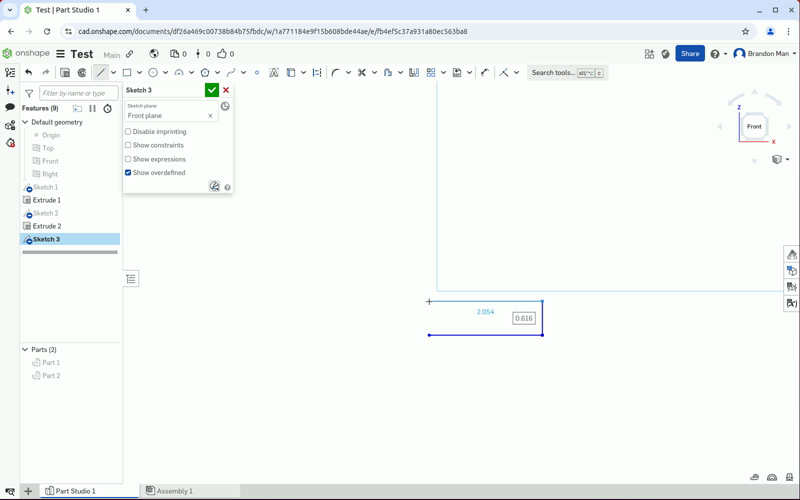
click(429, 301)
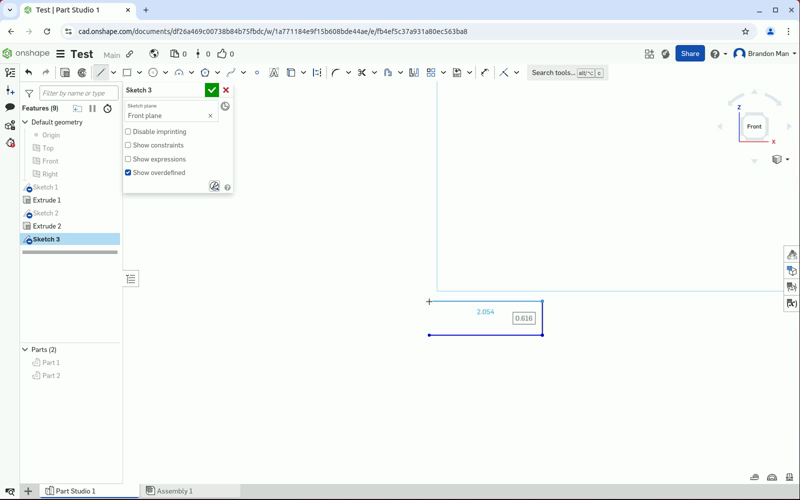
scroll(-6)
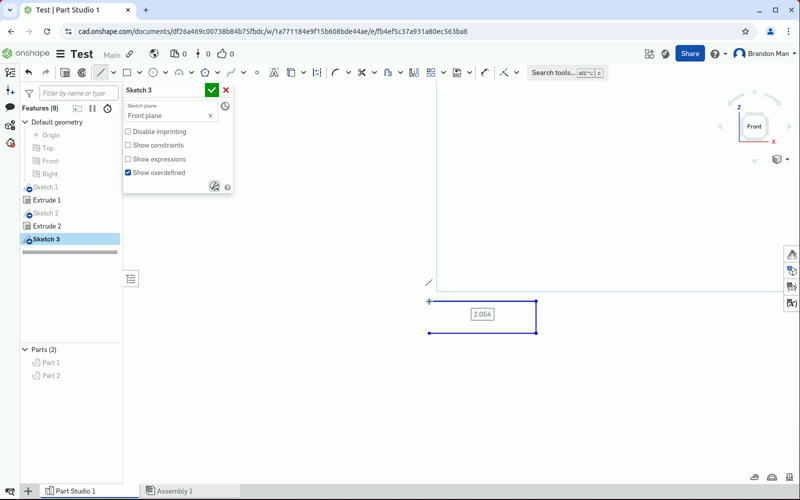
scroll(-6)
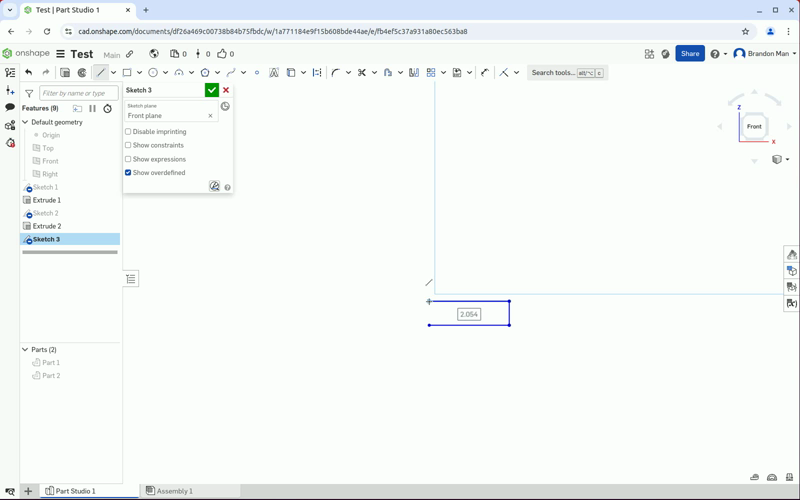
scroll(-6)
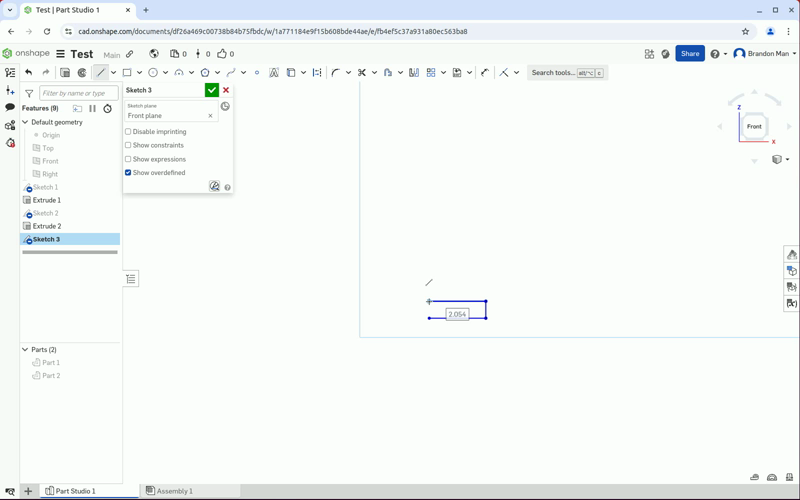
scroll(-6)
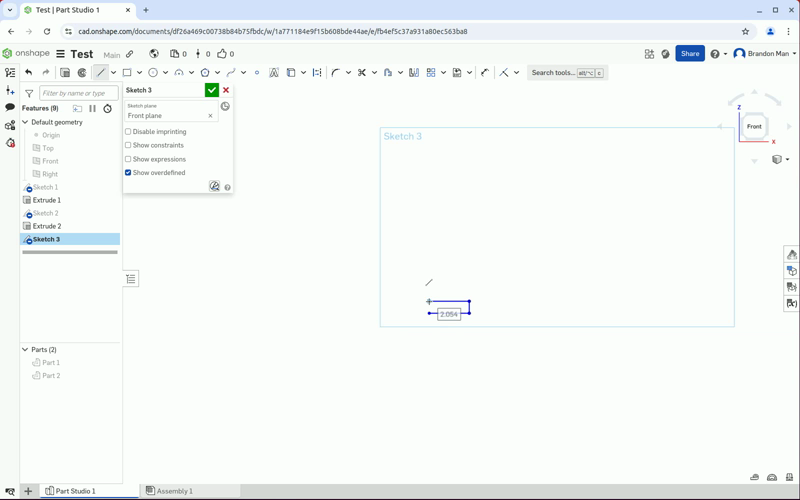
scroll(-6)
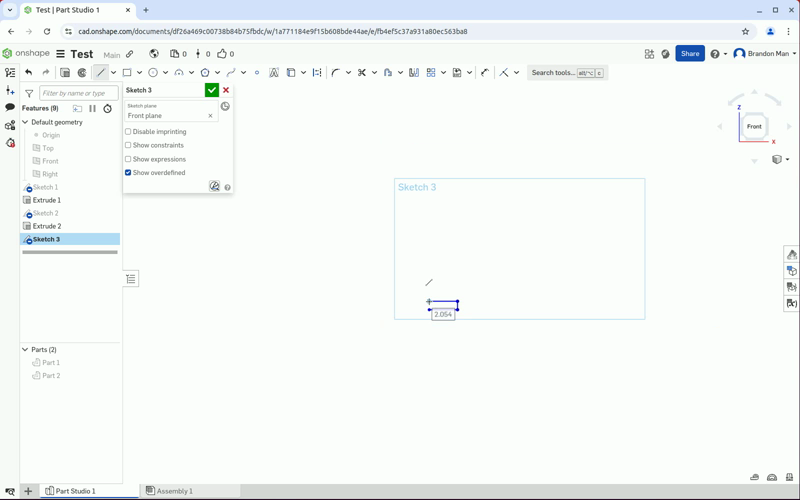
scroll(-6)
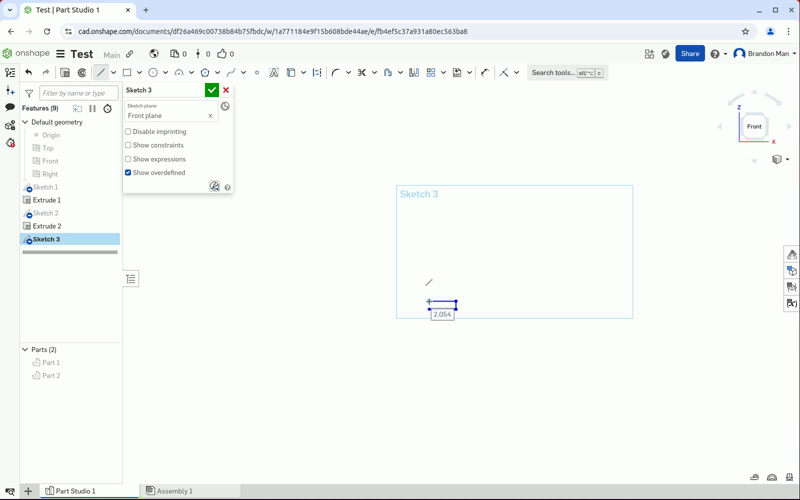
scroll(-6)
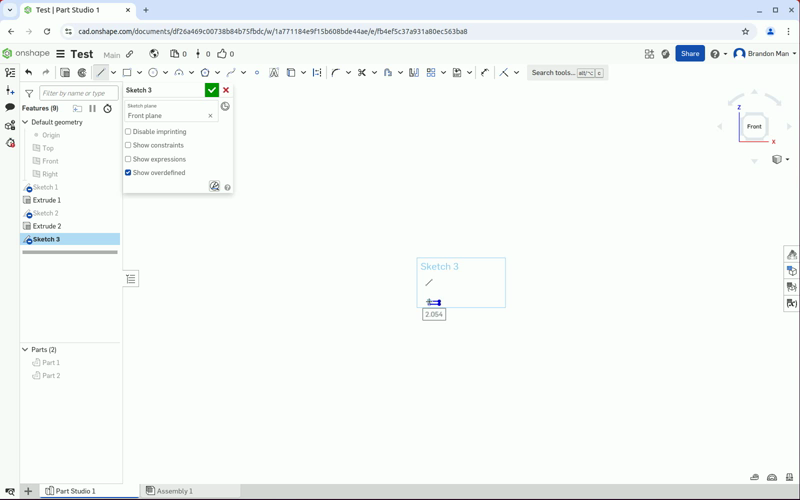
key_up(shift)
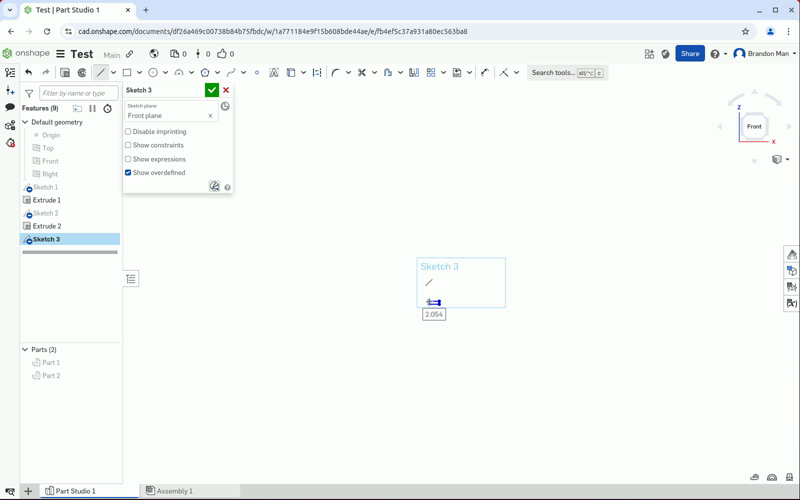
mouse_move(459, 301)
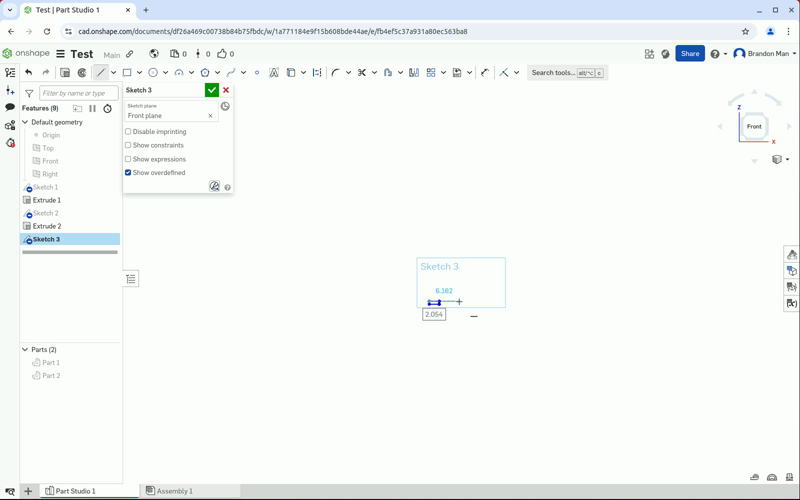
key_down(shift)
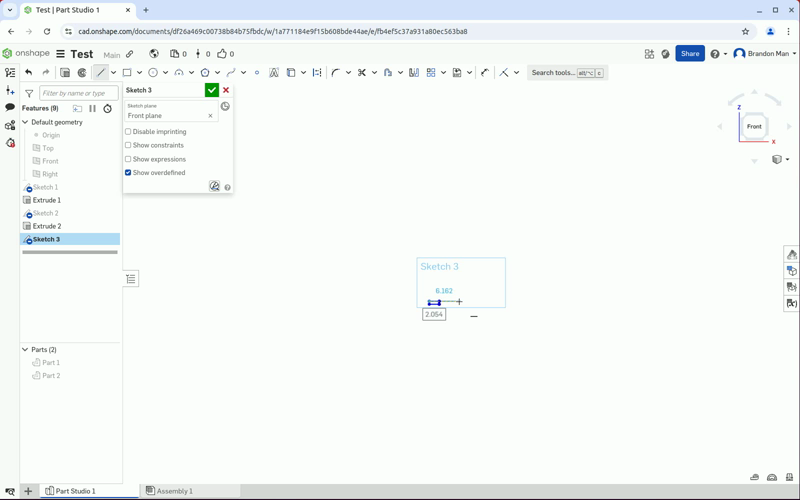
mouse_move(429, 304)
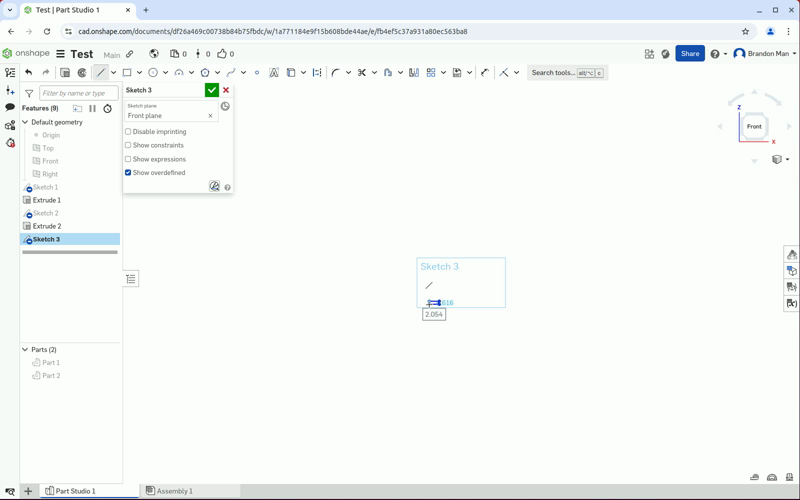
scroll(6)
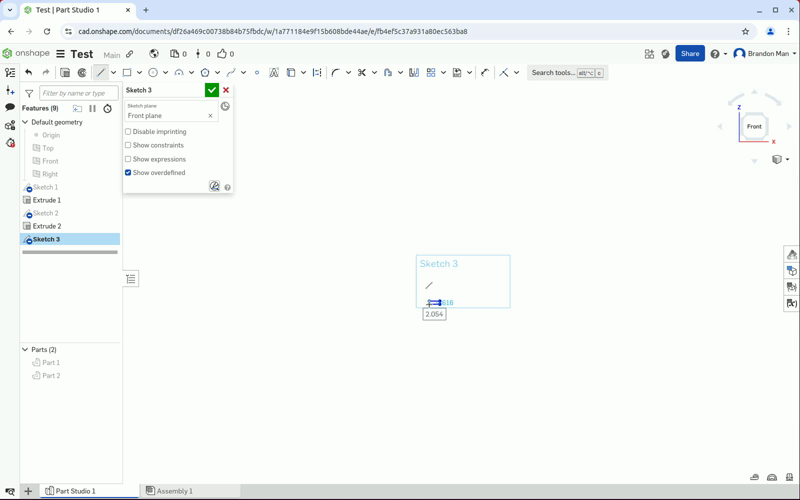
scroll(6)
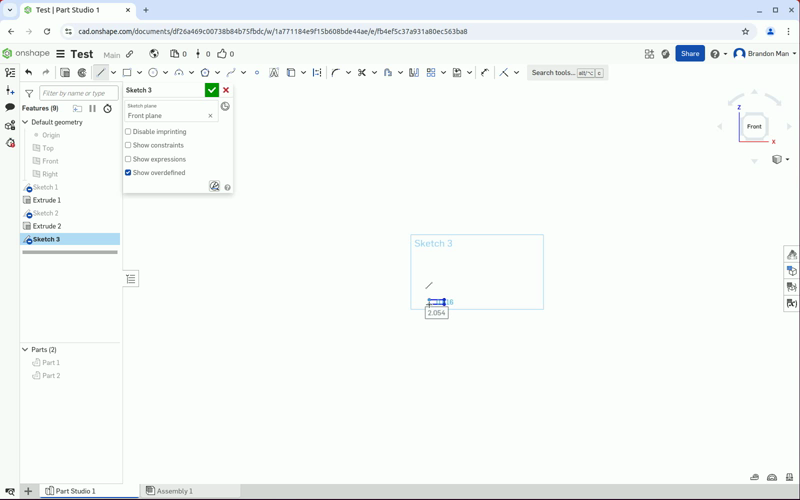
scroll(6)
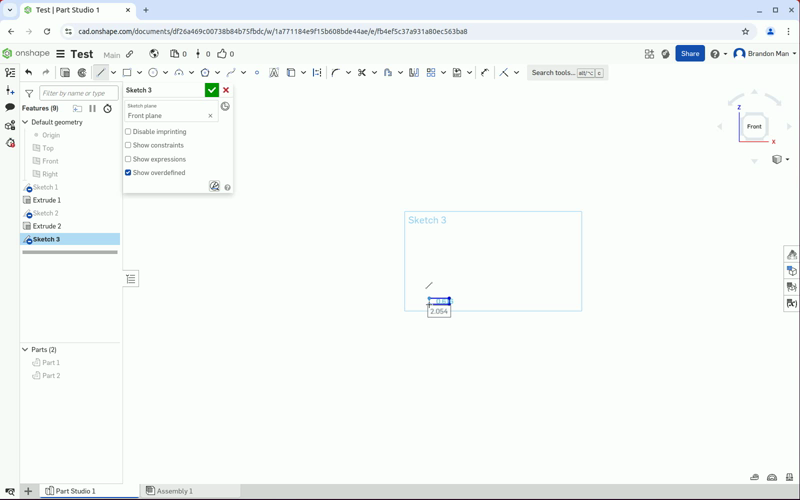
scroll(6)
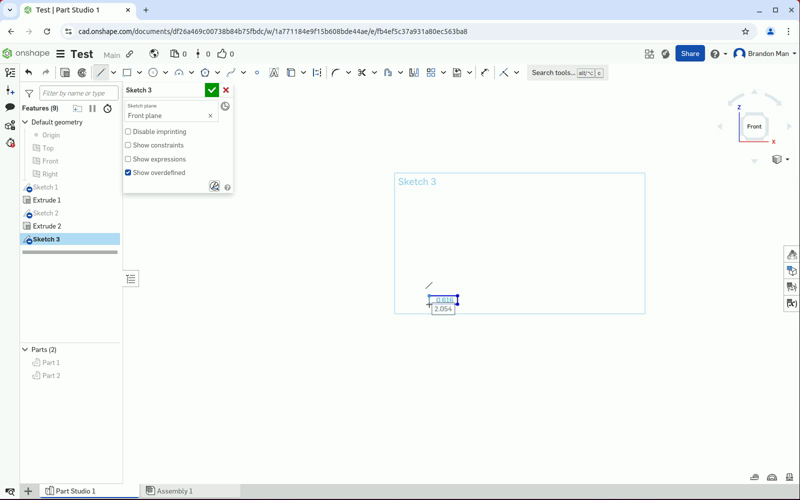
scroll(6)
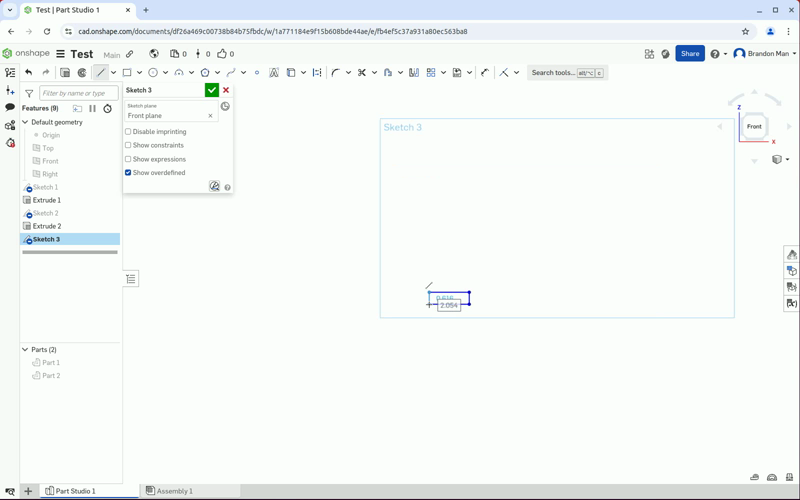
scroll(6)
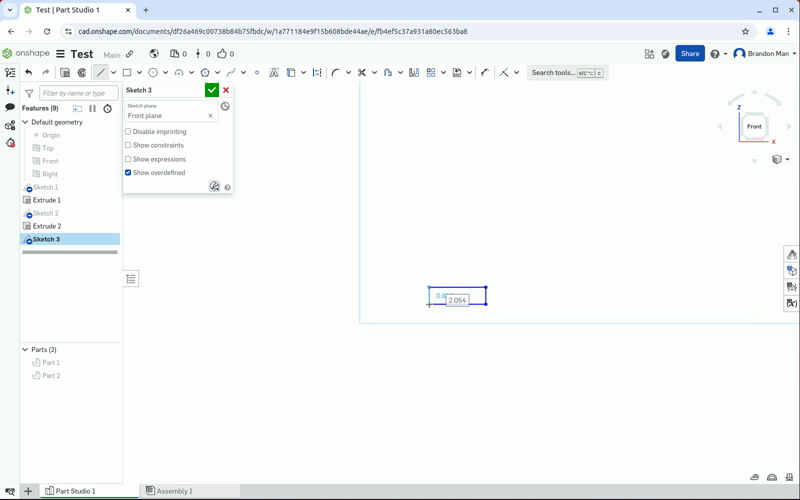
scroll(6)
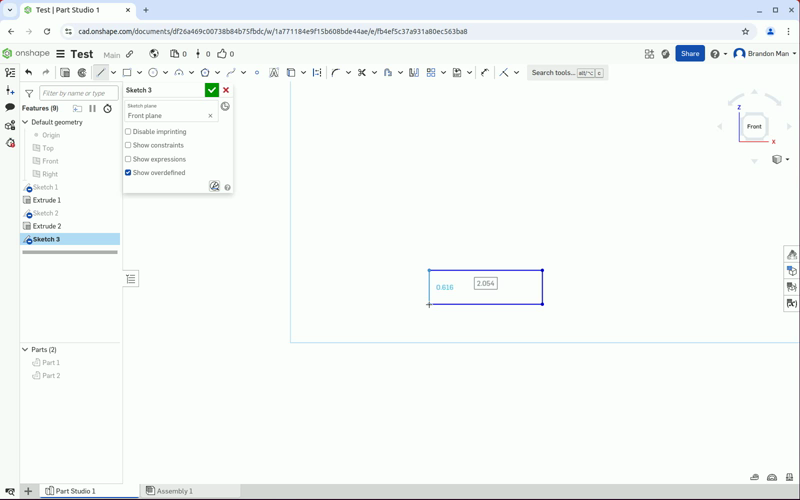
key_up(shift)
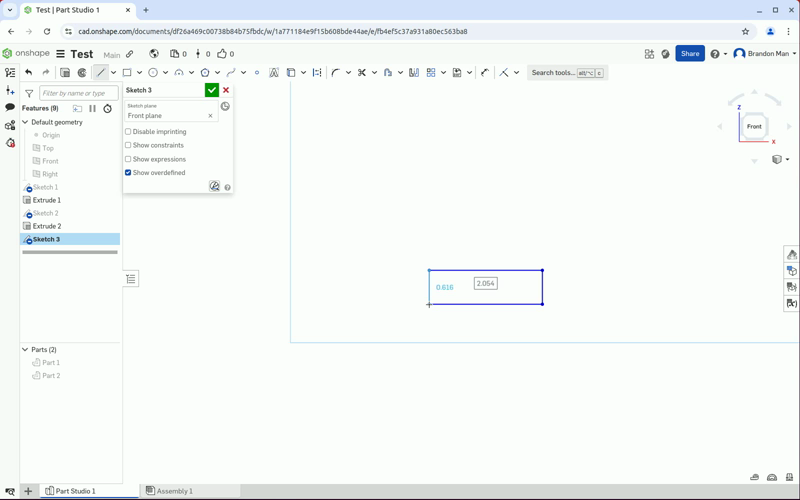
click(429, 304)
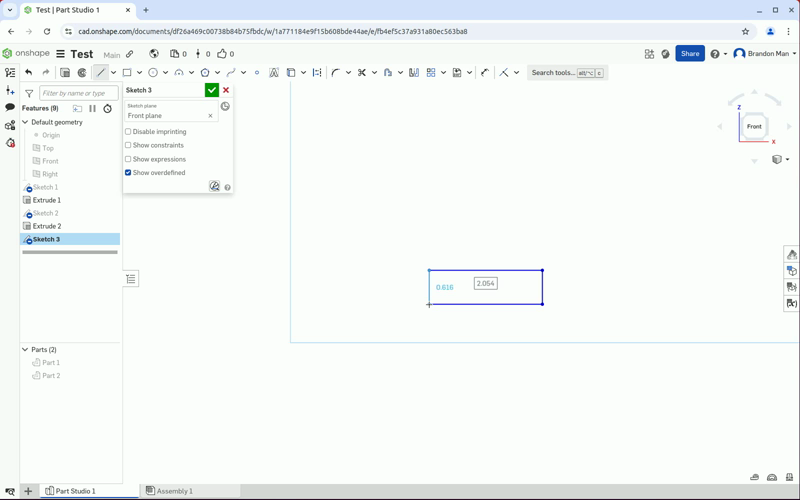
scroll(-6)
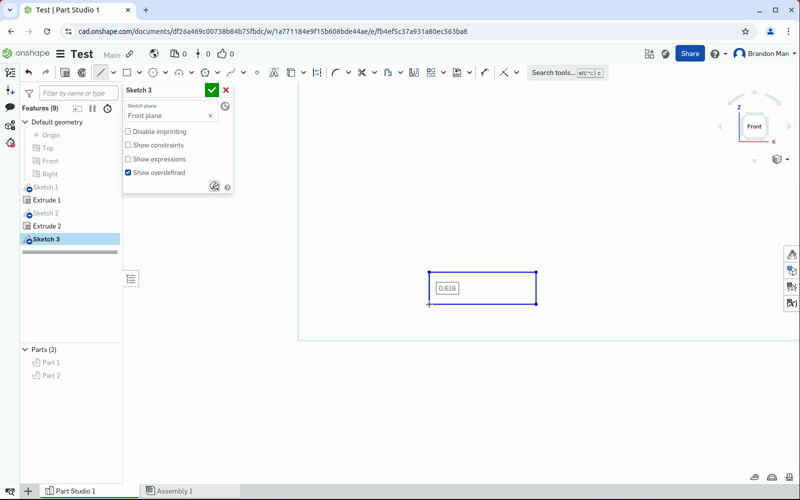
scroll(-6)
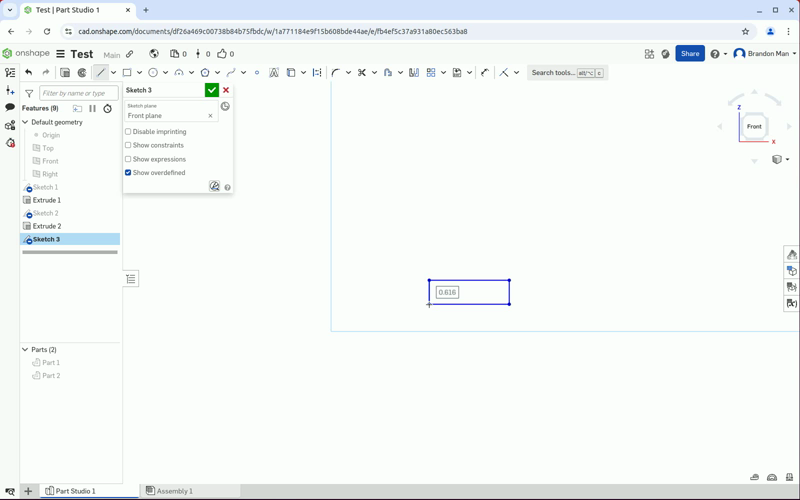
scroll(-6)
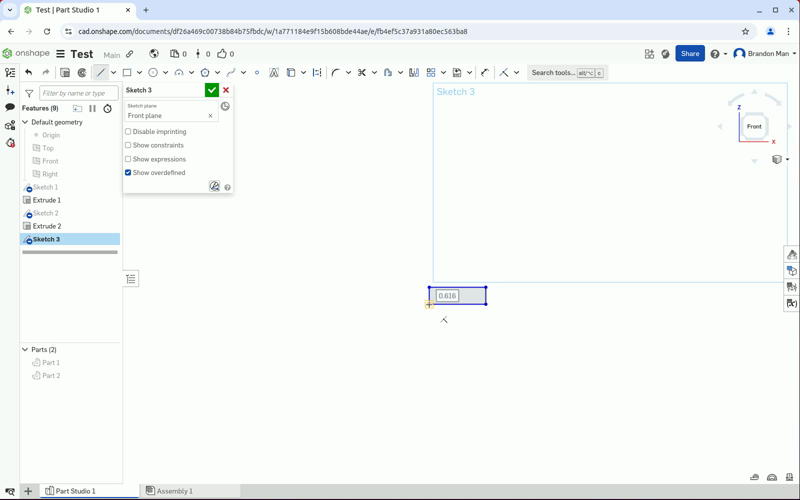
scroll(-6)
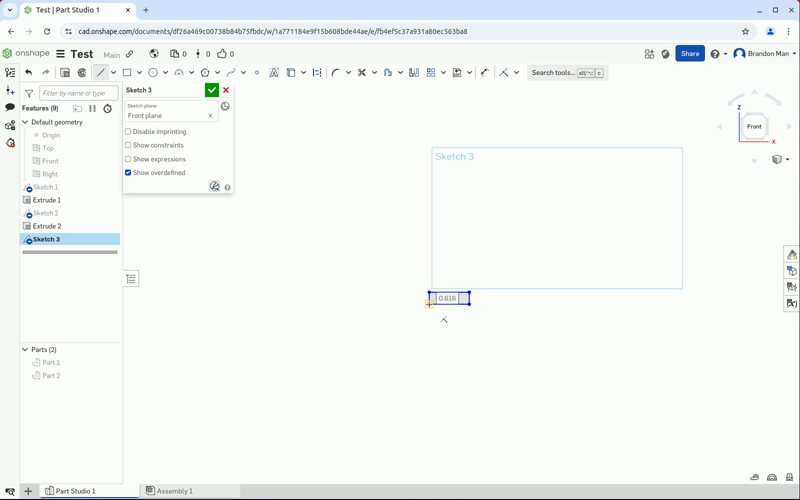
scroll(-6)
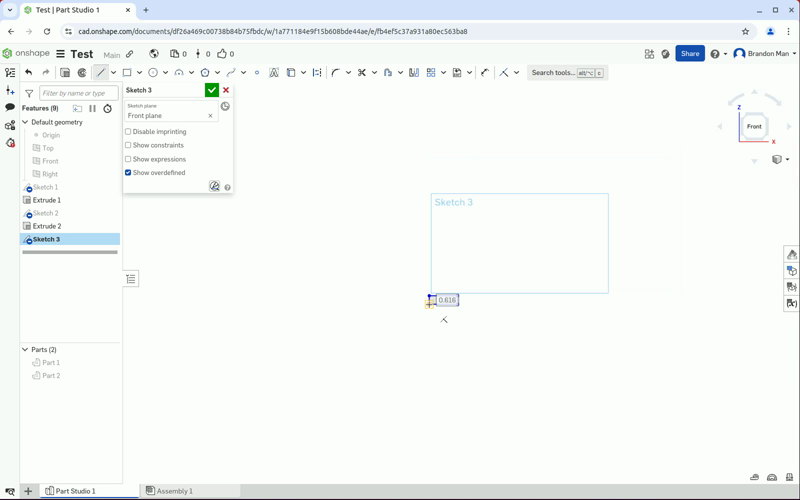
scroll(-6)
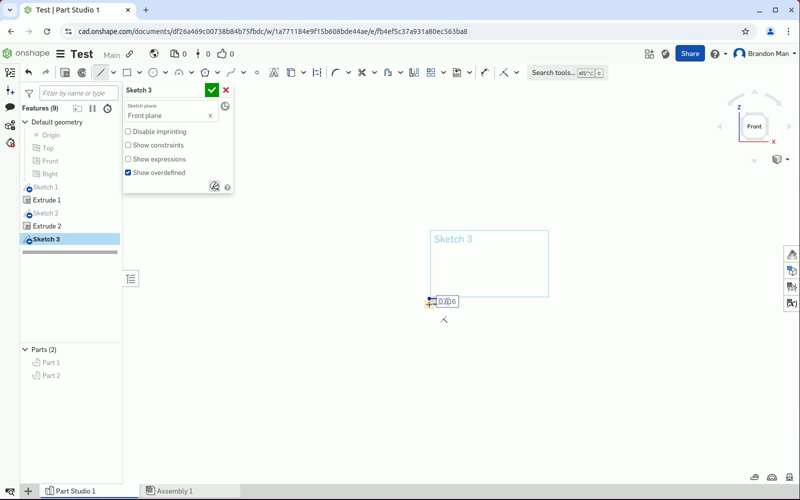
scroll(-6)
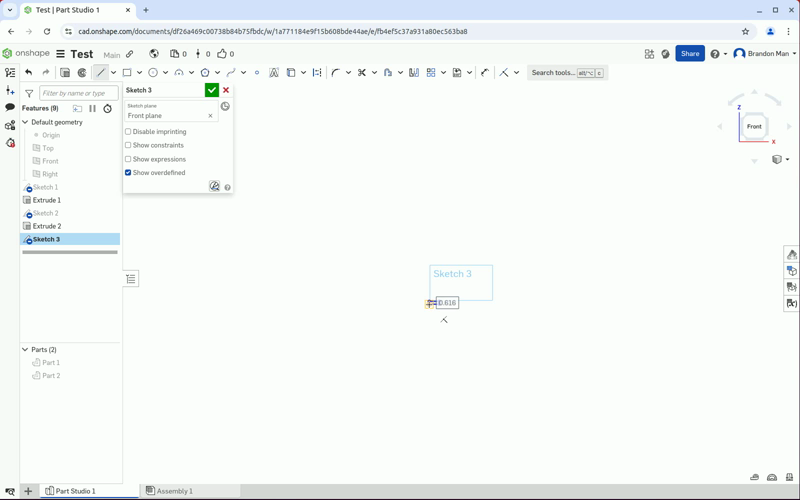
key(esc)
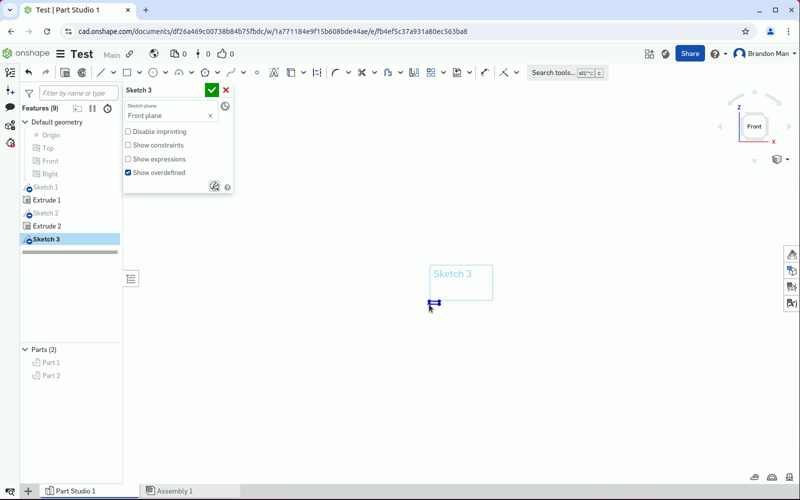
mouse_move(437, 302)
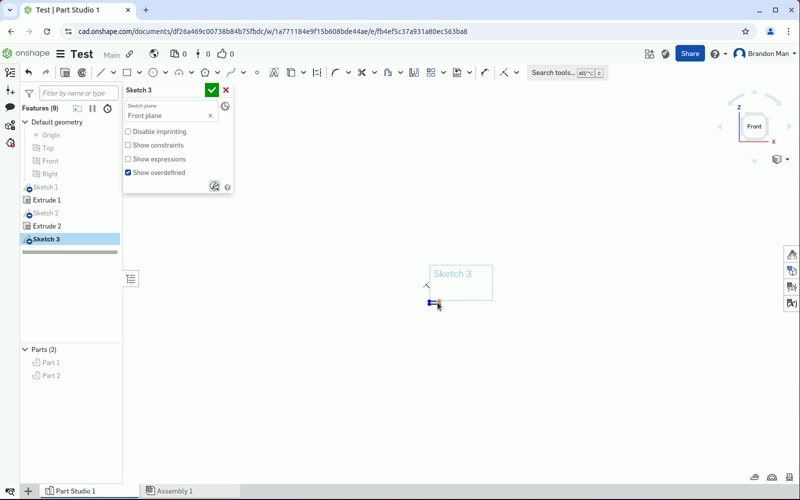
scroll(6)
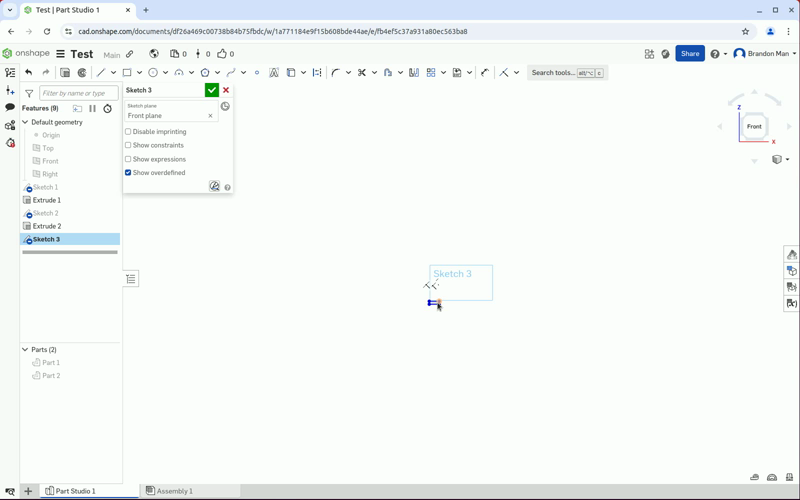
scroll(6)
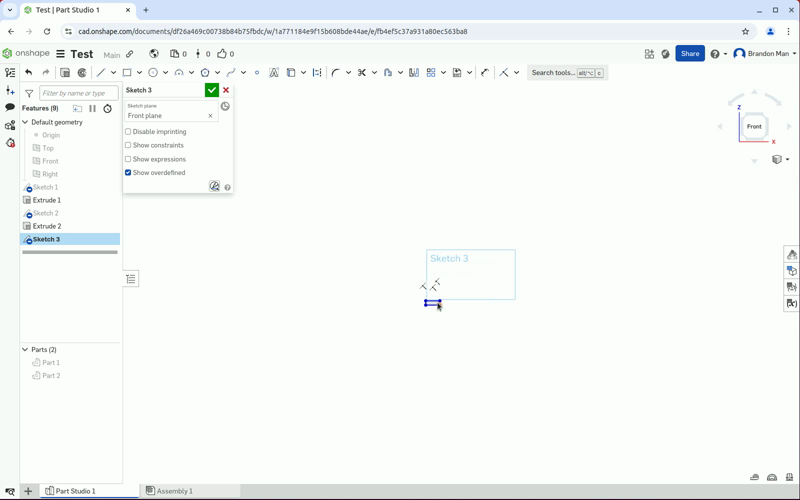
scroll(6)
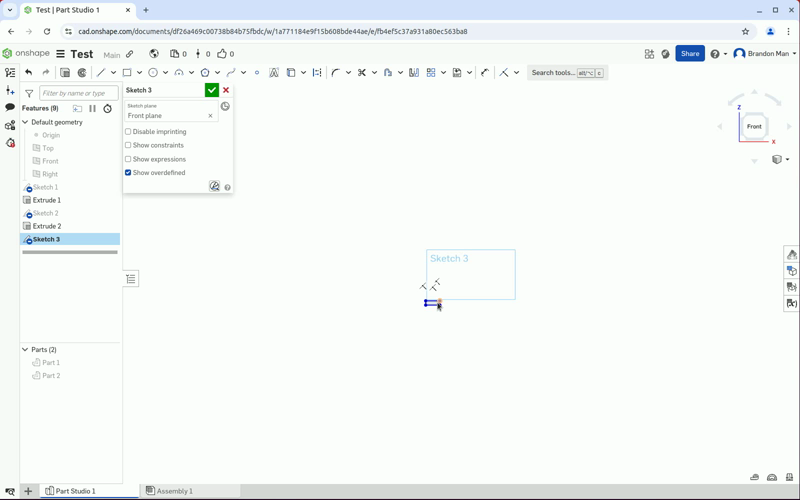
scroll(6)
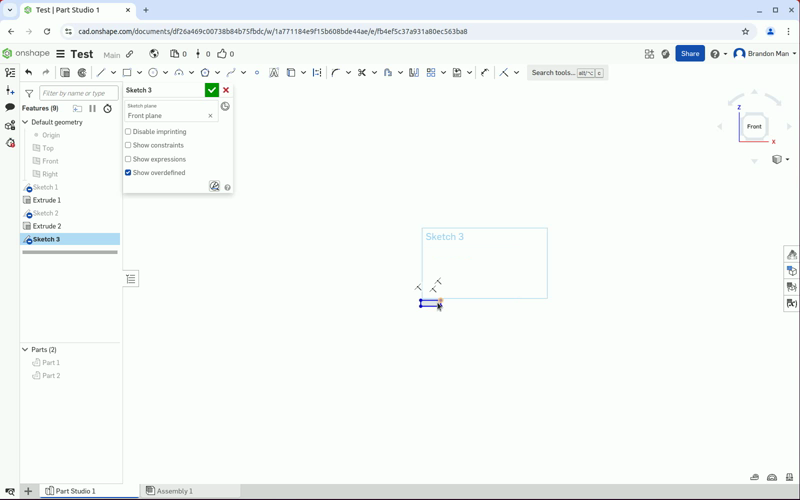
scroll(6)
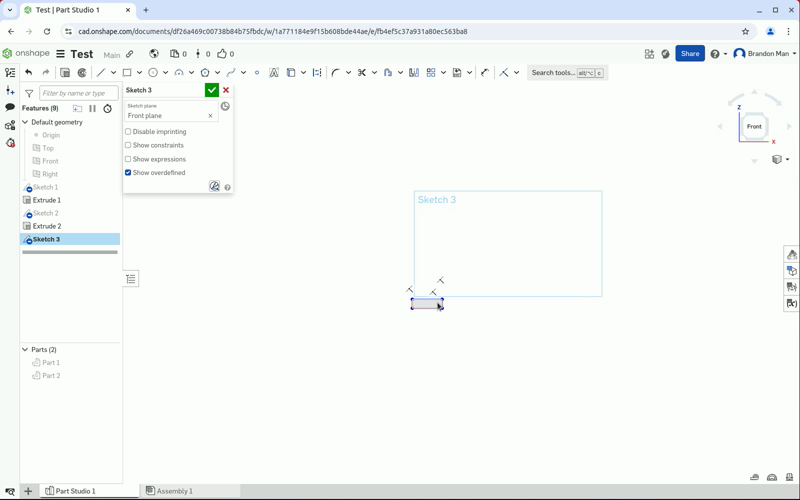
scroll(6)
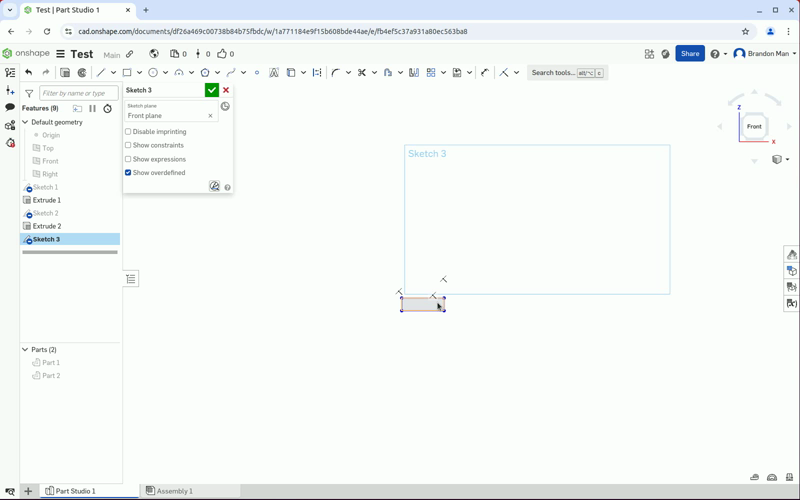
scroll(6)
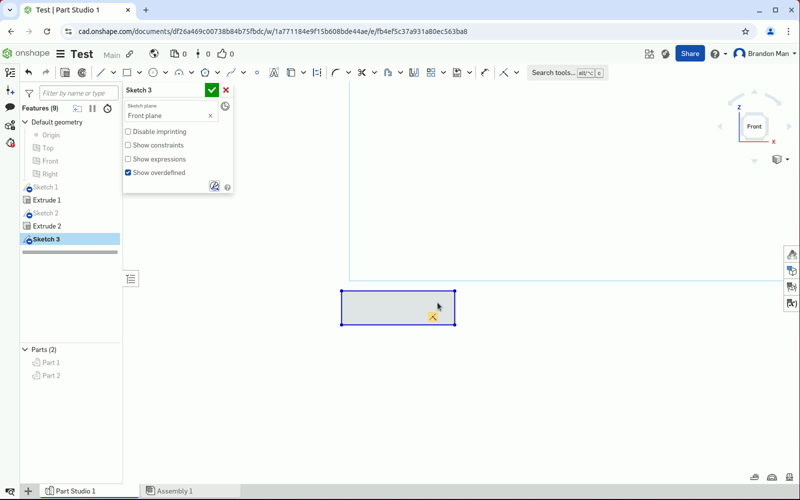
click(437, 302)
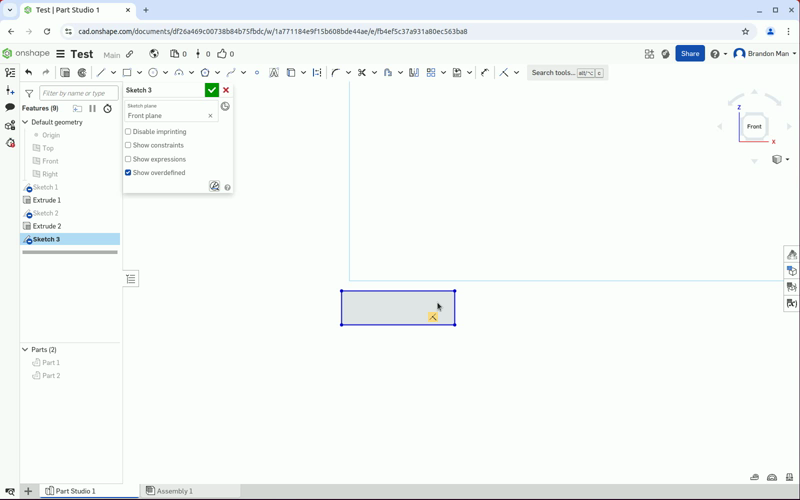
scroll(-6)
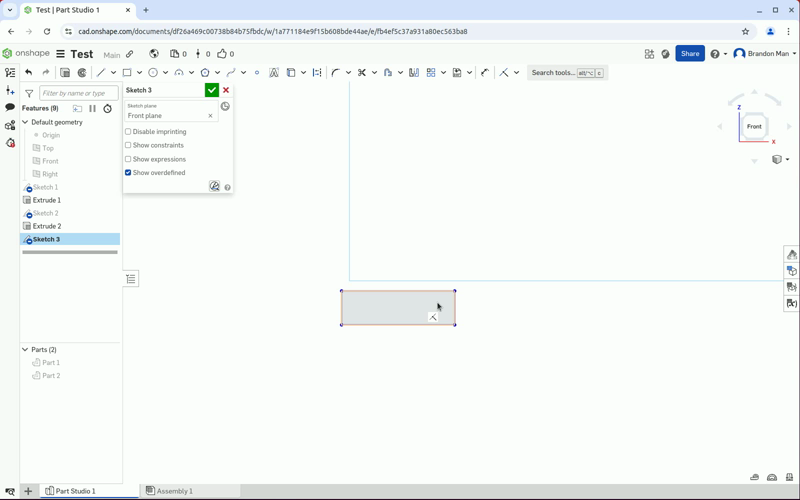
scroll(-6)
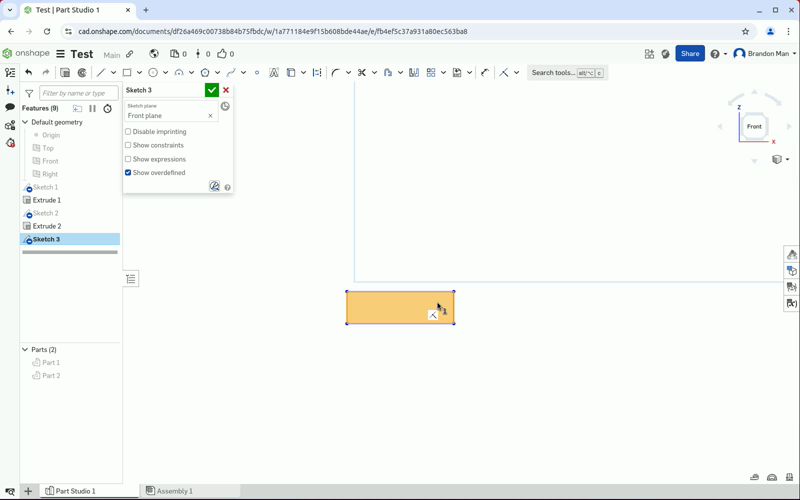
scroll(-6)
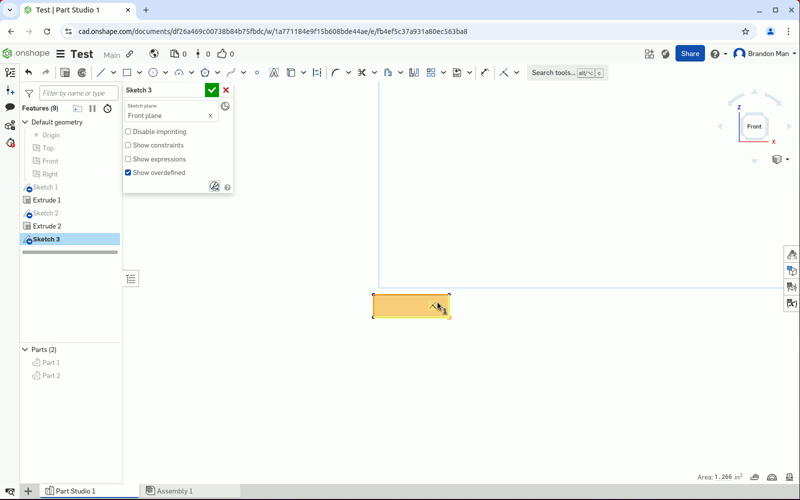
scroll(-6)
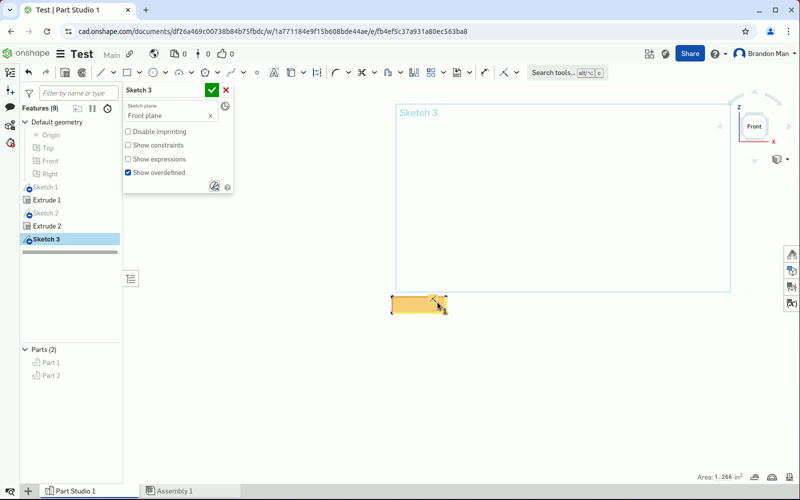
scroll(-6)
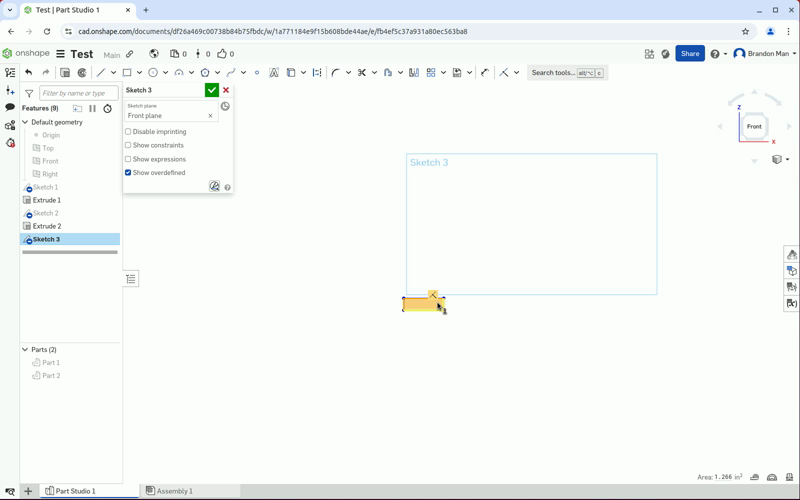
scroll(-6)
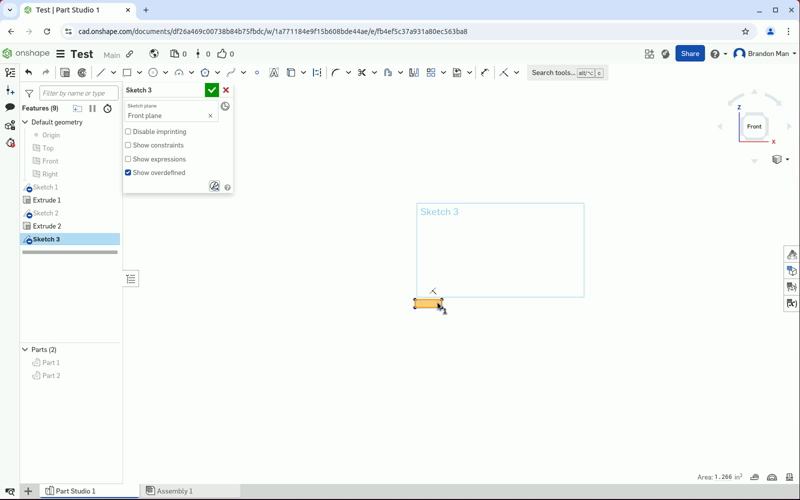
scroll(-6)
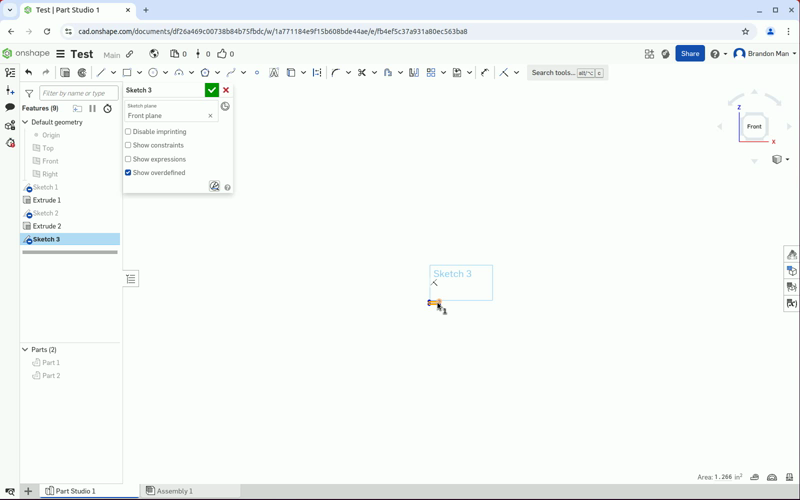
mouse_move(73, 352)
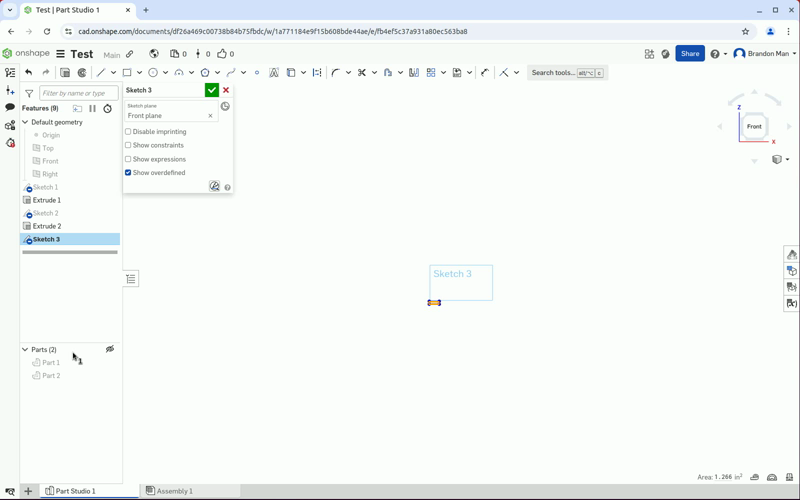
key(shift+y)
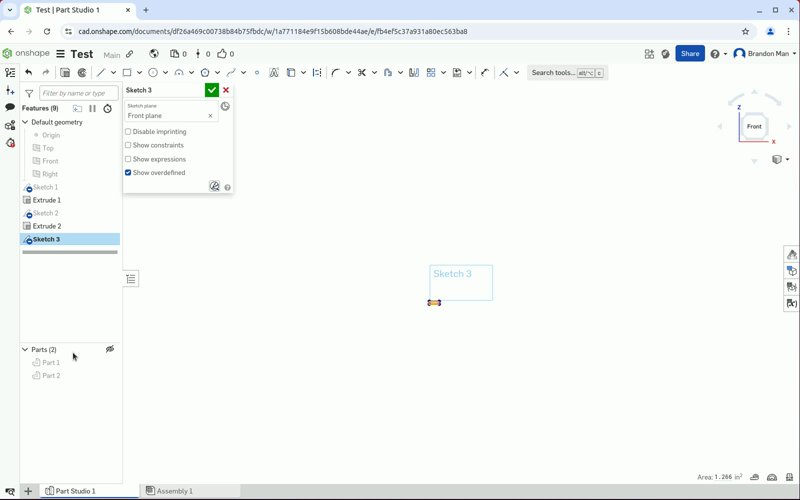
key(shift+e)
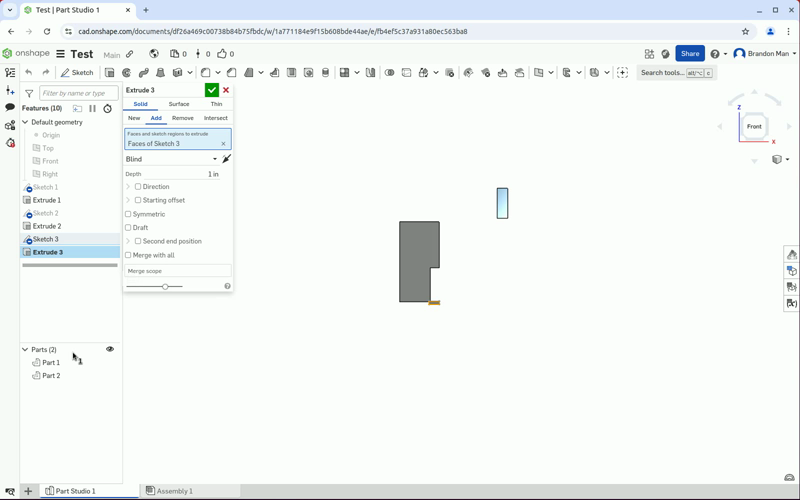
mouse_move(143, 106)
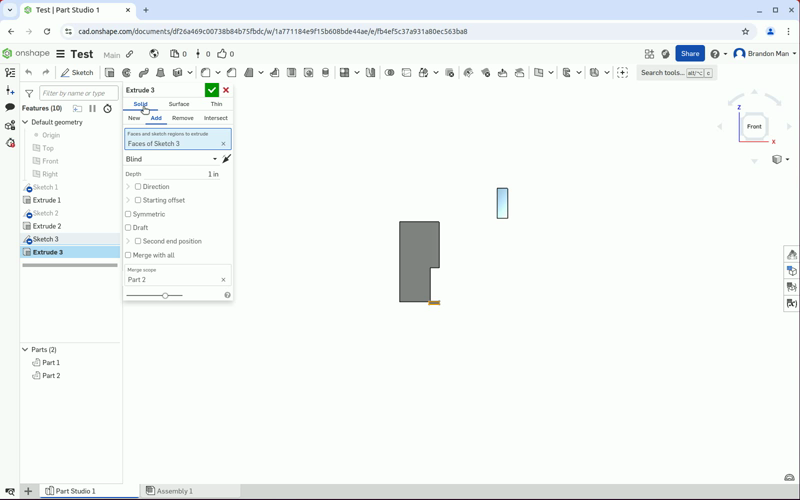
click(143, 106)
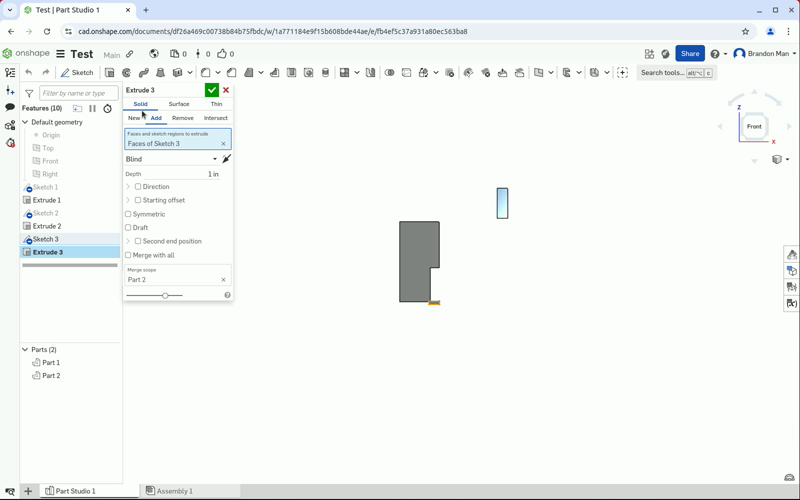
mouse_move(137, 120)
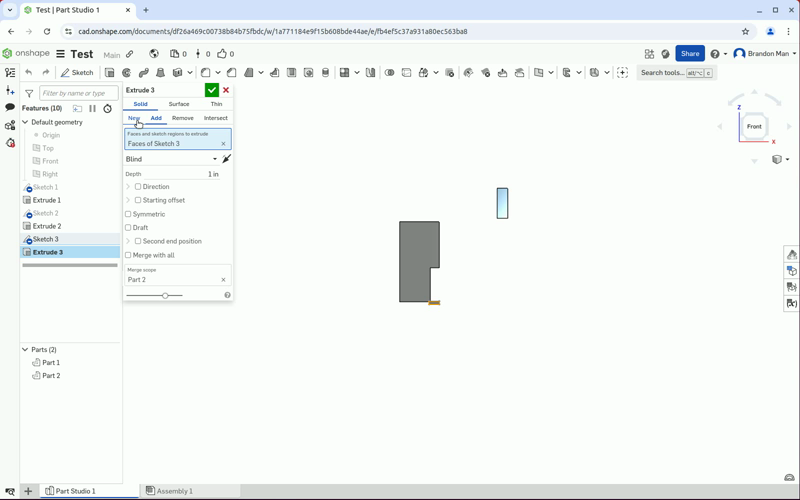
click(137, 120)
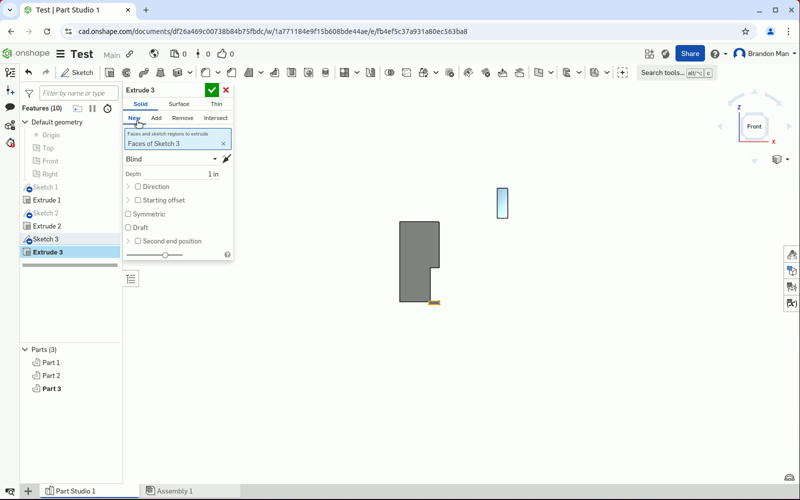
key(tab, 4)
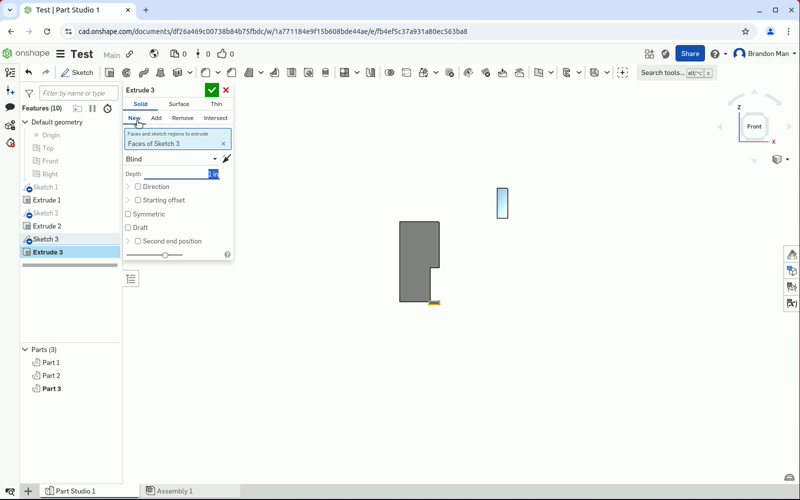
text(23.108)
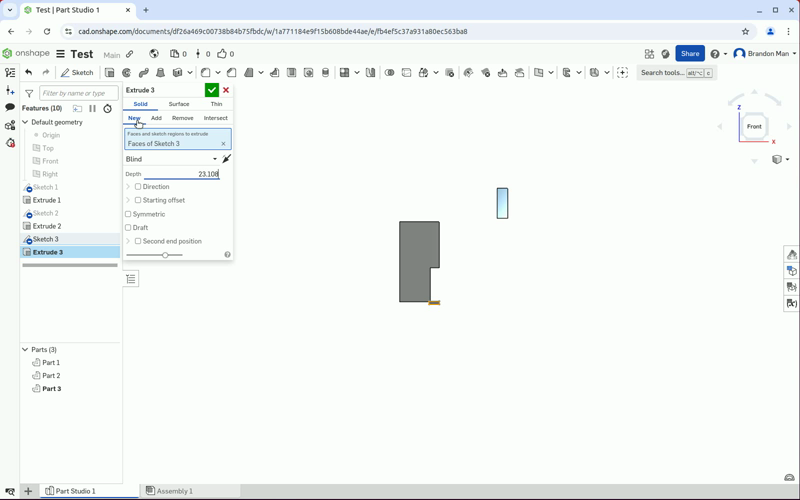
key(enter)
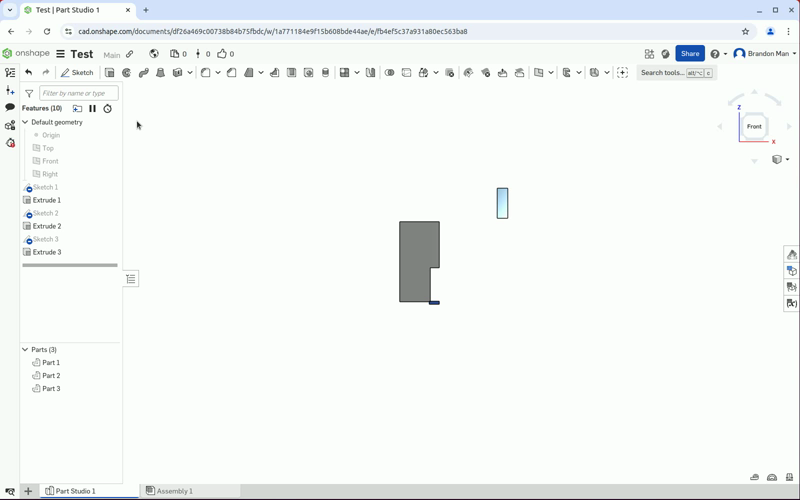
key(shift+h)
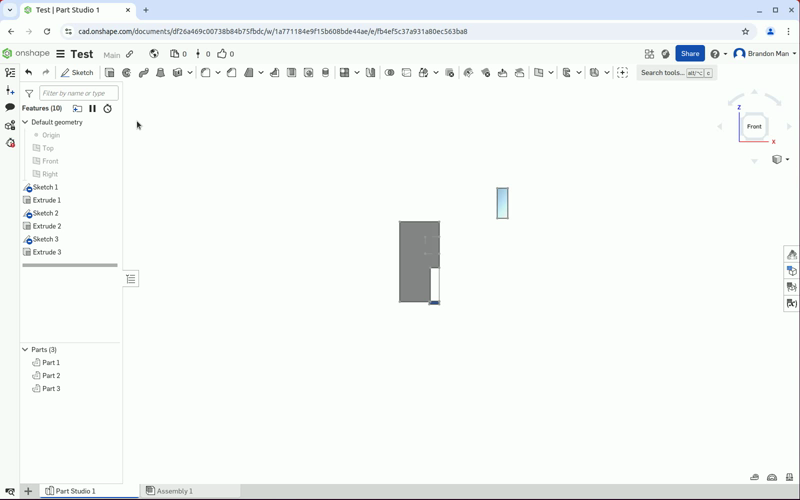
key(shift+h)
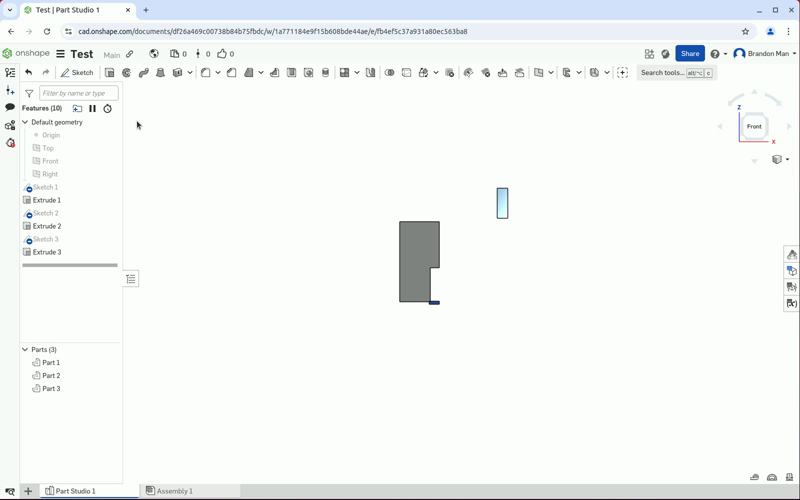
mouse_move(73, 189)
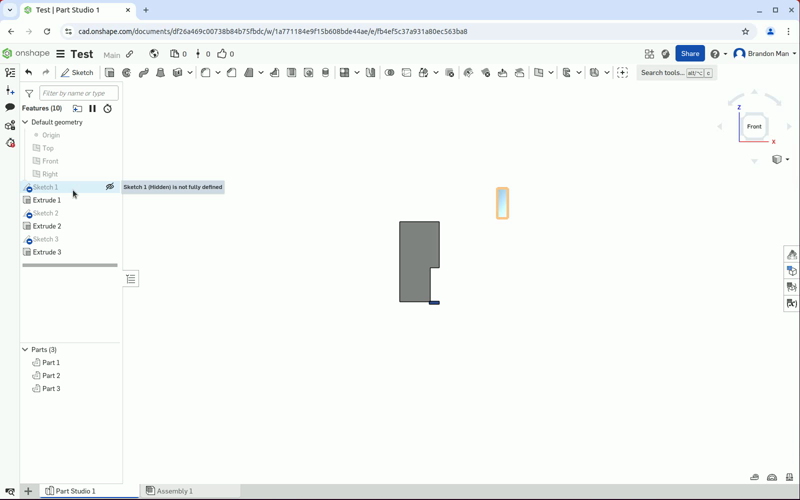
click(73, 189)
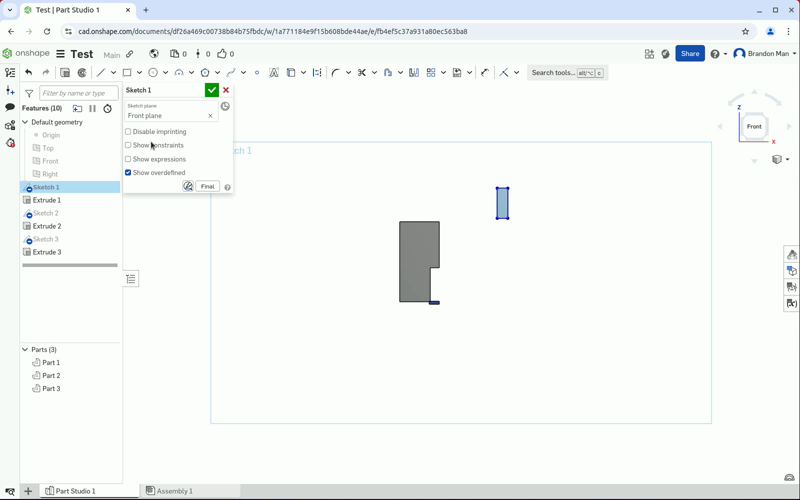
mouse_move(229, 92)
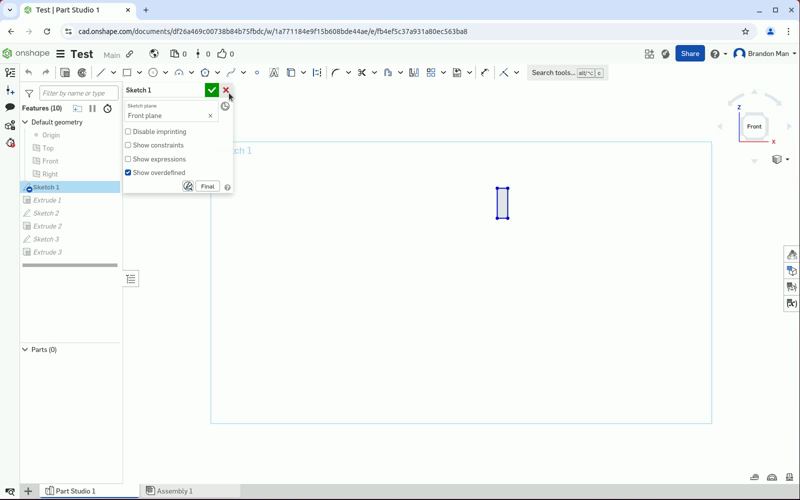
click(229, 92)
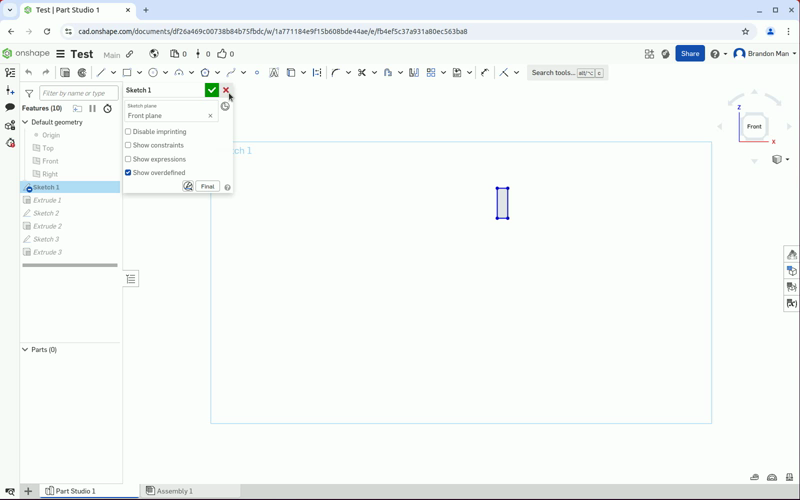
key(shift+s)
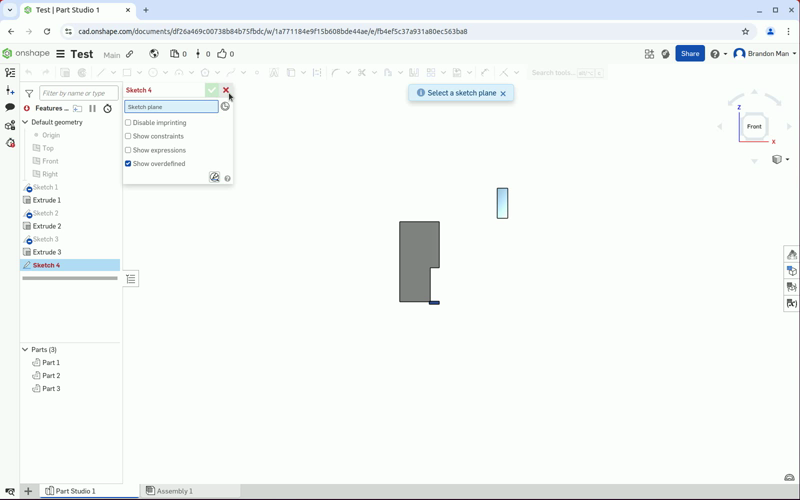
mouse_move(73, 163)
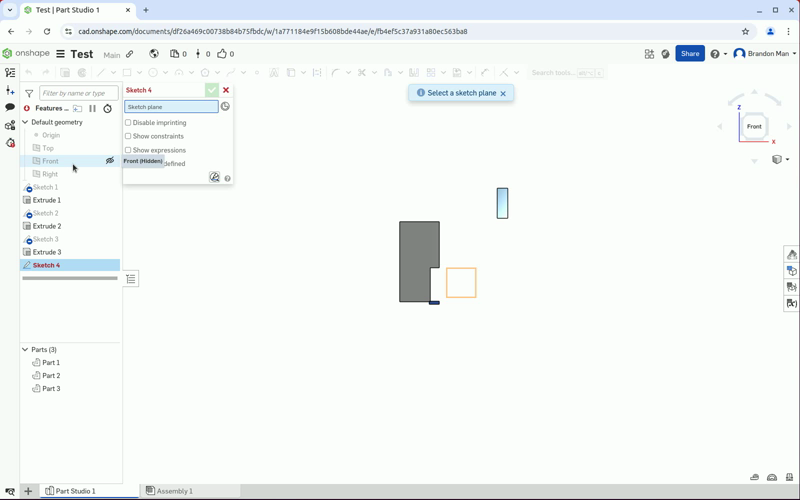
click(73, 163)
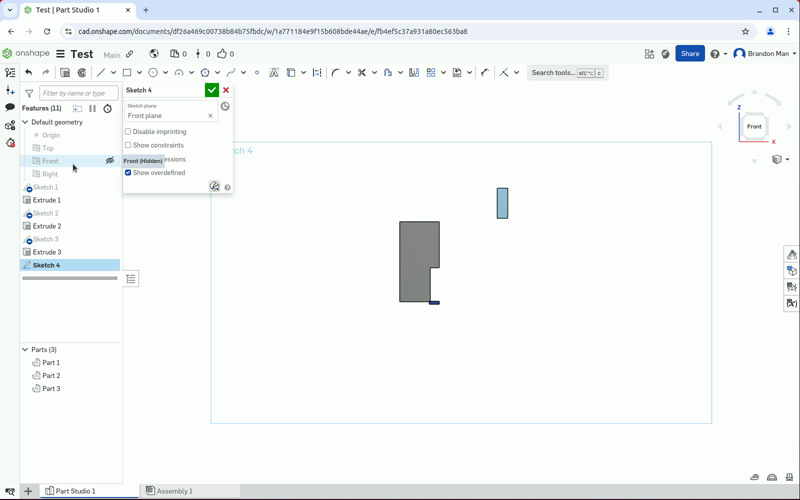
mouse_move(73, 352)
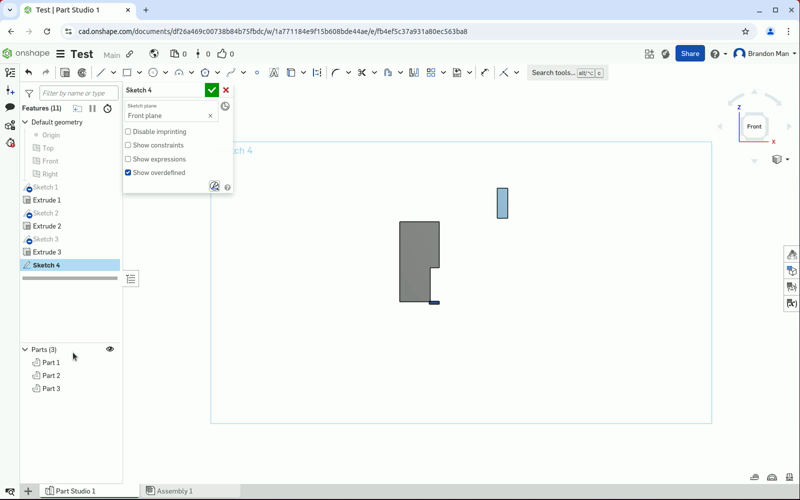
key(y)
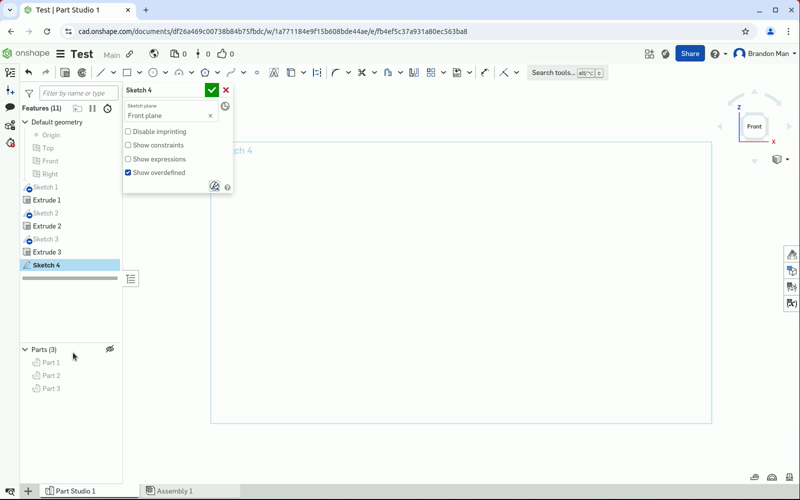
key(l)
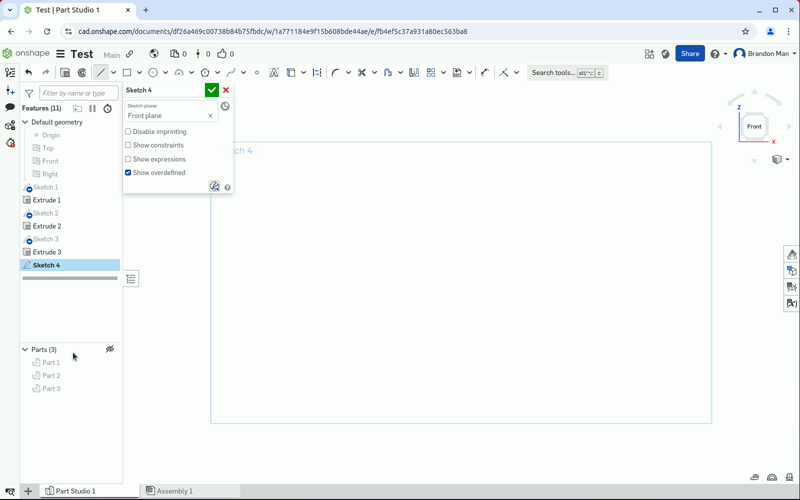
key_down(shift)
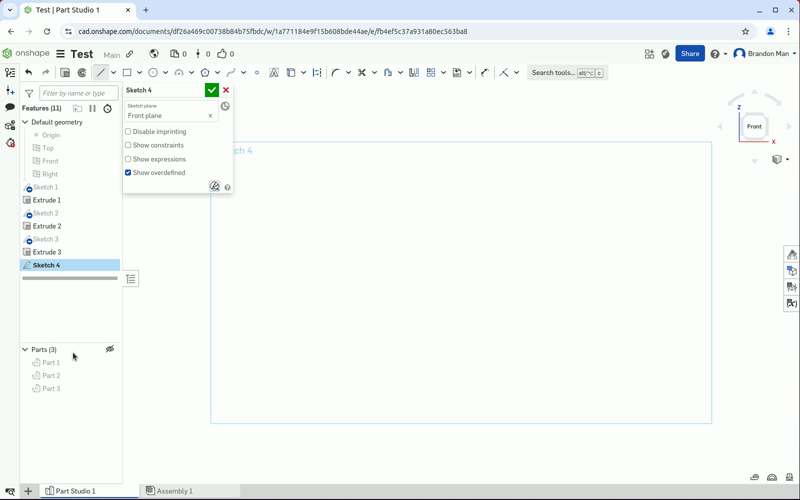
mouse_move(429, 301)
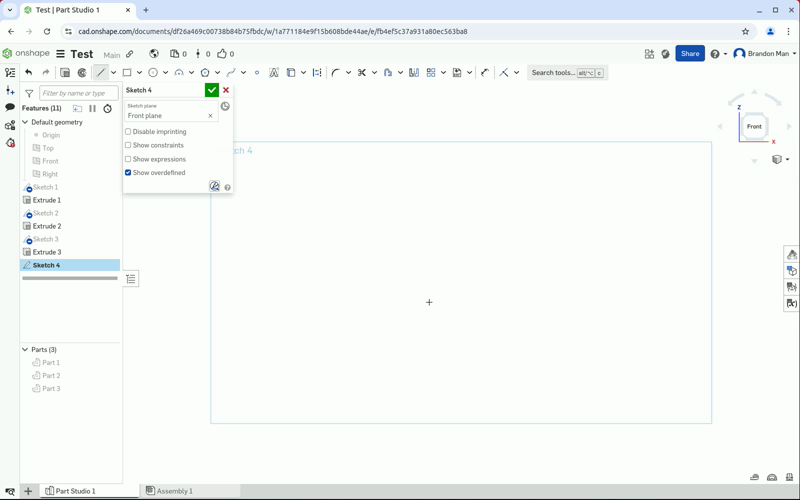
click(429, 301)
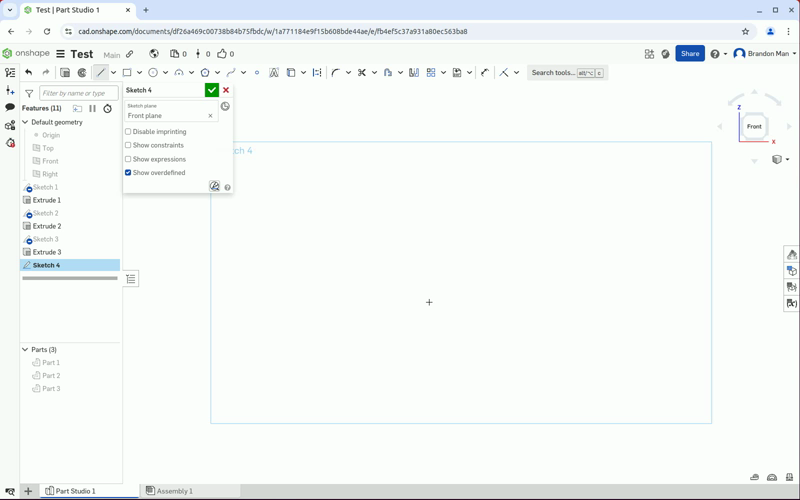
key_up(shift)
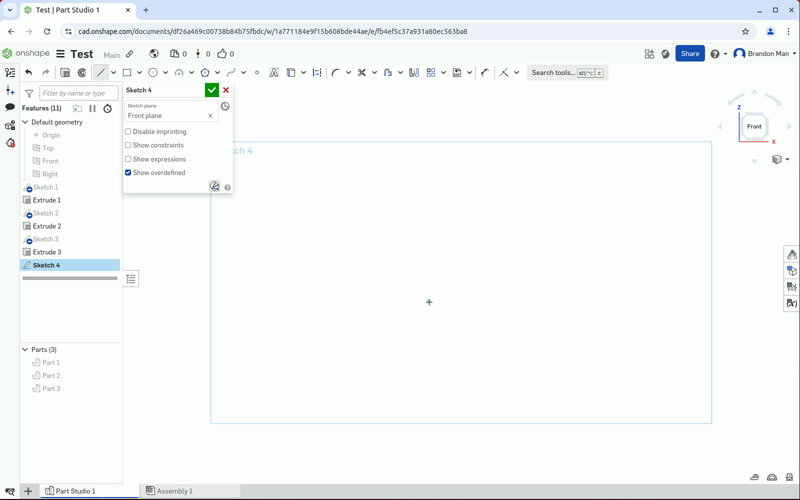
key_down(shift)
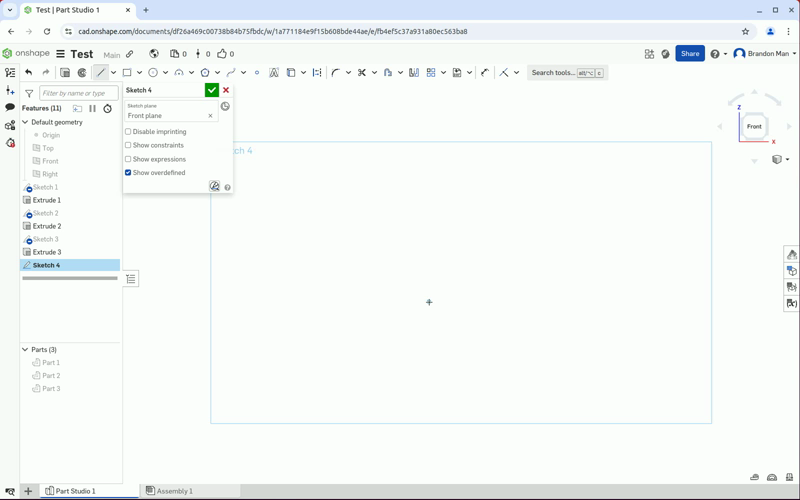
mouse_move(459, 301)
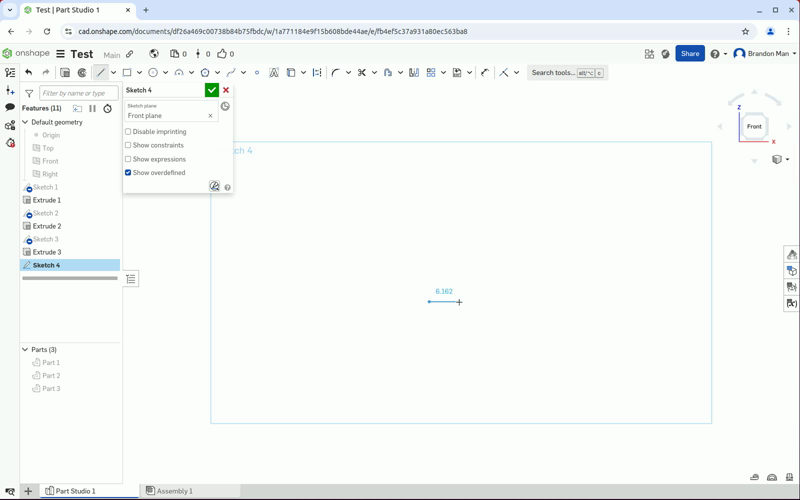
mouse_move(438, 301)
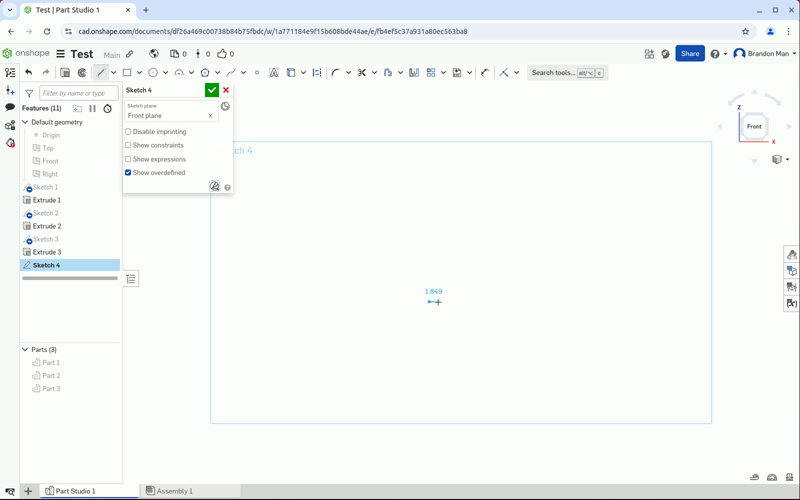
click(438, 301)
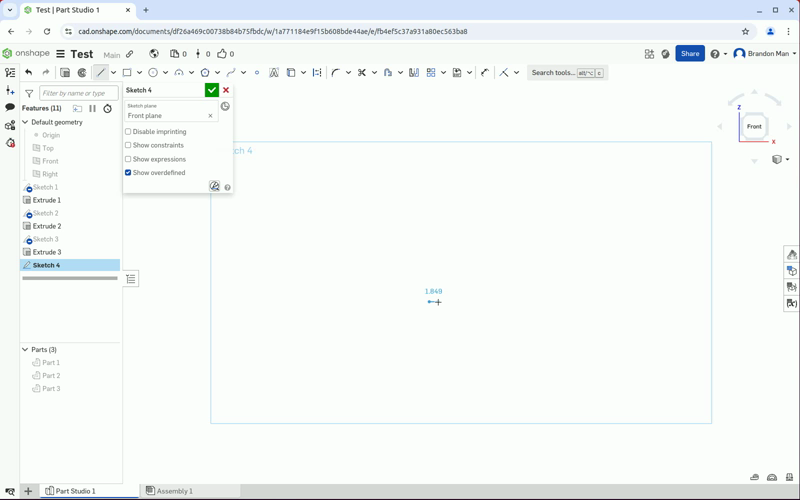
key_up(shift)
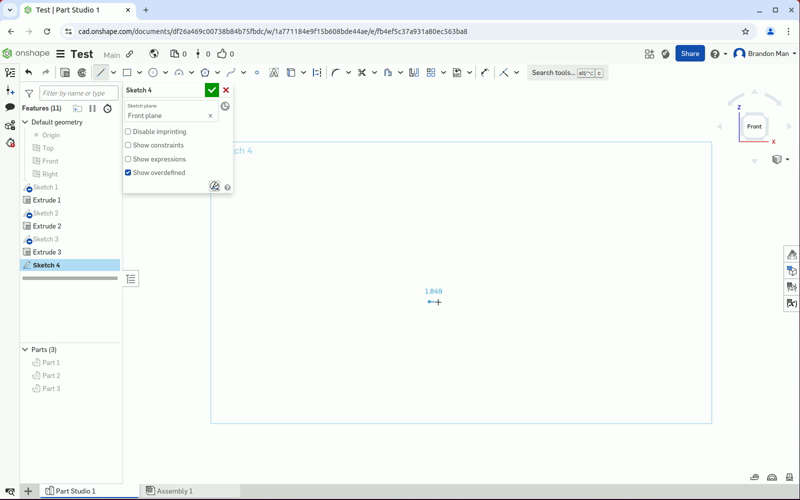
key_down(shift)
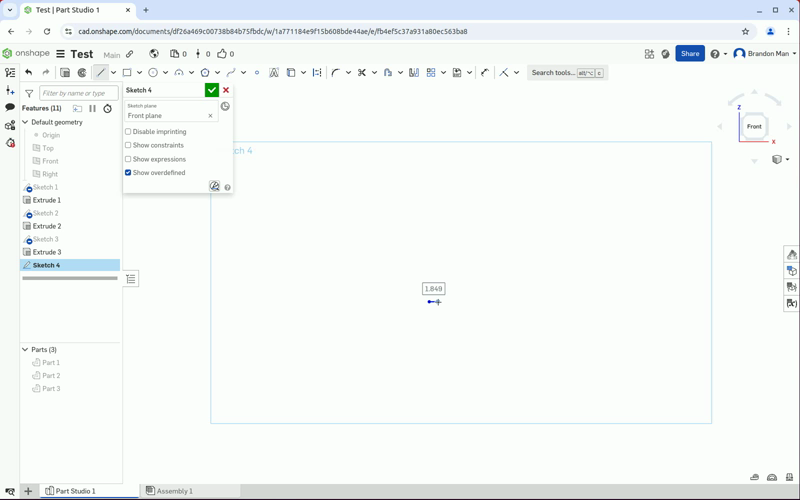
mouse_move(468, 301)
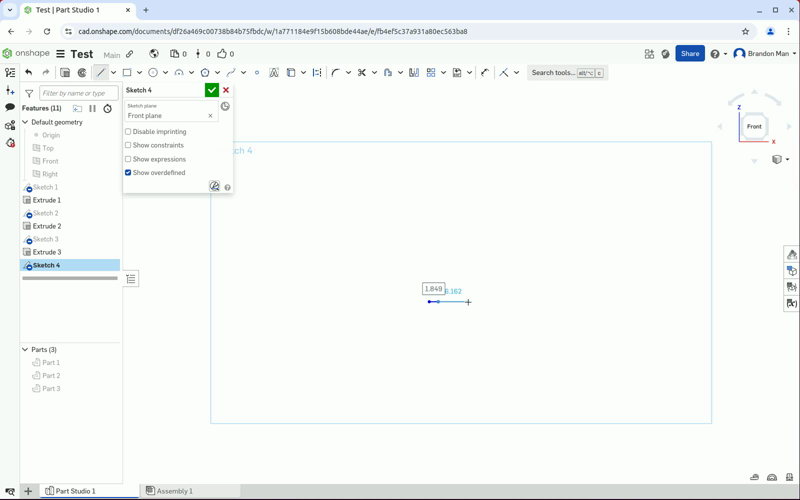
mouse_move(438, 267)
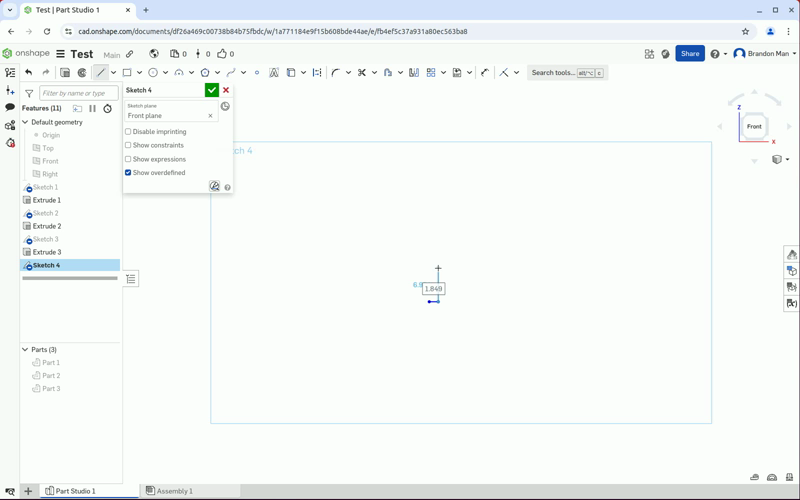
click(438, 267)
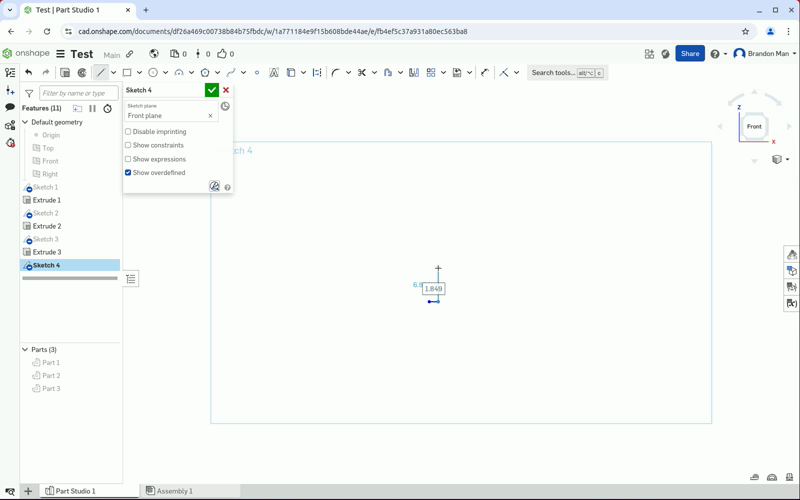
key_up(shift)
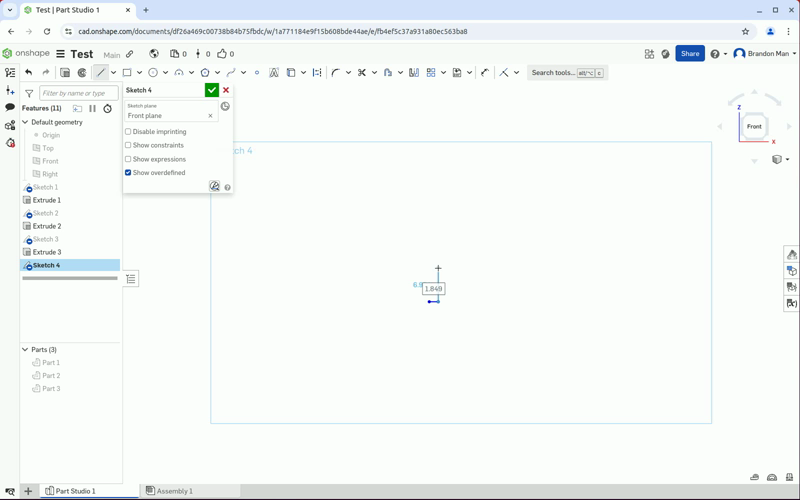
key_down(shift)
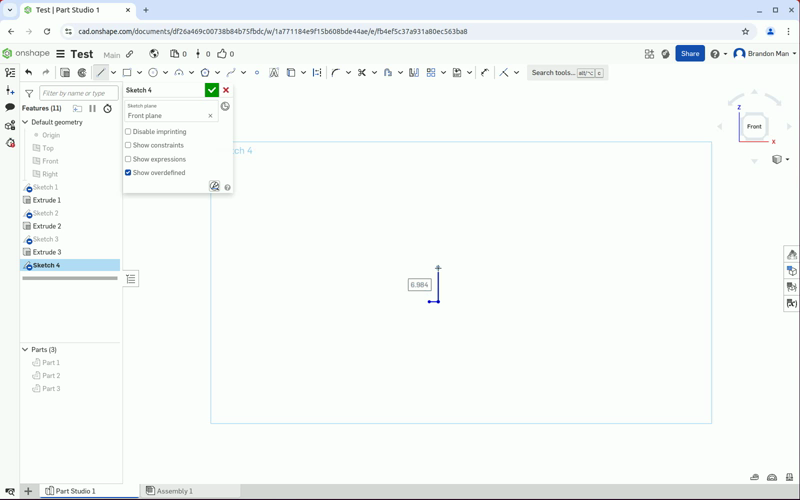
mouse_move(468, 267)
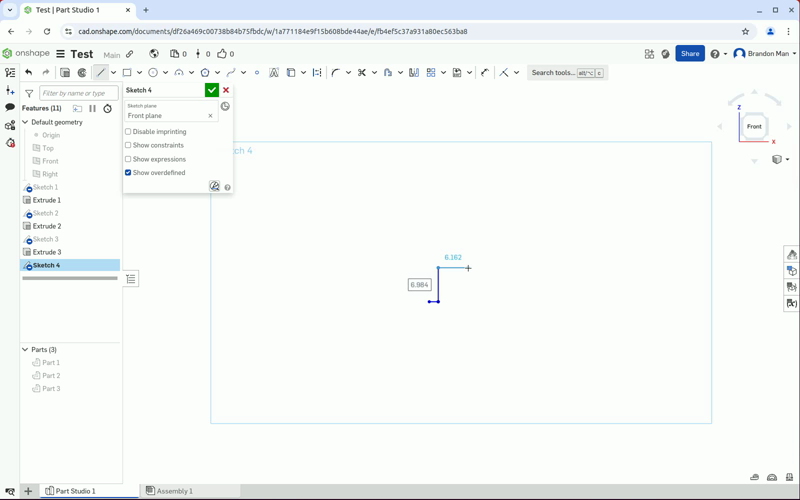
mouse_move(429, 267)
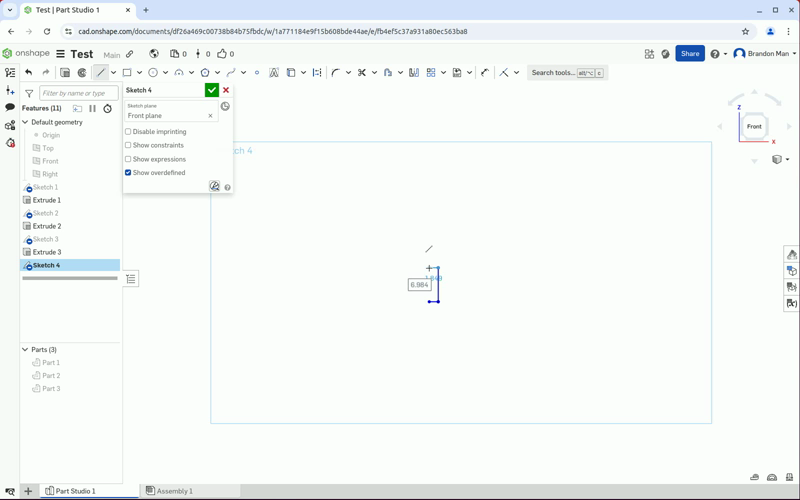
click(429, 267)
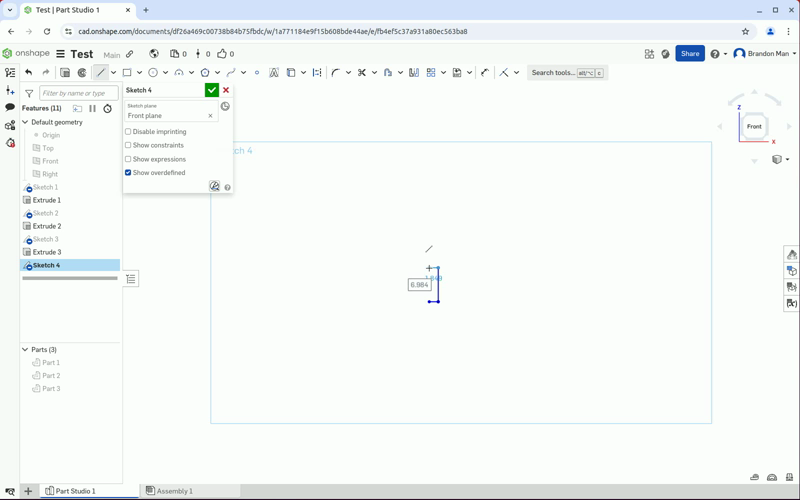
key_up(shift)
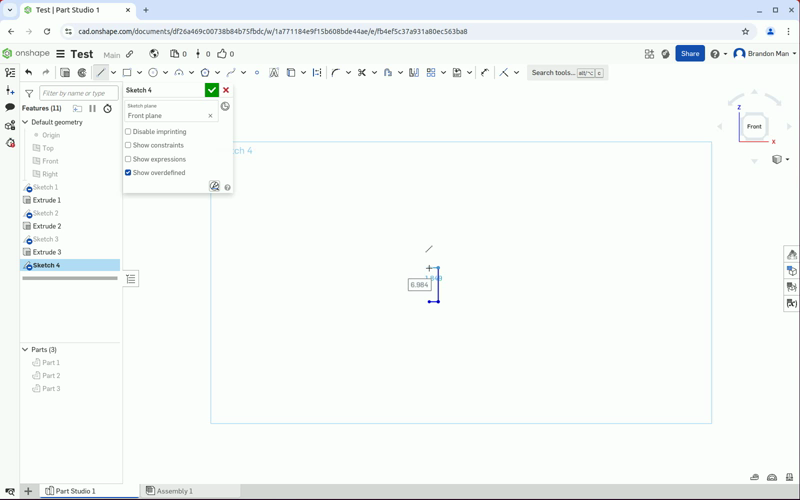
mouse_move(459, 267)
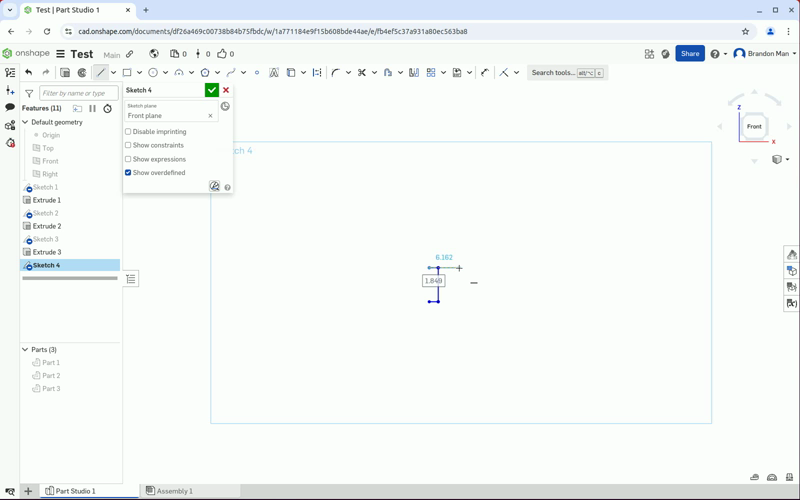
key_down(shift)
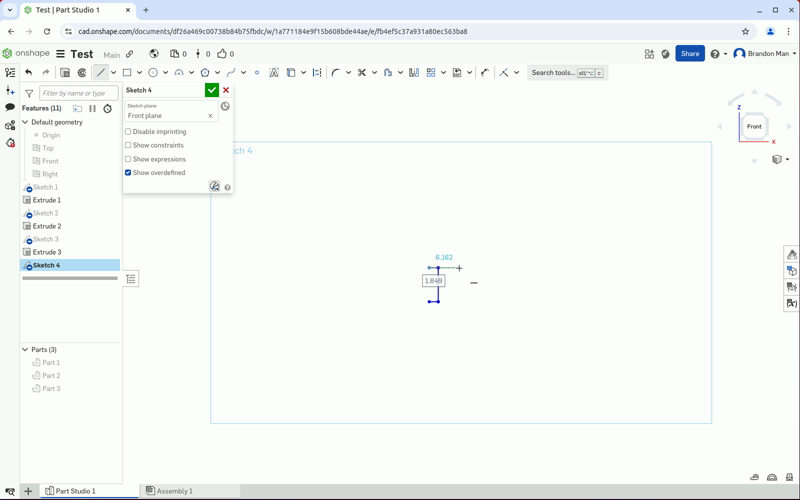
mouse_move(429, 301)
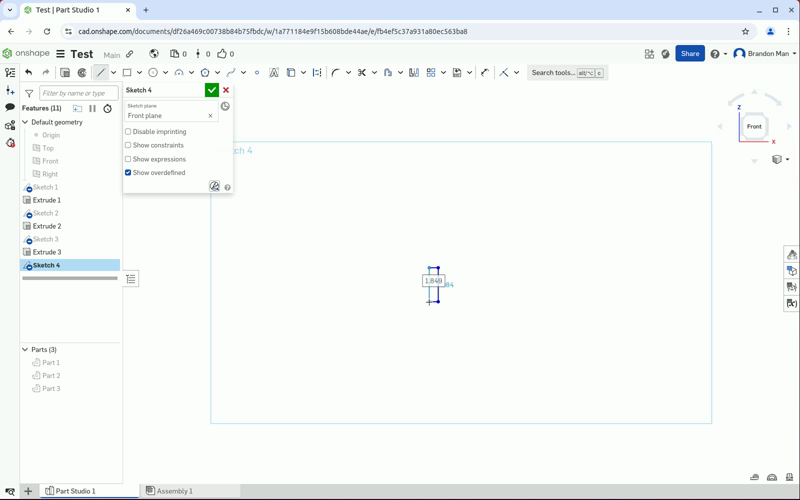
key_up(shift)
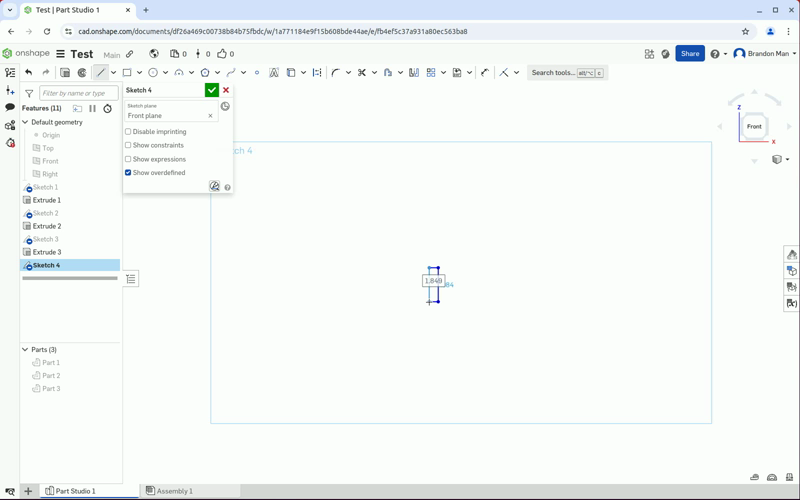
click(429, 301)
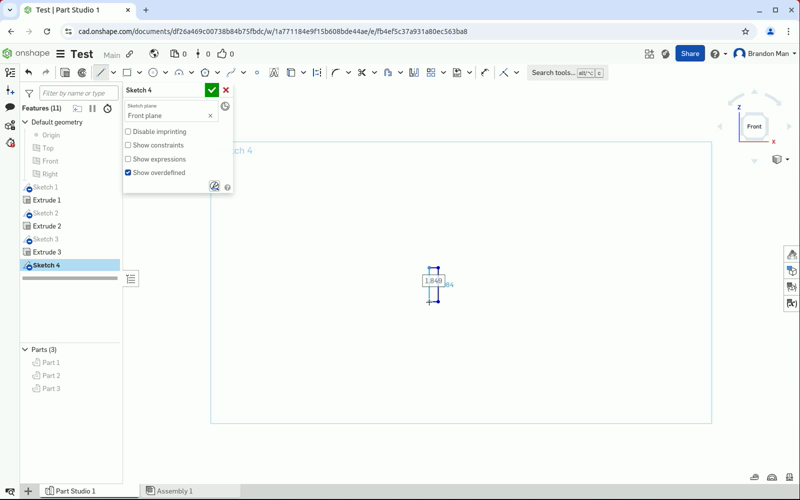
key(esc)
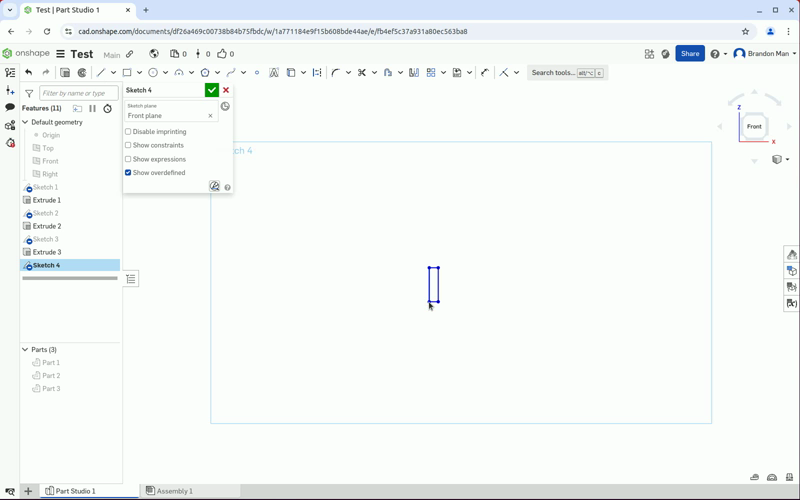
mouse_move(435, 296)
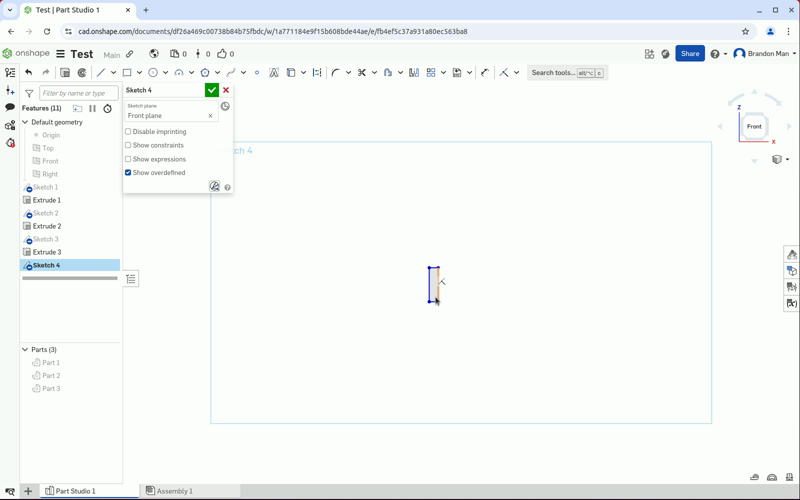
scroll(6)
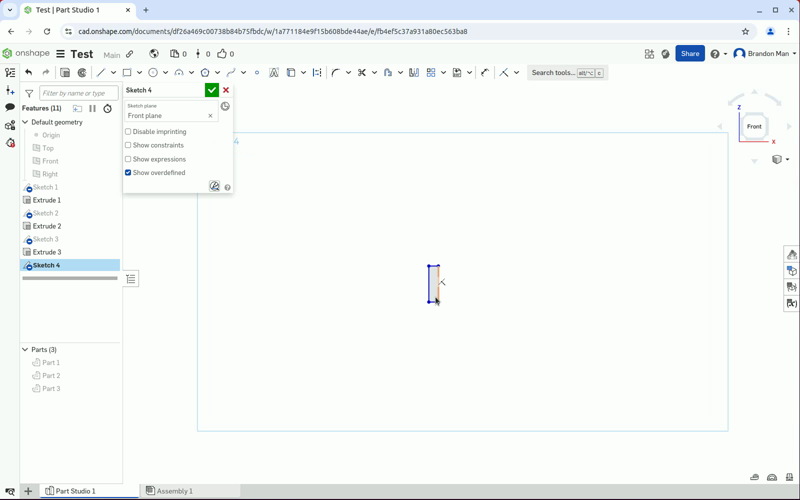
scroll(6)
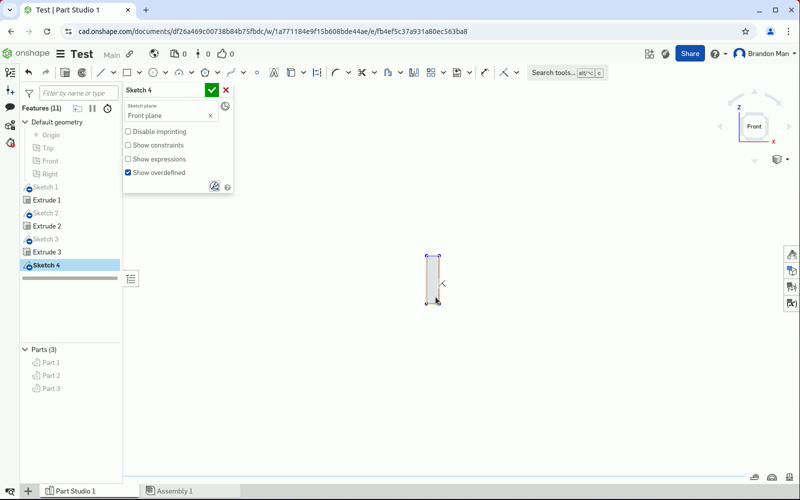
scroll(6)
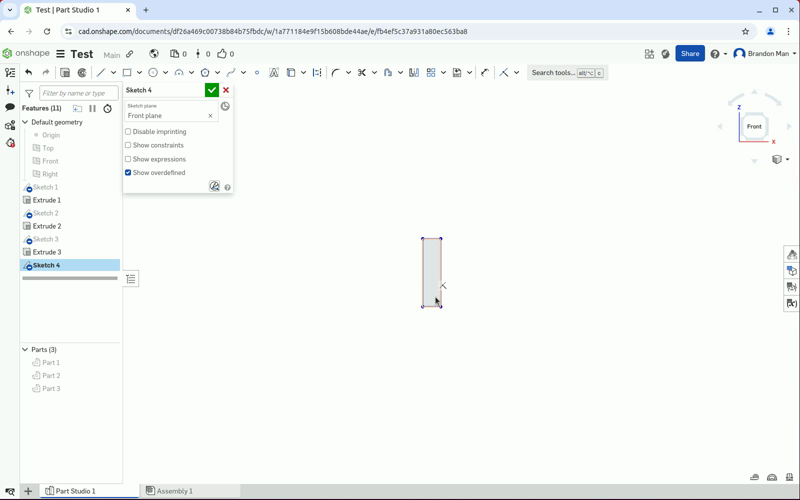
scroll(6)
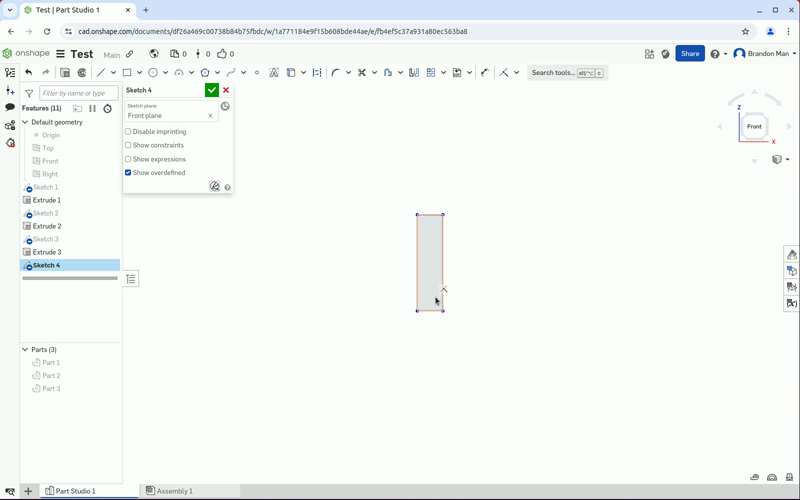
scroll(6)
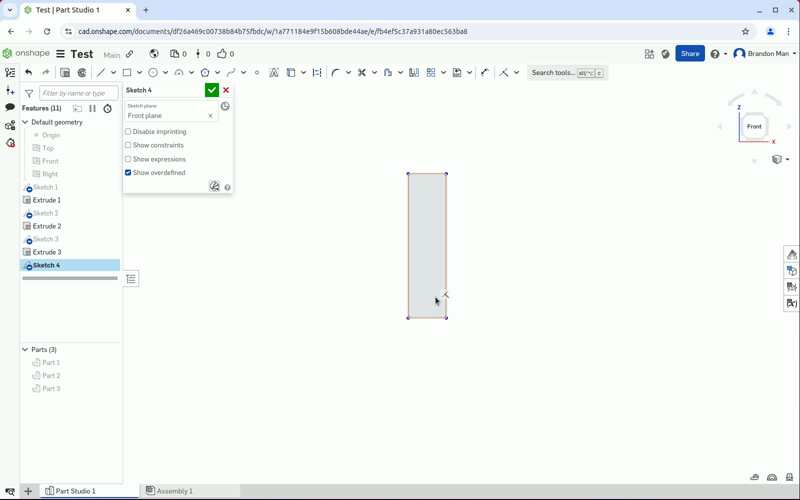
scroll(6)
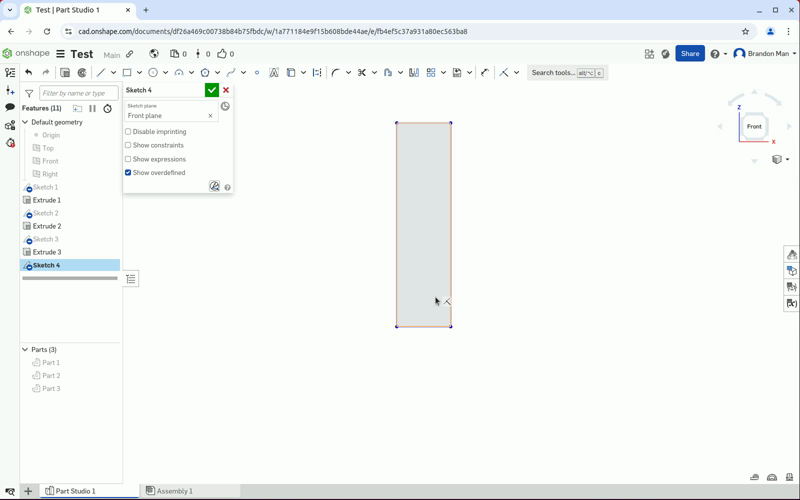
scroll(6)
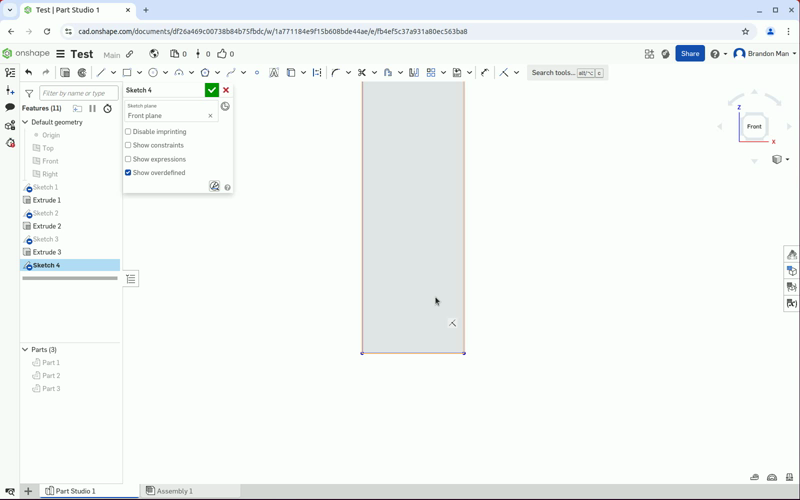
click(435, 296)
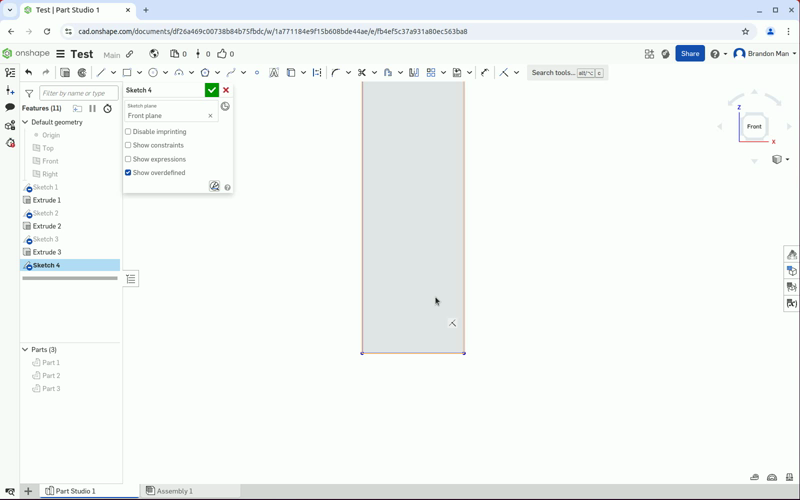
scroll(-6)
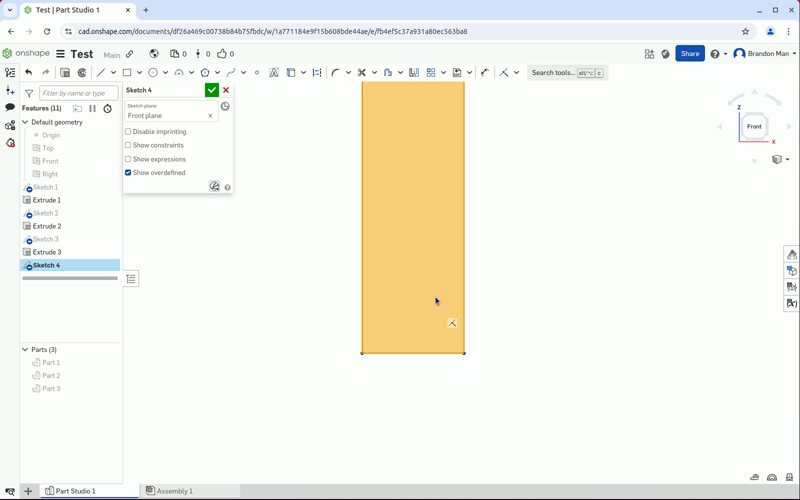
scroll(-6)
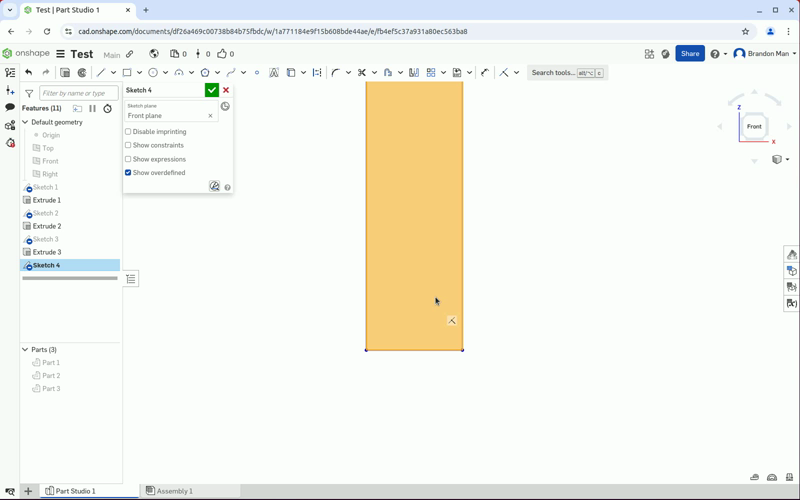
scroll(-6)
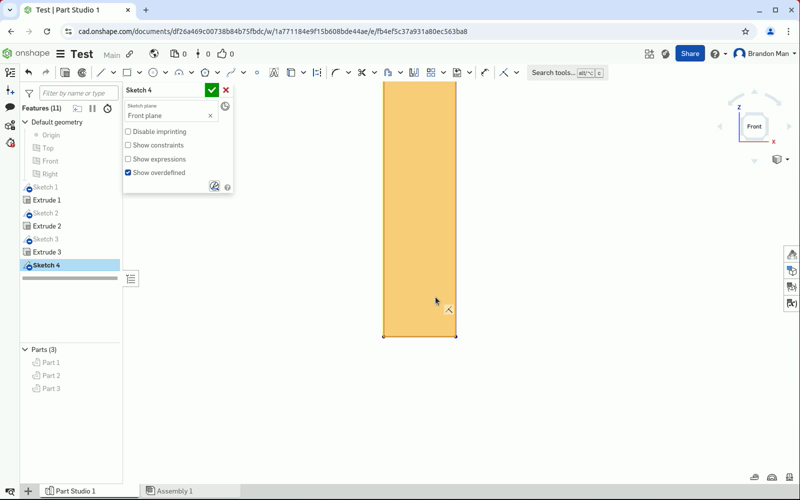
scroll(-6)
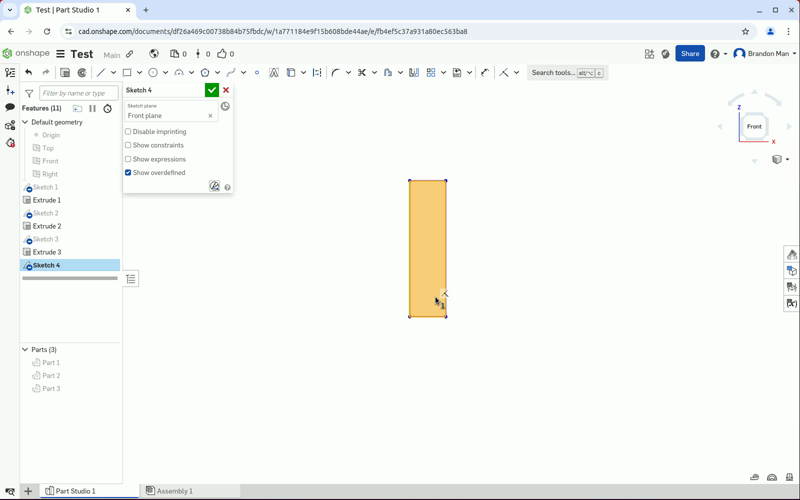
scroll(-6)
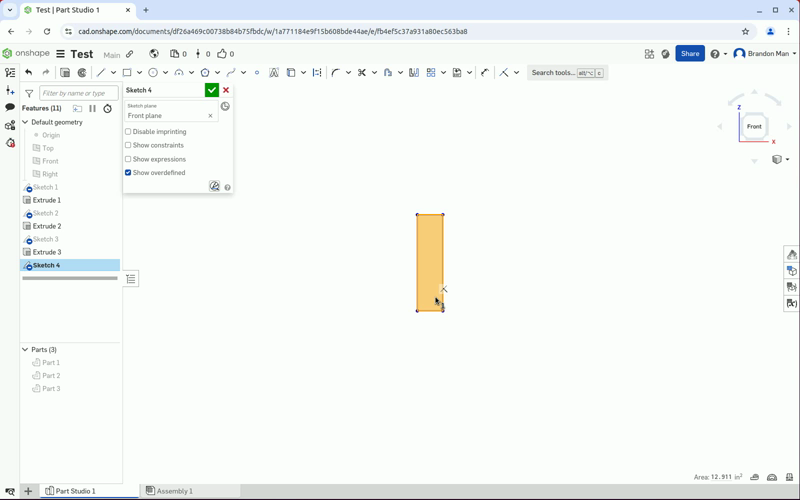
scroll(-6)
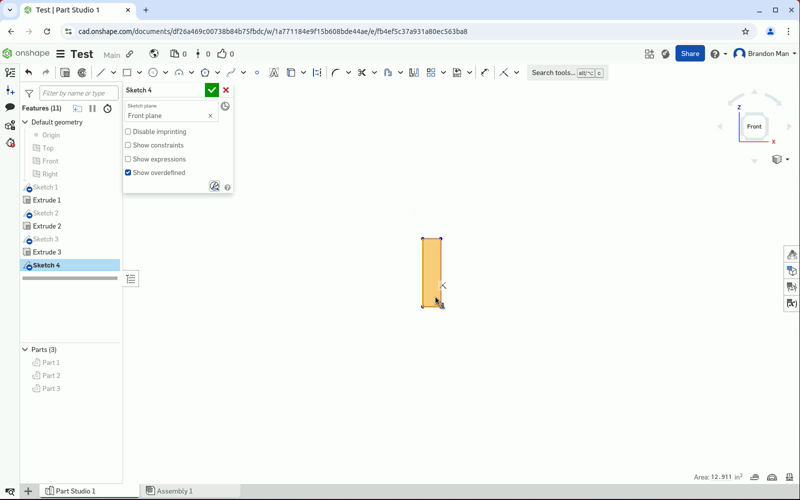
scroll(-6)
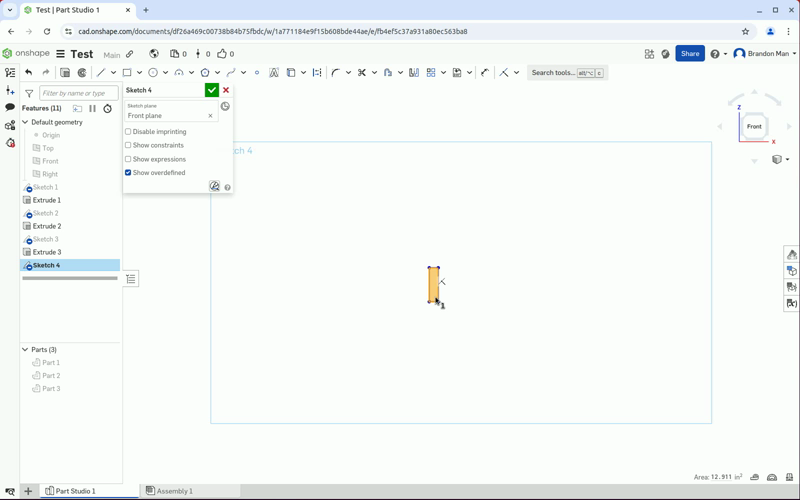
mouse_move(73, 352)
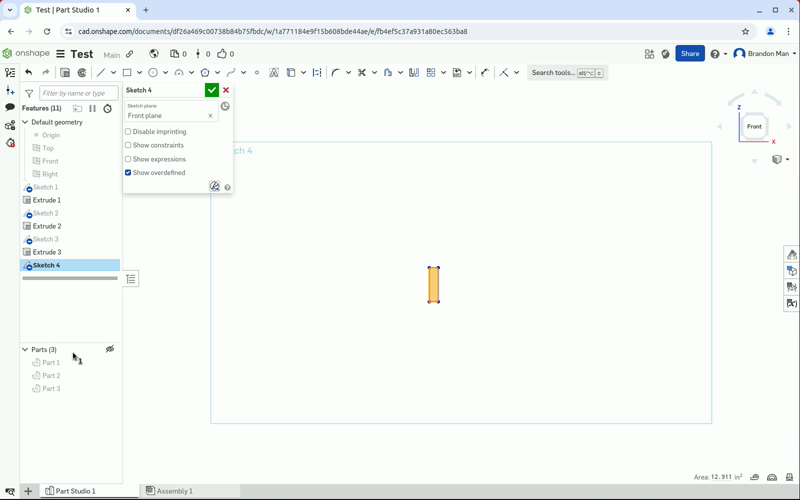
key(shift+y)
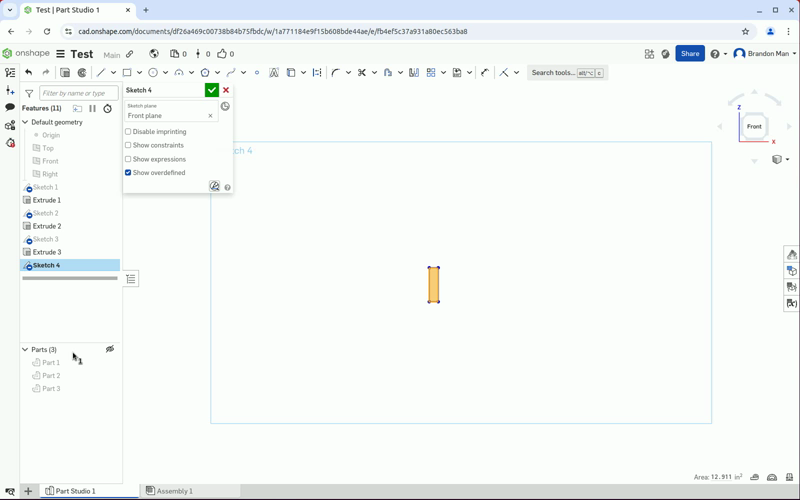
key(shift+e)
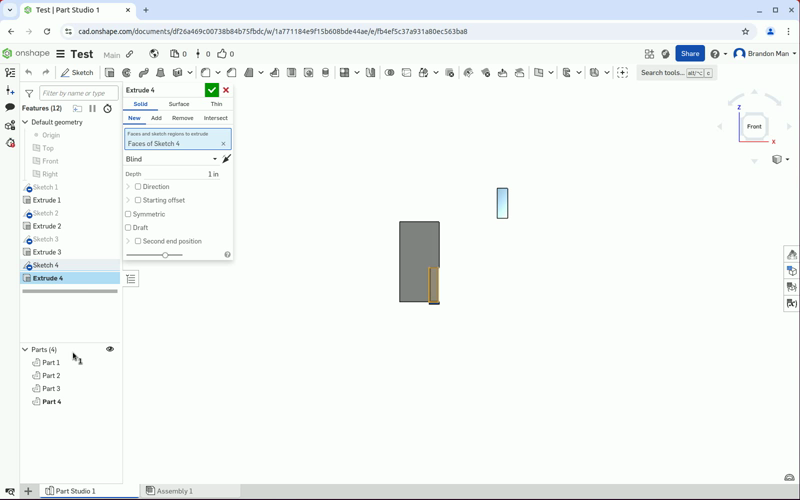
mouse_move(143, 106)
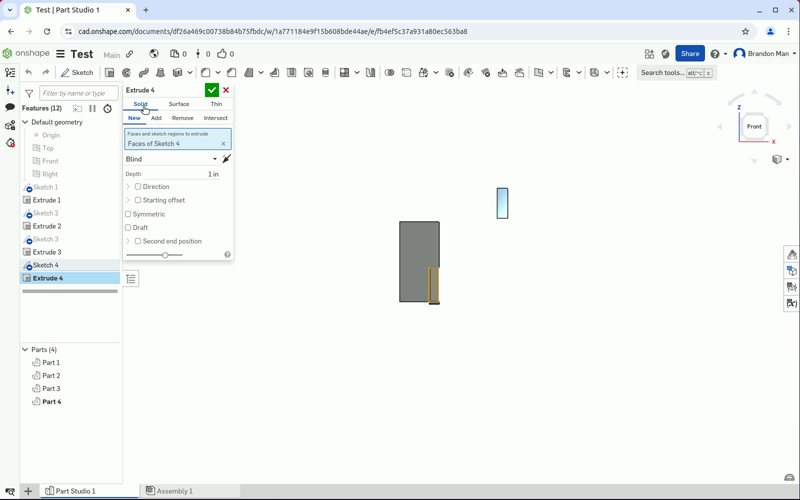
click(143, 106)
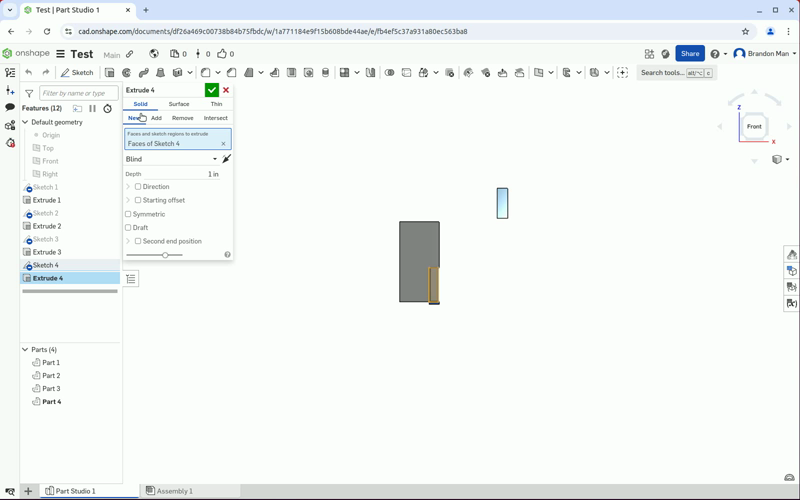
mouse_move(137, 120)
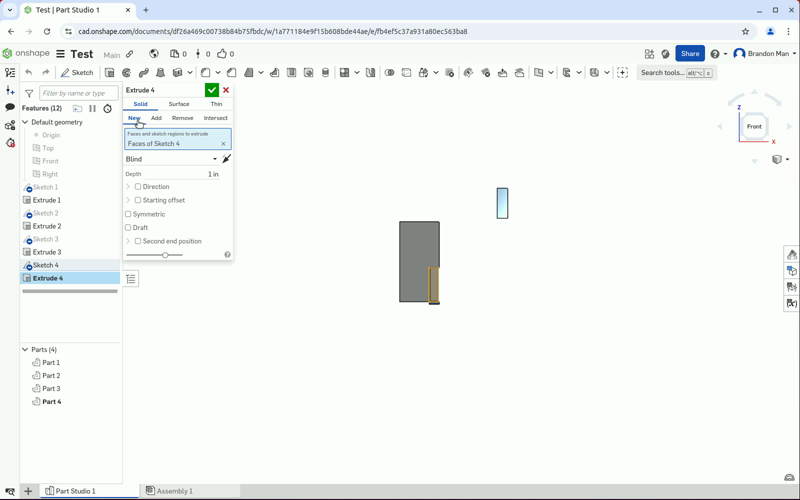
click(137, 120)
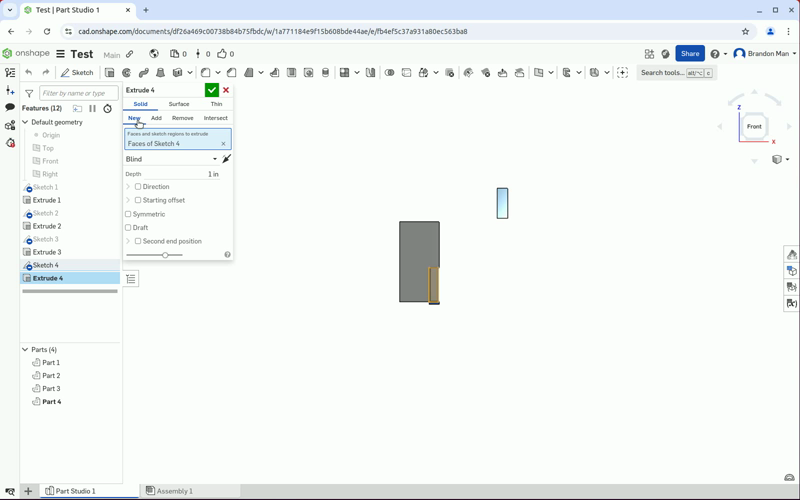
key(tab, 4)
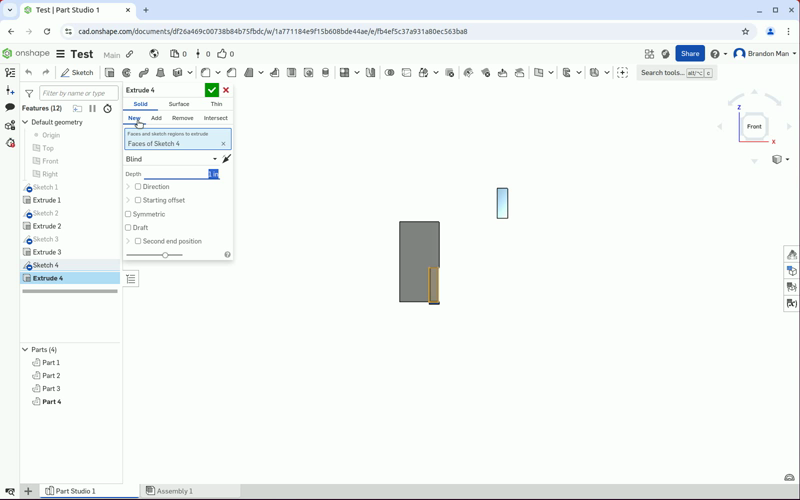
text(23.108)
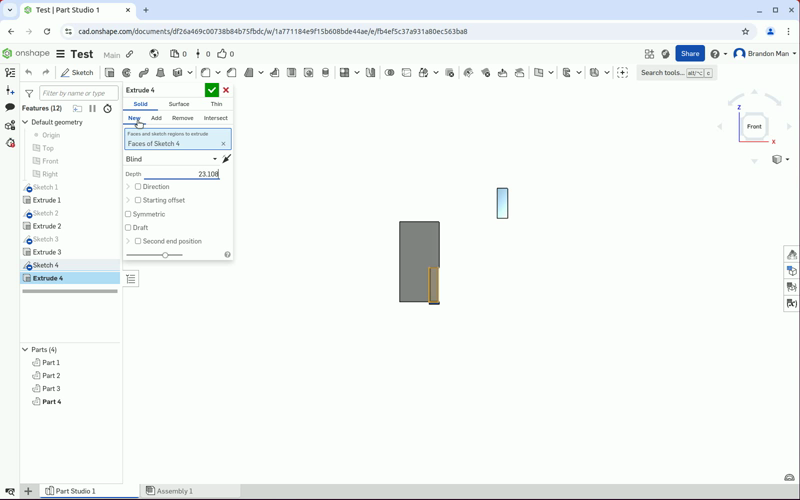
key(enter)
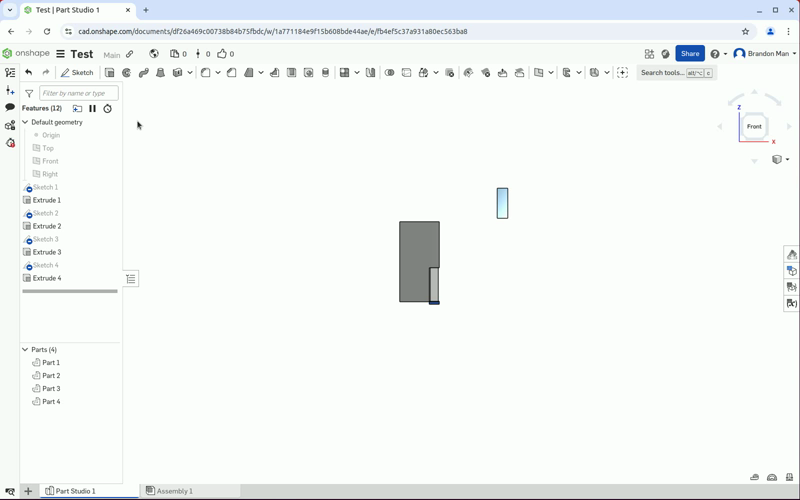
key(shift+h)
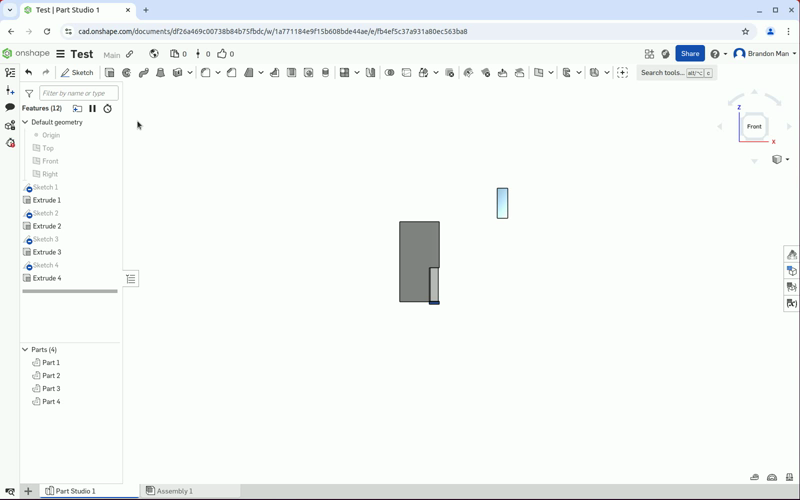
key(shift+h)
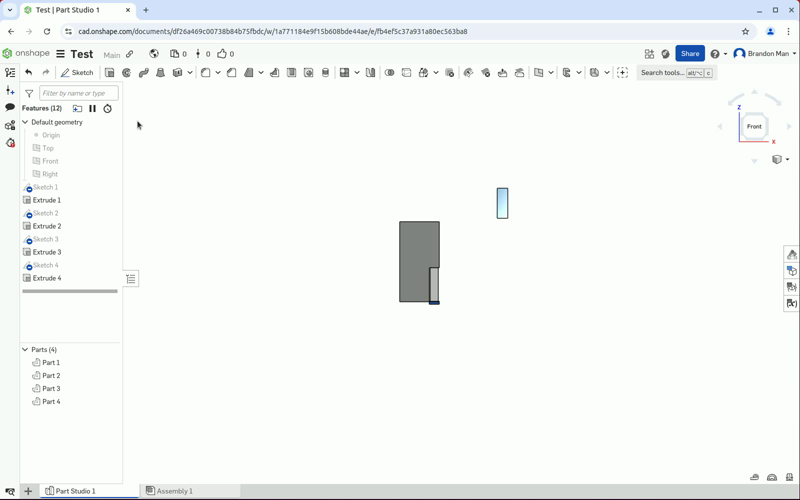
mouse_move(73, 189)
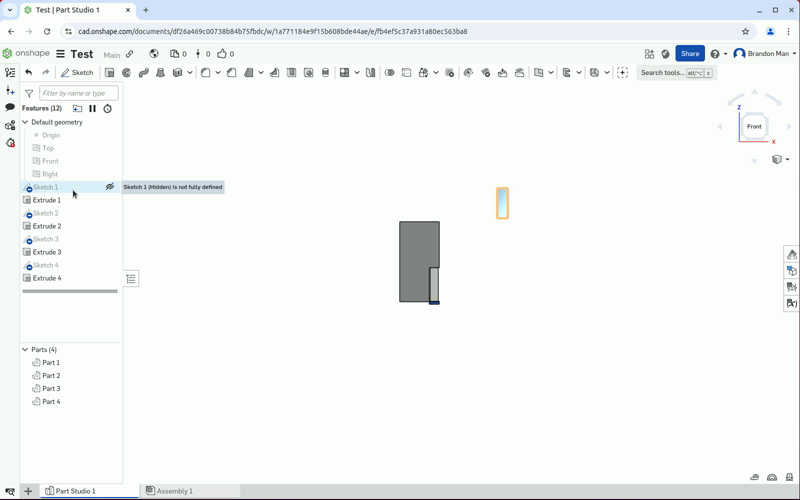
click(73, 189)
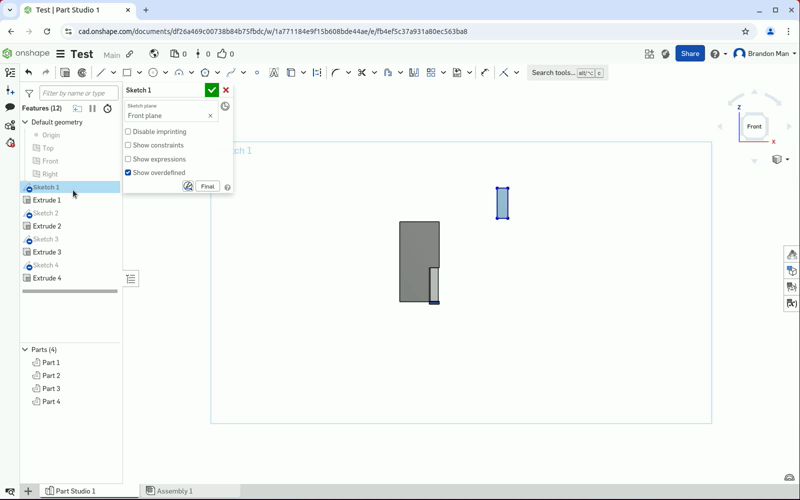
mouse_move(229, 92)
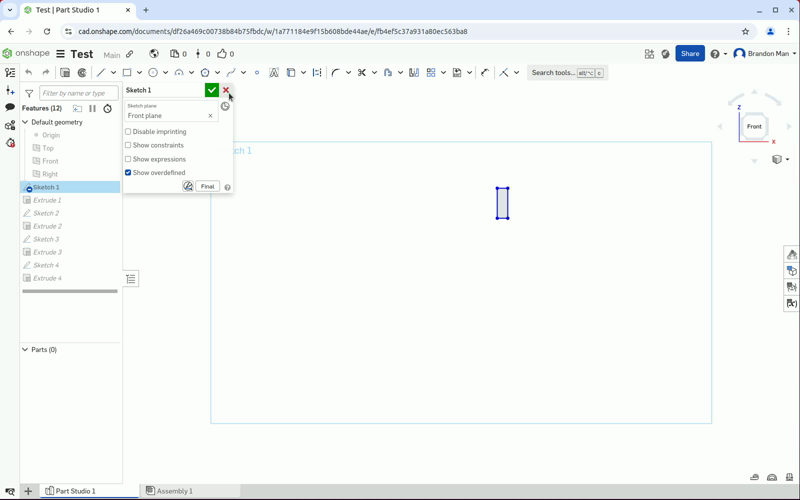
click(229, 92)
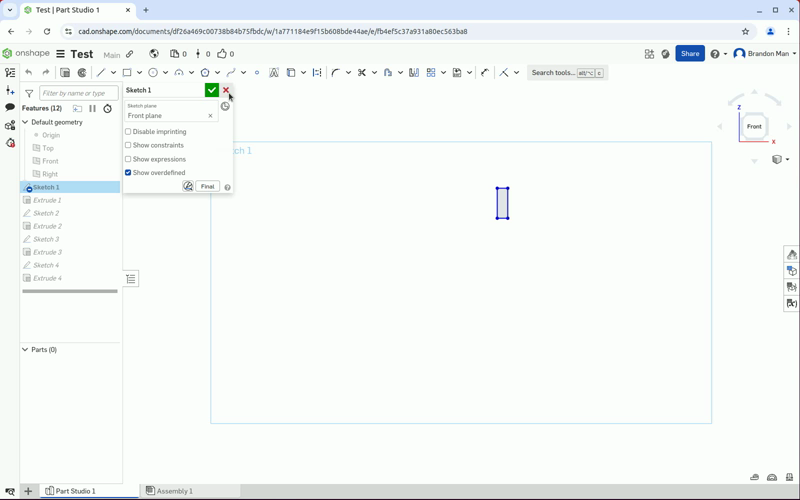
key(shift+s)
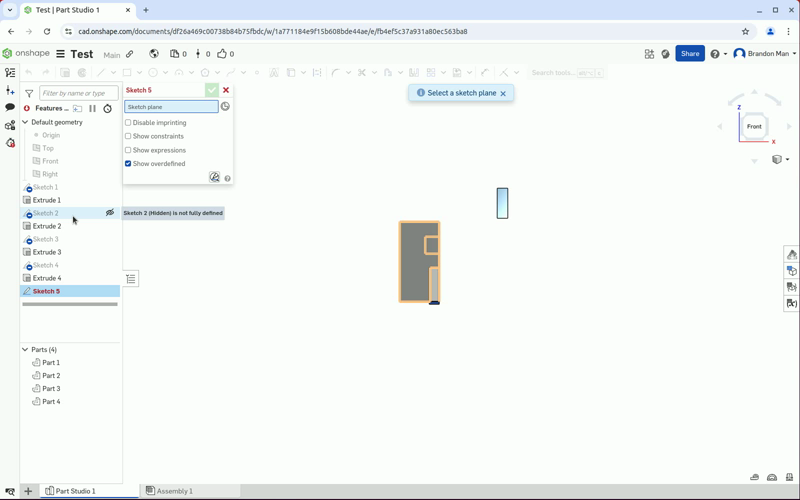
scroll(3)
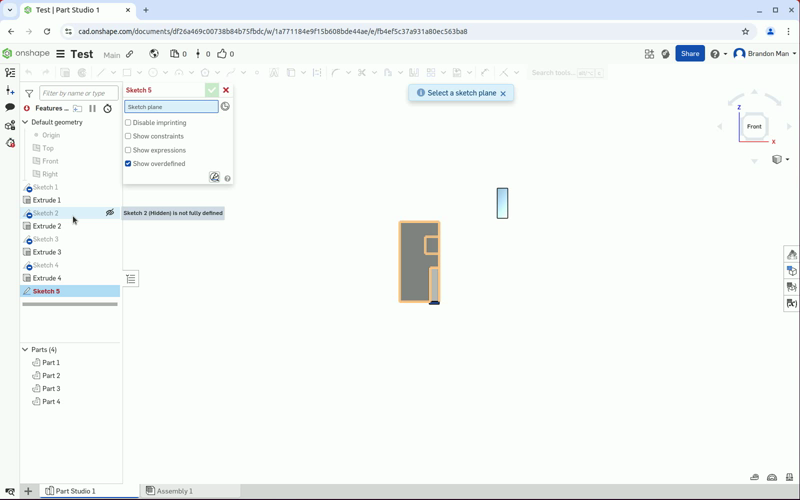
mouse_move(73, 163)
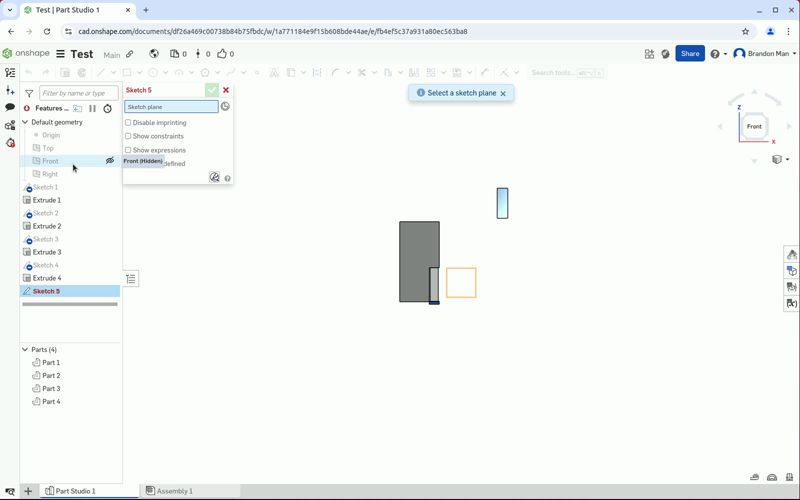
click(73, 163)
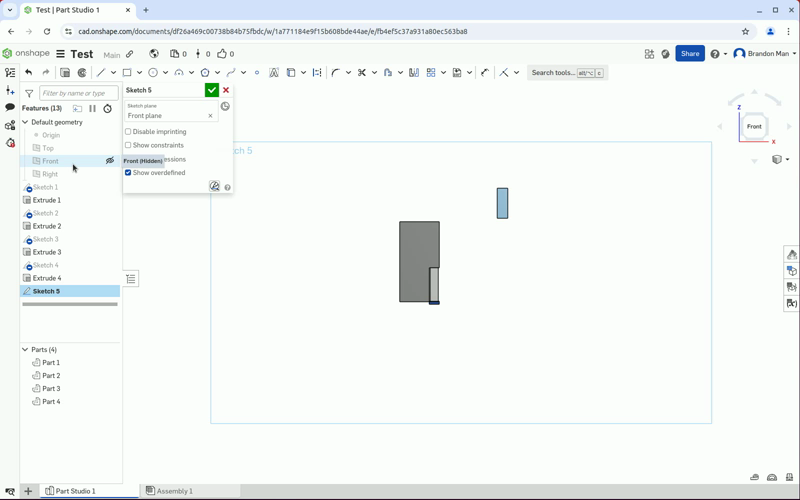
mouse_move(73, 352)
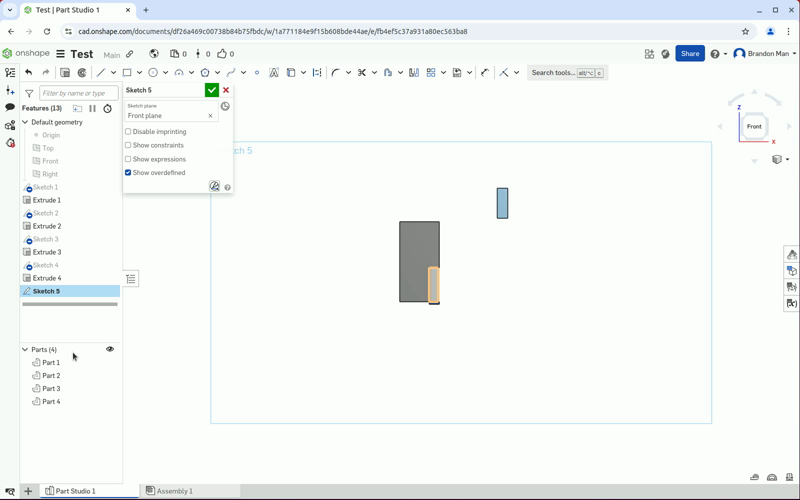
key(y)
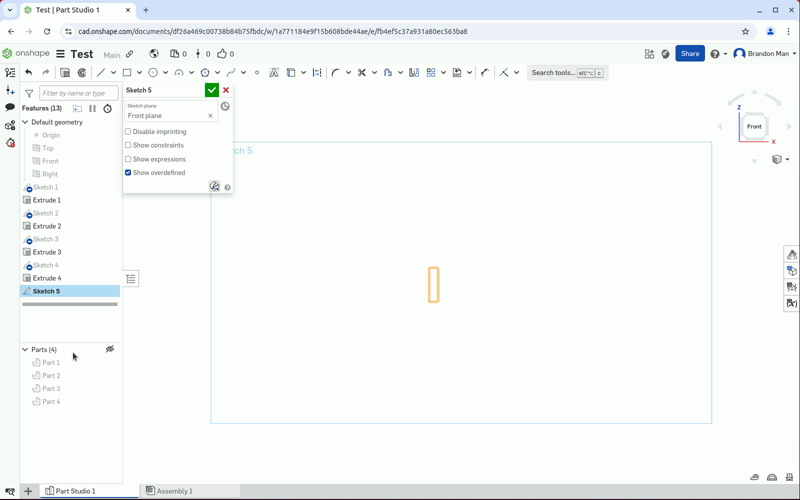
key(l)
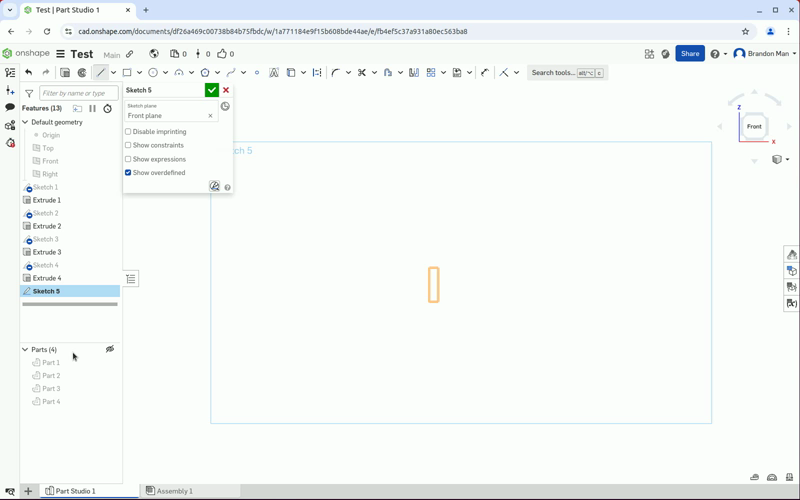
key_down(shift)
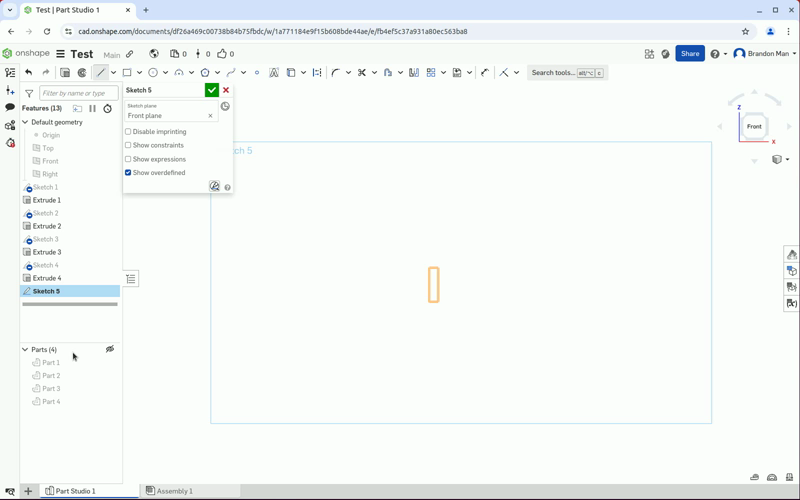
mouse_move(472, 347)
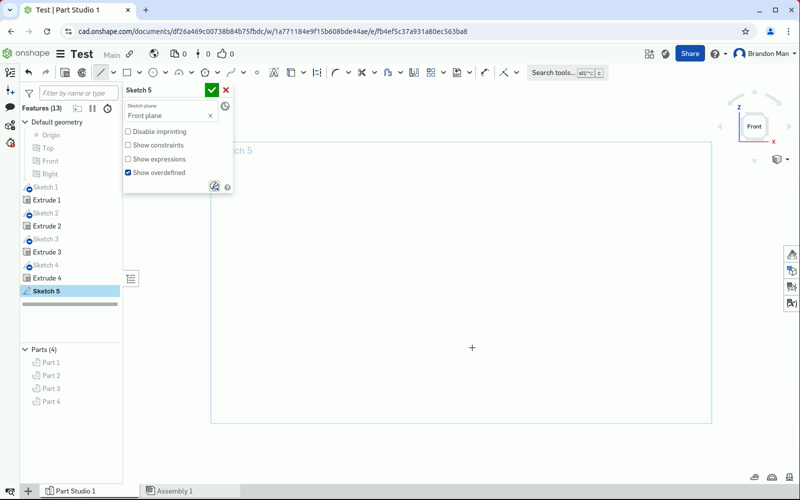
click(472, 347)
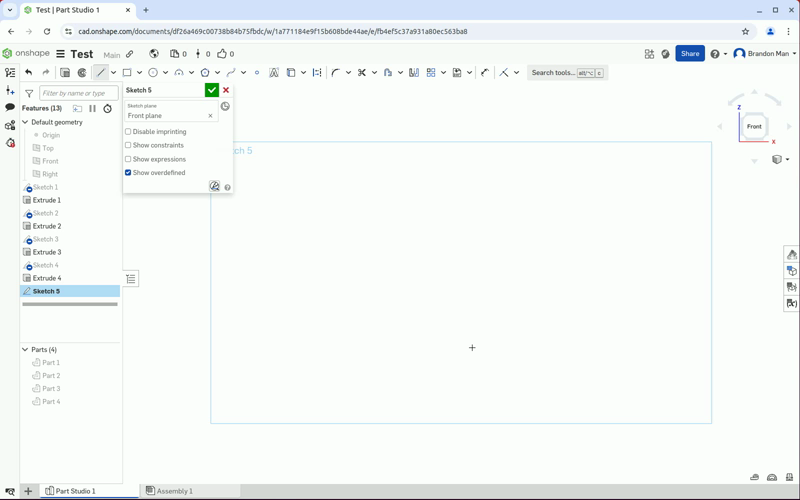
key_up(shift)
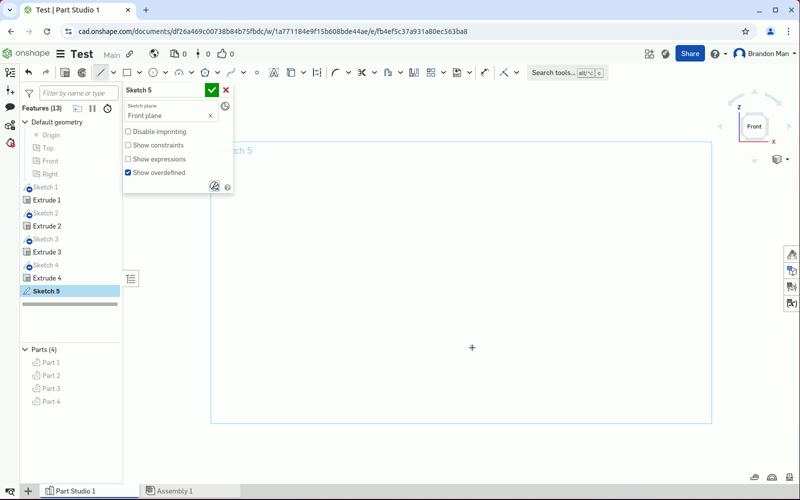
key_down(shift)
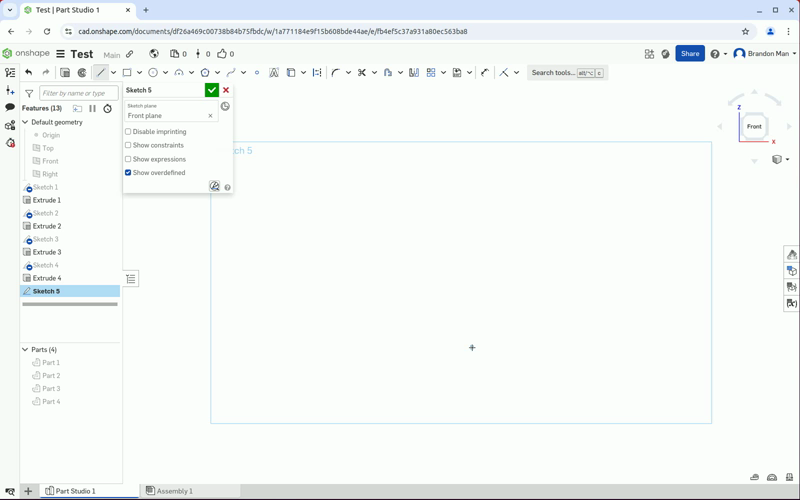
mouse_move(502, 347)
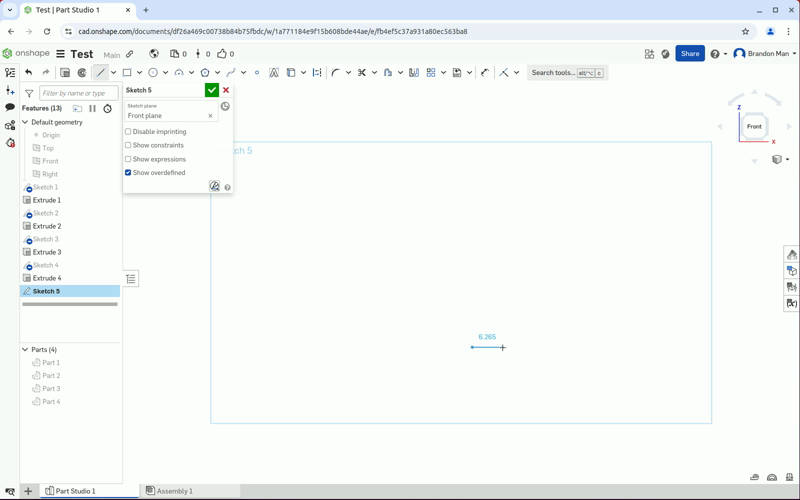
mouse_move(515, 347)
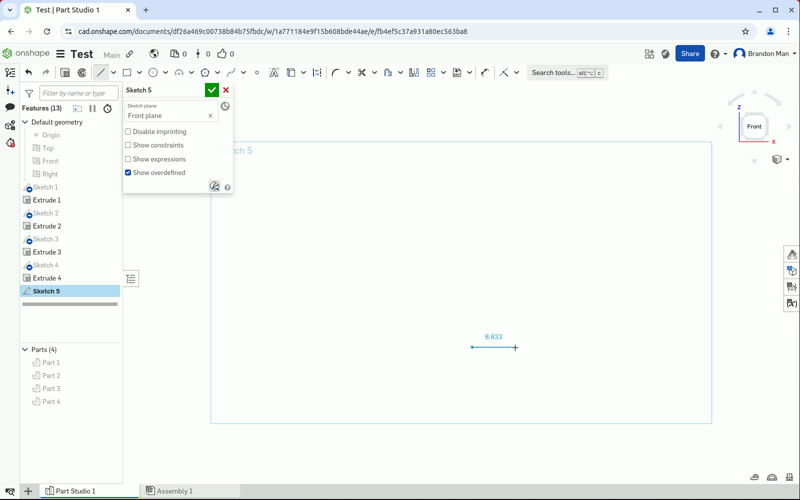
click(515, 347)
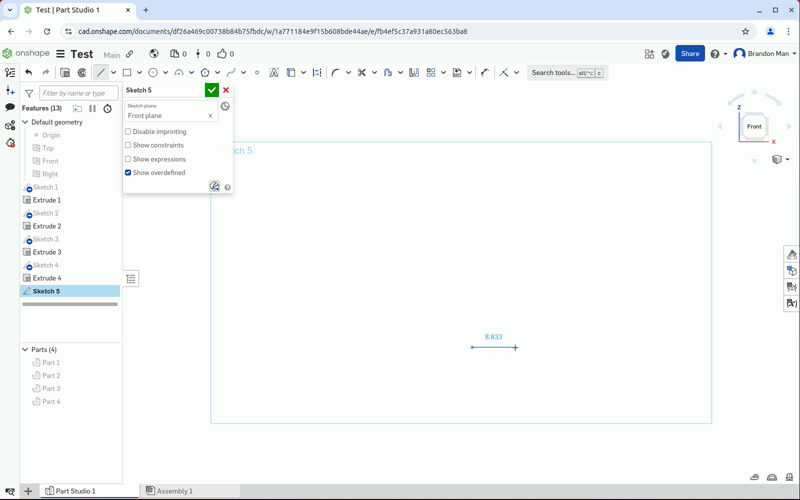
key_up(shift)
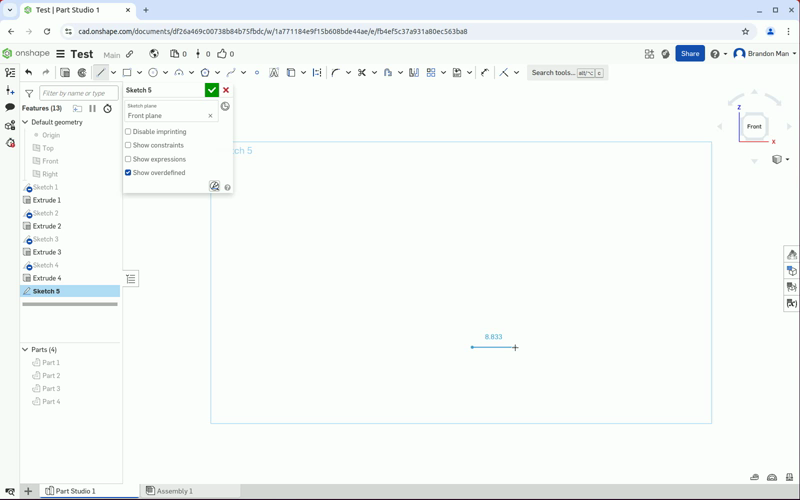
key_down(shift)
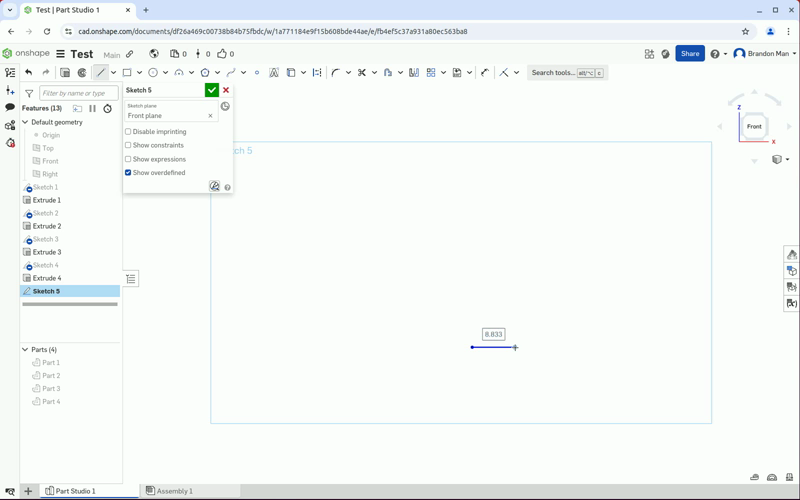
mouse_move(545, 347)
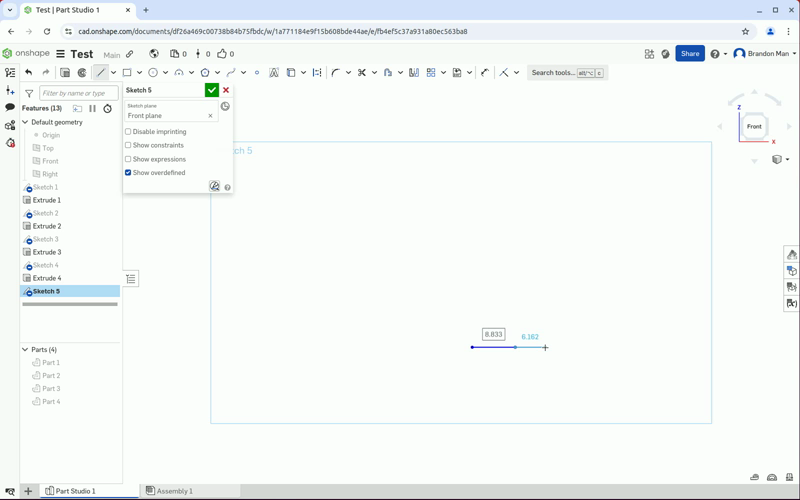
mouse_move(515, 307)
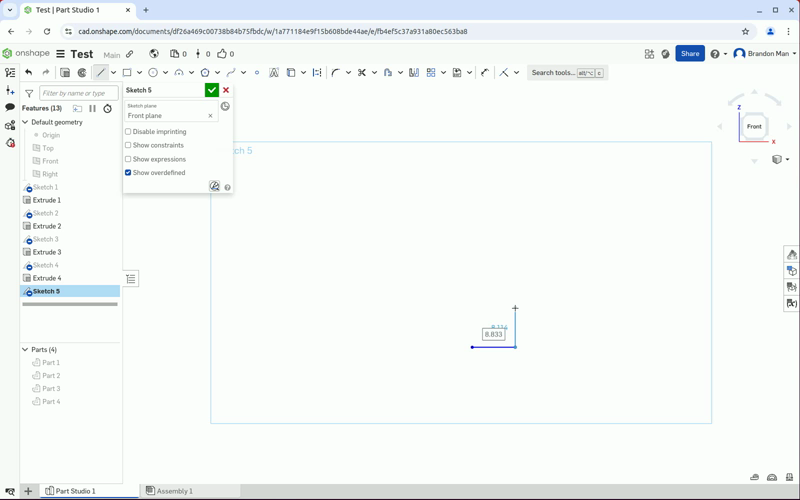
click(515, 307)
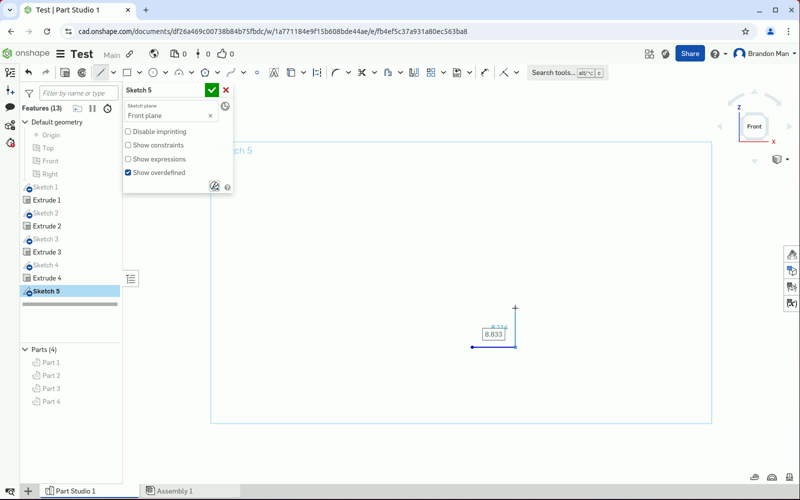
key_up(shift)
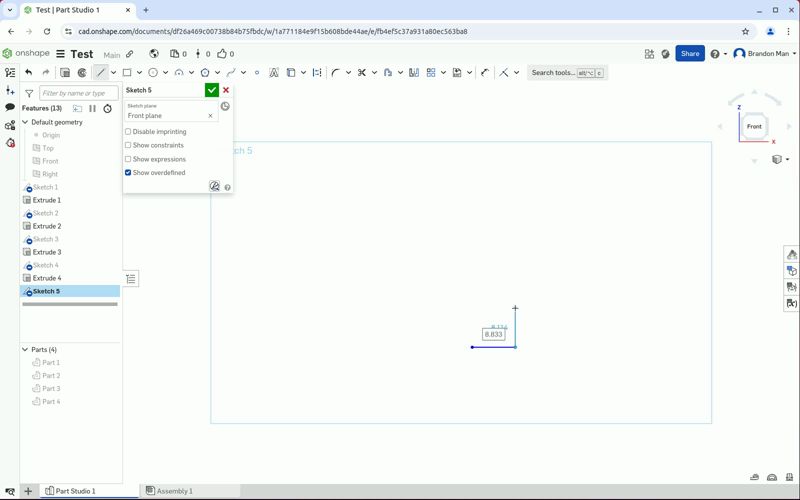
key_down(shift)
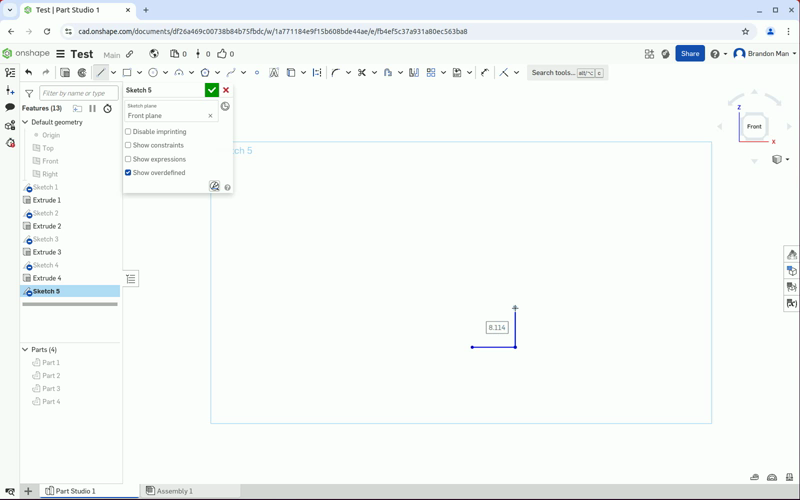
mouse_move(545, 307)
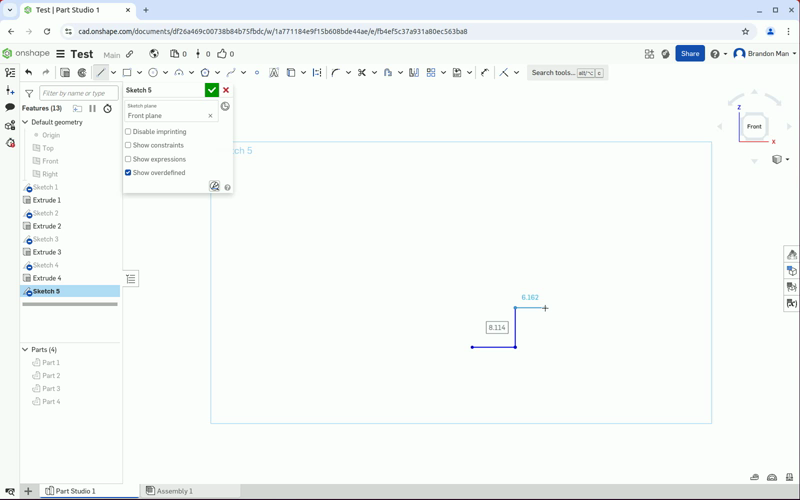
mouse_move(478, 307)
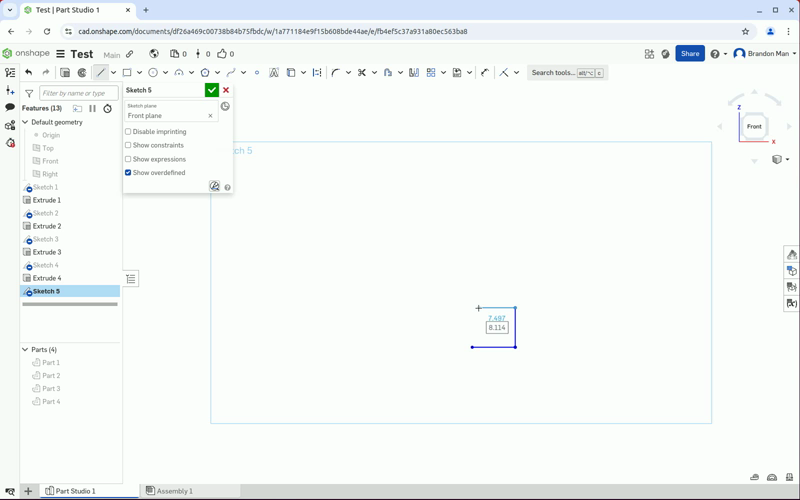
click(478, 307)
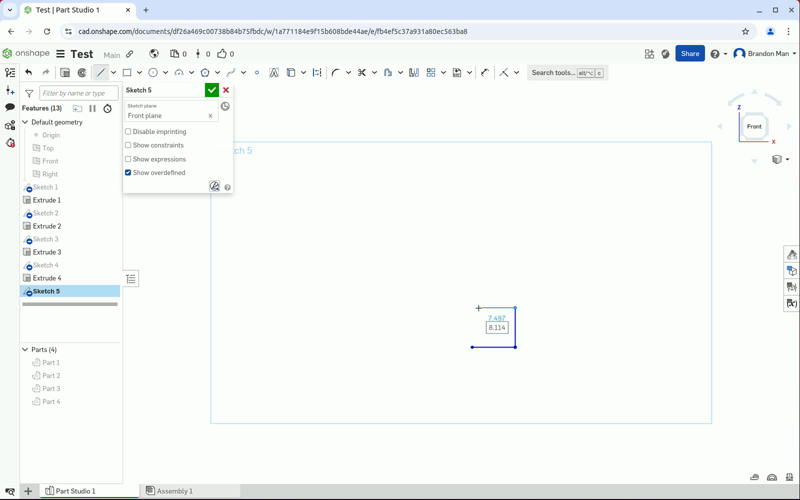
key_up(shift)
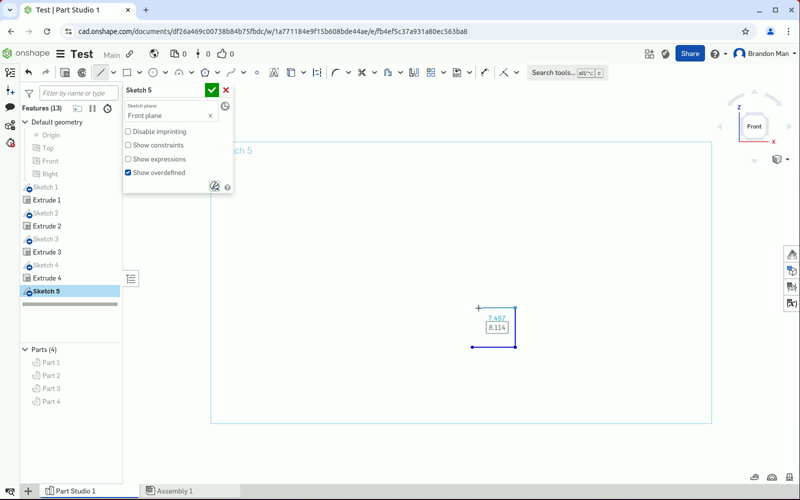
key_down(shift)
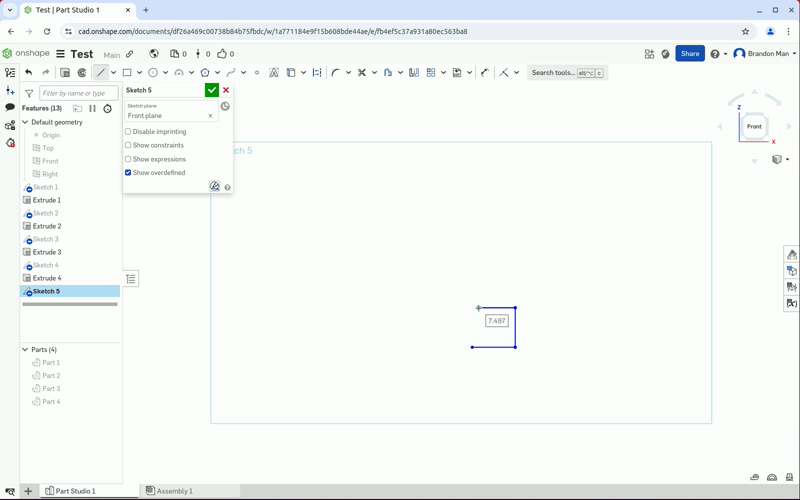
mouse_move(508, 307)
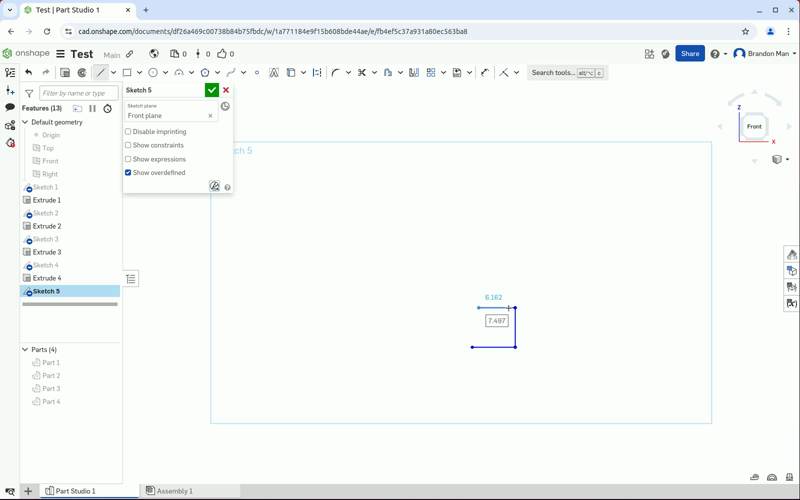
mouse_move(478, 252)
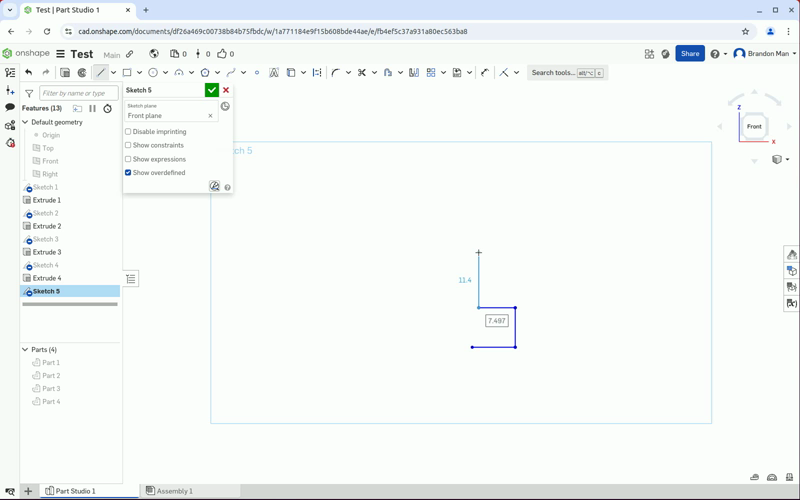
click(478, 252)
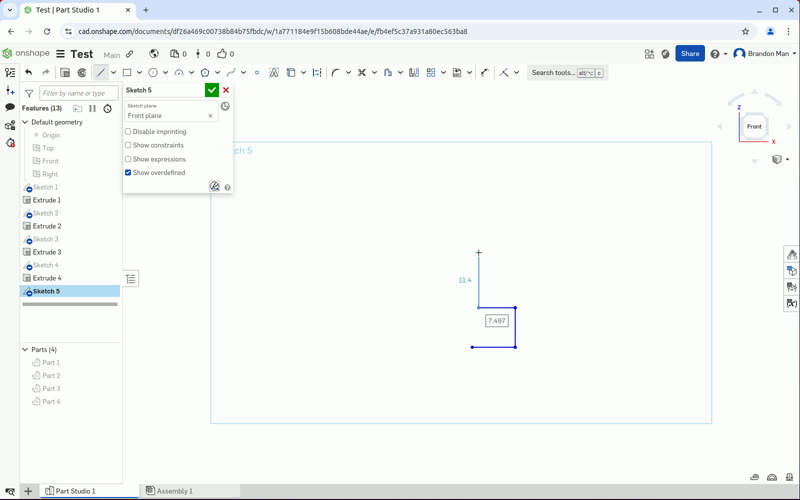
key_up(shift)
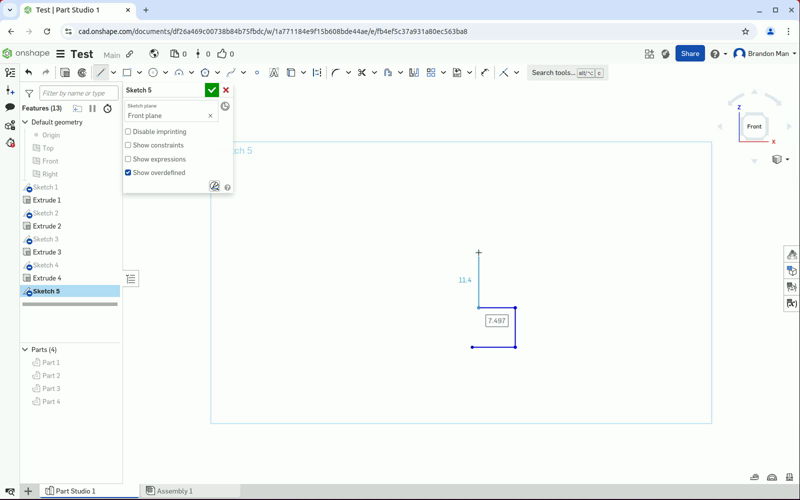
key_down(shift)
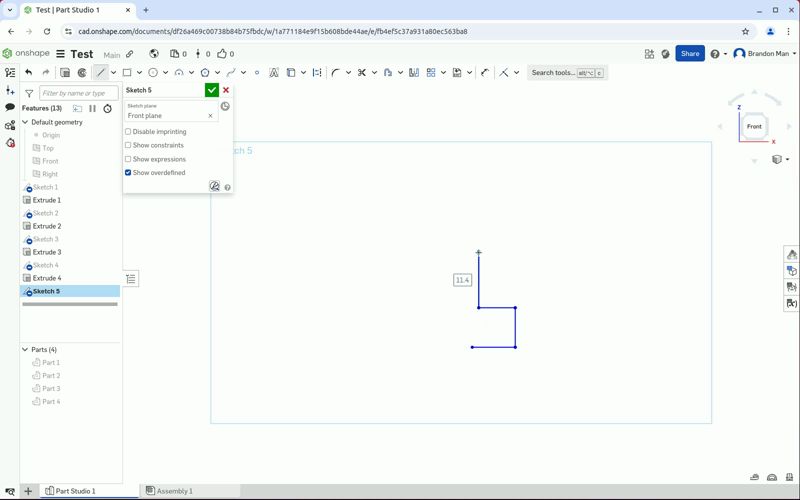
mouse_move(508, 252)
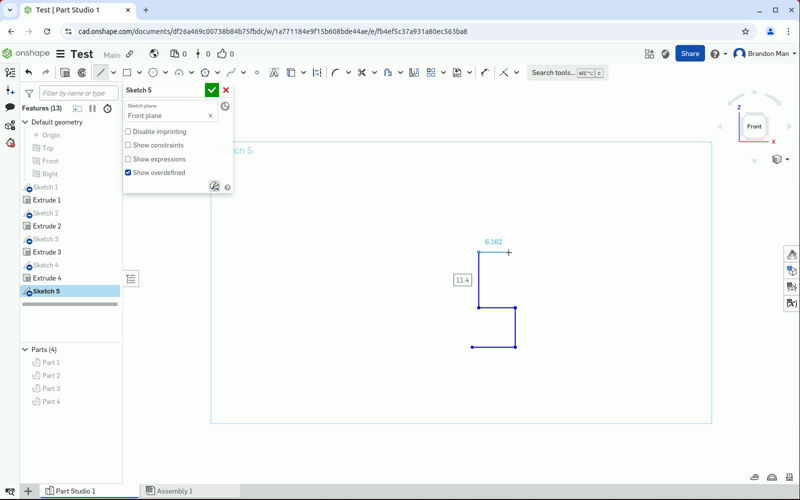
mouse_move(472, 252)
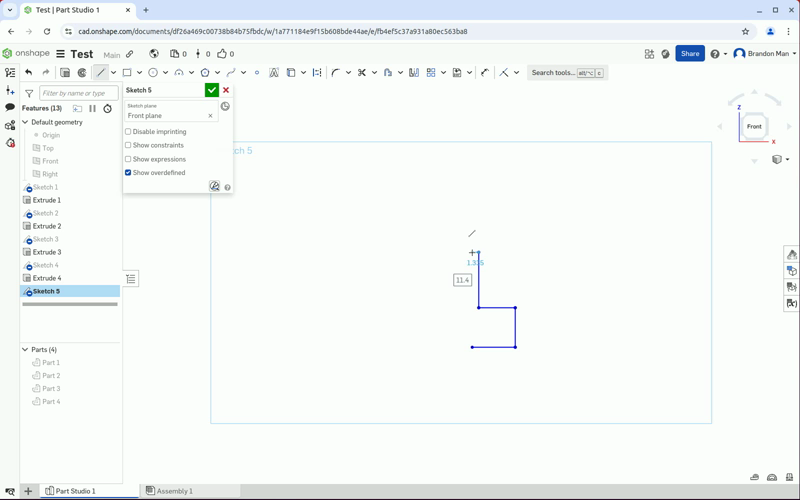
scroll(6)
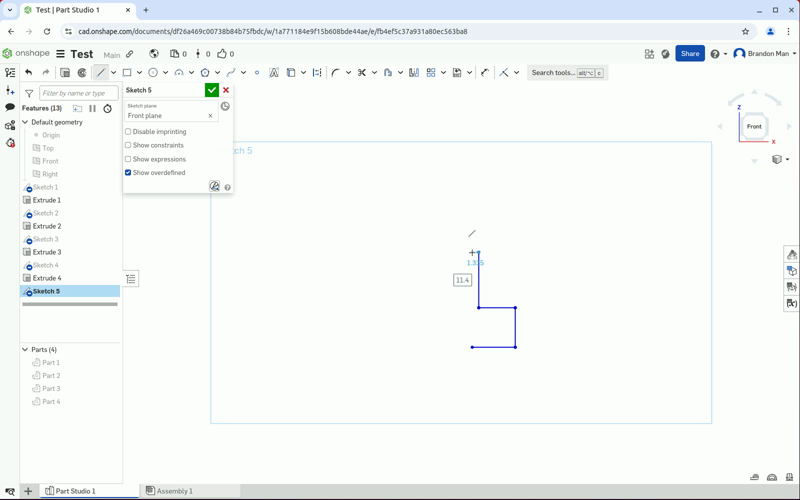
scroll(6)
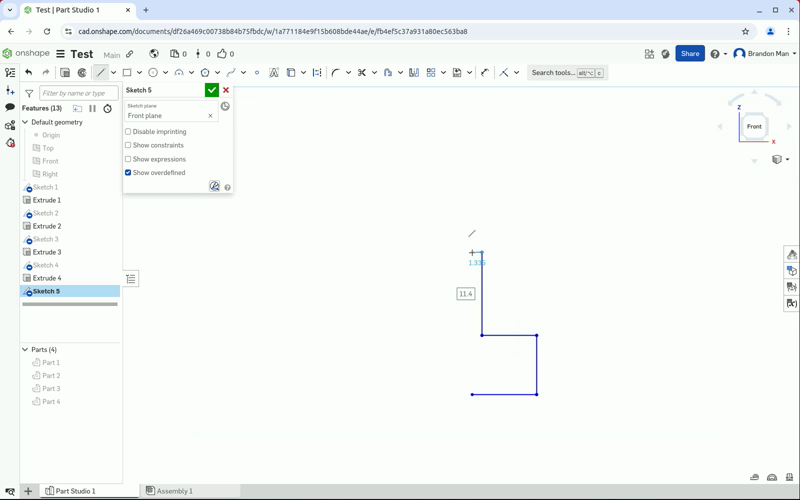
scroll(6)
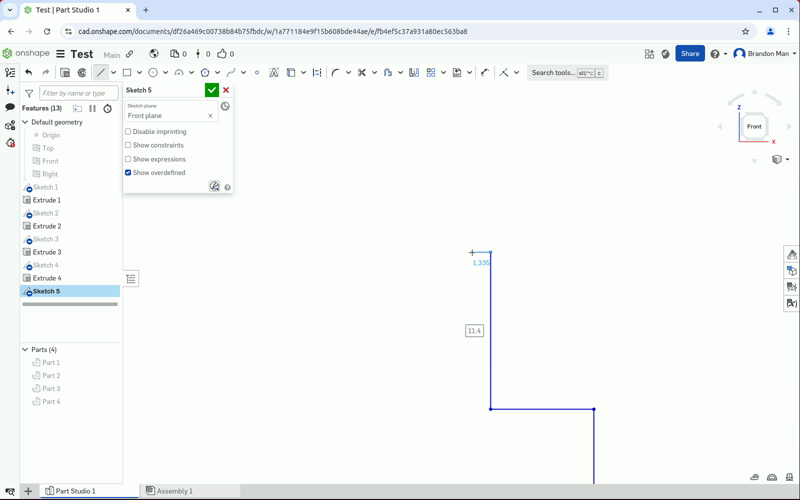
scroll(6)
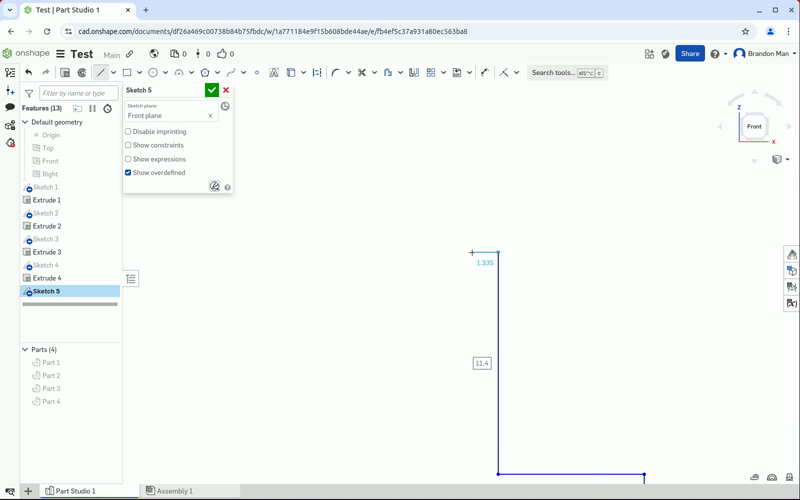
scroll(6)
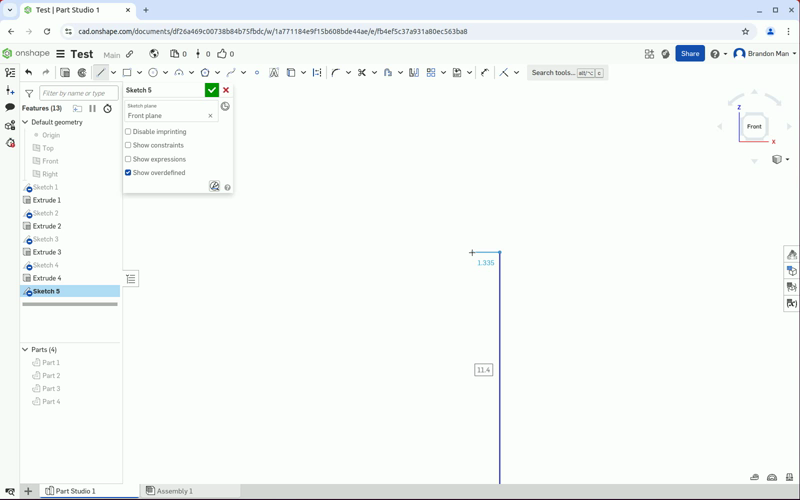
scroll(6)
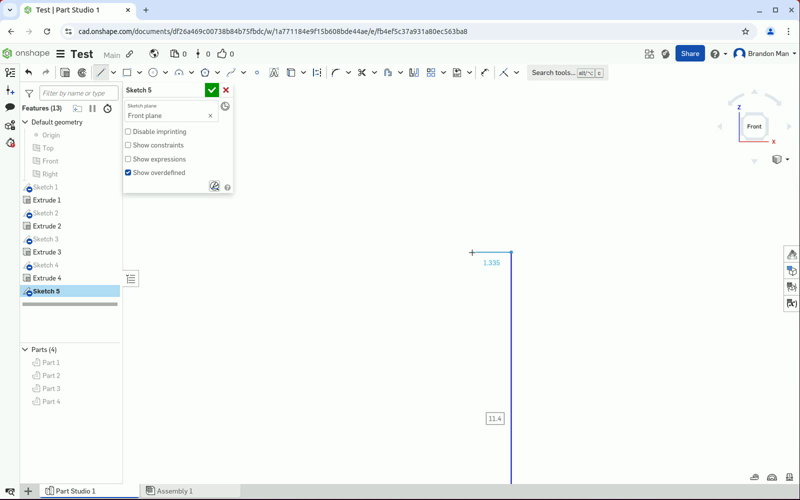
scroll(6)
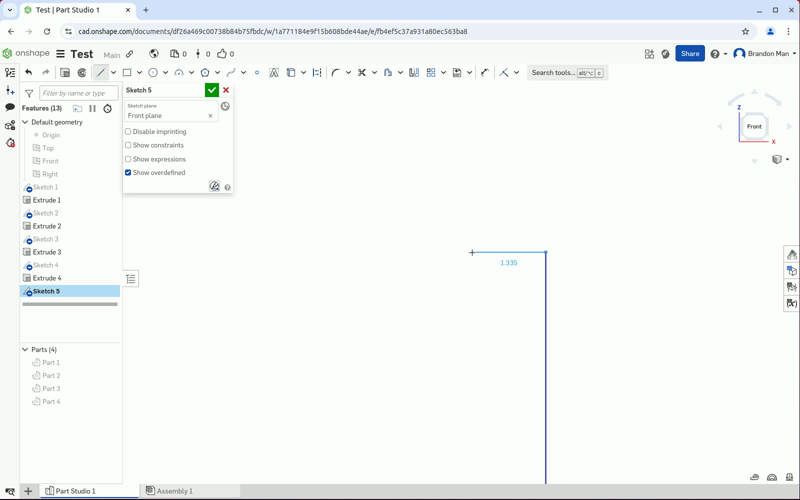
click(472, 252)
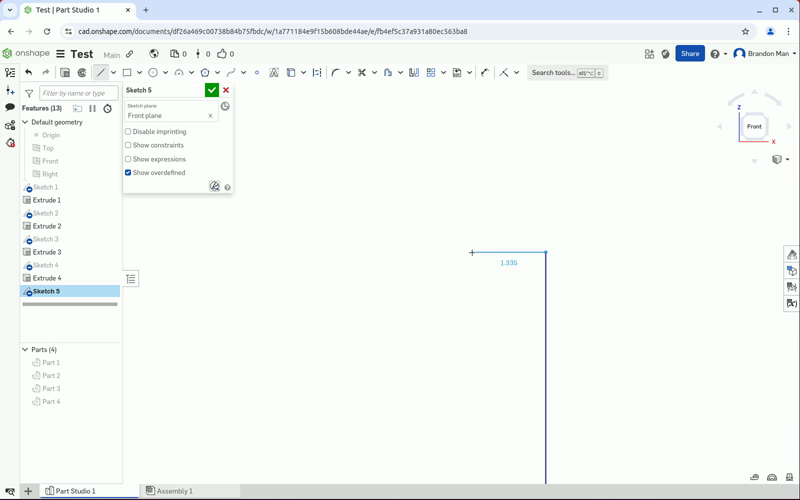
scroll(-6)
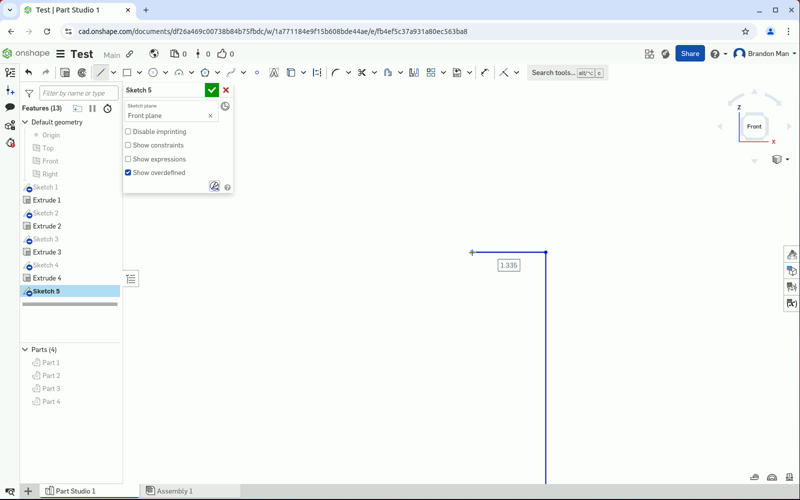
scroll(-6)
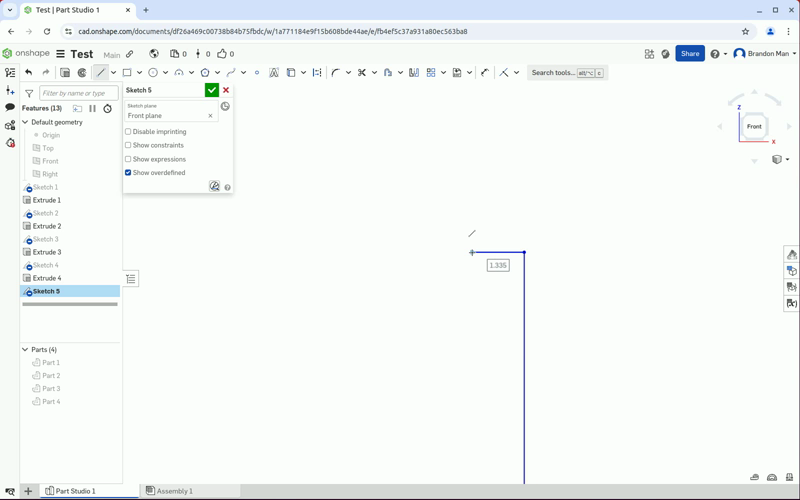
scroll(-6)
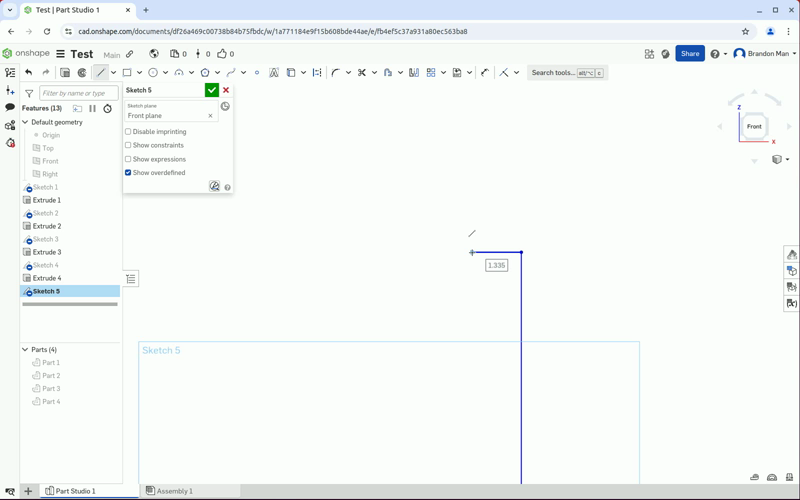
scroll(-6)
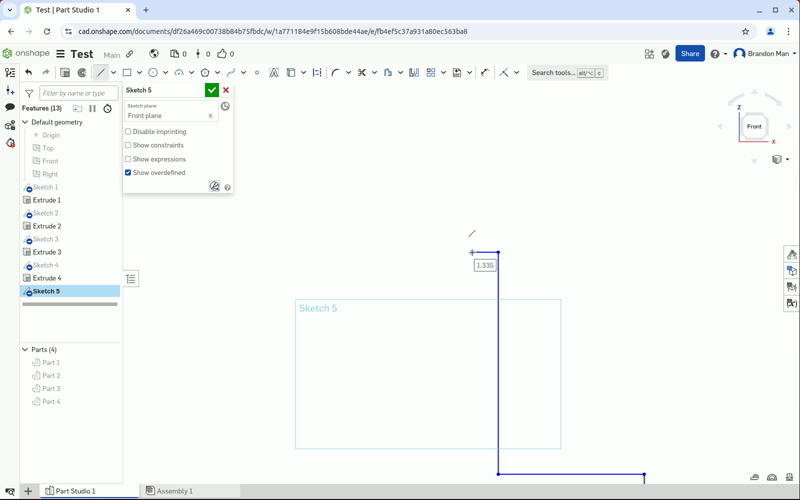
scroll(-6)
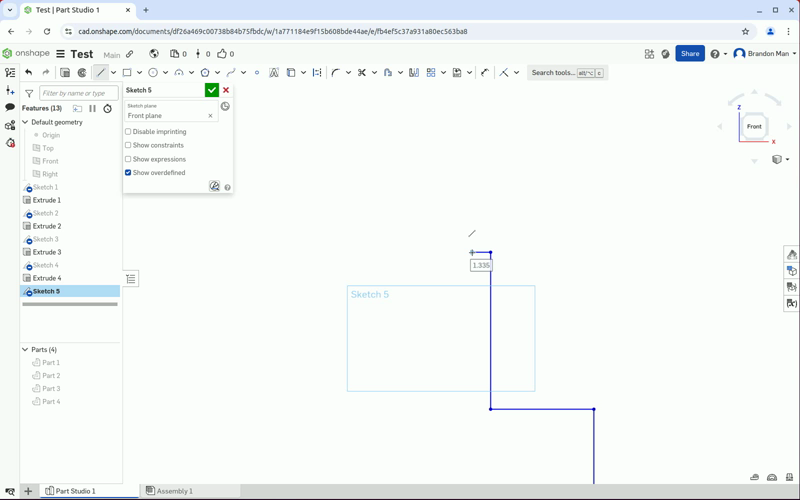
scroll(-6)
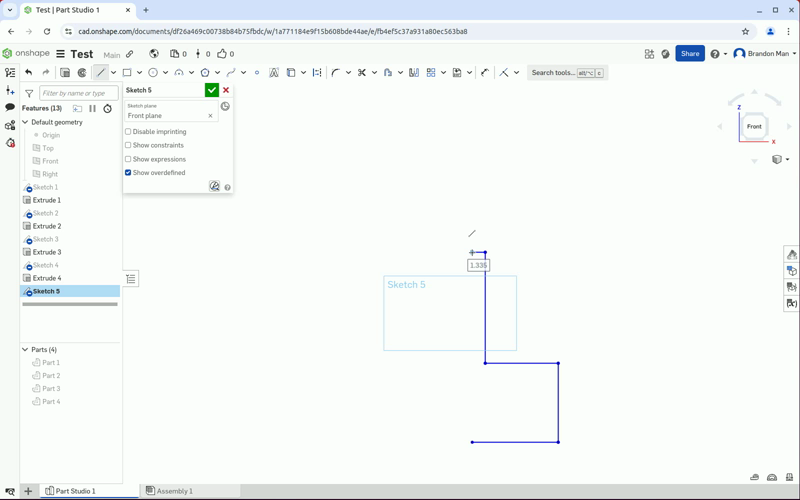
scroll(-6)
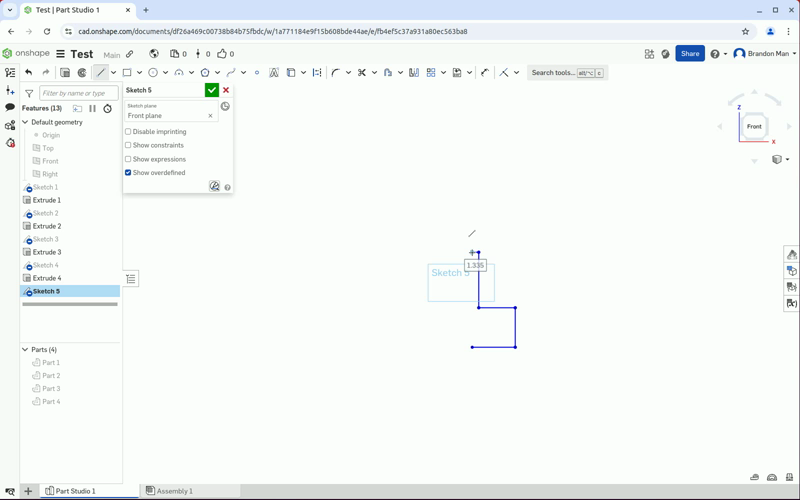
key_up(shift)
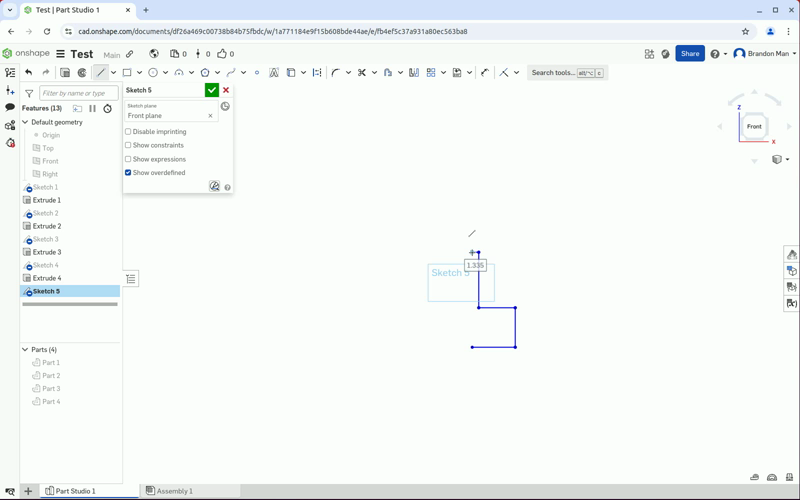
key_down(shift)
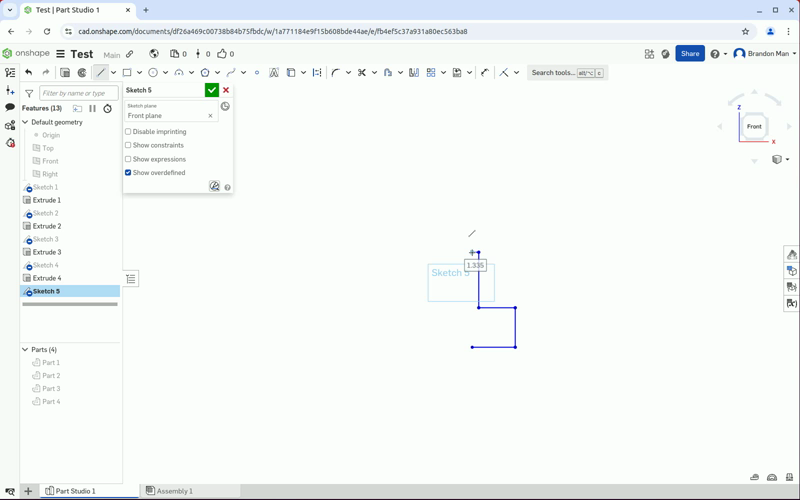
mouse_move(472, 347)
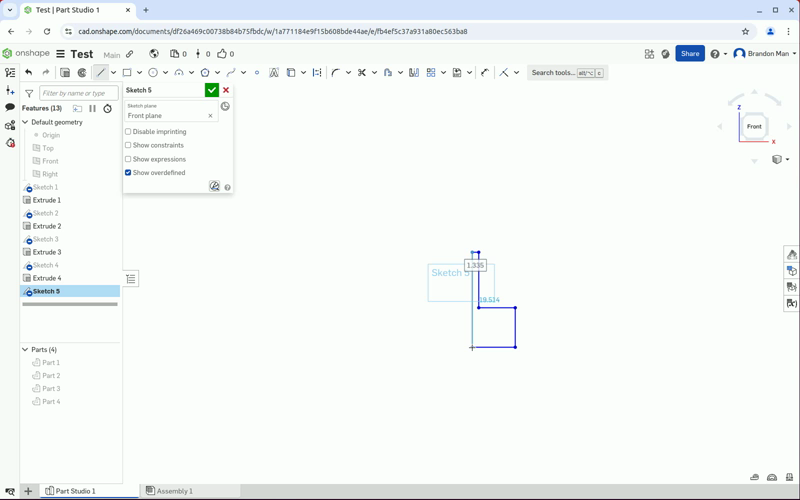
key_up(shift)
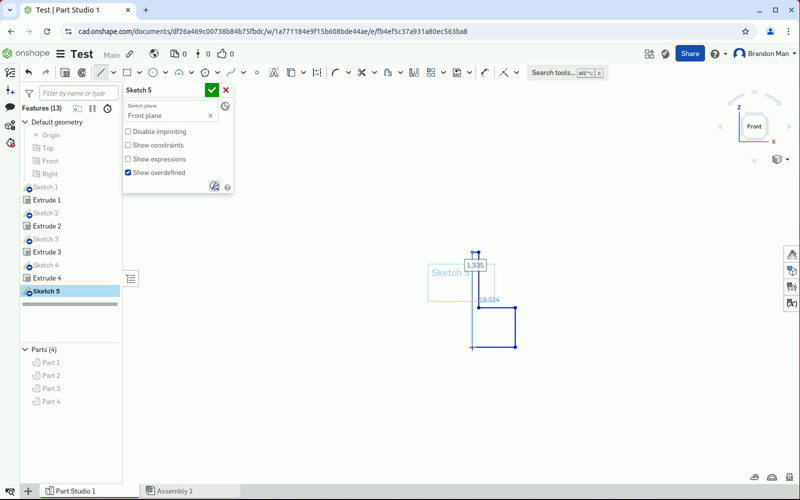
click(472, 347)
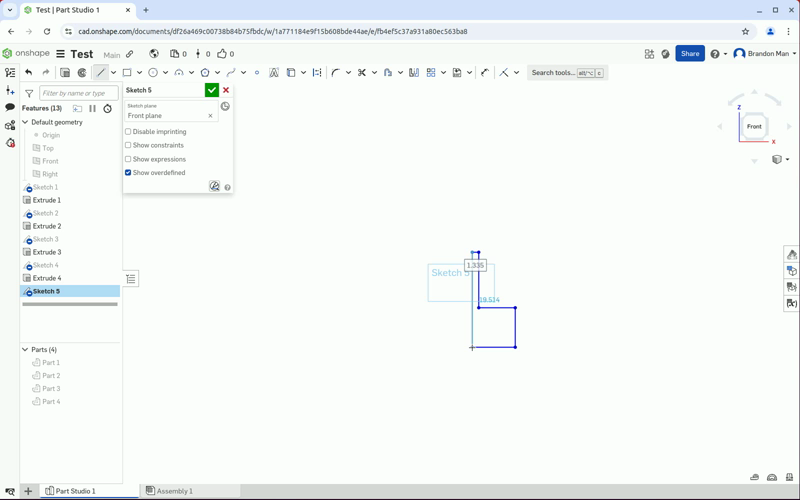
key(esc)
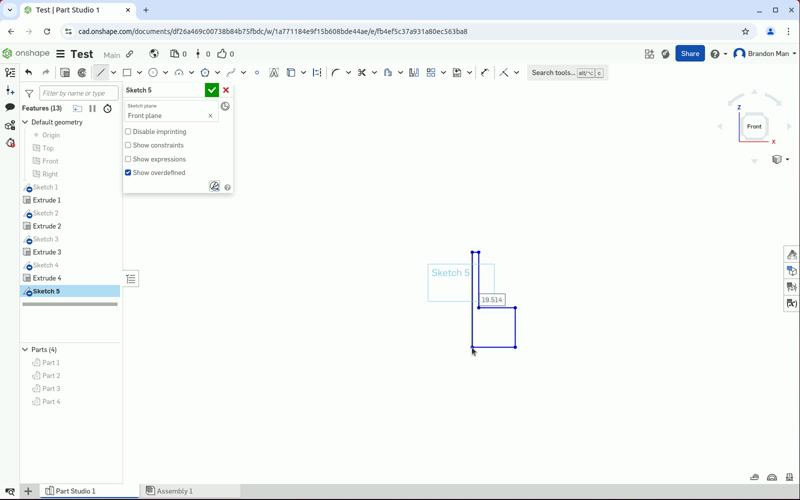
mouse_move(511, 326)
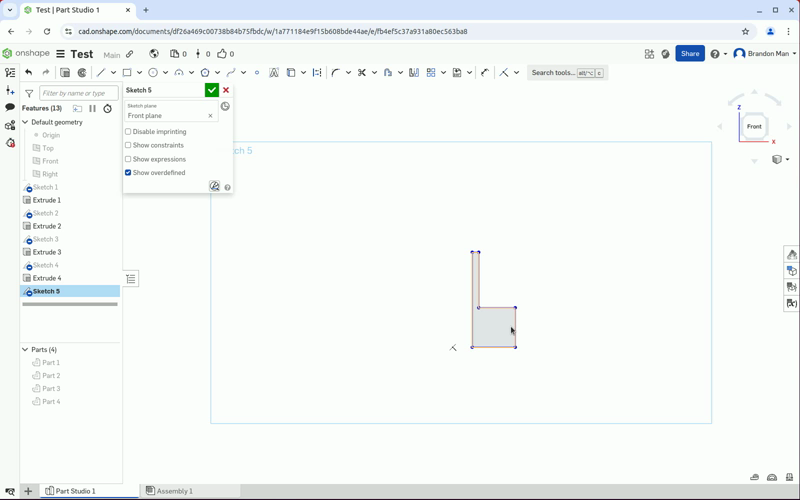
click(511, 326)
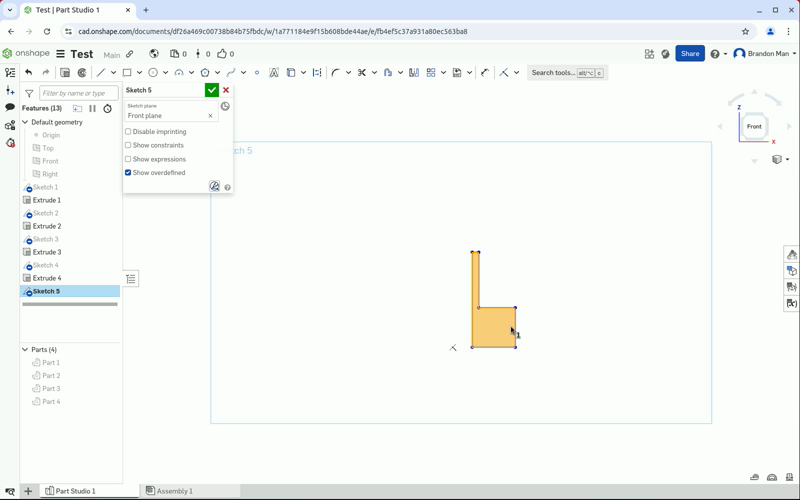
mouse_move(73, 352)
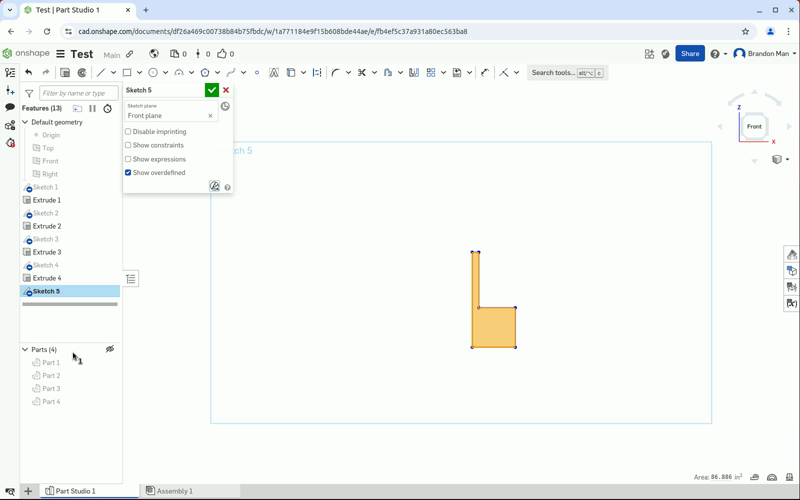
key(shift+y)
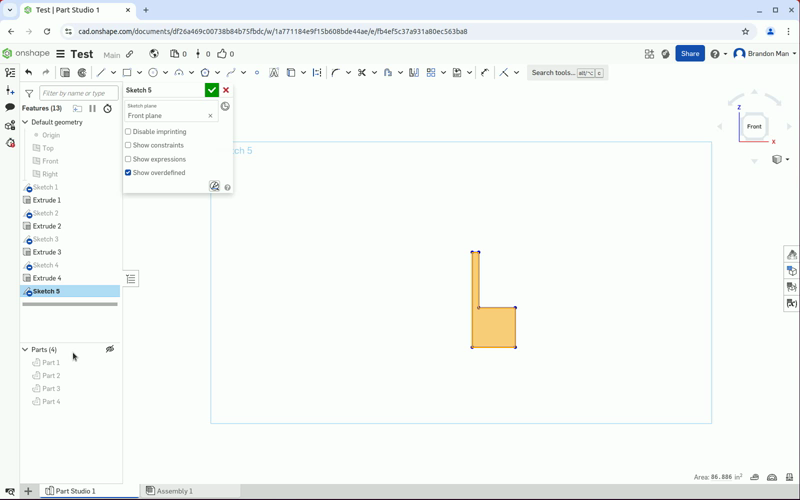
key(shift+e)
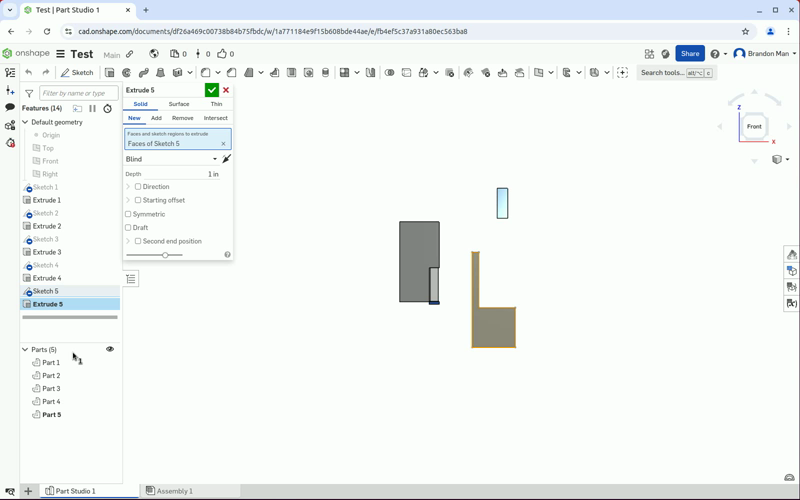
mouse_move(143, 106)
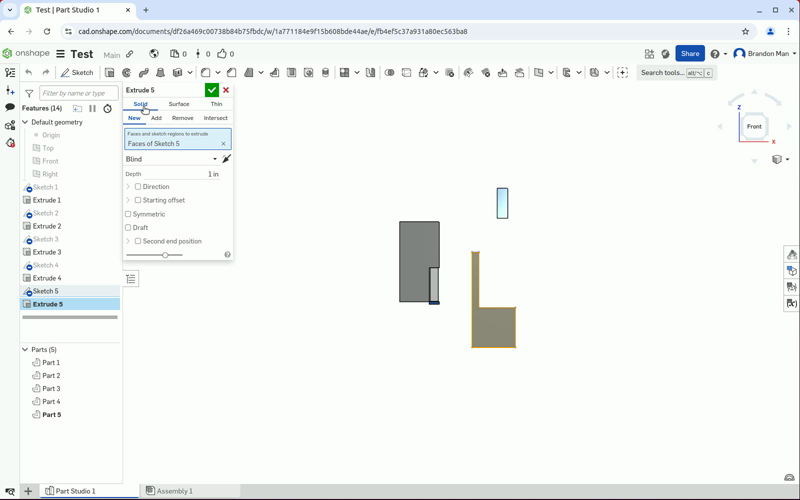
click(143, 106)
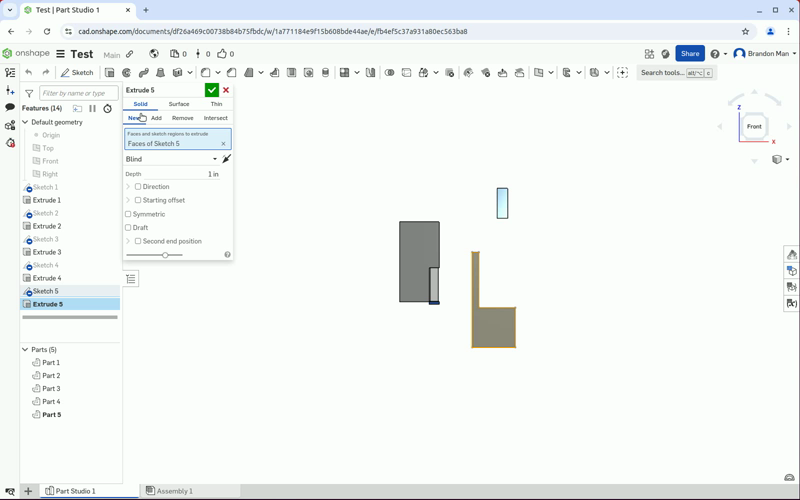
mouse_move(137, 120)
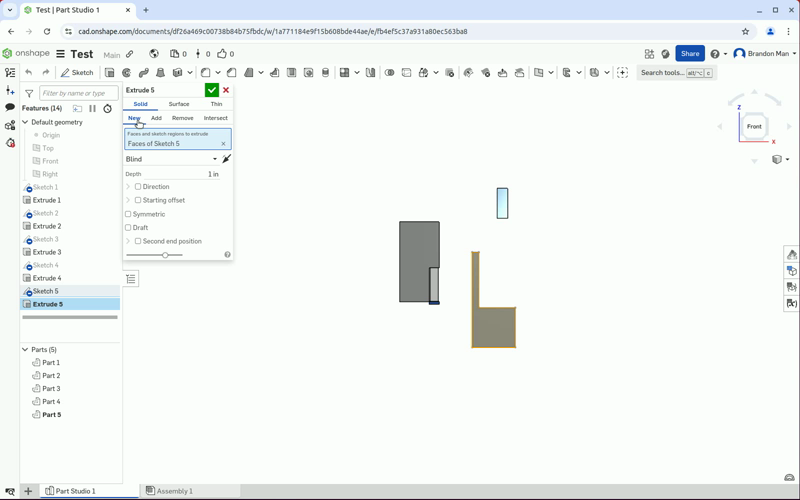
click(137, 120)
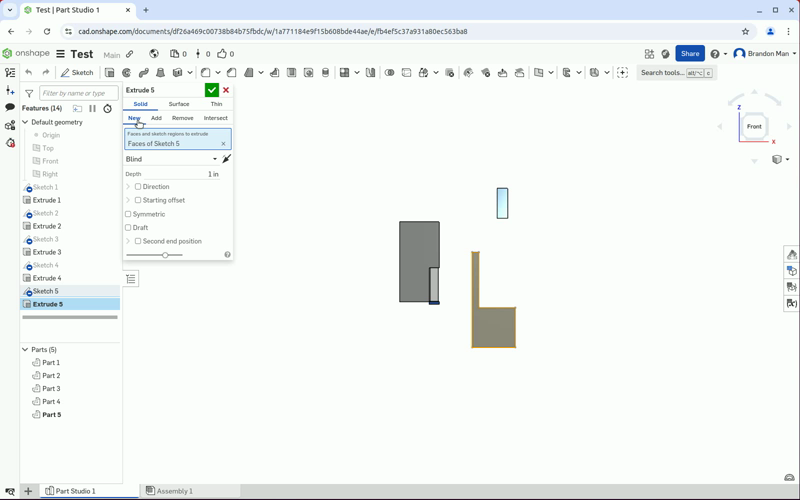
key(tab, 4)
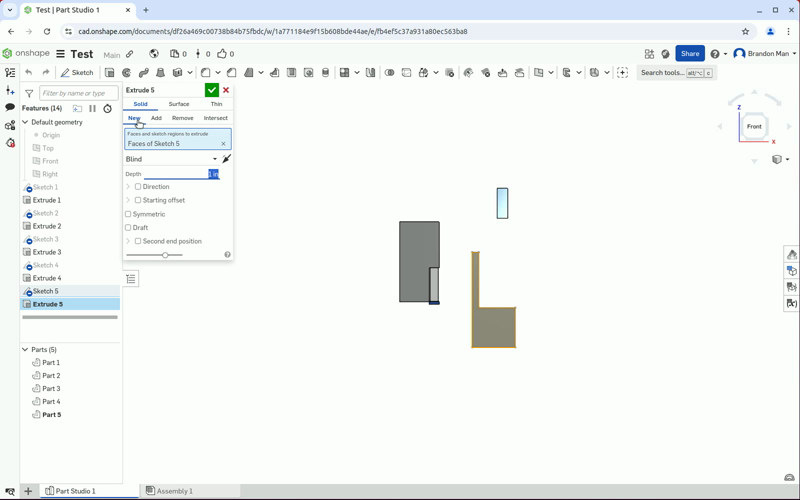
text(23.108)
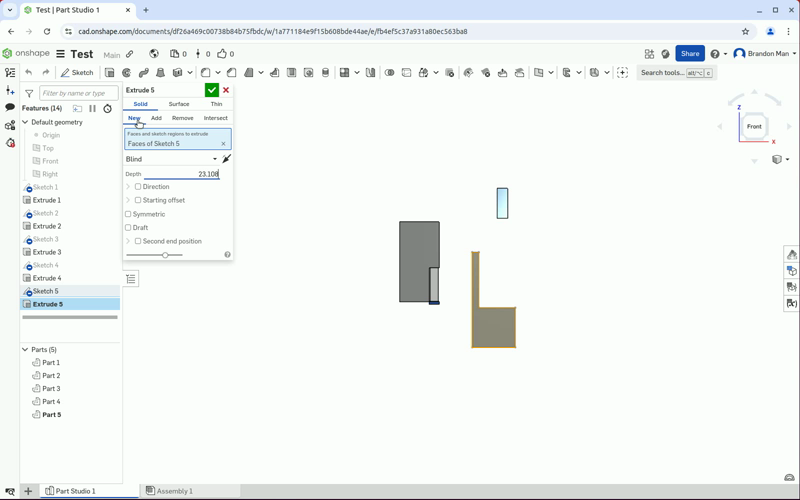
key(enter)
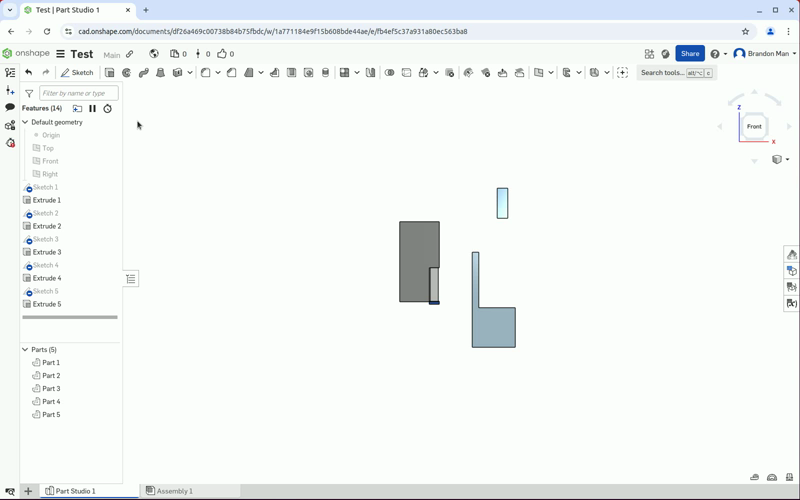
key(shift+h)
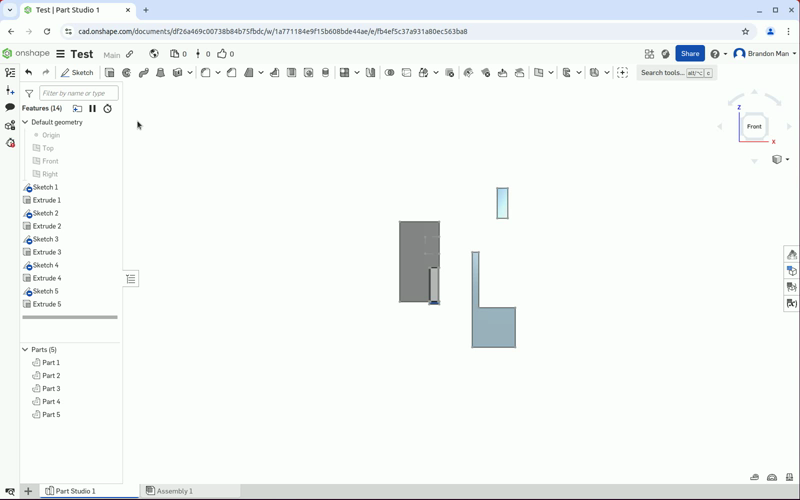
key(shift+h)
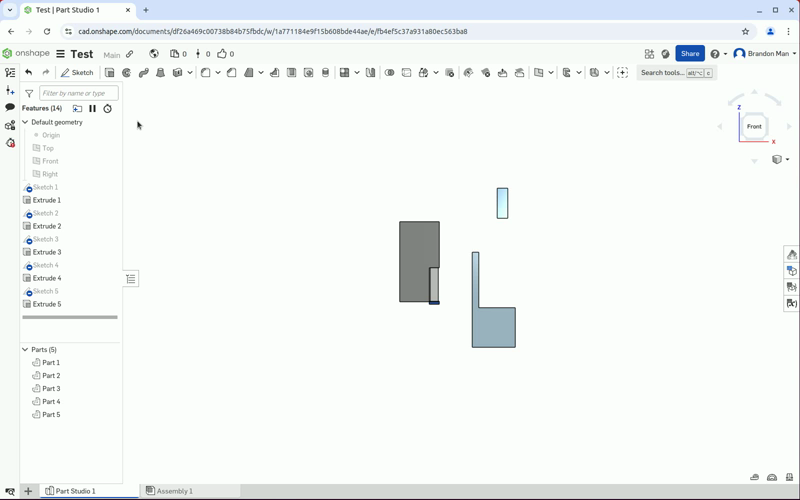
mouse_move(73, 189)
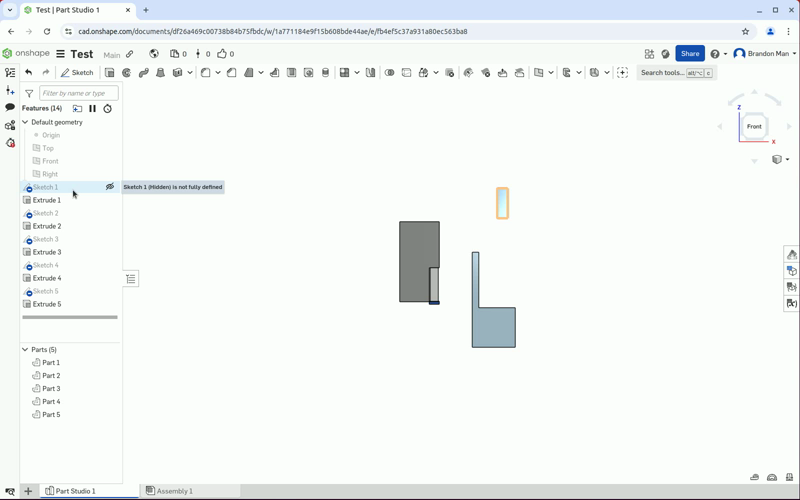
click(73, 189)
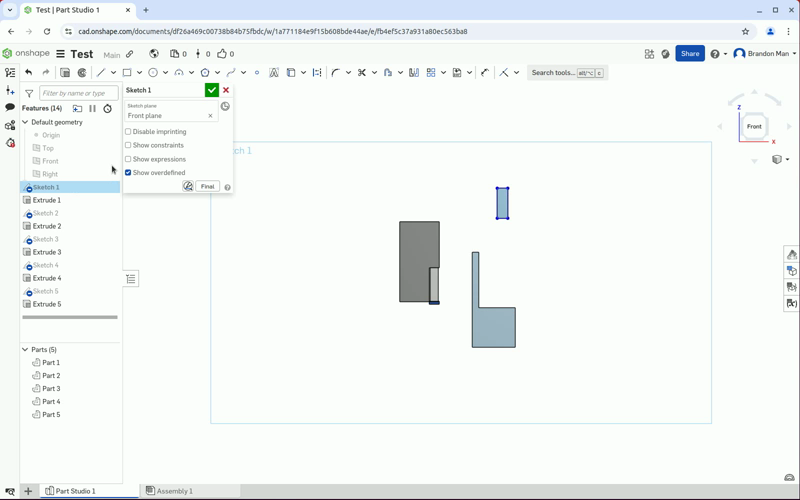
mouse_move(229, 92)
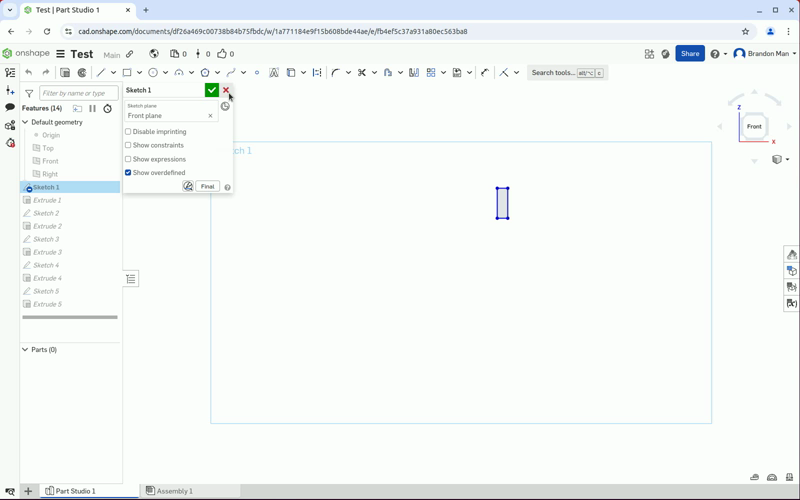
click(229, 92)
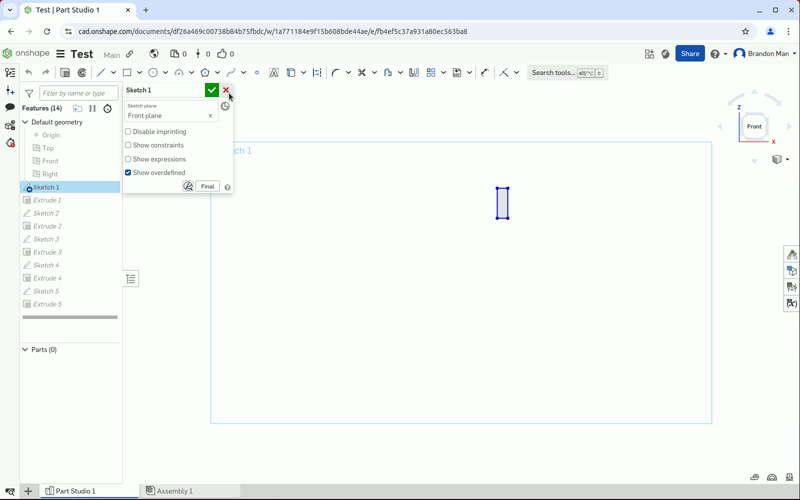
key(shift+s)
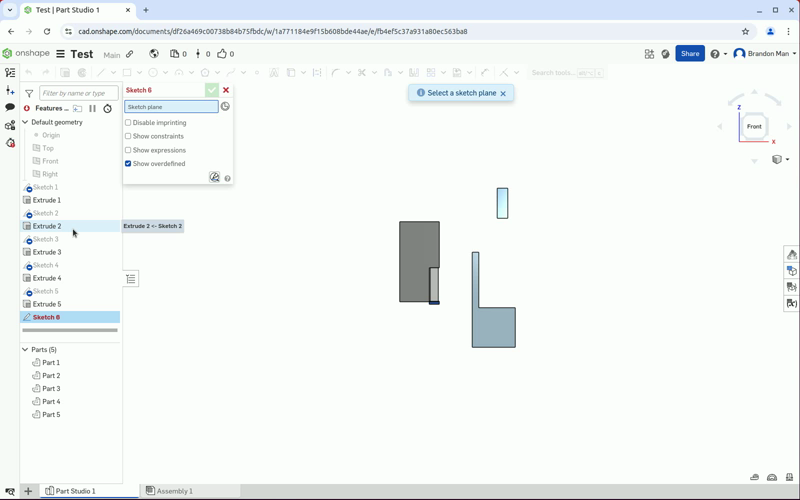
scroll(3)
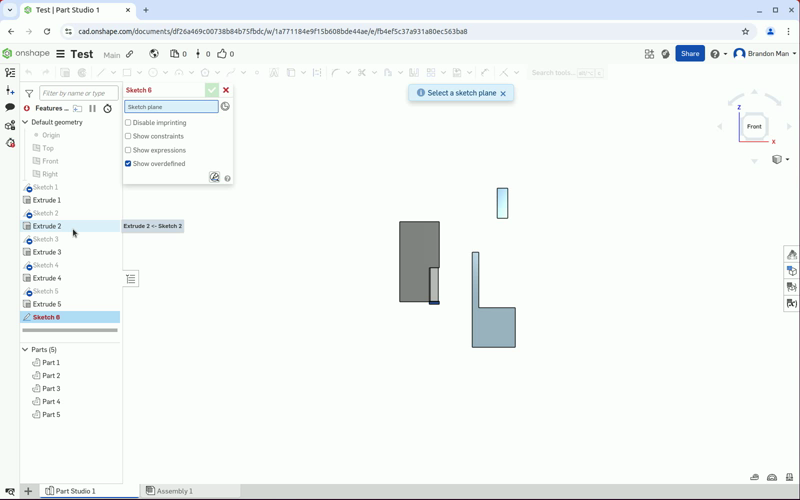
mouse_move(73, 163)
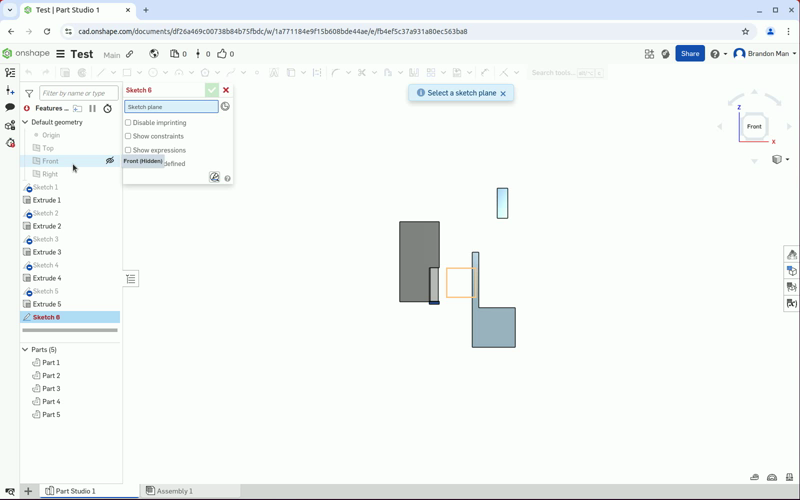
click(73, 163)
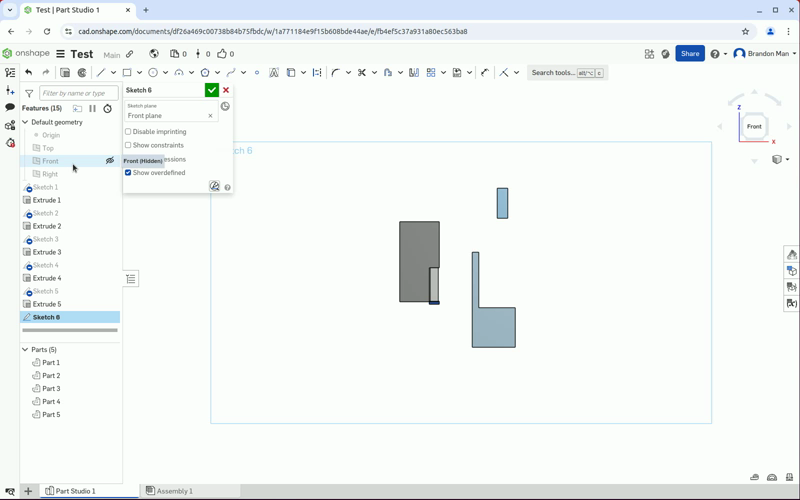
mouse_move(73, 352)
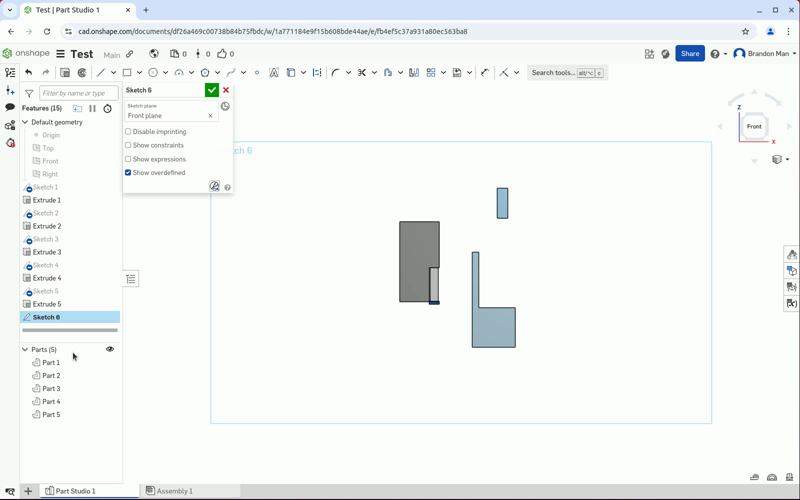
key(y)
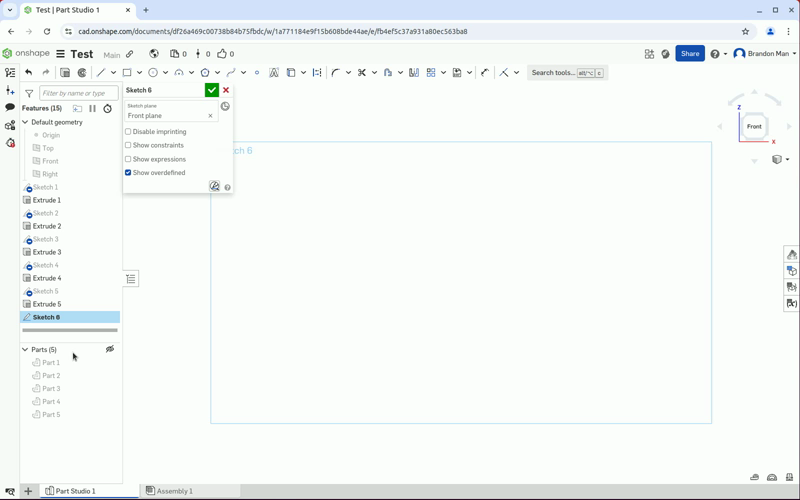
key(l)
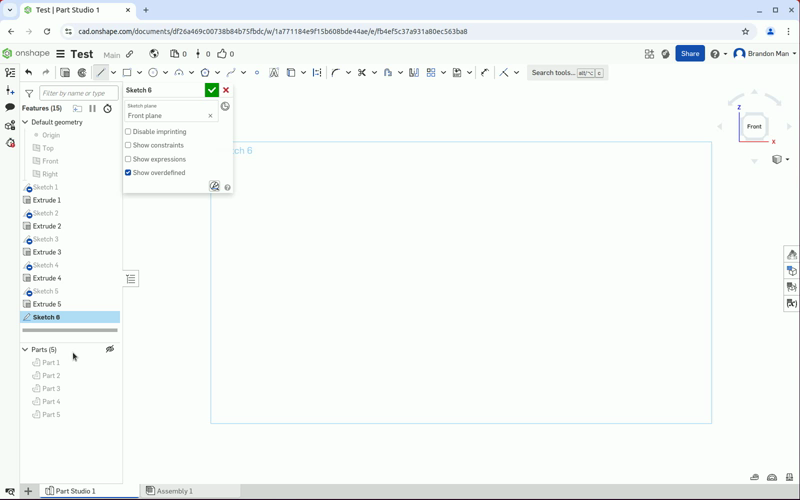
key_down(shift)
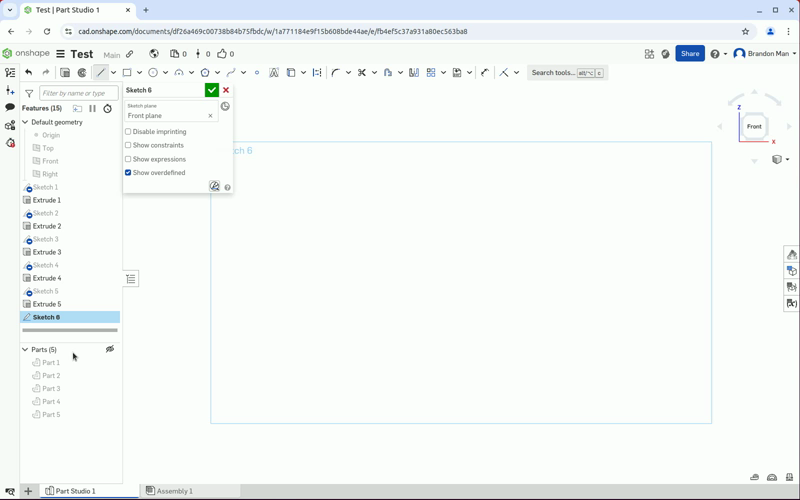
mouse_move(478, 252)
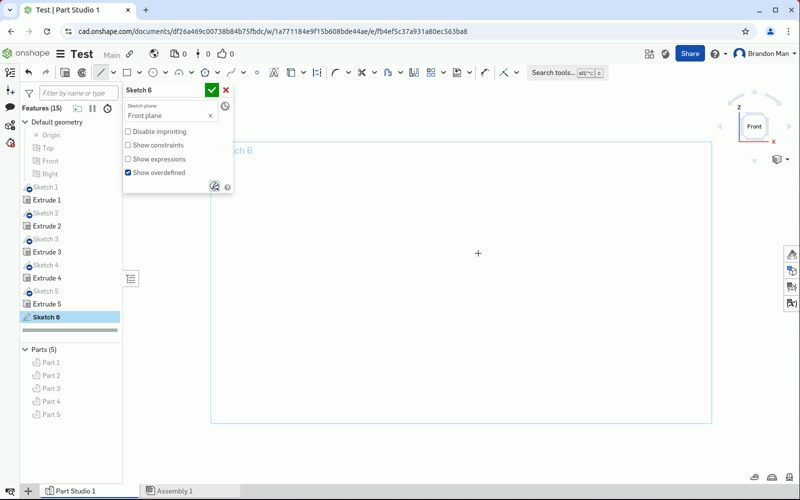
click(478, 252)
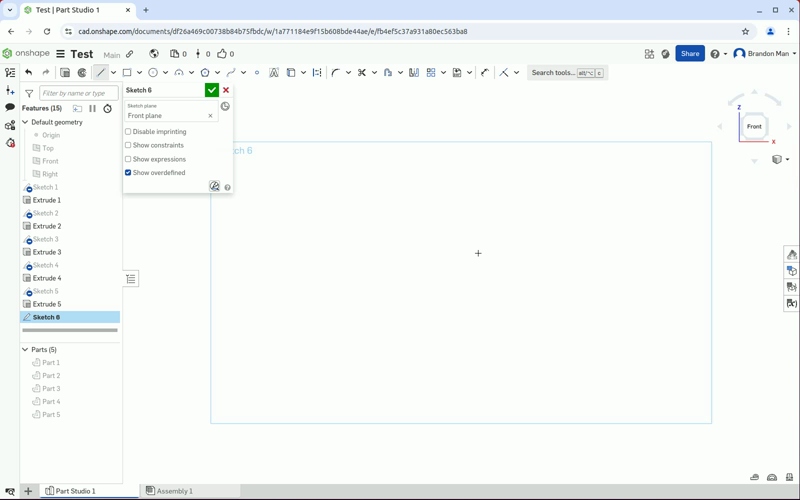
key_up(shift)
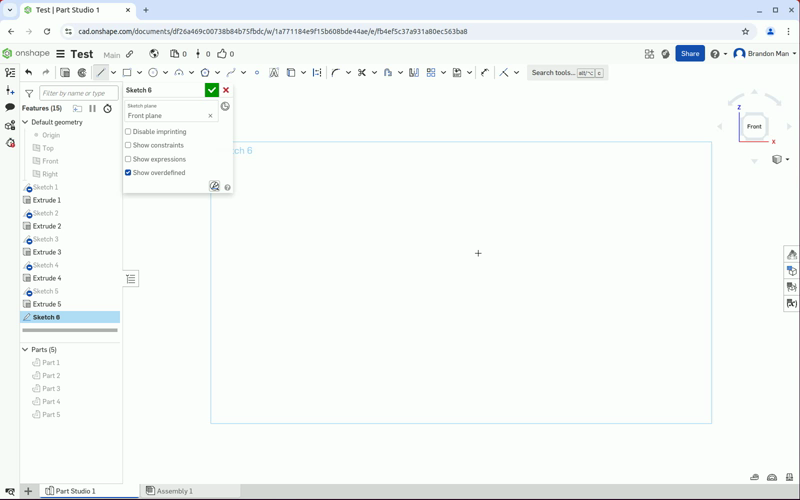
key_down(shift)
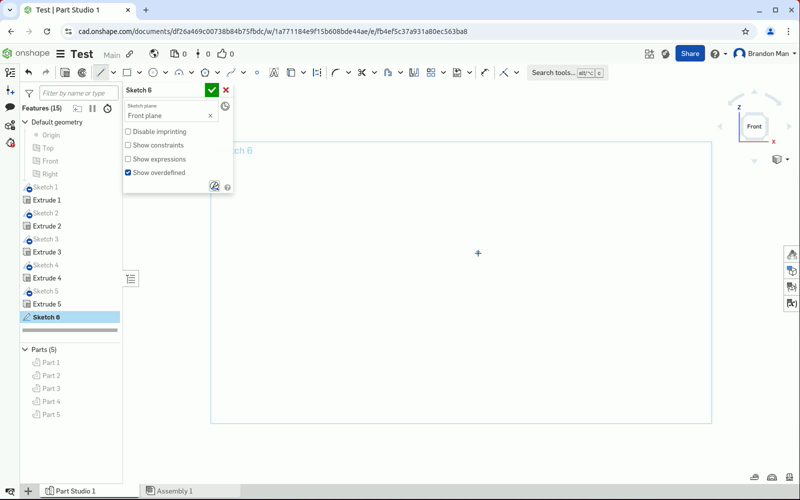
mouse_move(508, 252)
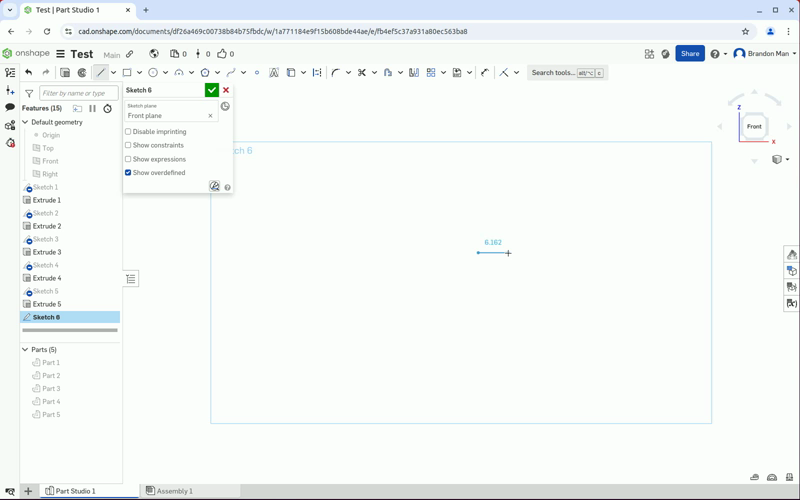
mouse_move(516, 252)
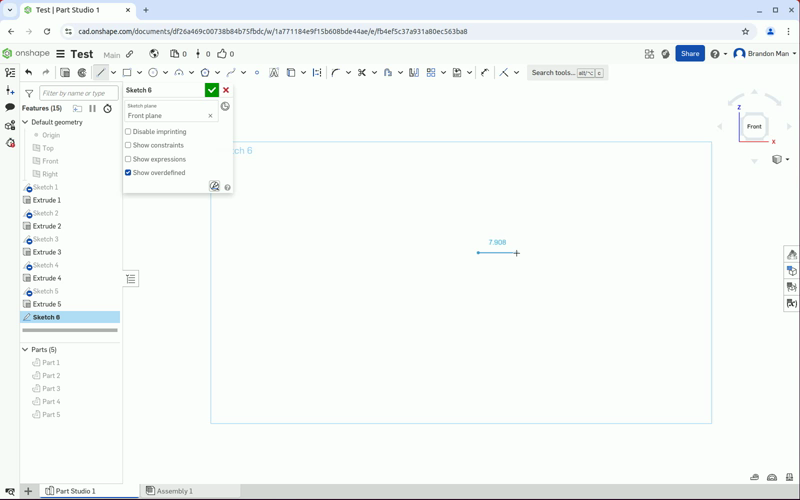
click(516, 252)
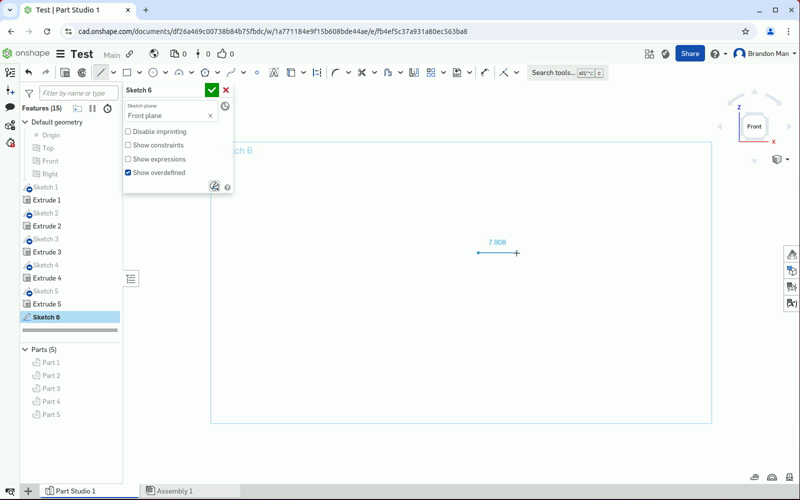
key_up(shift)
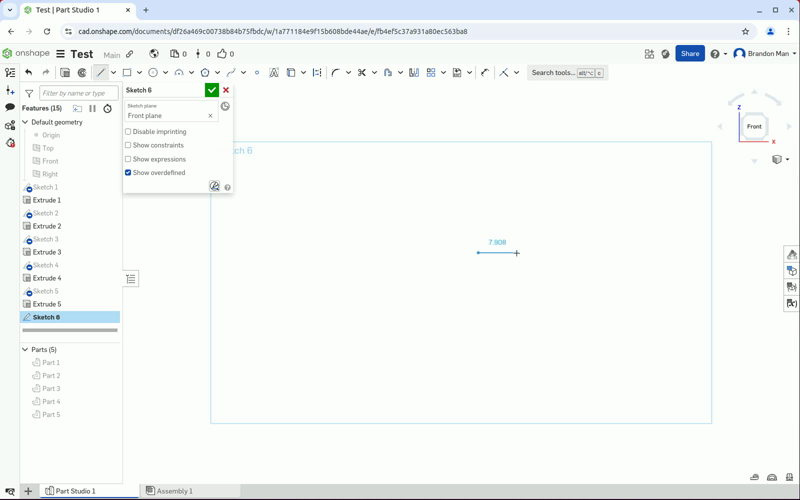
key_down(shift)
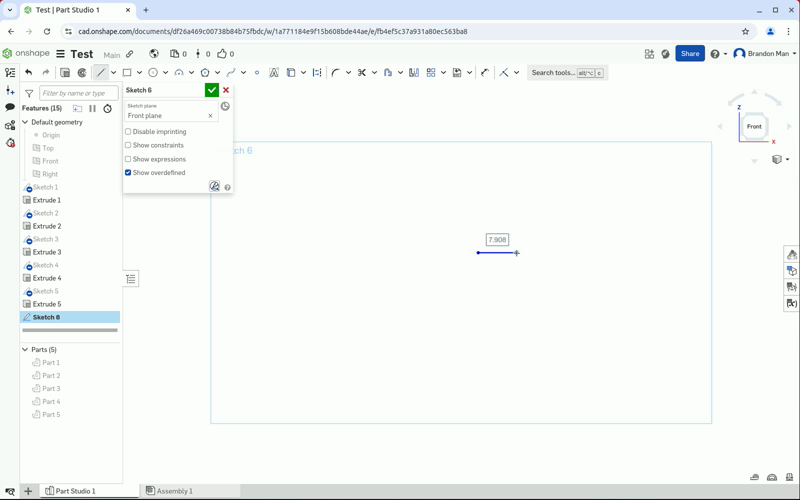
mouse_move(546, 252)
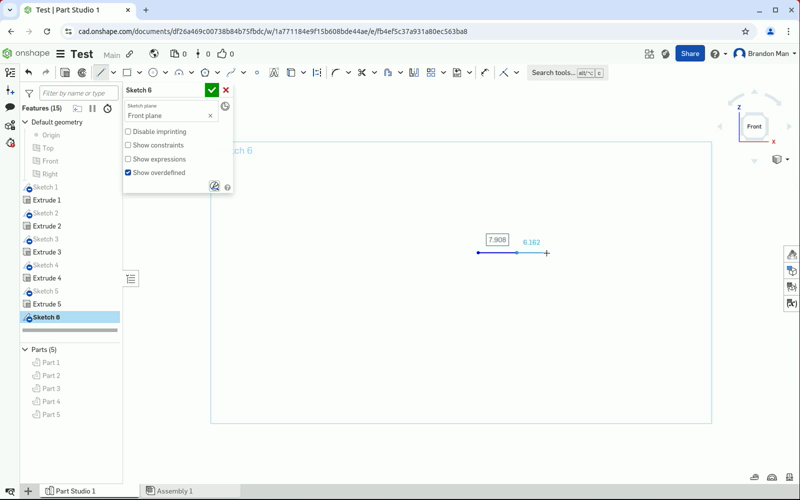
mouse_move(516, 217)
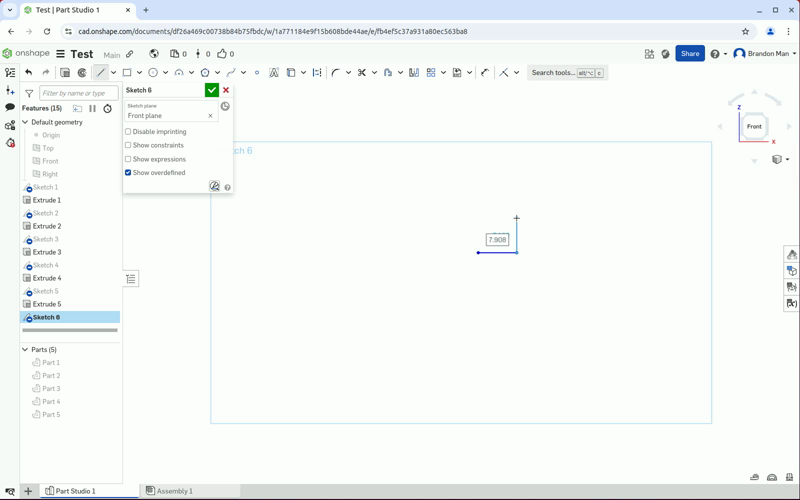
click(516, 217)
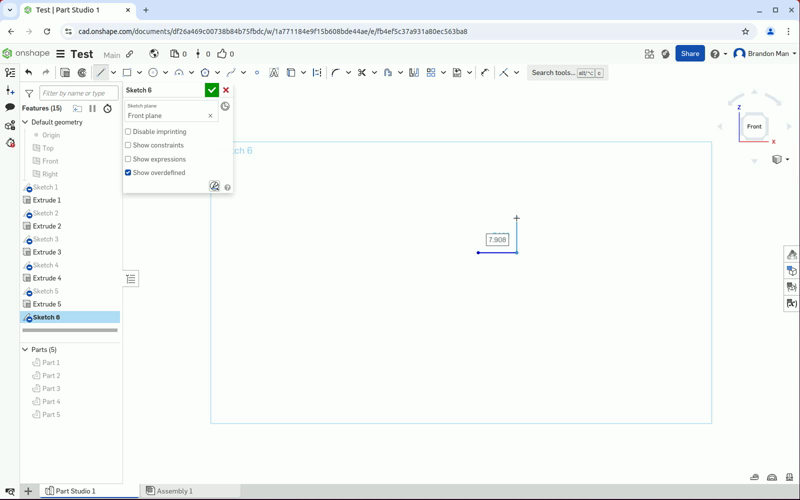
key_up(shift)
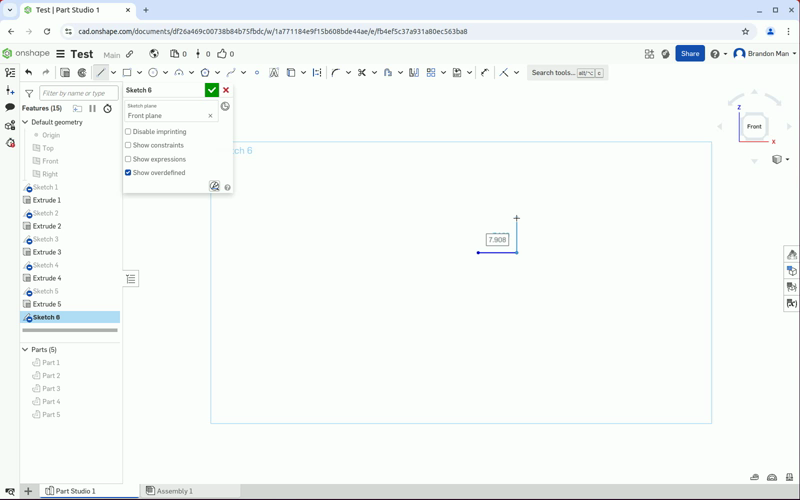
key_down(shift)
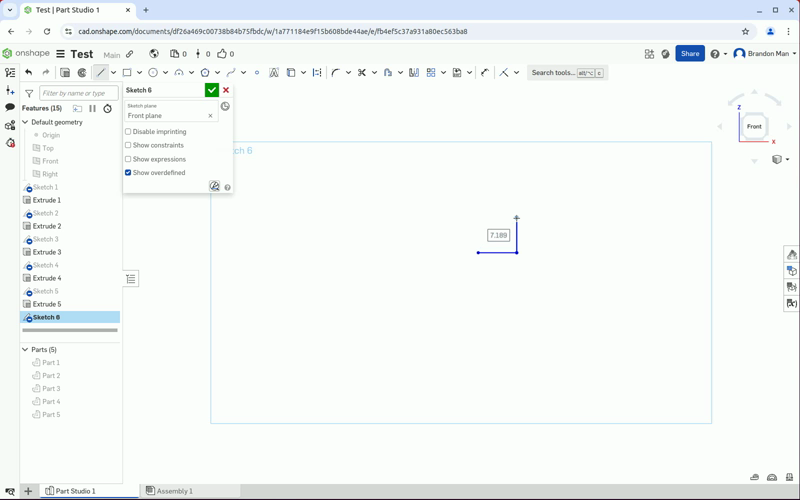
mouse_move(546, 217)
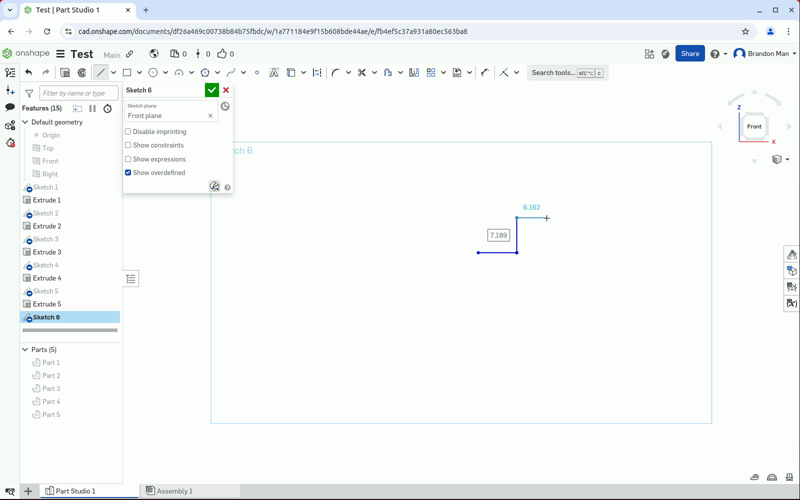
mouse_move(508, 217)
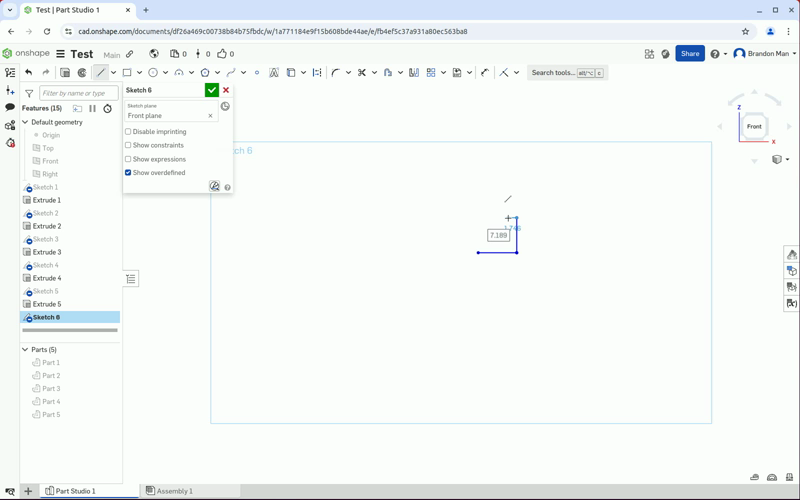
click(508, 217)
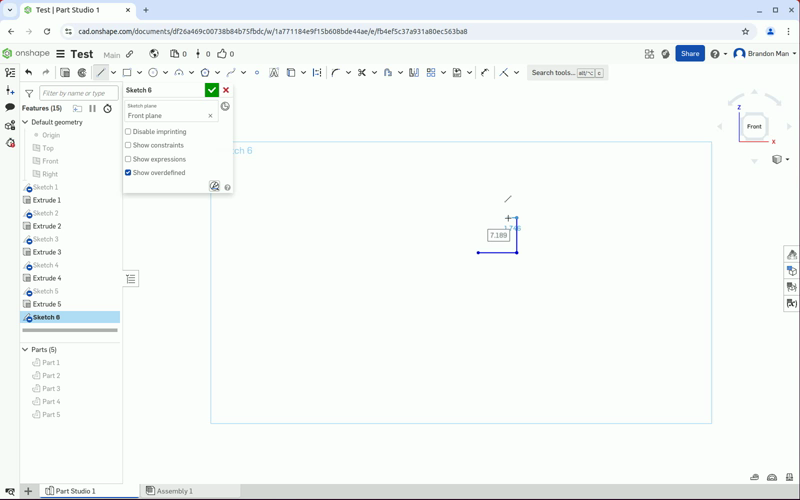
key_up(shift)
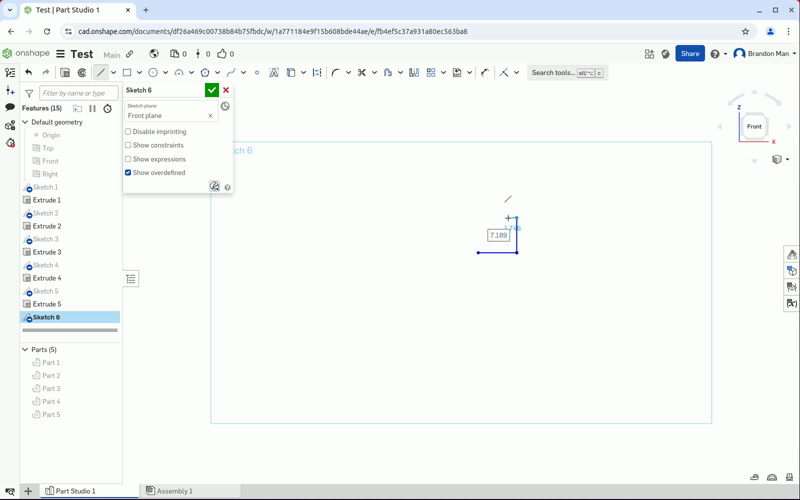
key_down(shift)
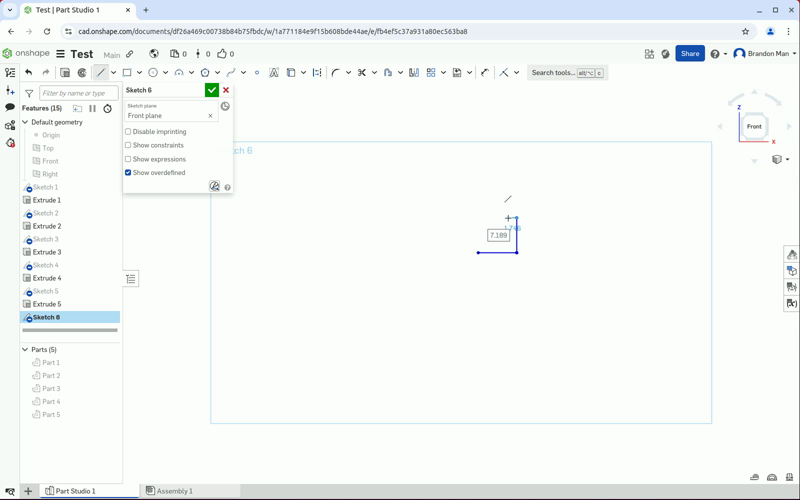
mouse_move(538, 217)
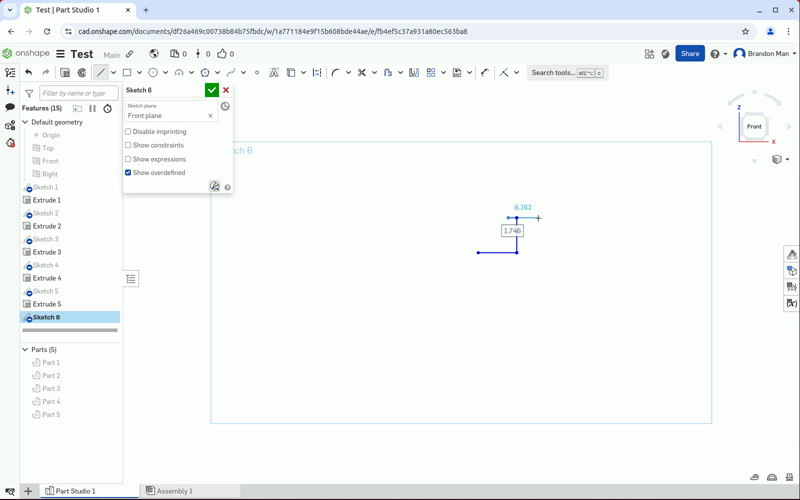
mouse_move(497, 217)
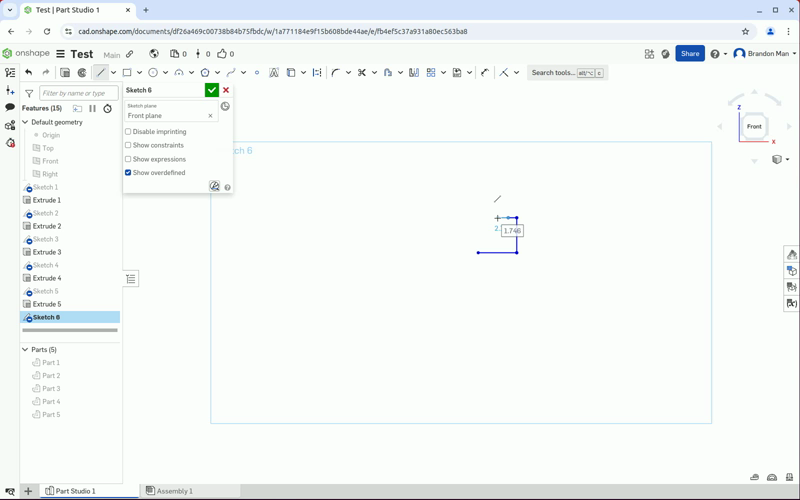
click(497, 217)
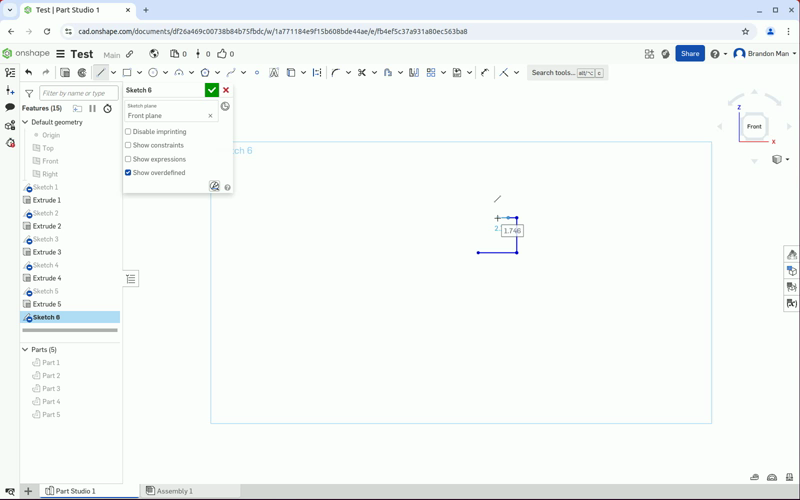
key_up(shift)
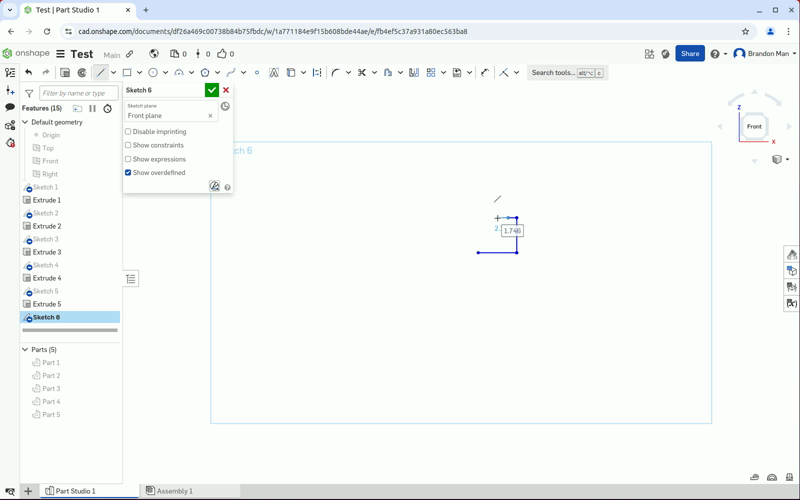
key_down(shift)
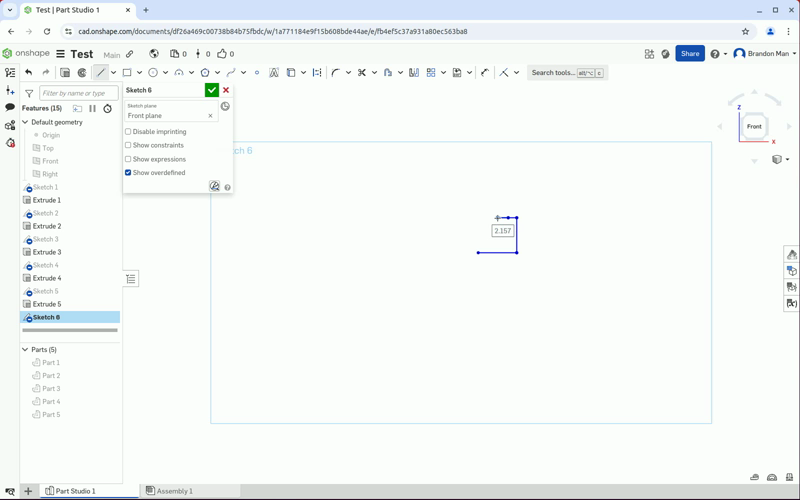
mouse_move(527, 217)
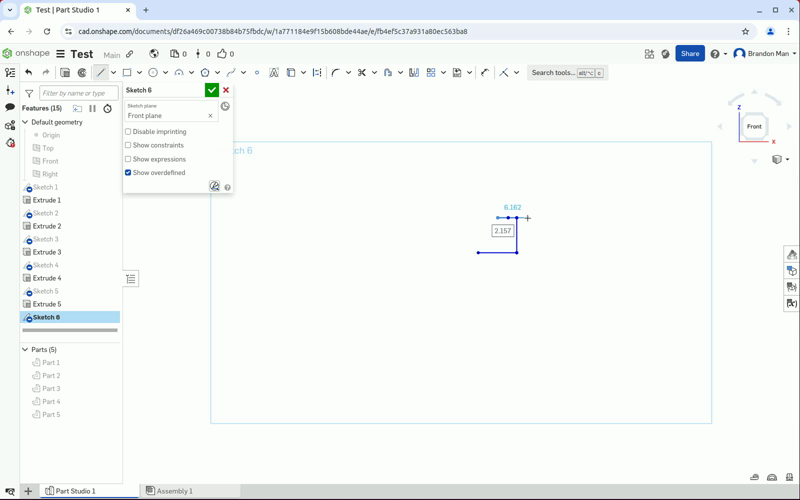
mouse_move(478, 217)
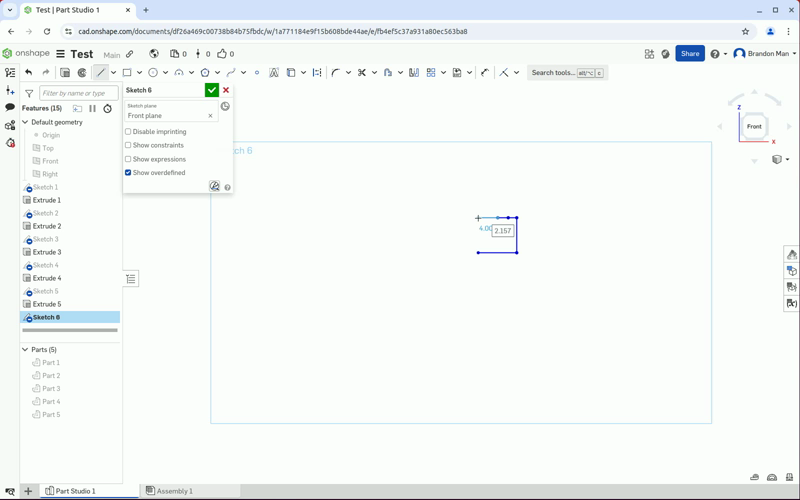
click(478, 217)
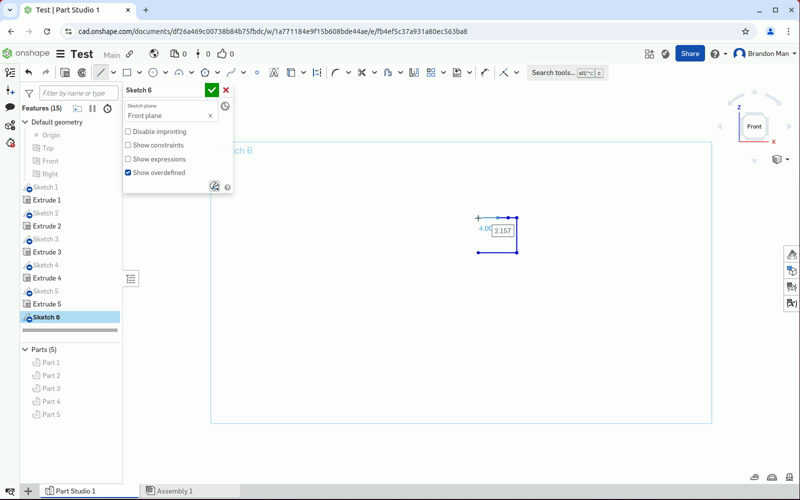
key_up(shift)
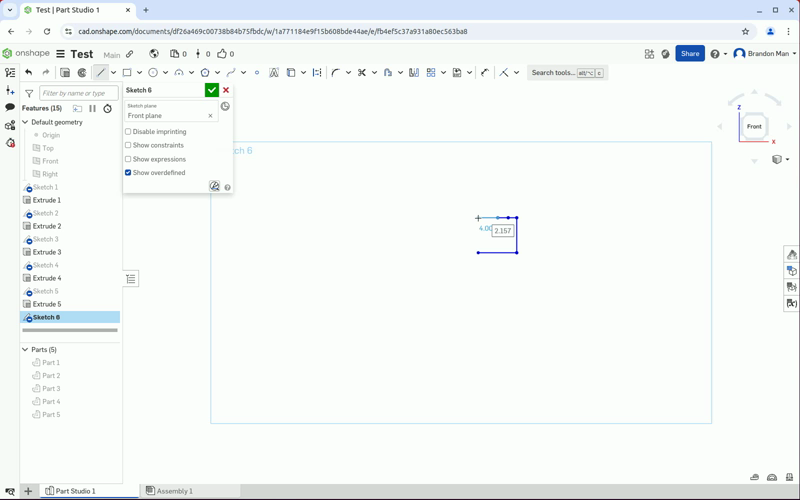
mouse_move(508, 217)
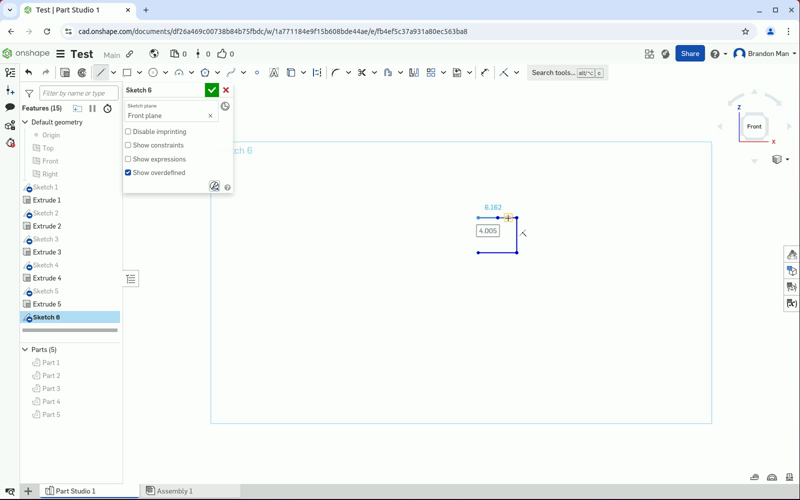
key_down(shift)
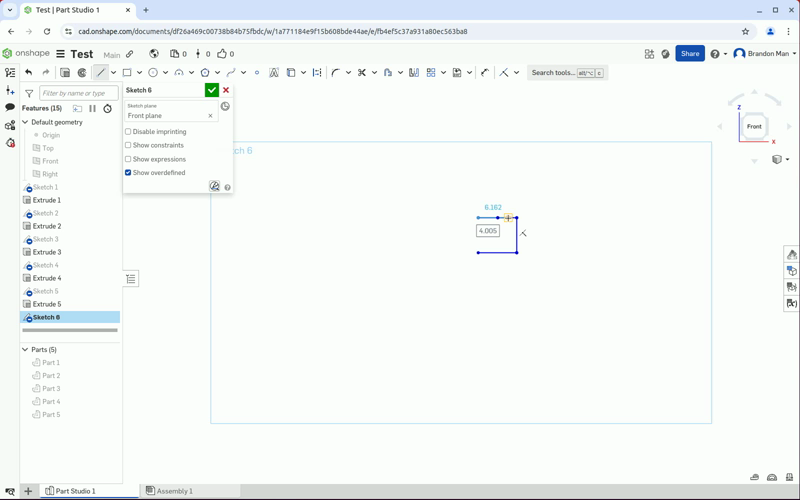
mouse_move(478, 252)
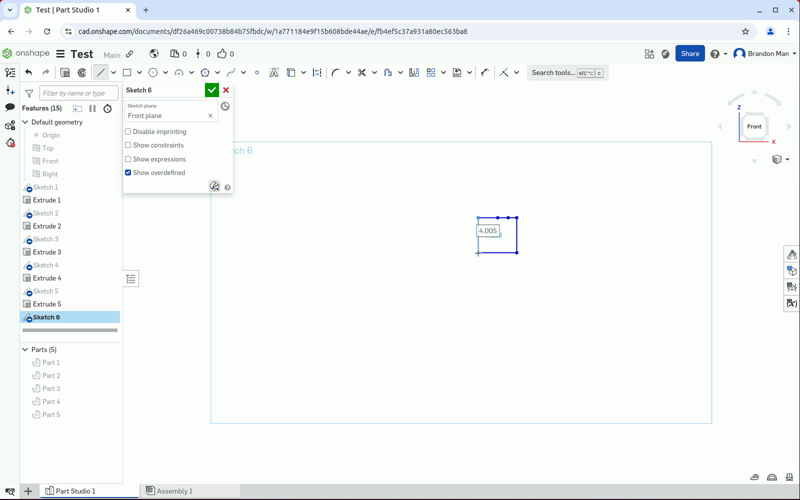
key_up(shift)
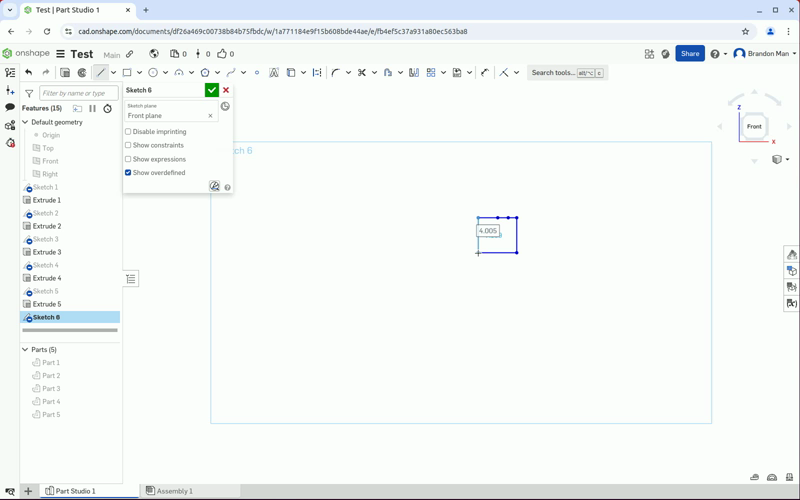
click(478, 252)
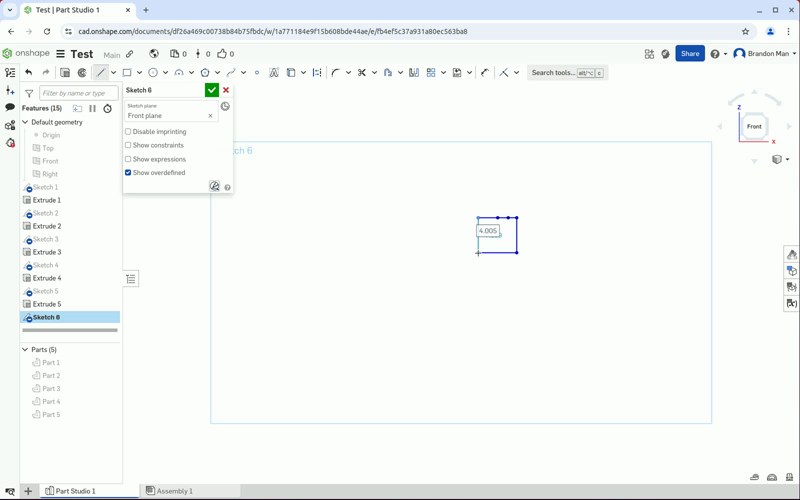
key(esc)
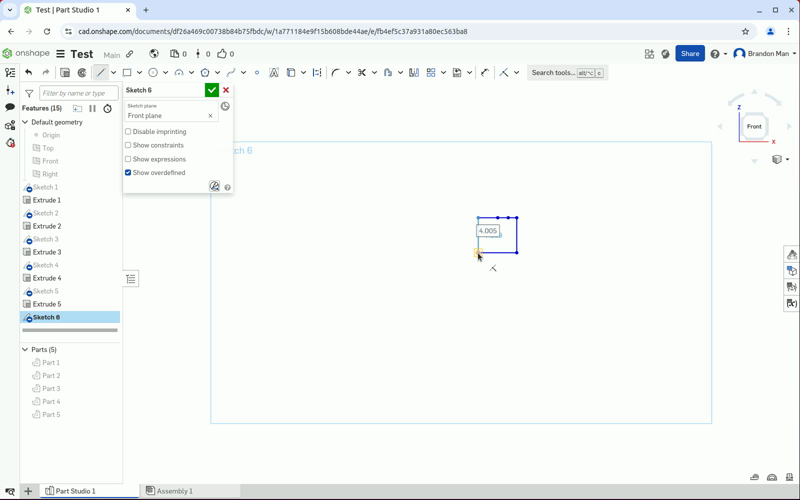
mouse_move(481, 228)
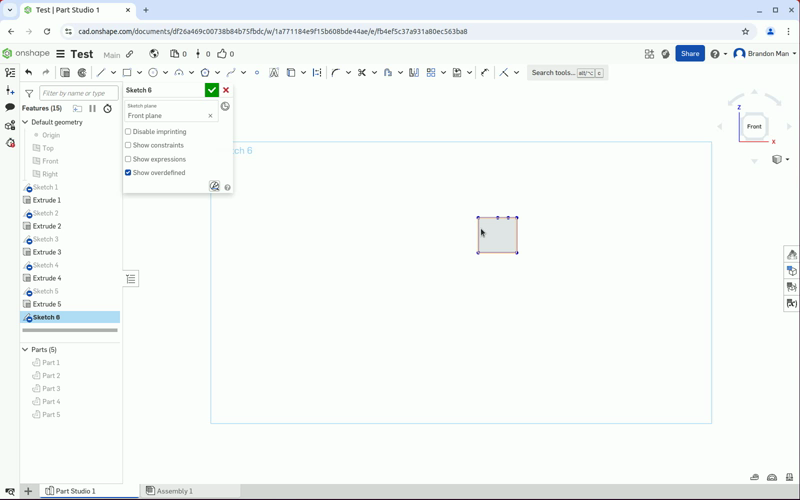
scroll(6)
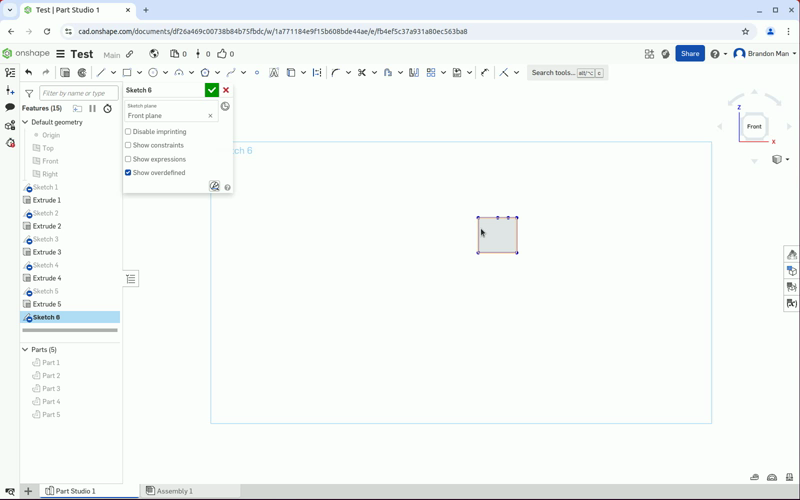
scroll(6)
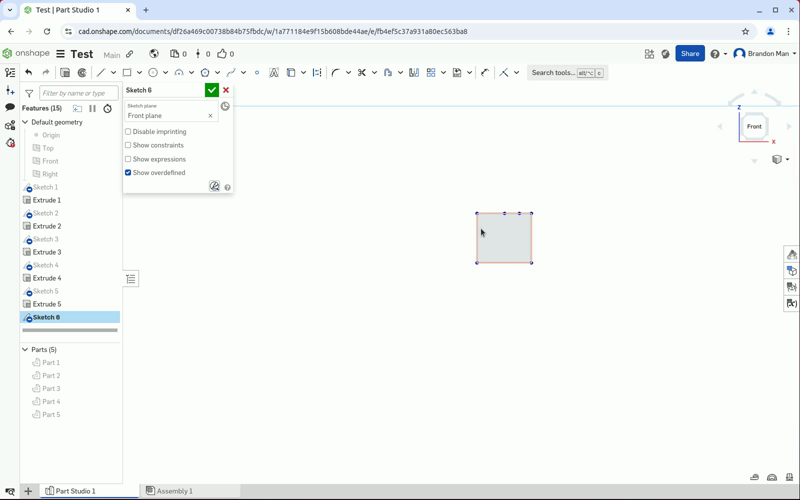
scroll(6)
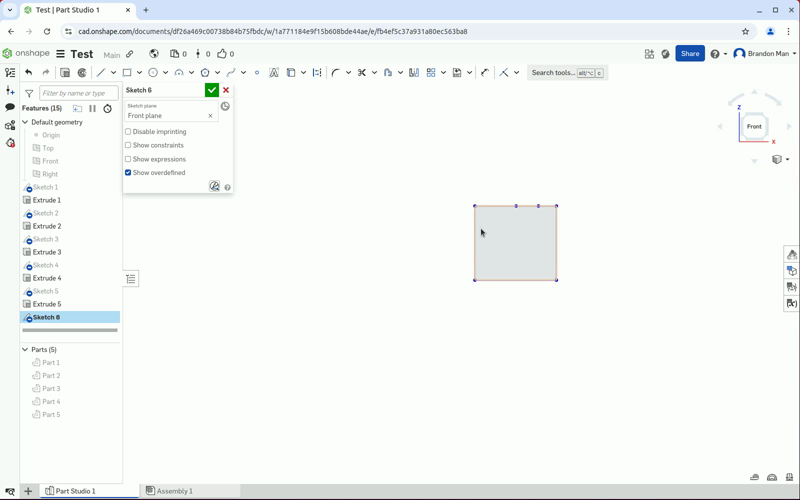
scroll(6)
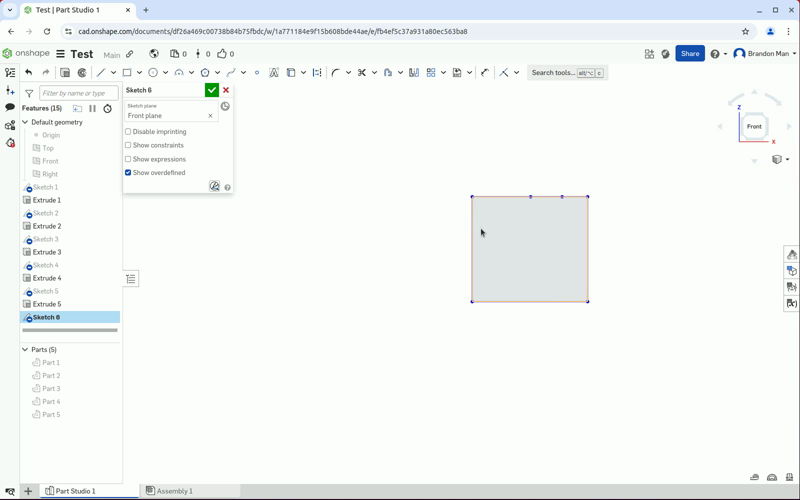
scroll(6)
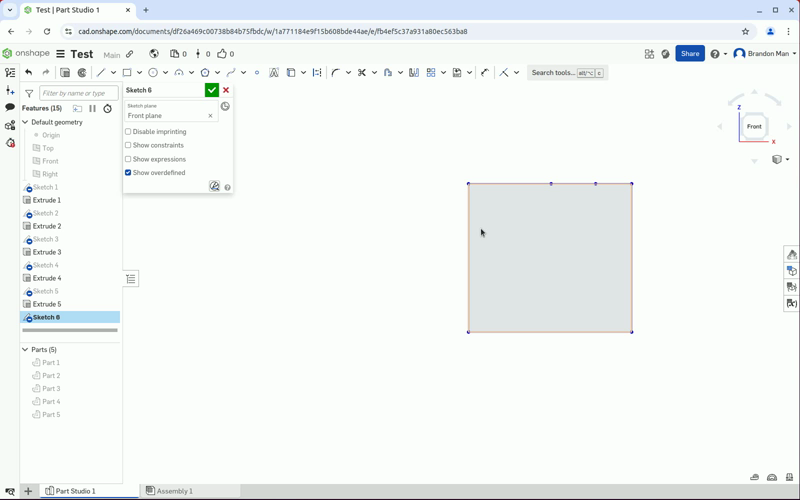
scroll(6)
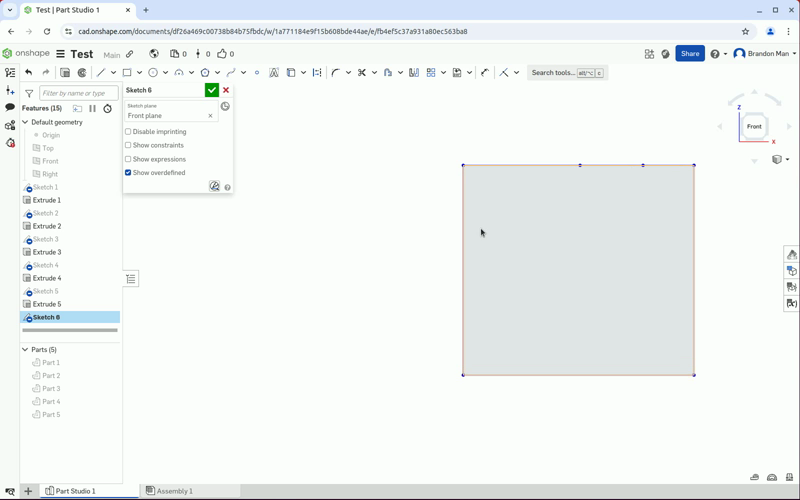
scroll(6)
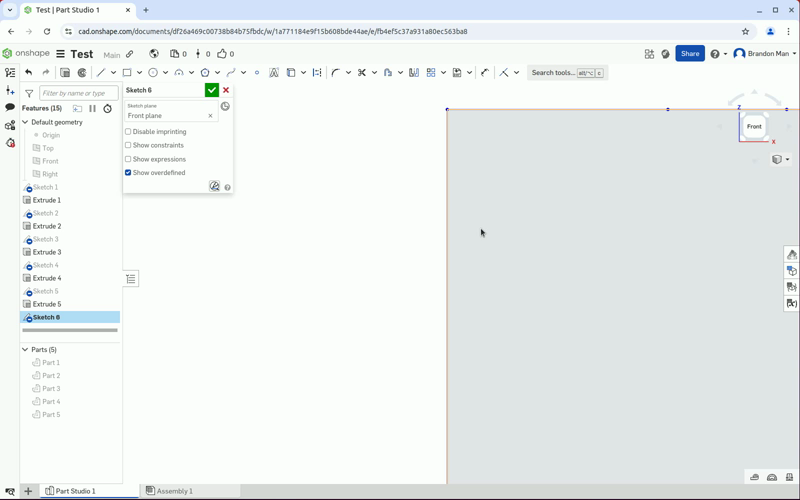
click(481, 228)
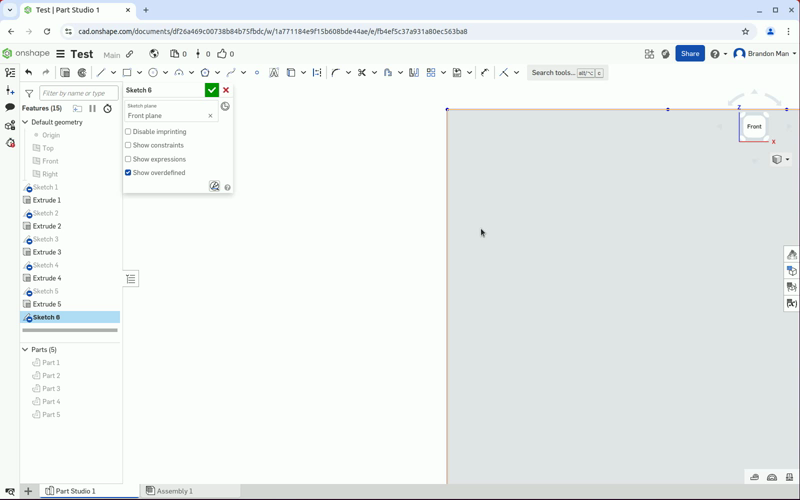
scroll(-6)
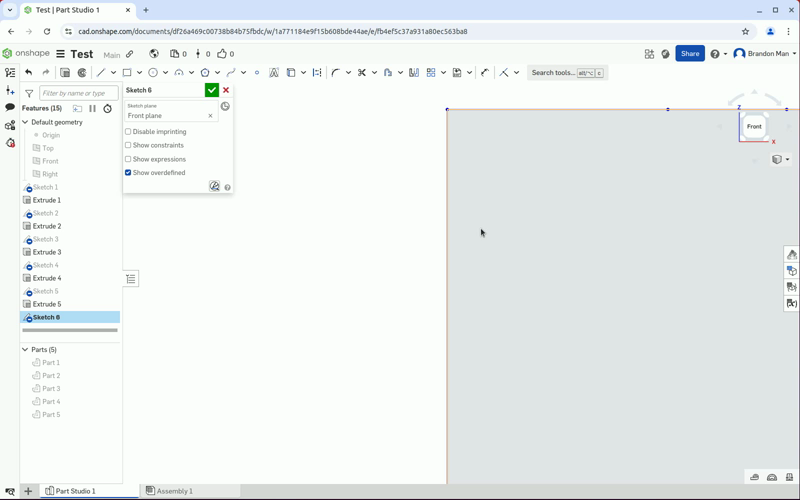
scroll(-6)
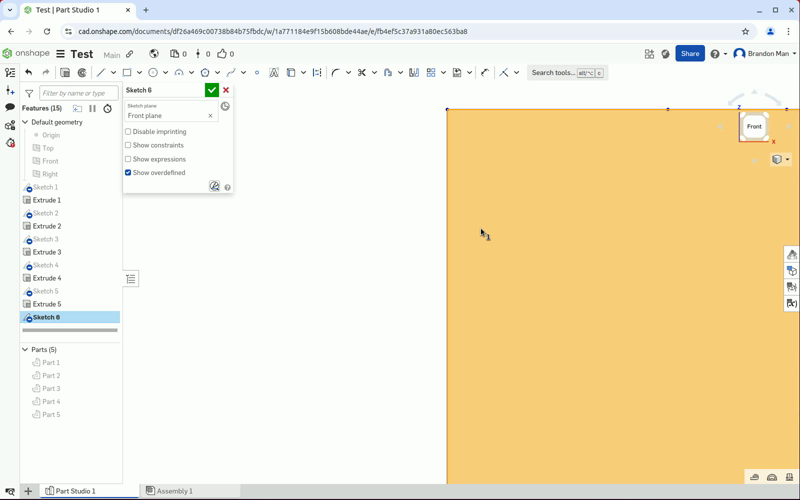
scroll(-6)
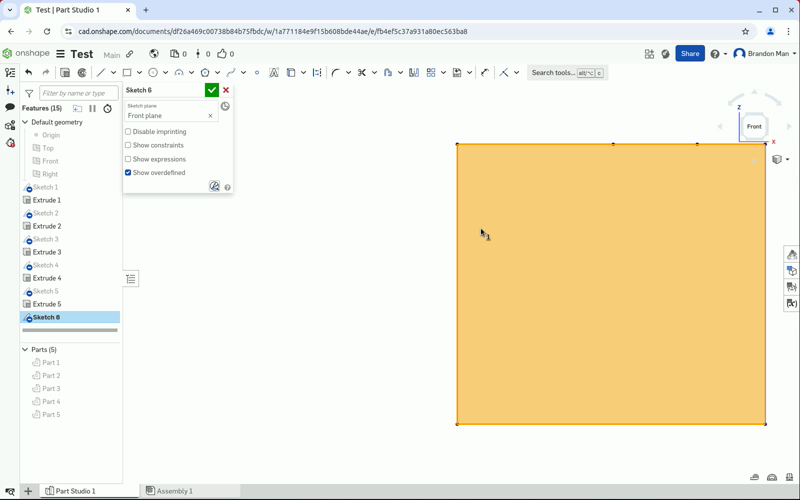
scroll(-6)
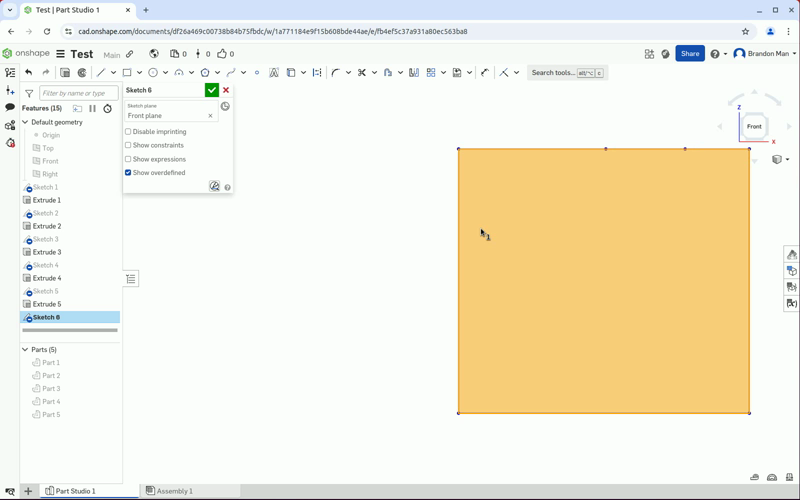
scroll(-6)
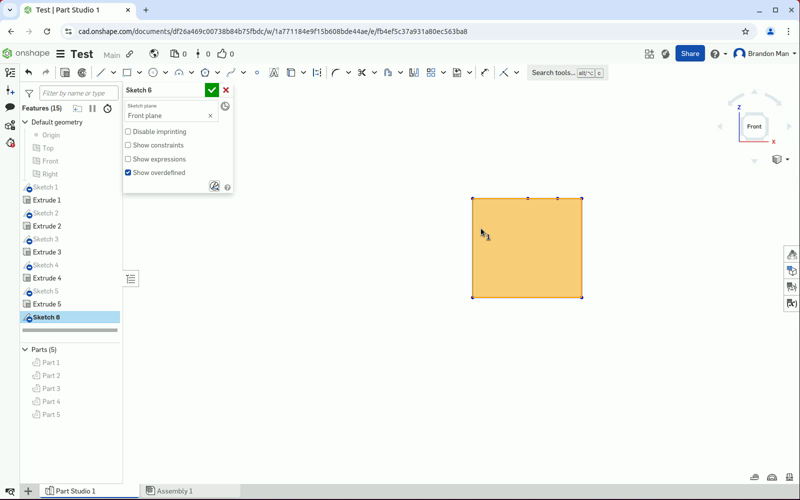
scroll(-6)
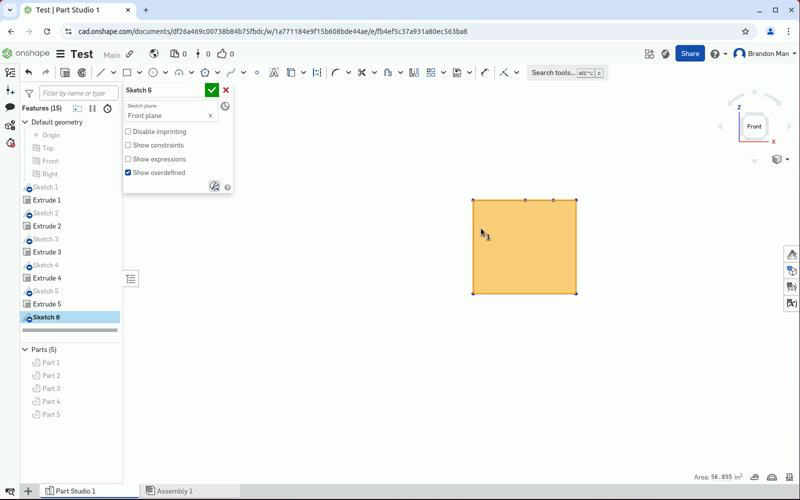
scroll(-6)
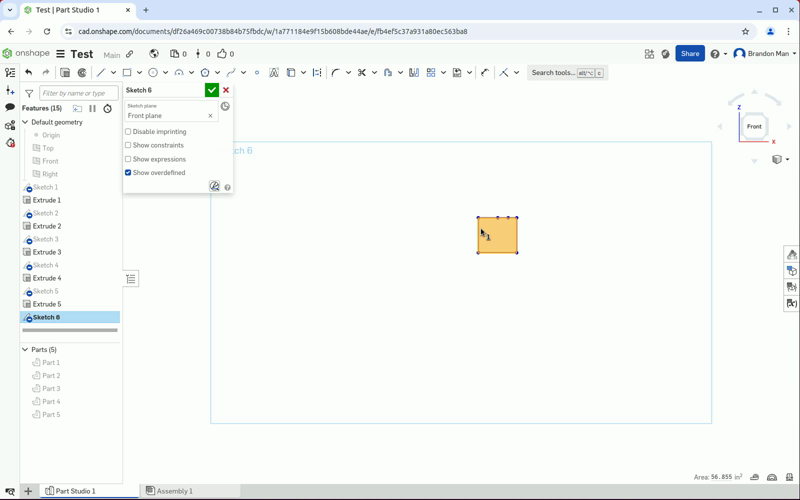
mouse_move(73, 352)
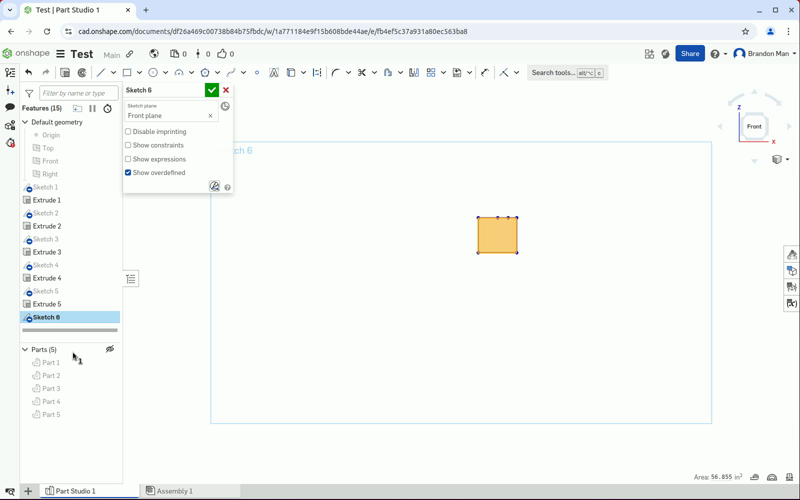
key(shift+y)
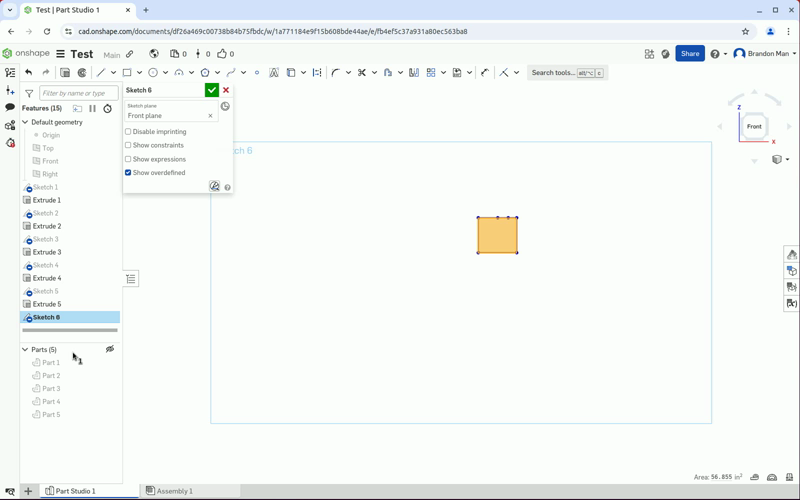
key(shift+e)
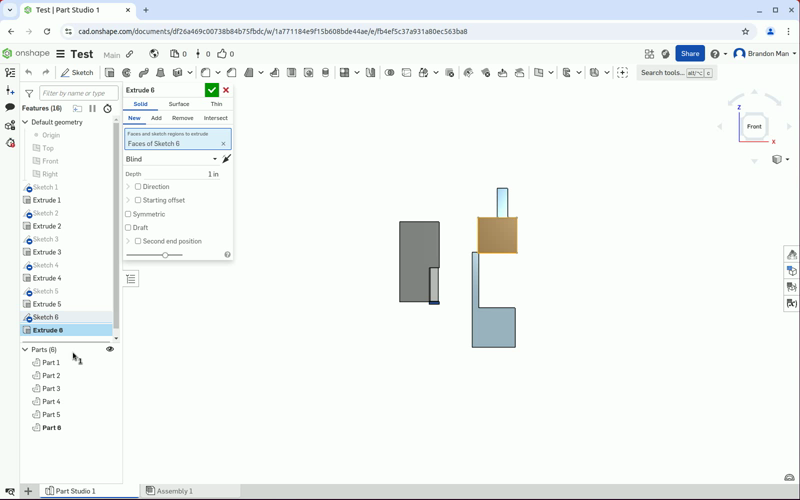
mouse_move(143, 106)
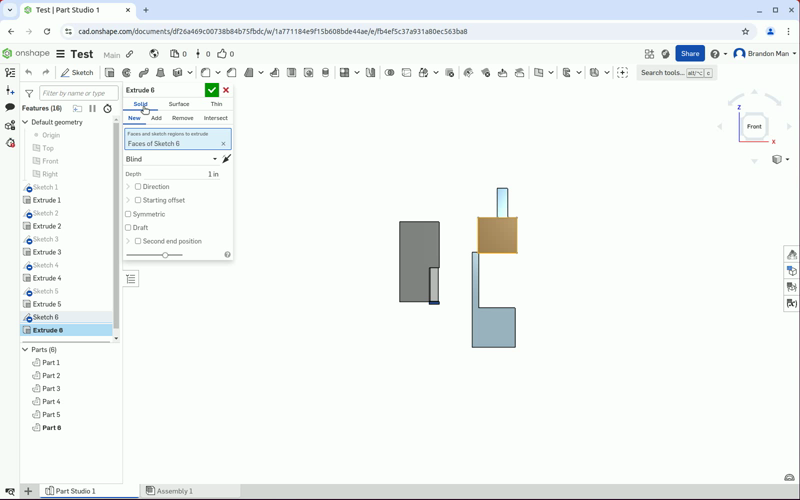
click(143, 106)
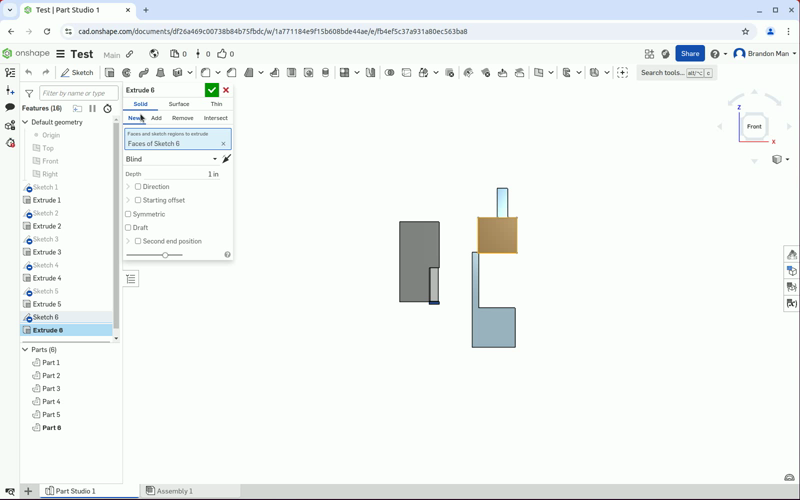
mouse_move(137, 120)
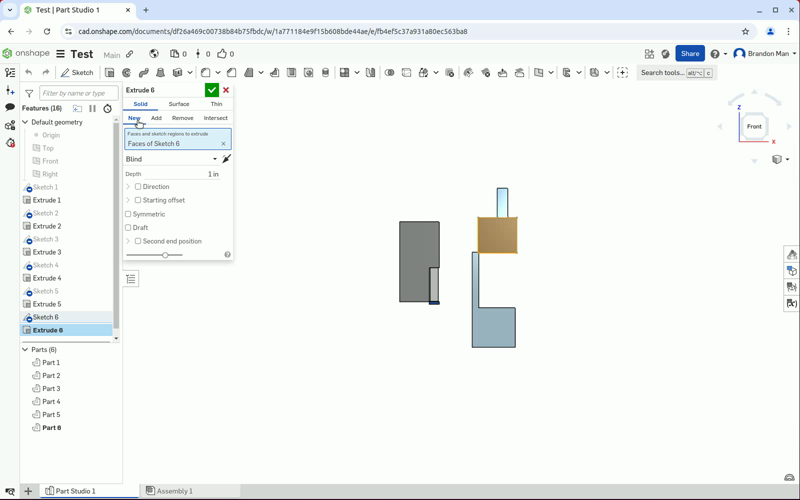
click(137, 120)
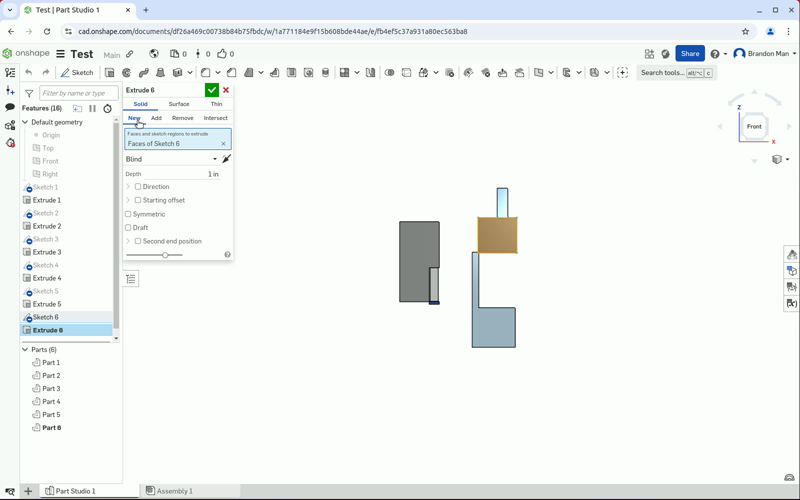
key(tab, 4)
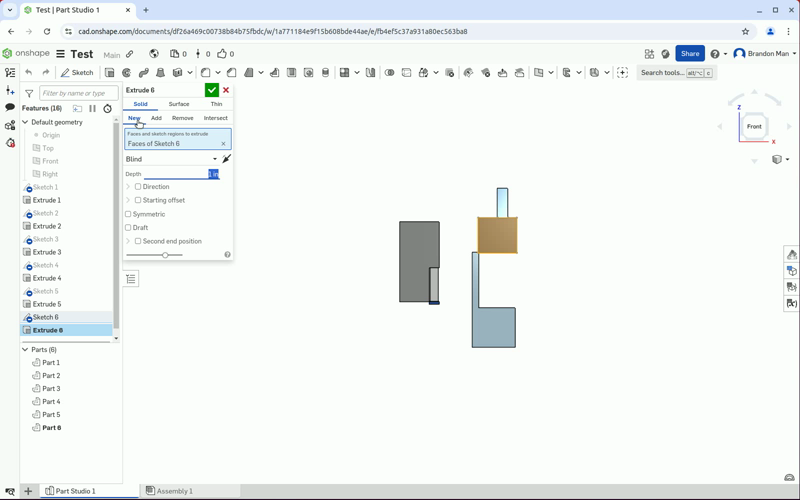
text(23.108)
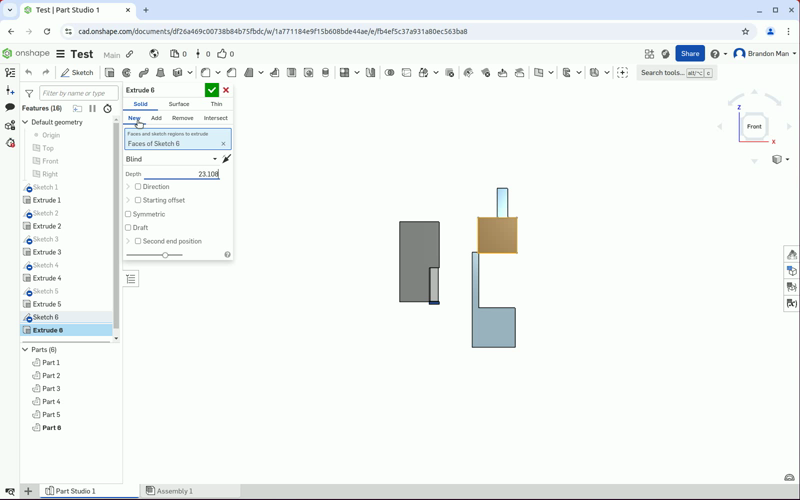
key(enter)
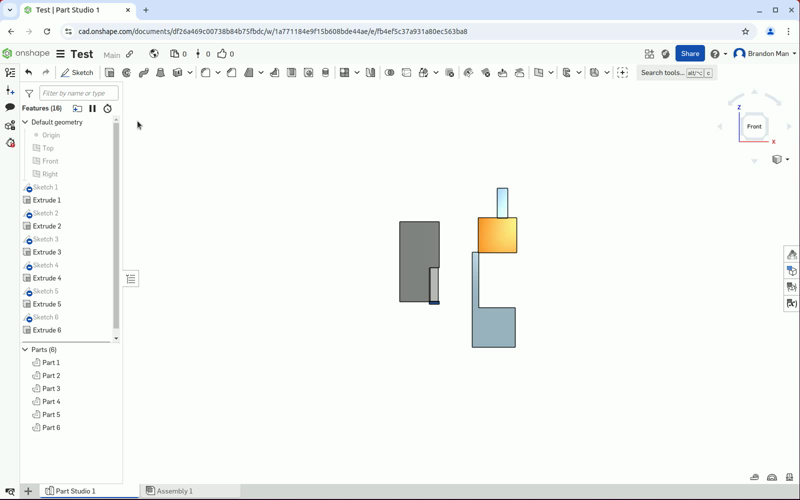
key(shift+h)
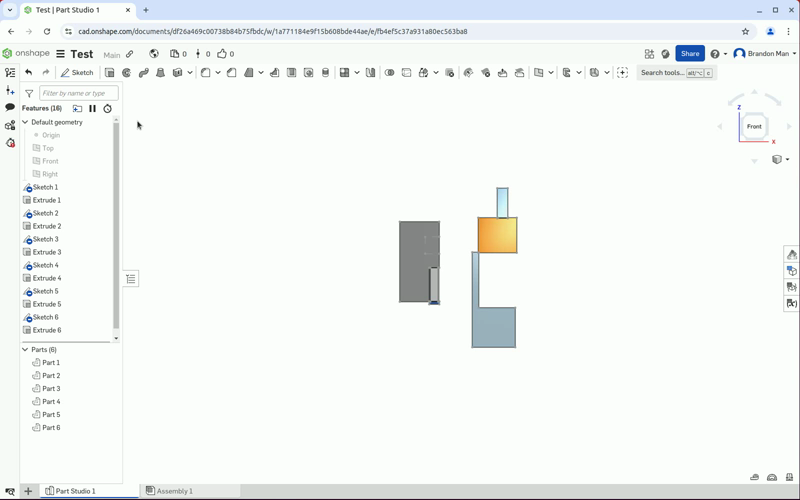
key(shift+h)
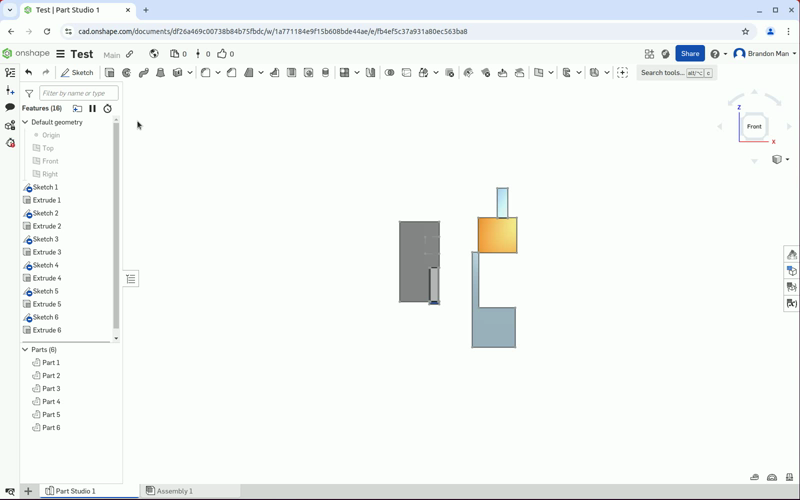
key(shift+7)
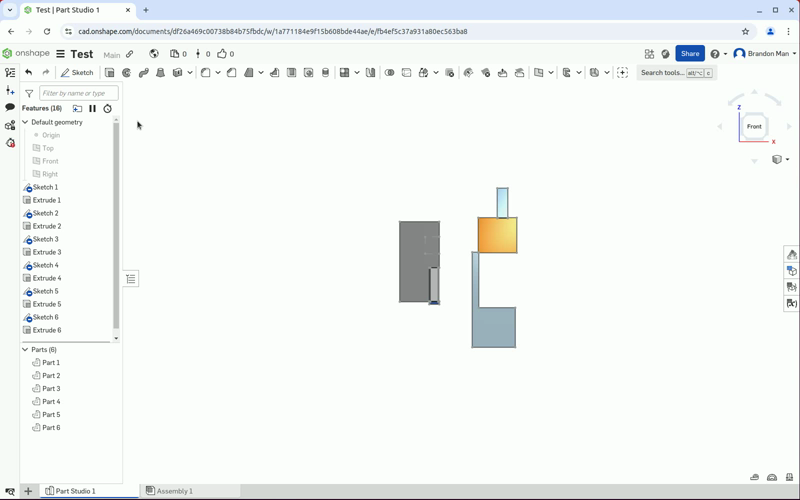
key(left, 2)
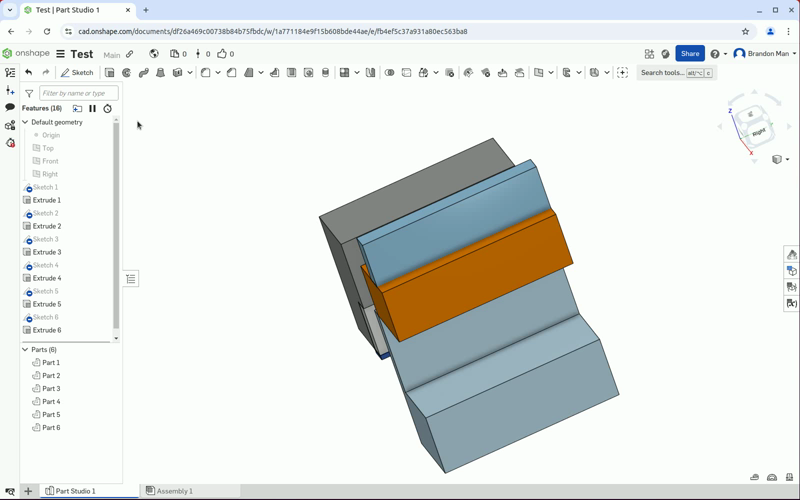
key(down, 2)
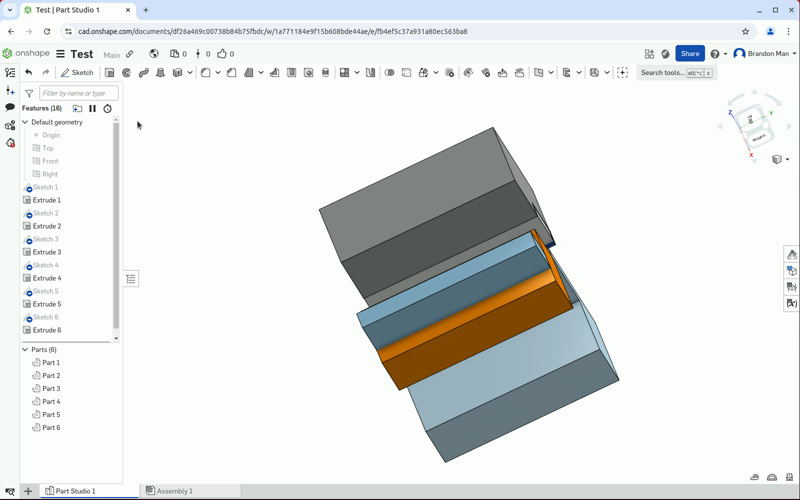
key(up, 2)
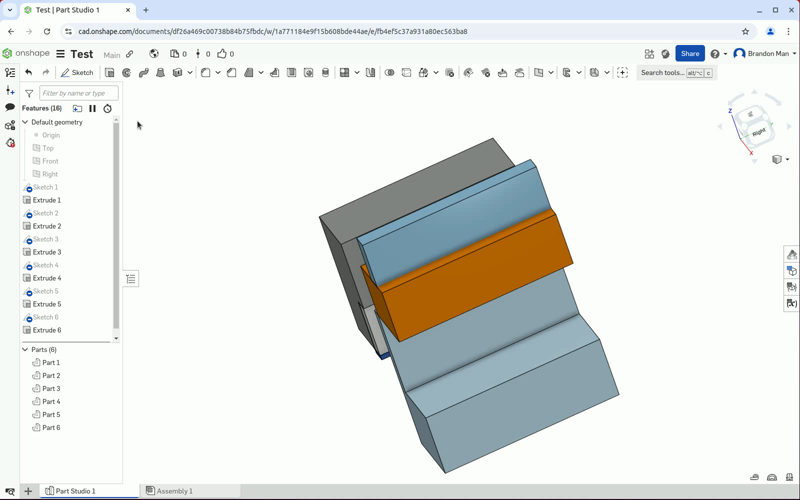
key(right, 2)
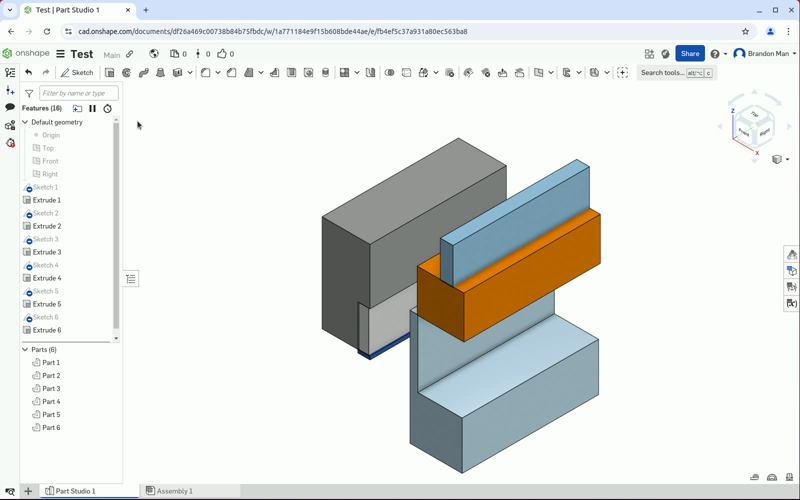
mouse_move(69, 189)
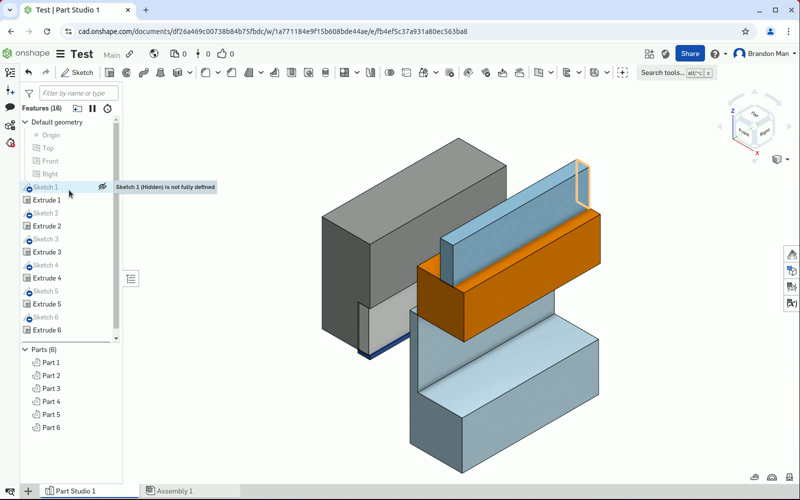
click(69, 189)